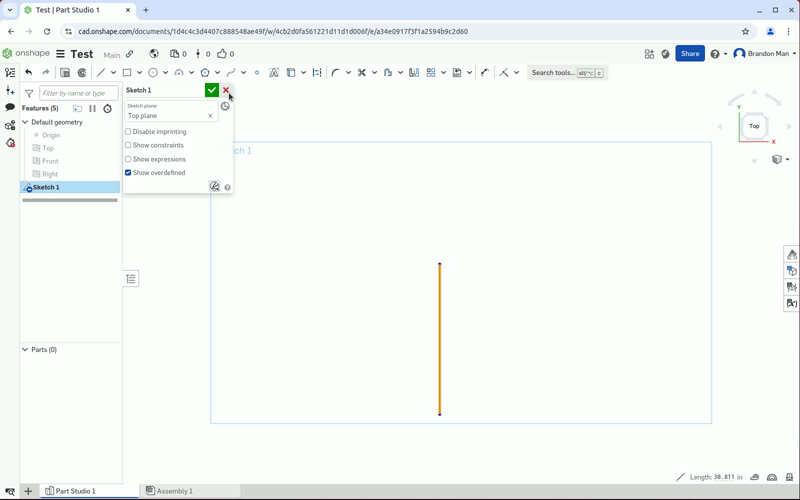
key(shift+h)
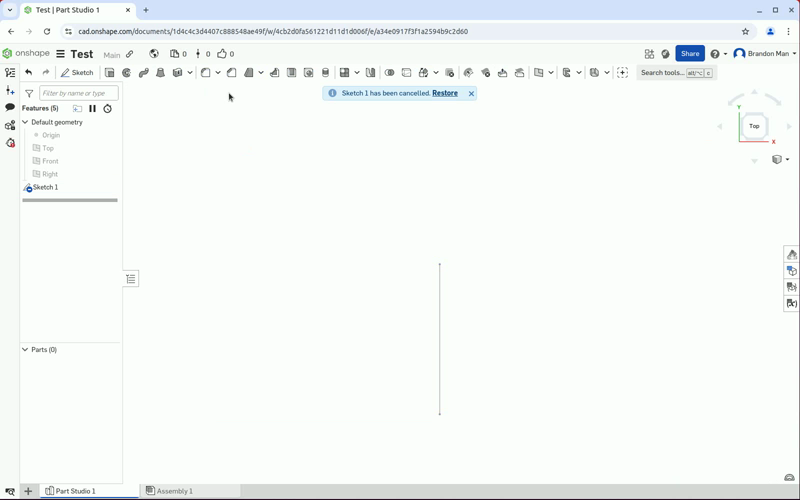
key(shift+s)
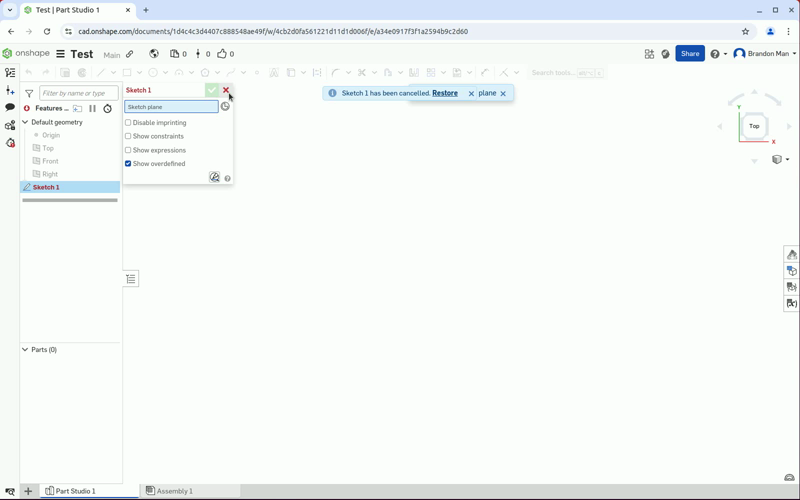
mouse_move(73, 150)
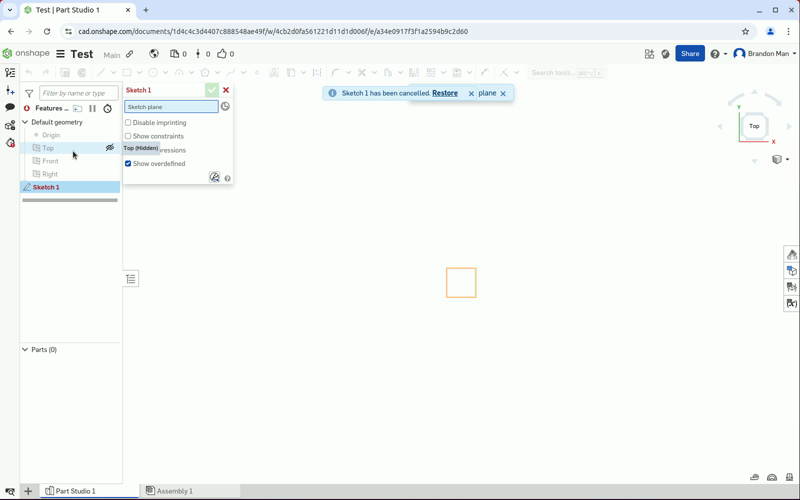
click(73, 150)
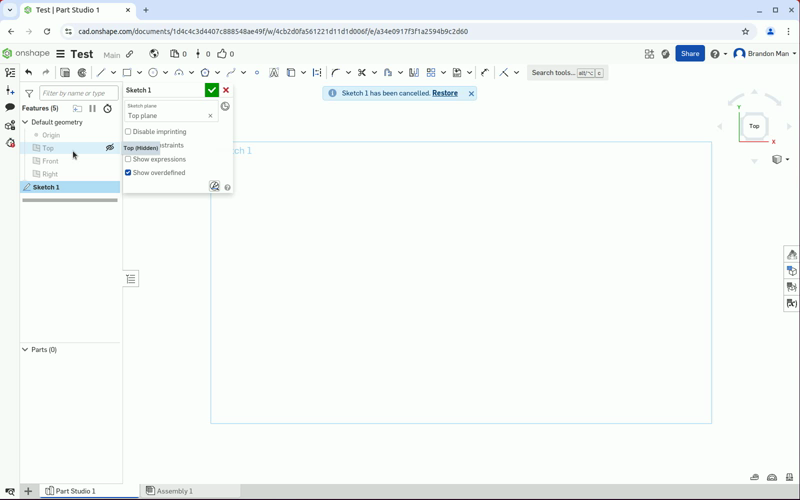
mouse_move(73, 352)
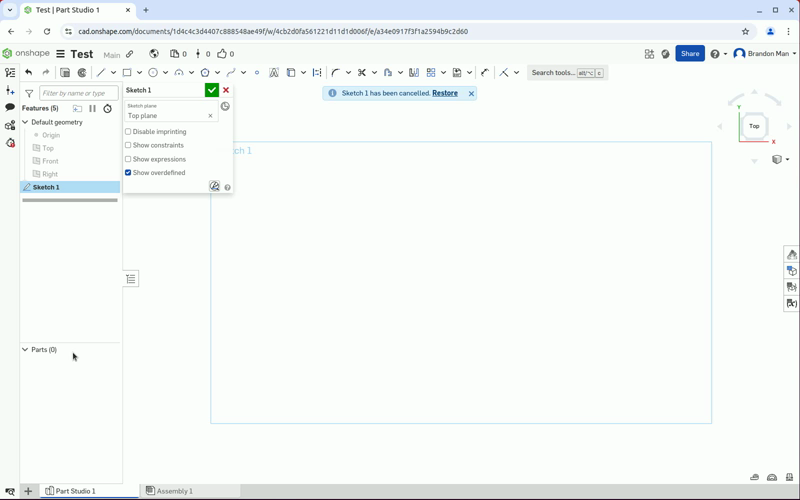
key(y)
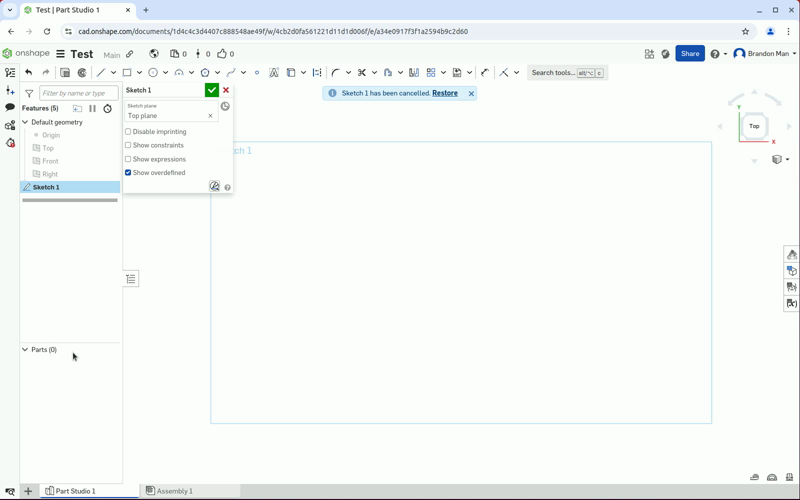
key(l)
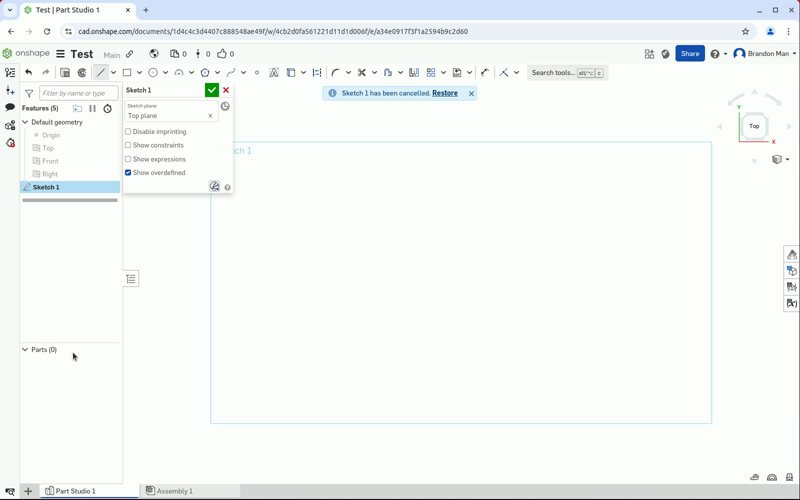
key_down(shift)
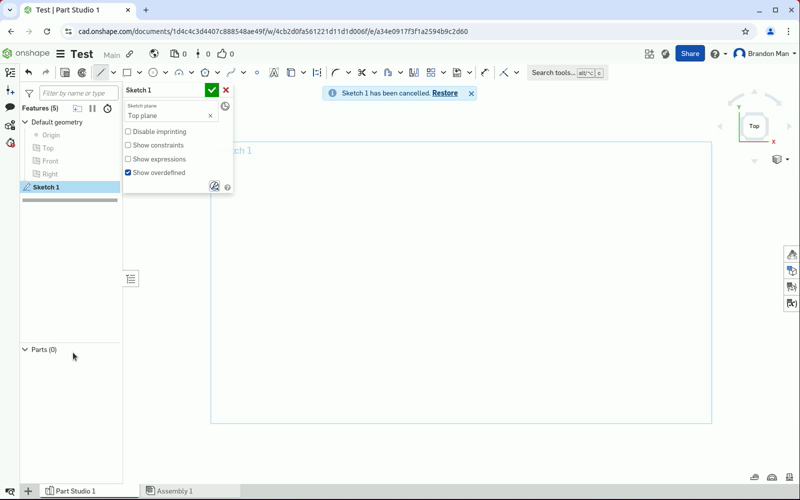
mouse_move(379, 313)
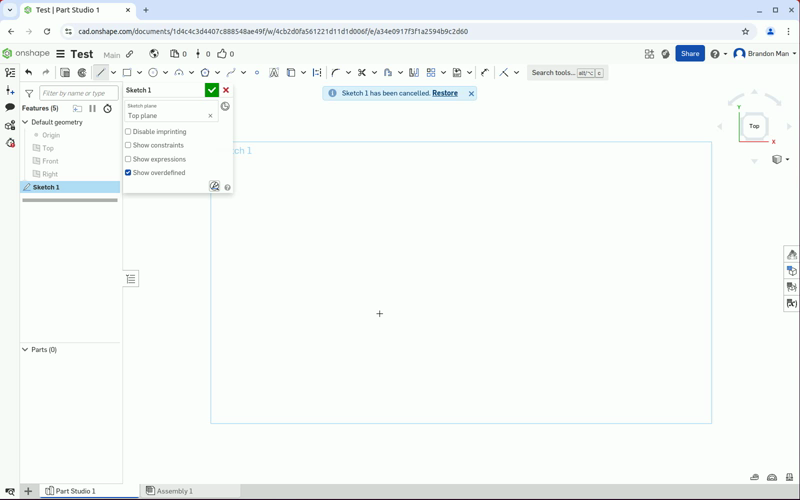
click(379, 313)
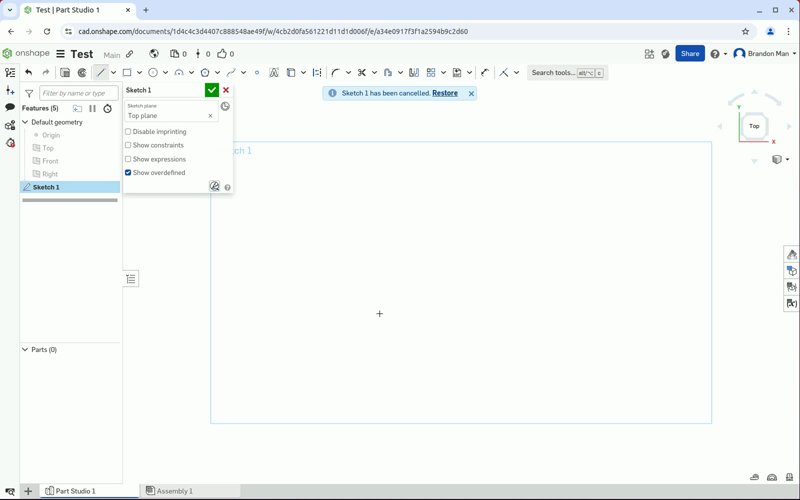
key_up(shift)
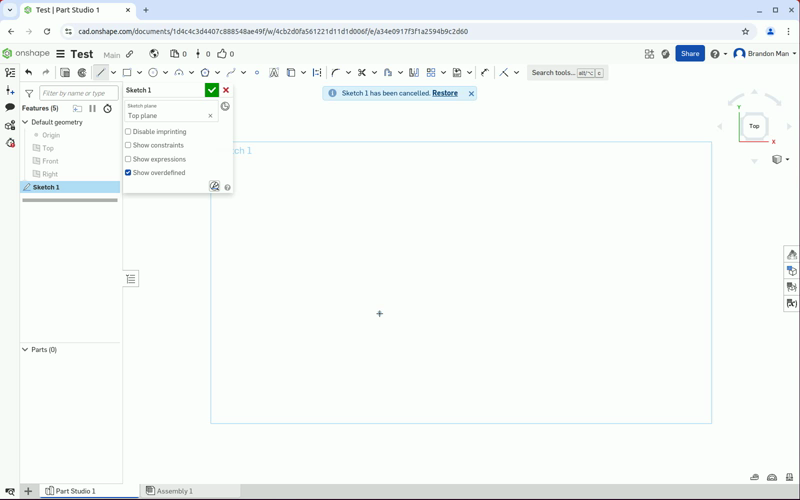
key_down(shift)
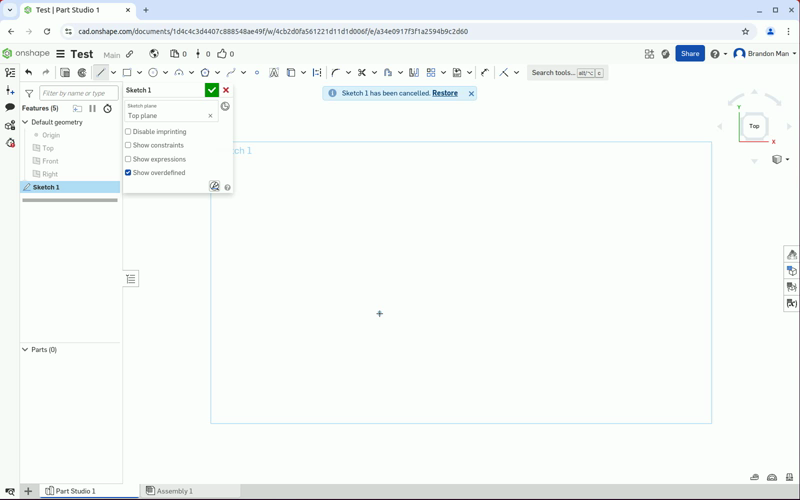
mouse_move(557, 313)
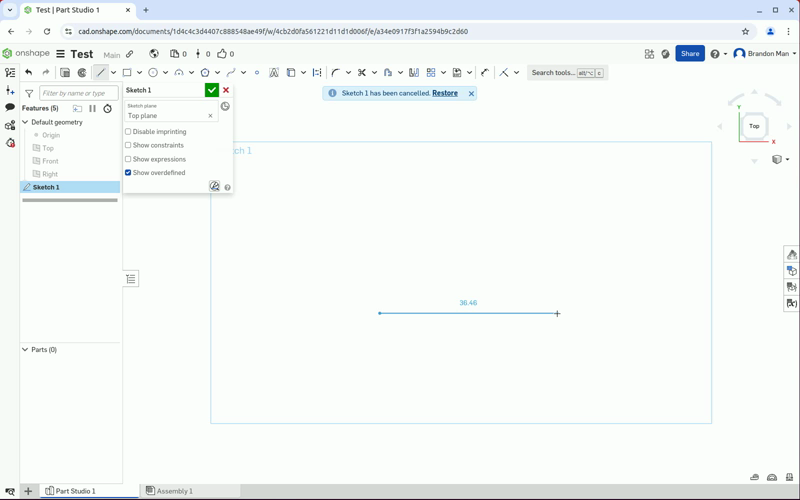
click(557, 313)
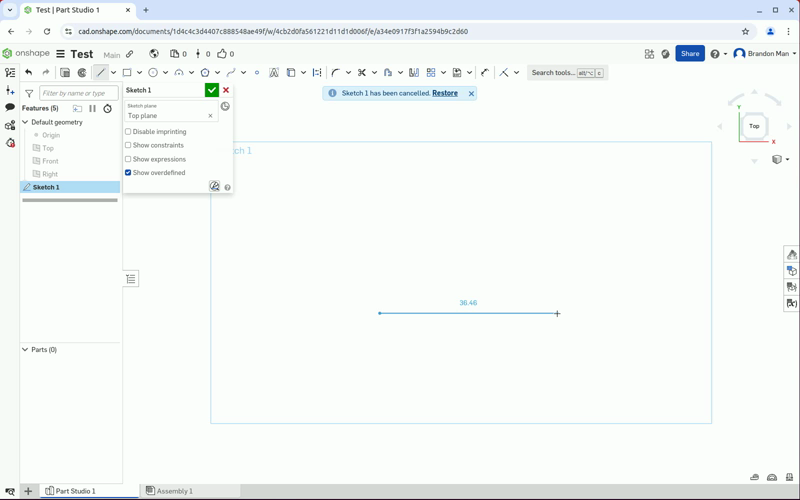
key_up(shift)
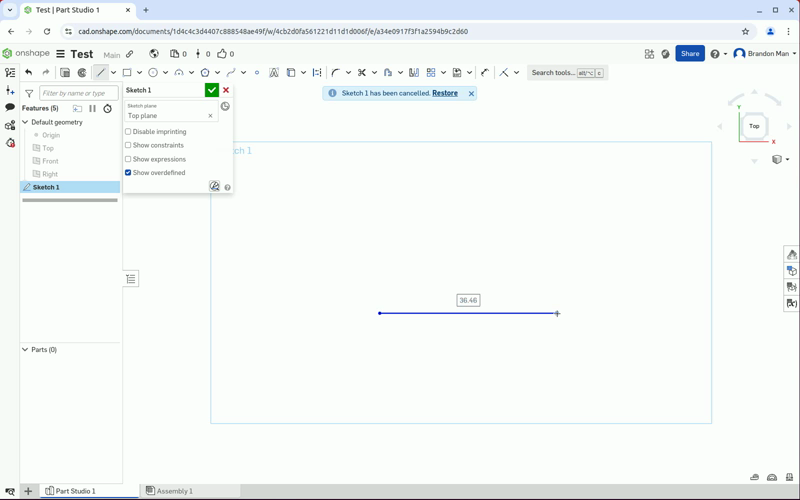
key_down(shift)
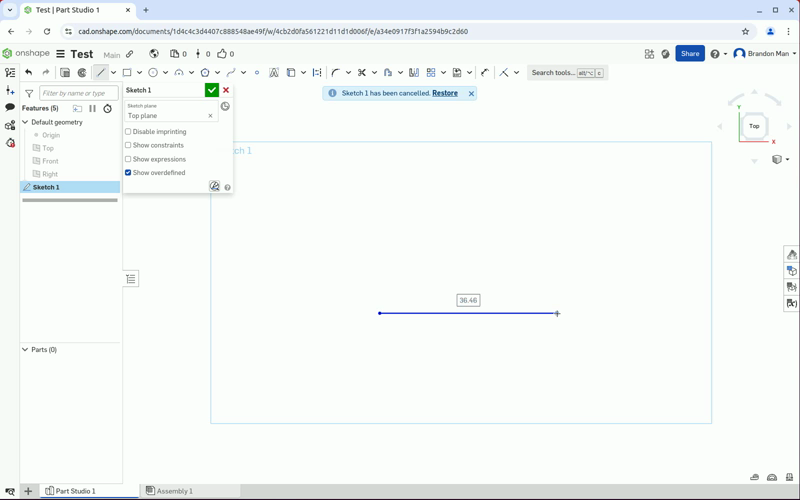
mouse_move(557, 171)
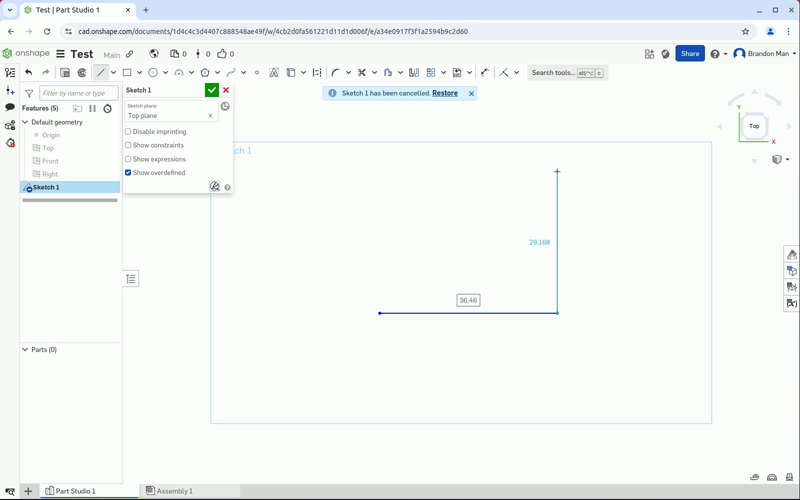
click(557, 171)
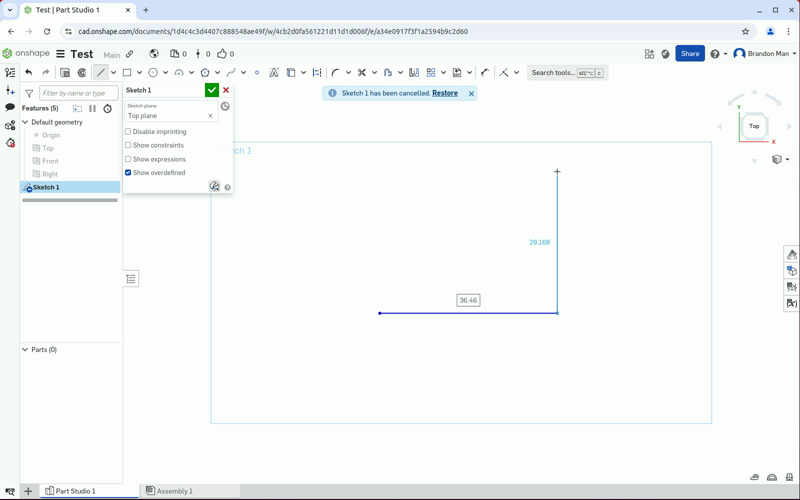
key_up(shift)
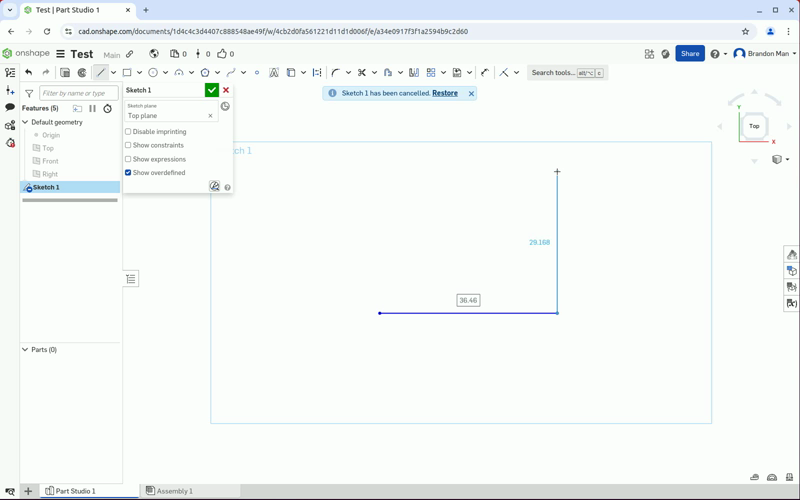
key_down(shift)
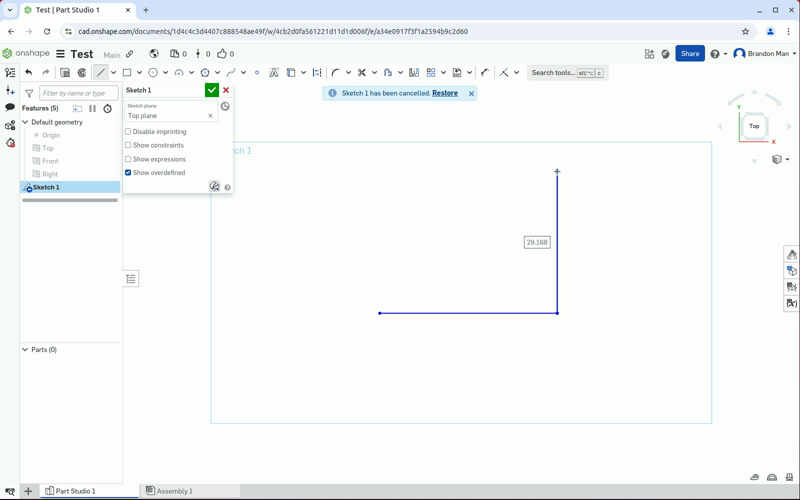
mouse_move(379, 171)
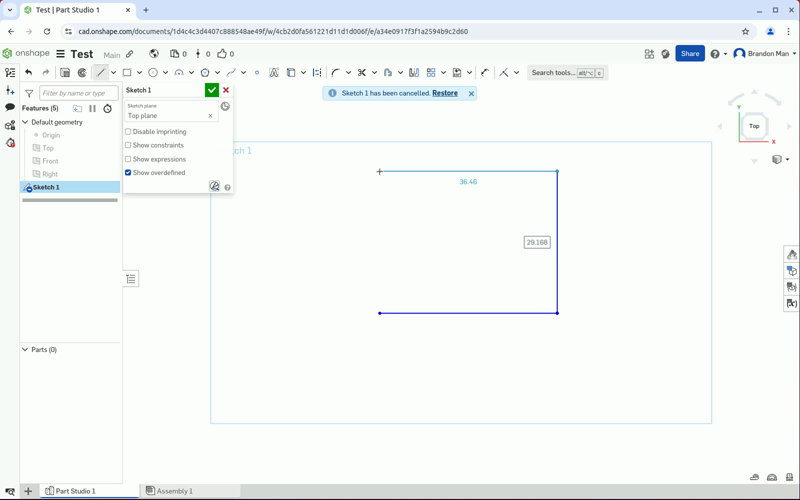
click(379, 171)
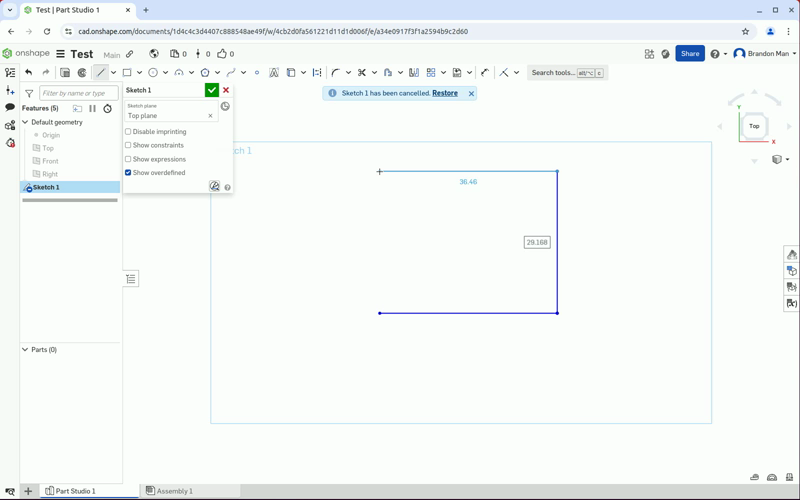
key_up(shift)
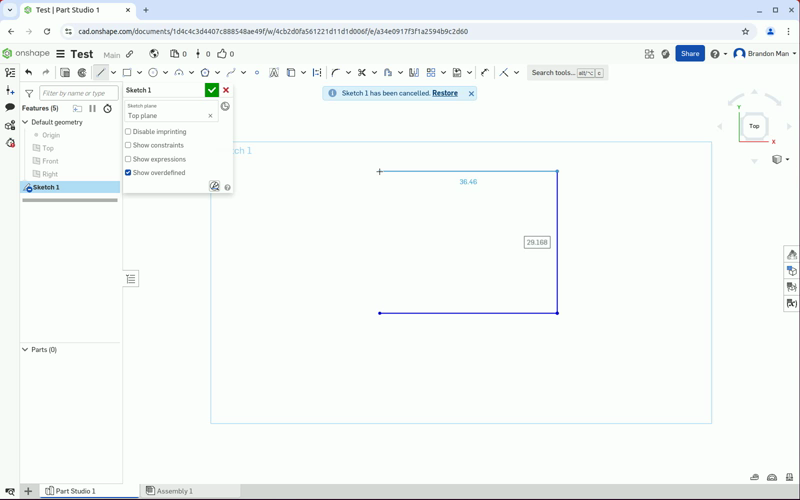
key_down(shift)
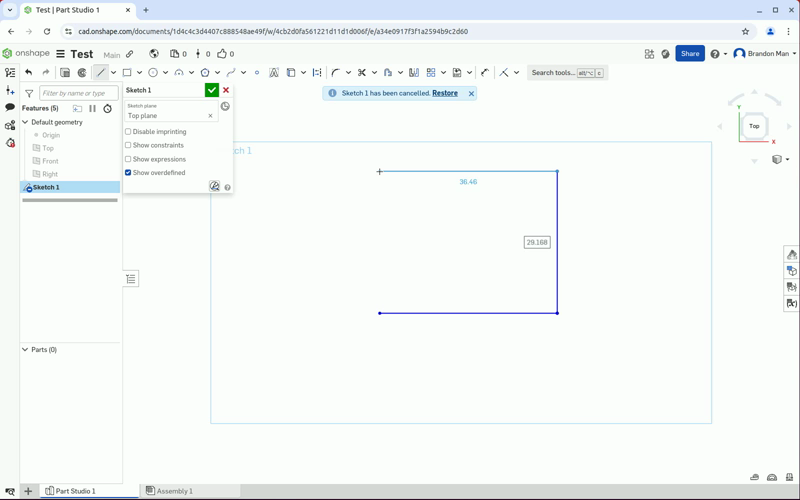
mouse_move(379, 313)
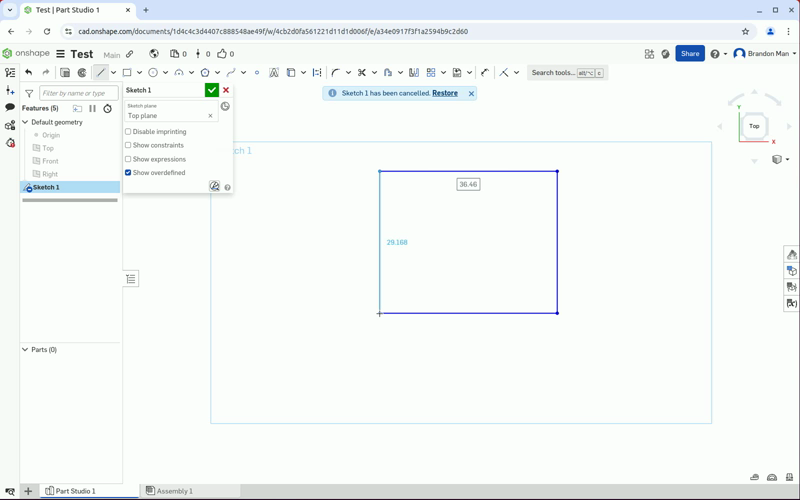
key_up(shift)
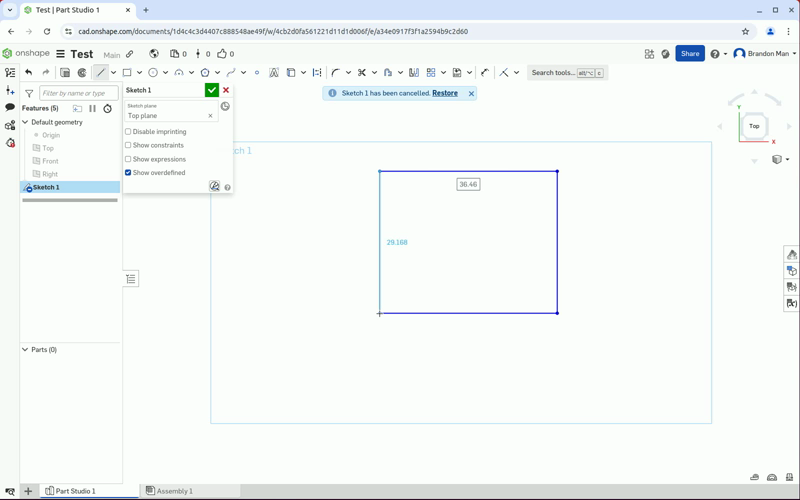
click(379, 313)
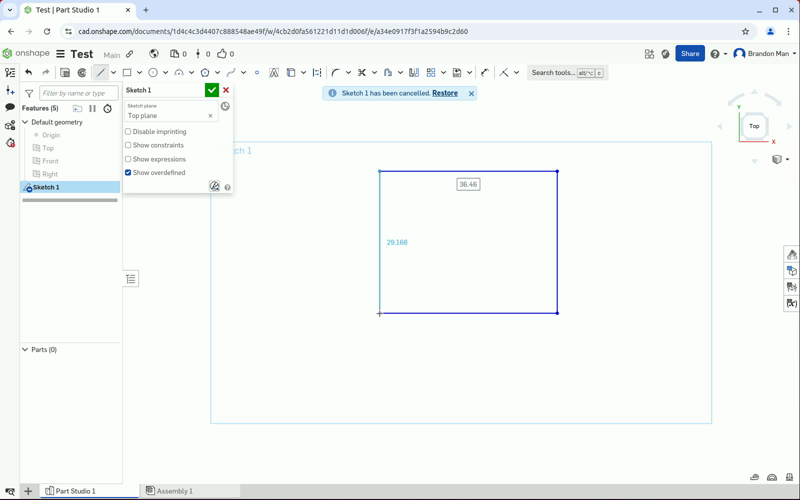
key(esc)
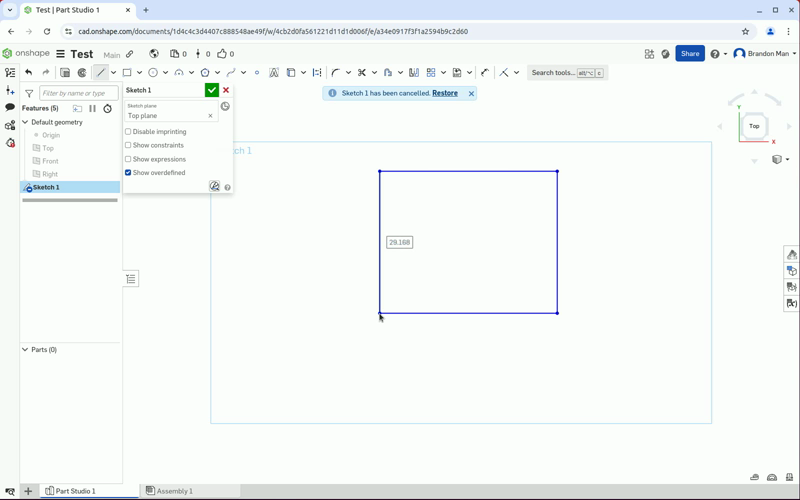
mouse_move(535, 243)
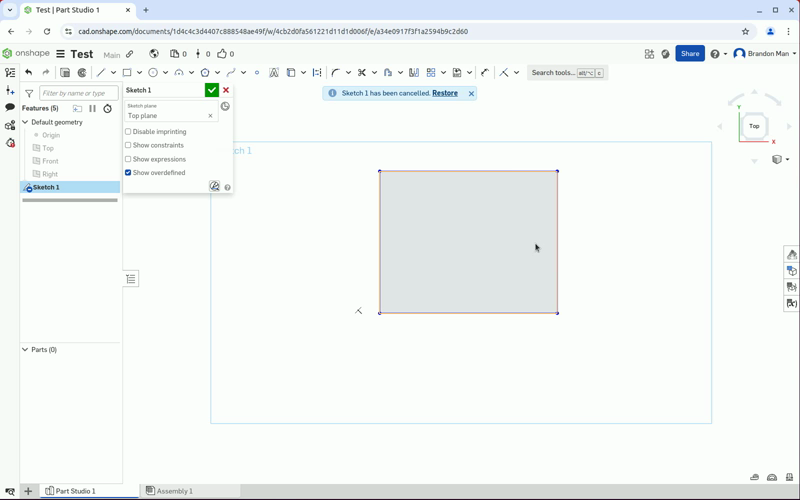
click(535, 243)
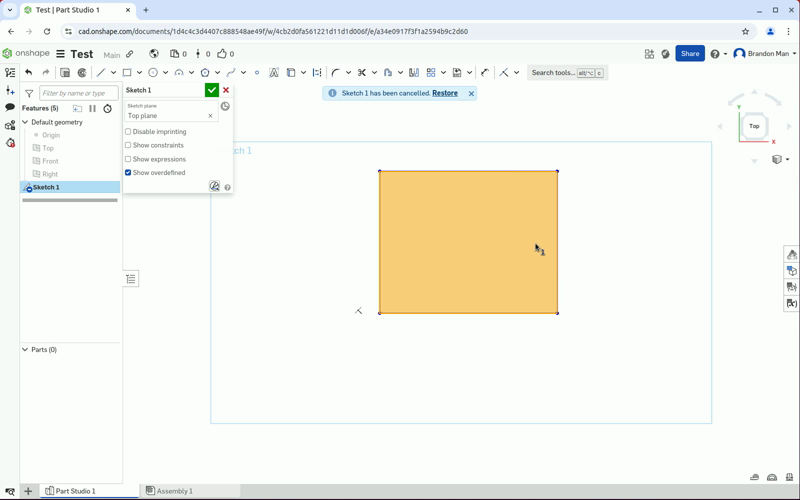
mouse_move(73, 352)
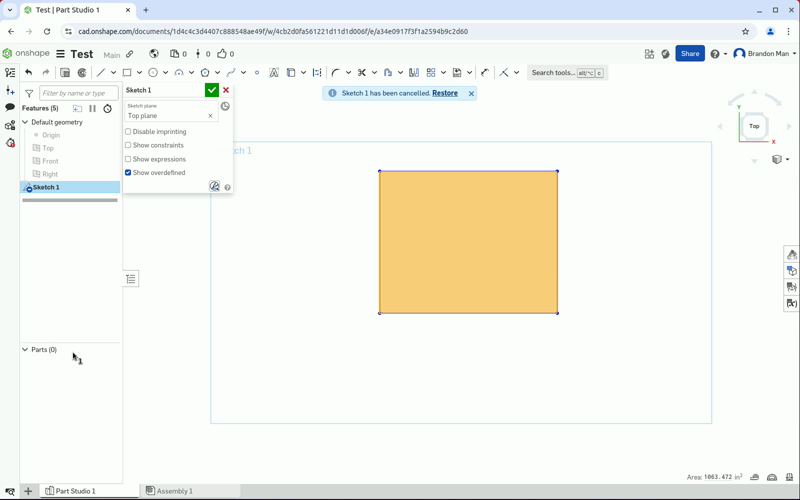
key(shift+y)
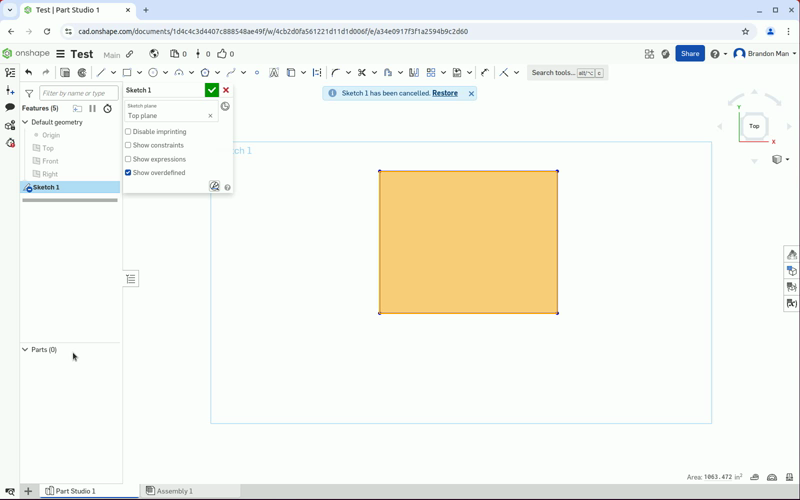
key(shift+e)
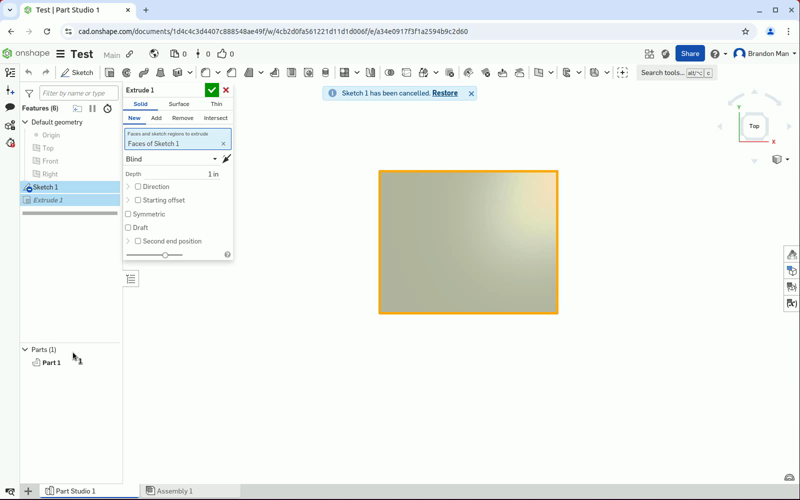
mouse_move(143, 106)
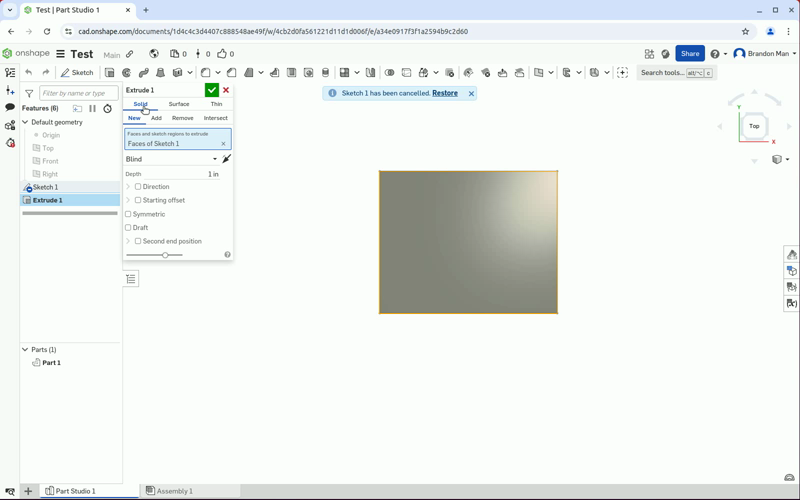
click(143, 106)
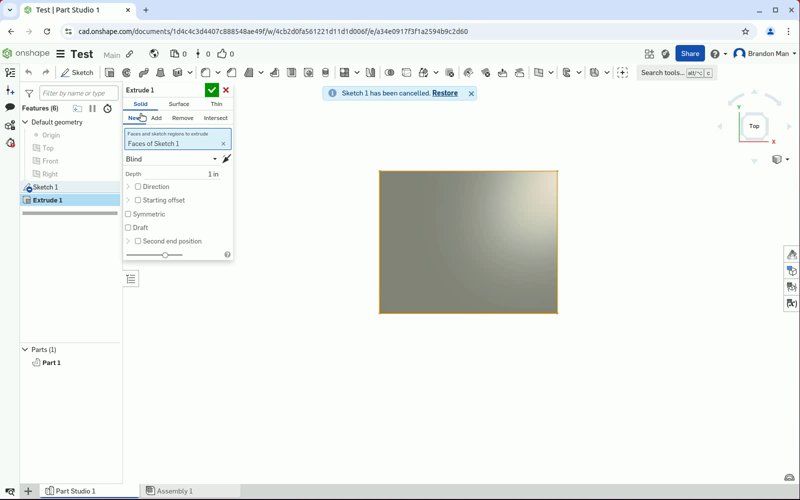
mouse_move(137, 120)
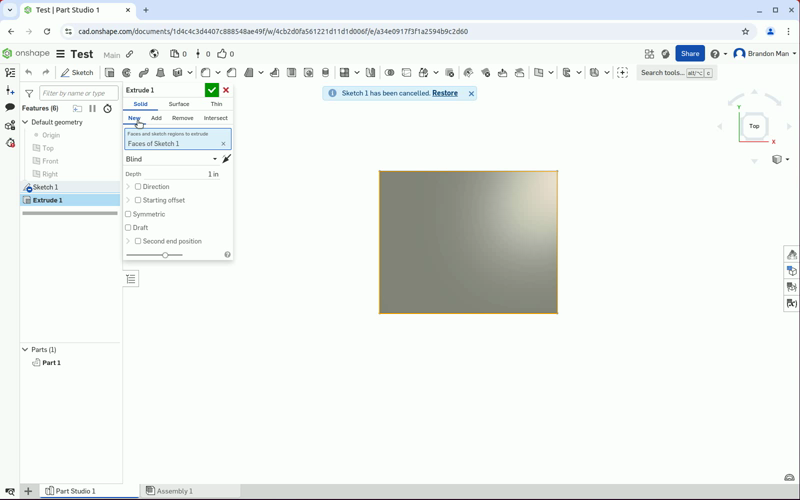
click(137, 120)
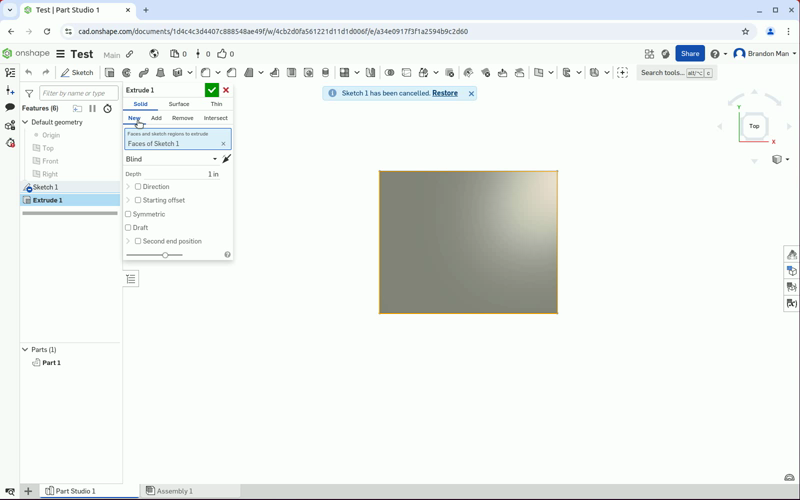
key(tab, 4)
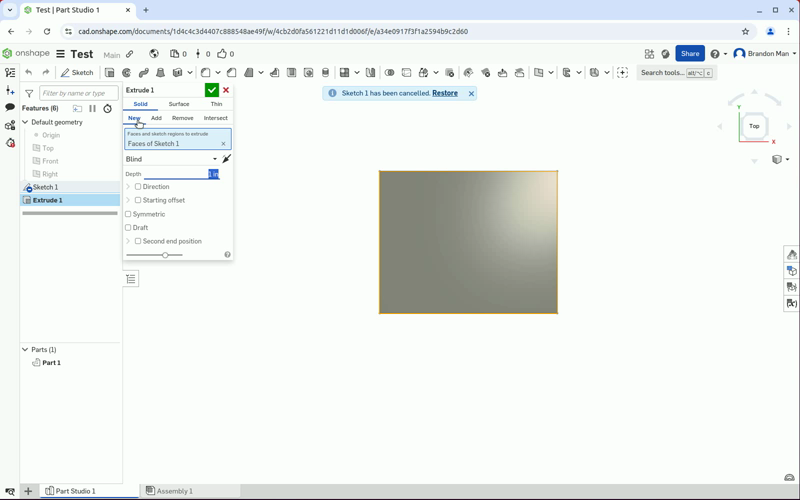
text(6.018)
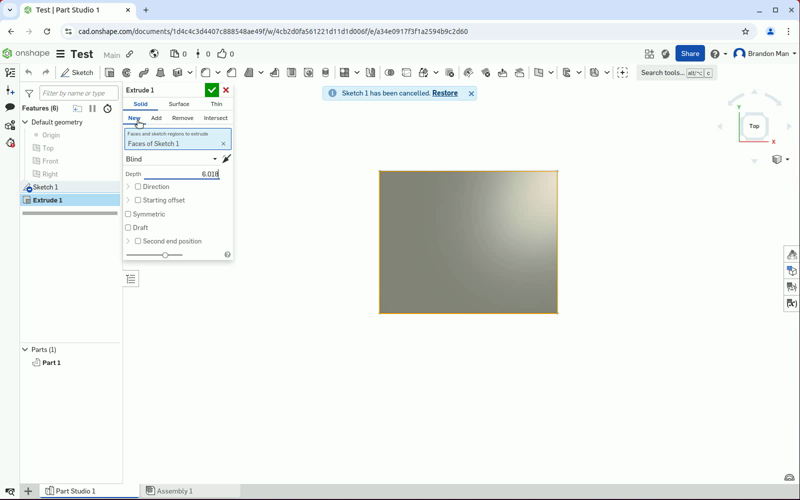
key(enter)
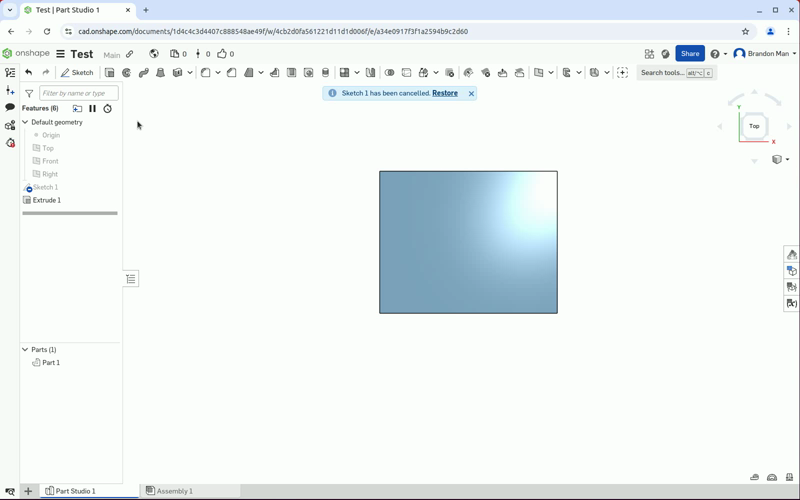
key(shift+h)
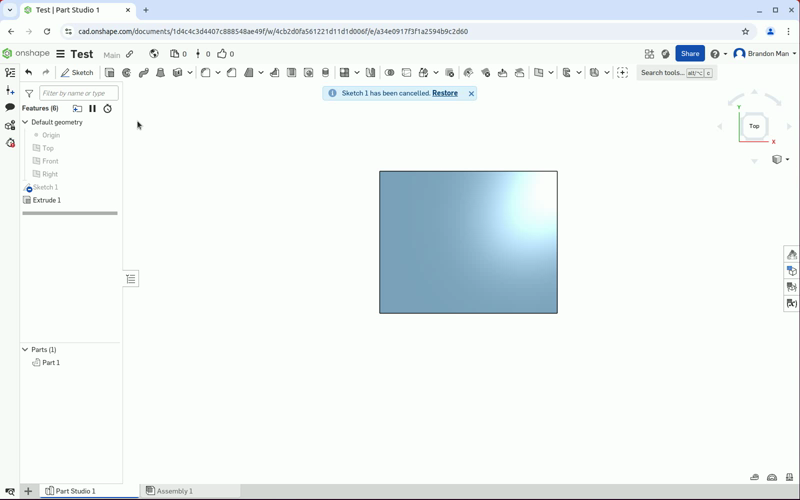
key(shift+h)
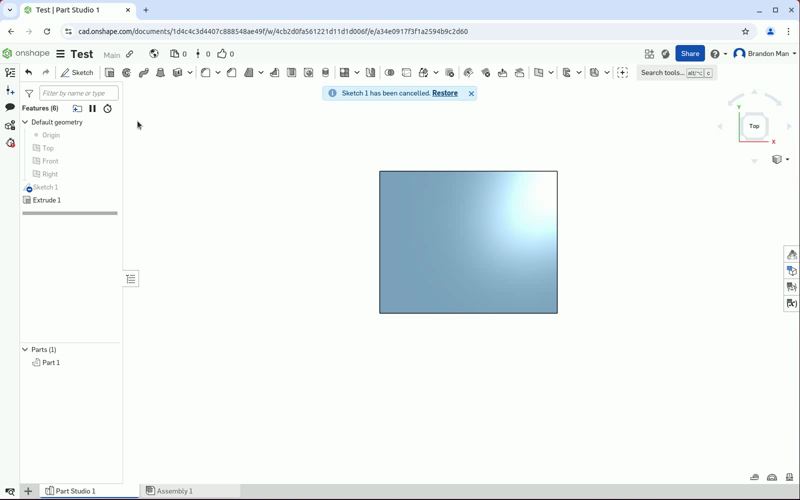
mouse_move(73, 189)
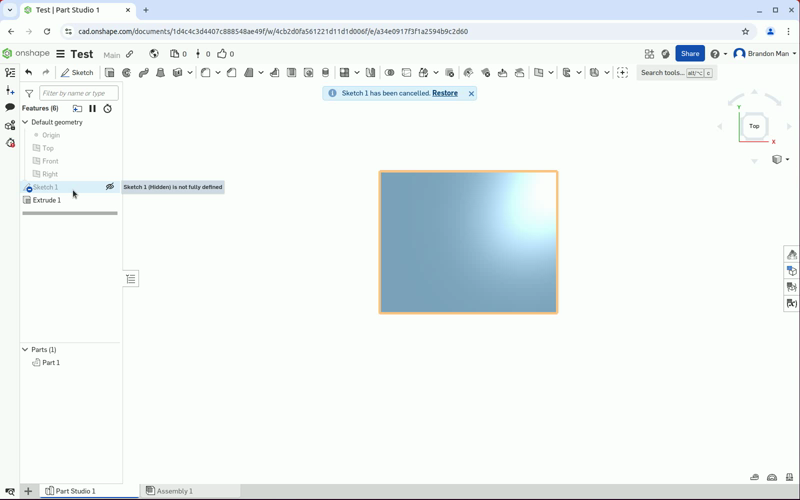
click(73, 189)
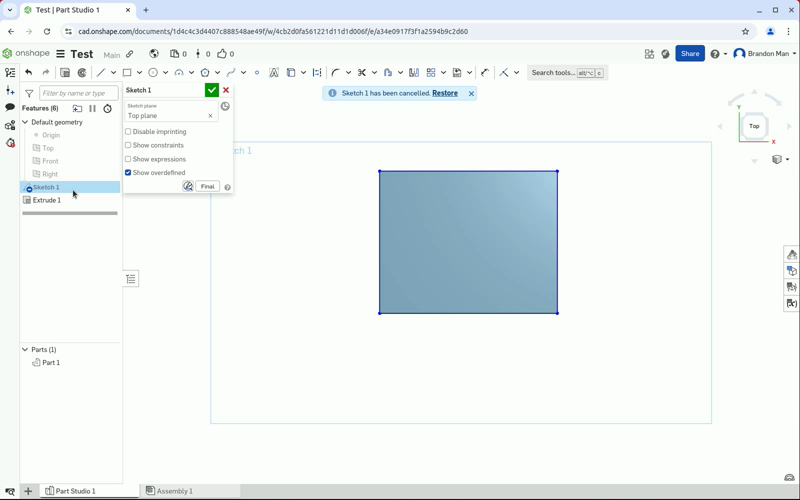
mouse_move(229, 92)
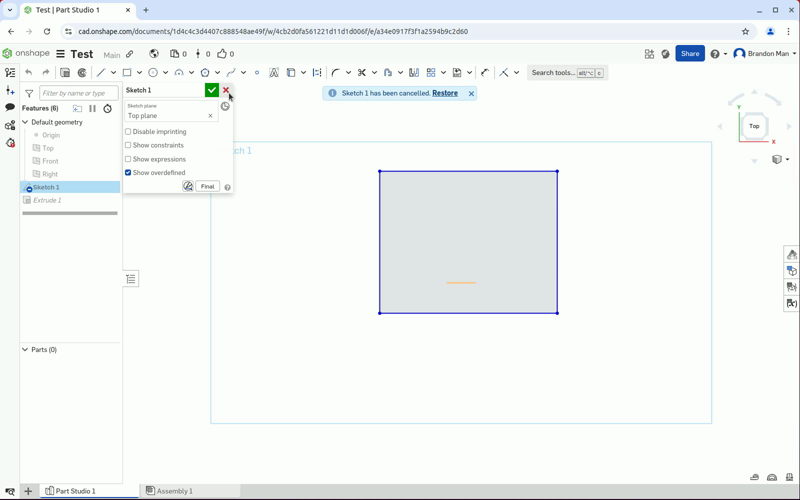
click(229, 92)
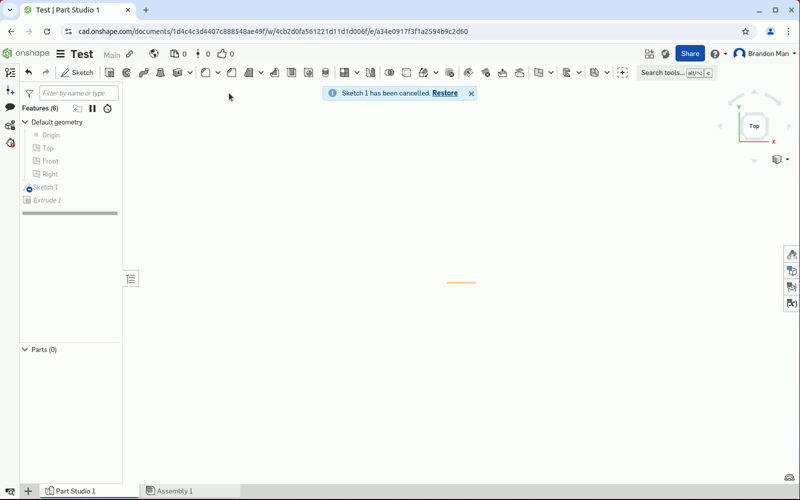
mouse_move(541, 75)
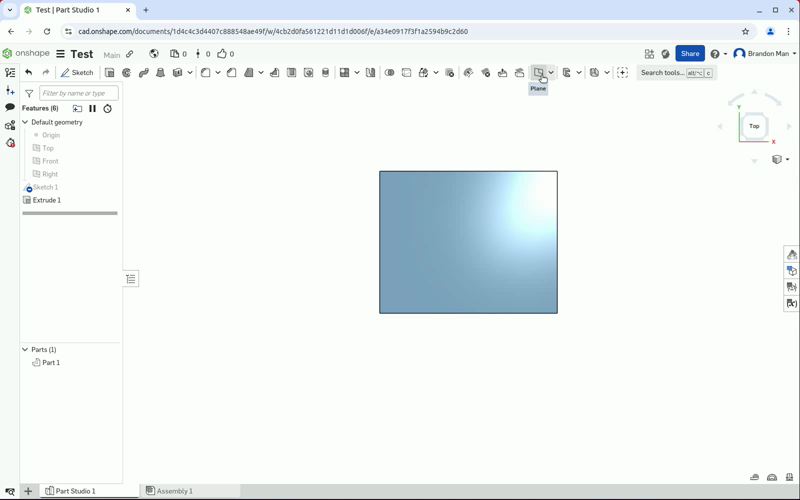
click(541, 75)
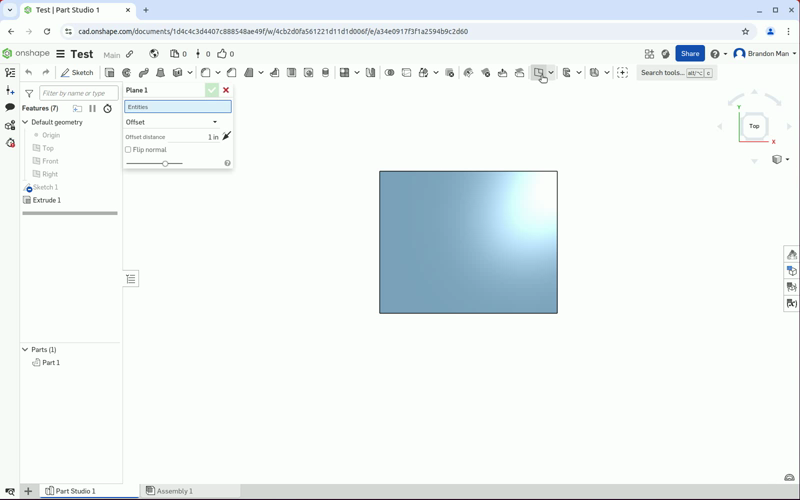
mouse_move(73, 150)
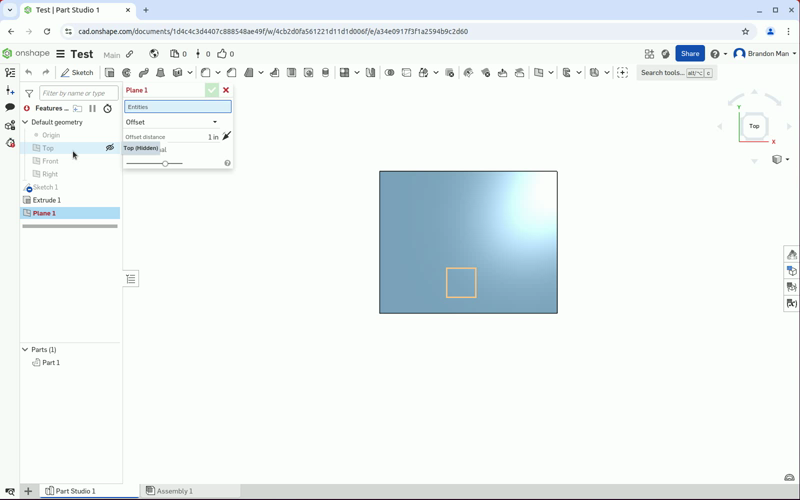
click(73, 150)
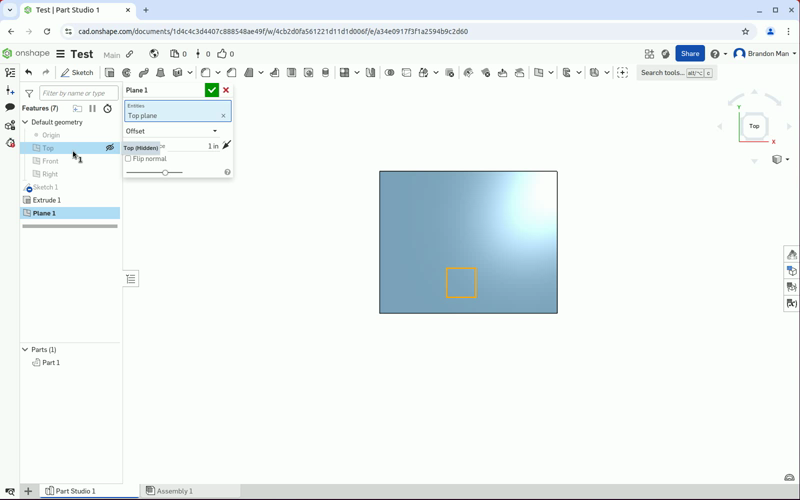
key(tab, 2)
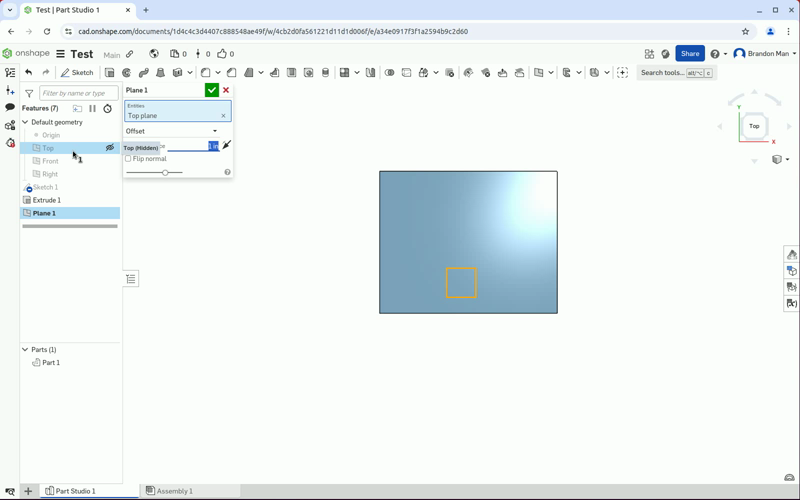
text(6.008)
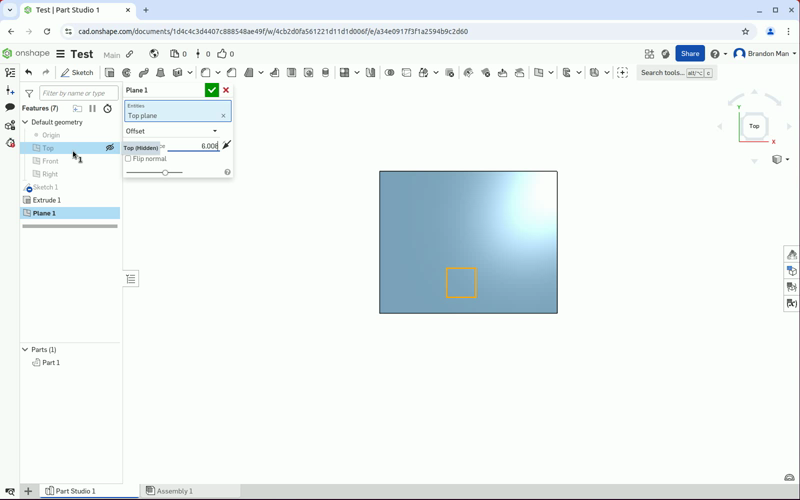
key(enter, 2)
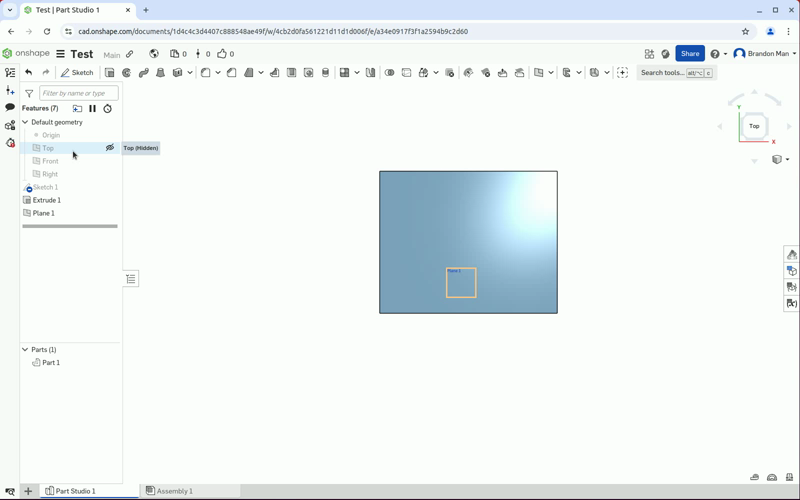
key(shift+s)
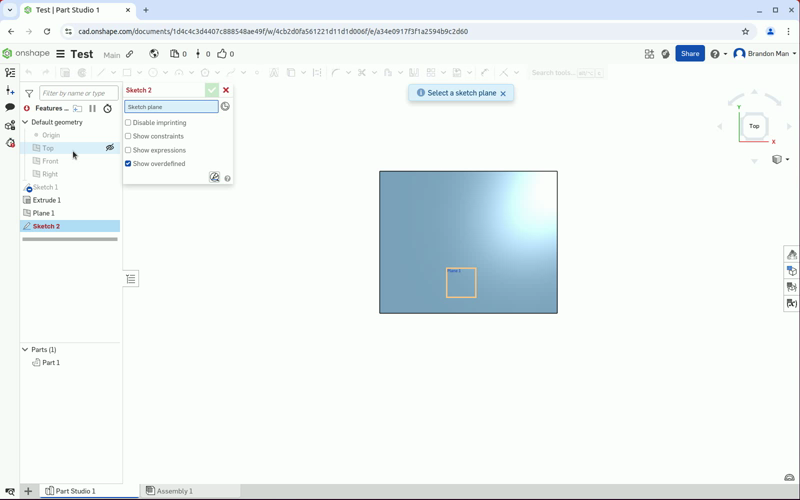
mouse_move(73, 215)
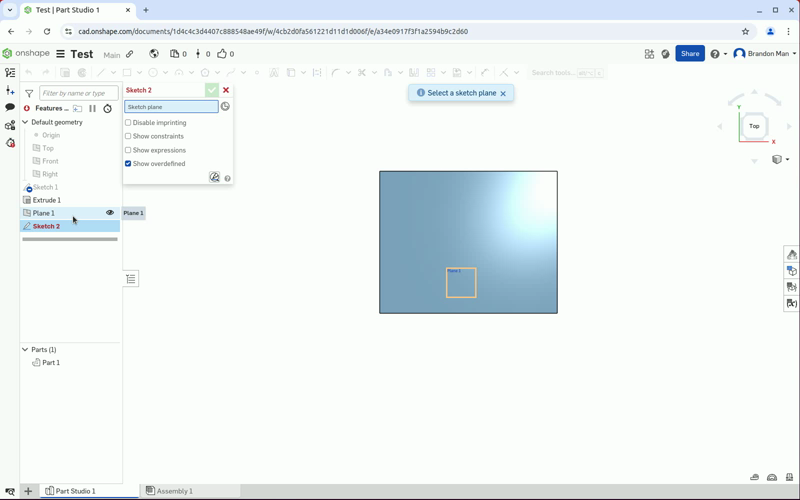
click(73, 215)
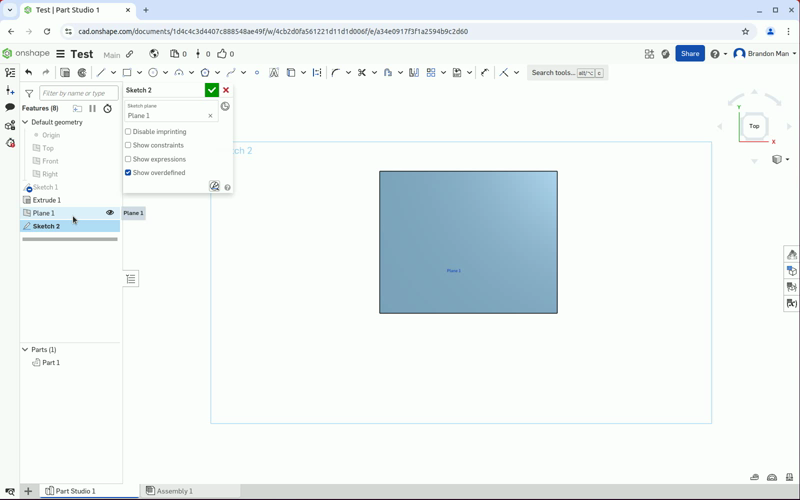
mouse_move(73, 352)
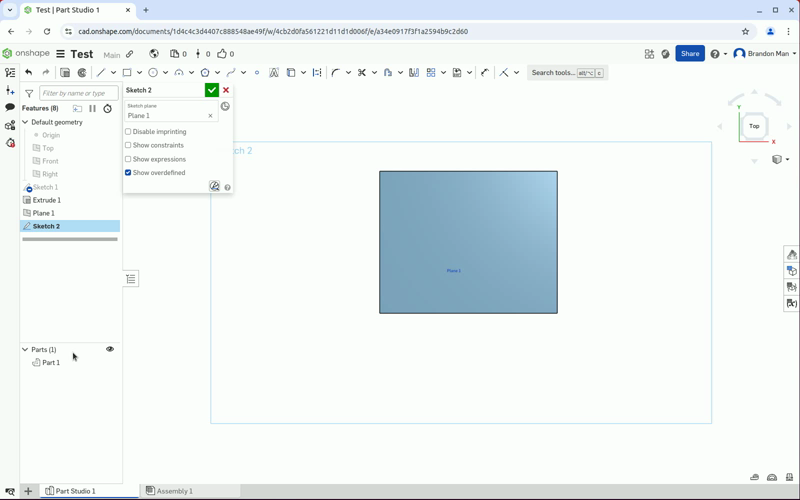
key(y)
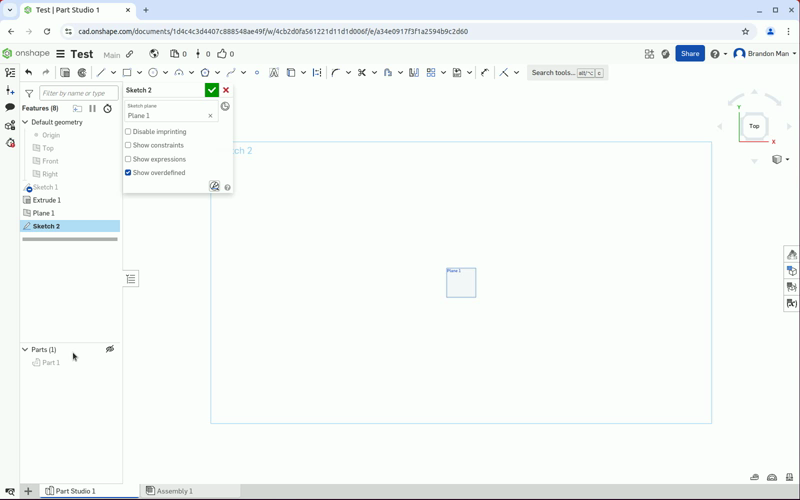
key(l)
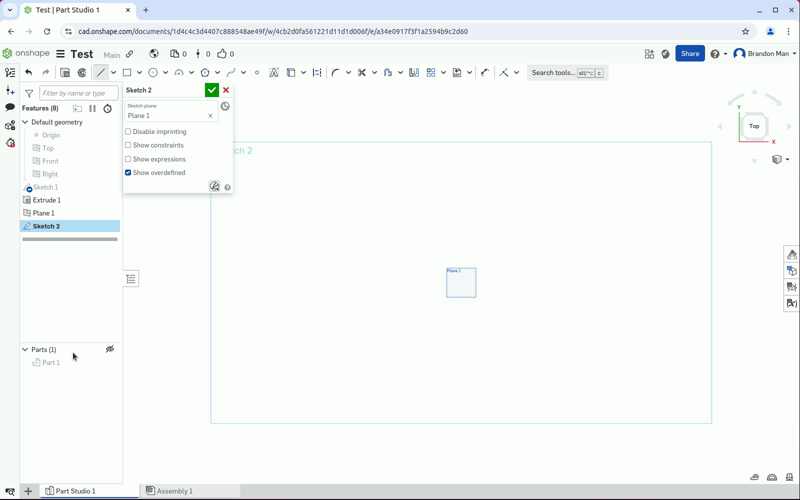
key_down(shift)
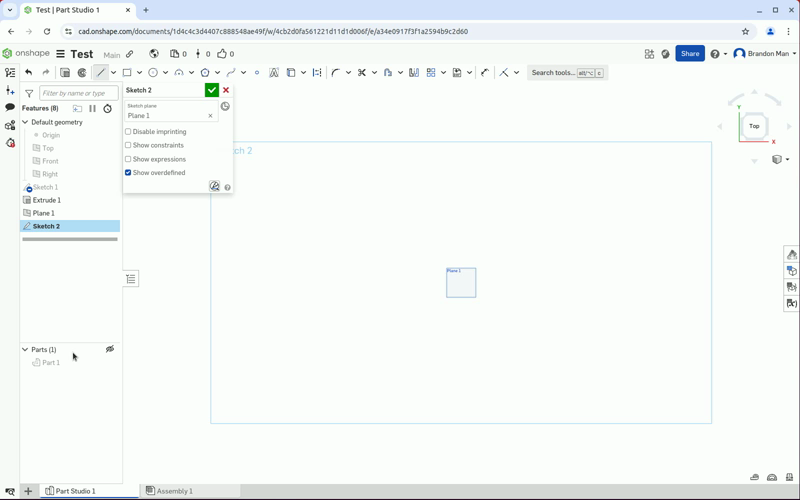
mouse_move(379, 309)
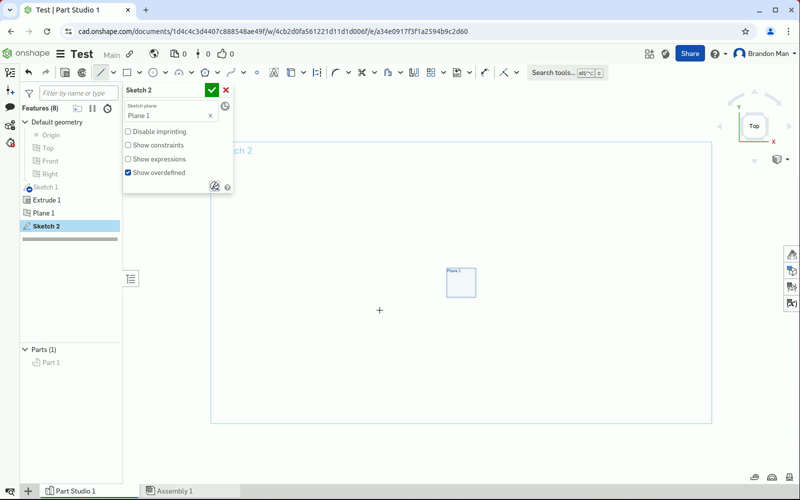
click(379, 309)
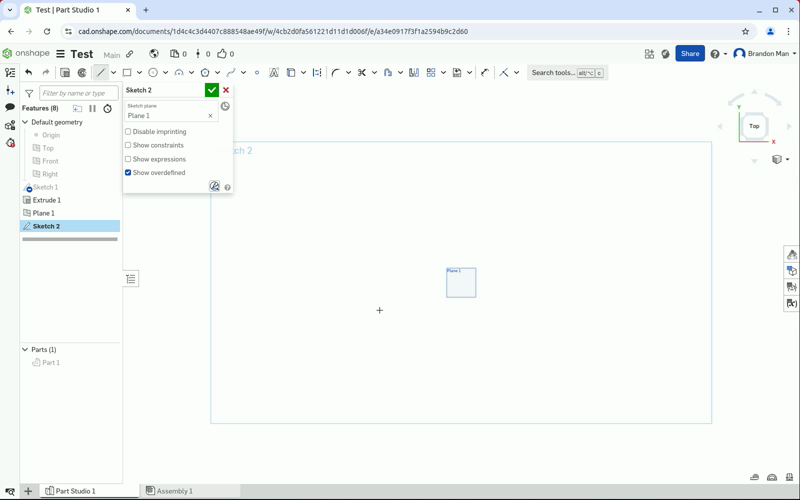
key_up(shift)
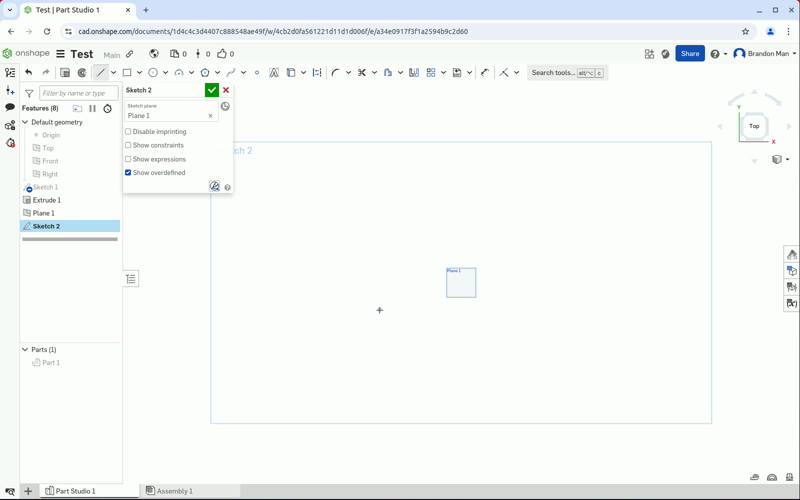
key_down(shift)
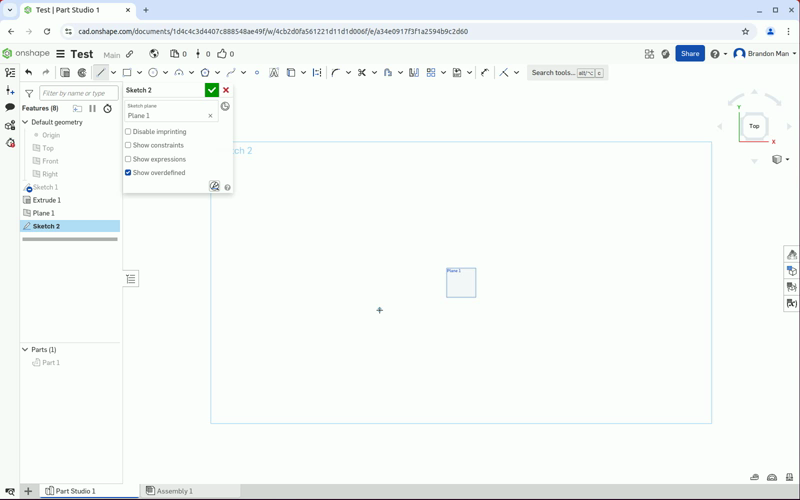
mouse_move(557, 309)
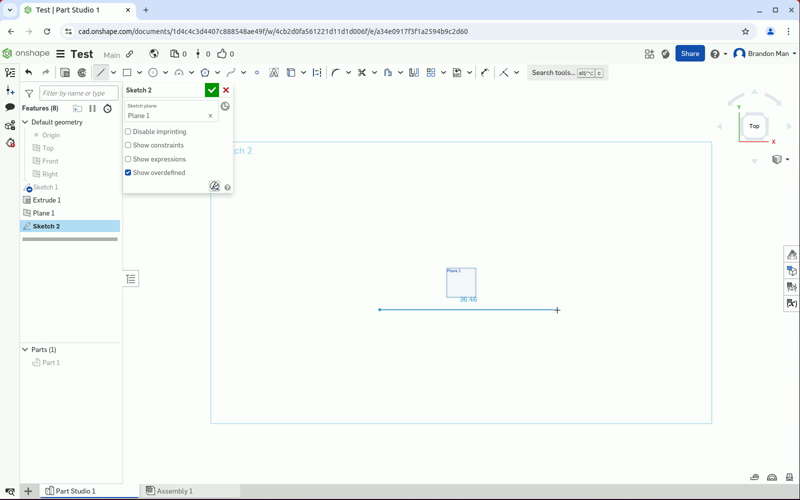
click(557, 309)
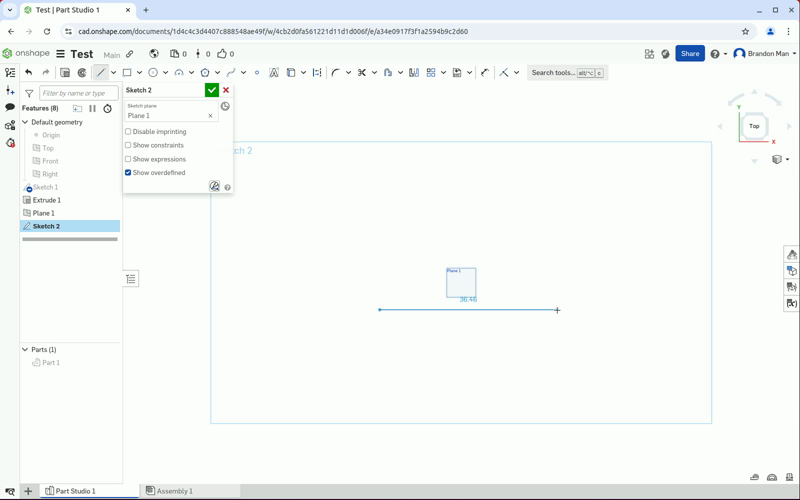
key_up(shift)
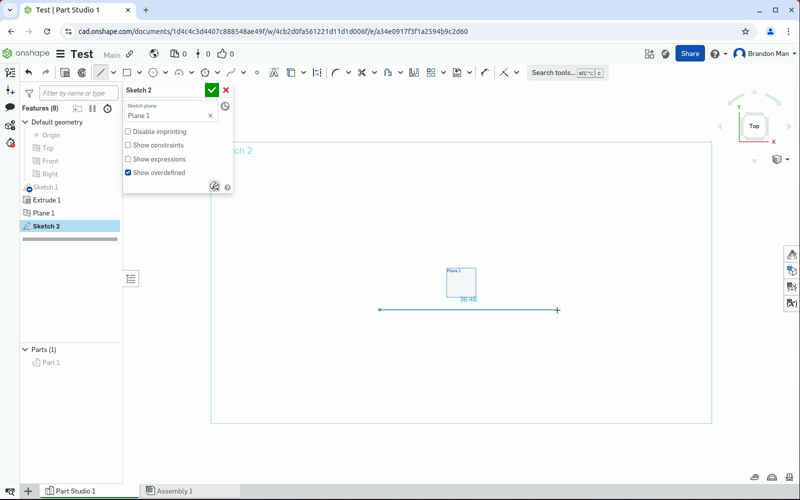
key_down(shift)
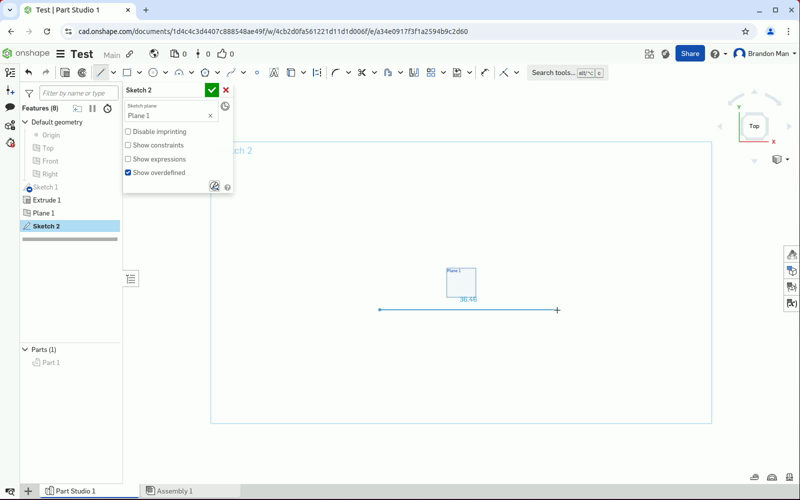
mouse_move(557, 175)
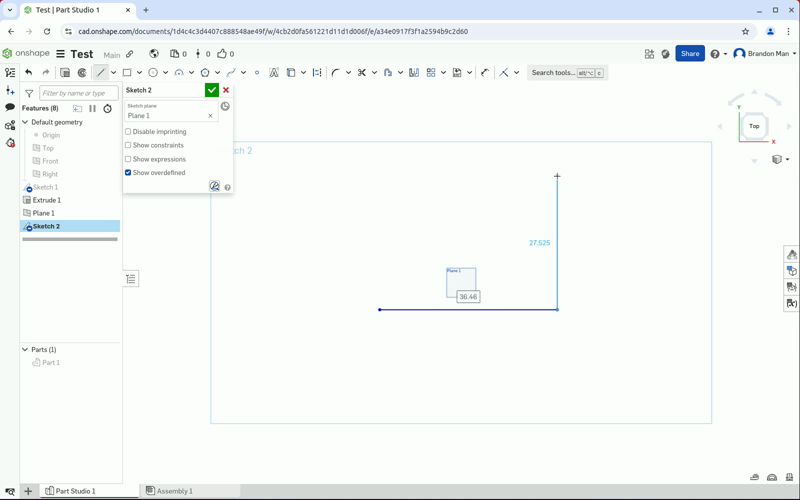
click(557, 175)
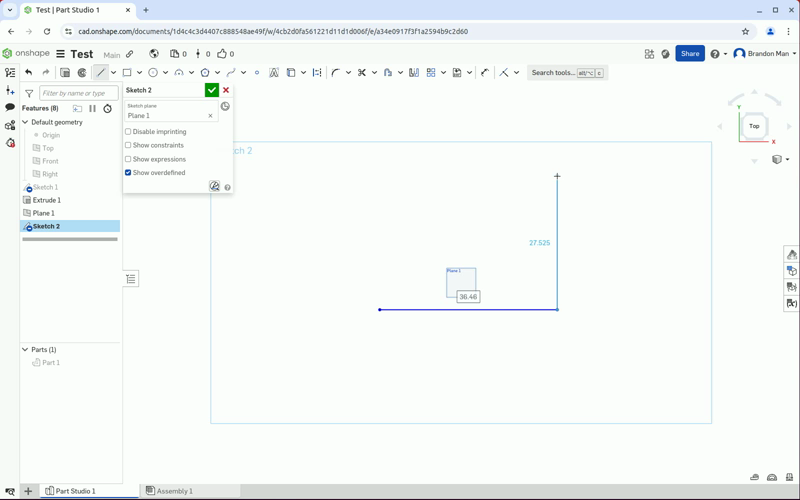
key_up(shift)
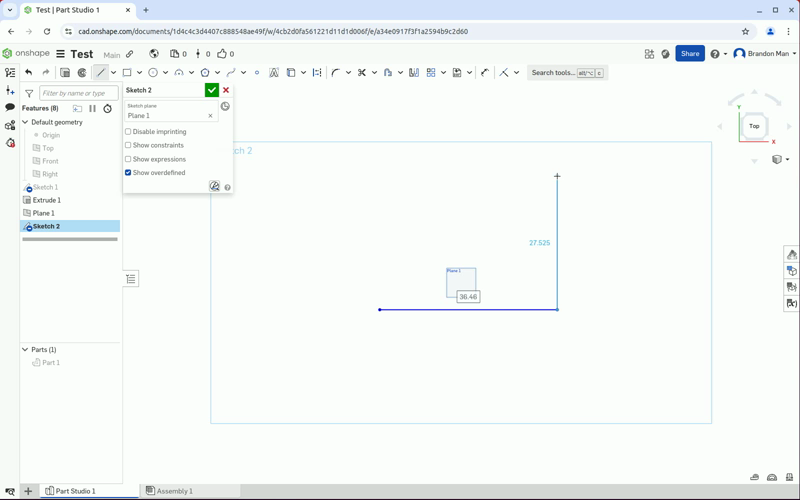
key_down(shift)
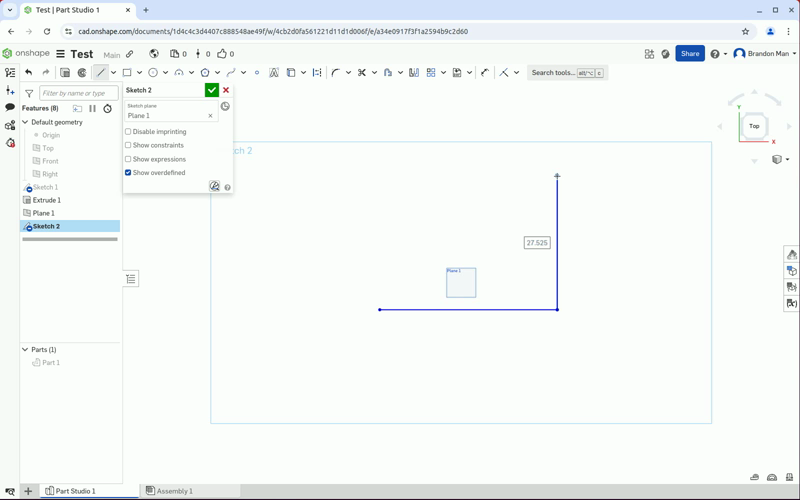
mouse_move(379, 175)
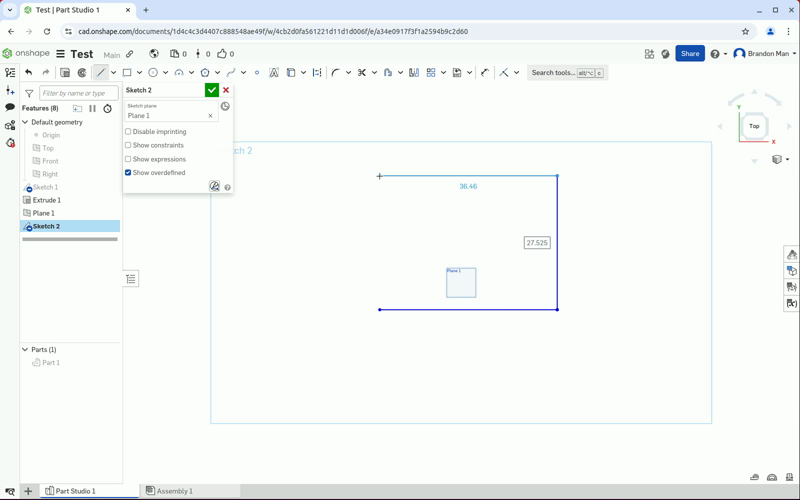
click(379, 175)
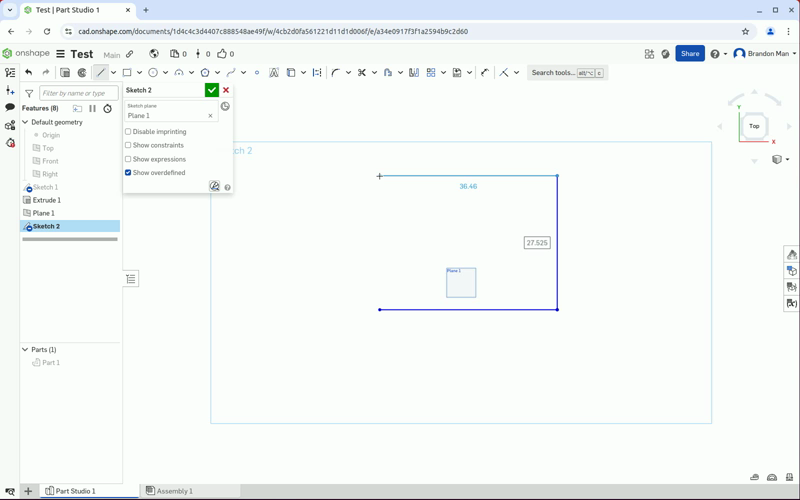
key_up(shift)
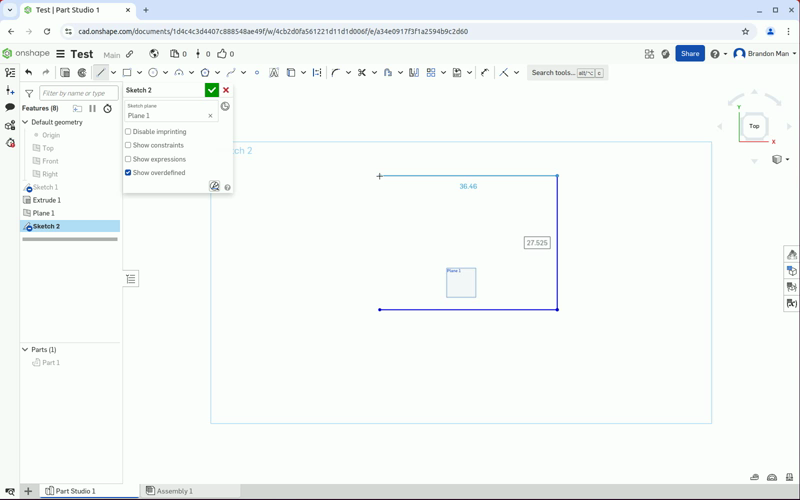
key_down(shift)
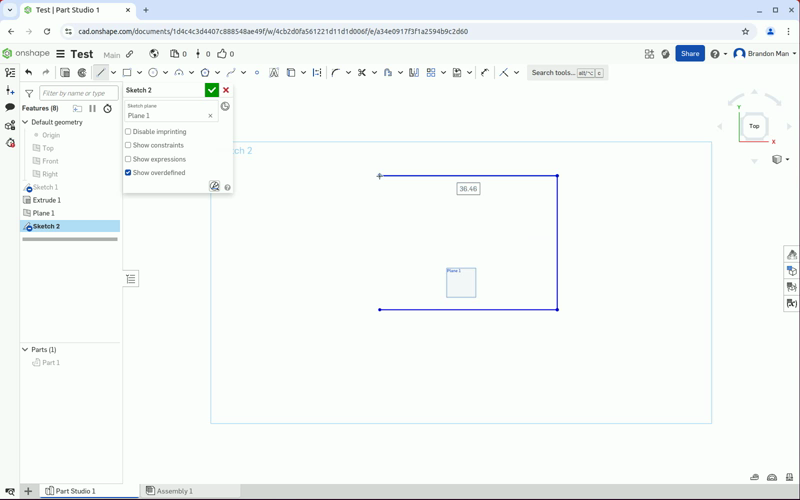
mouse_move(379, 309)
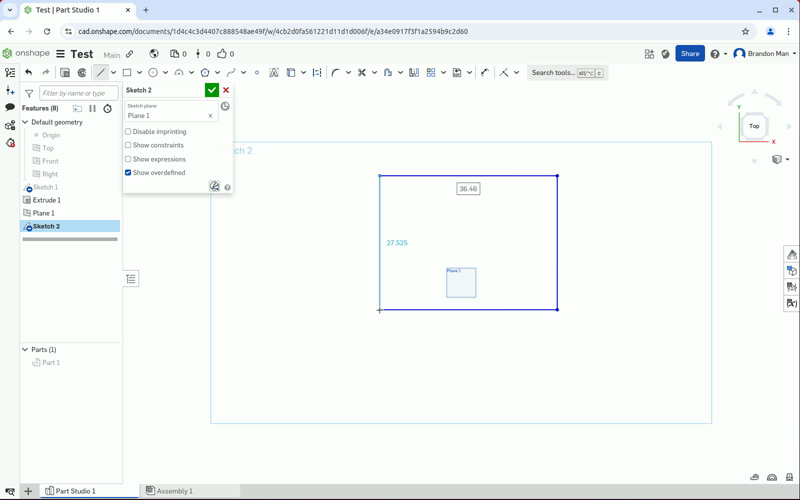
key_up(shift)
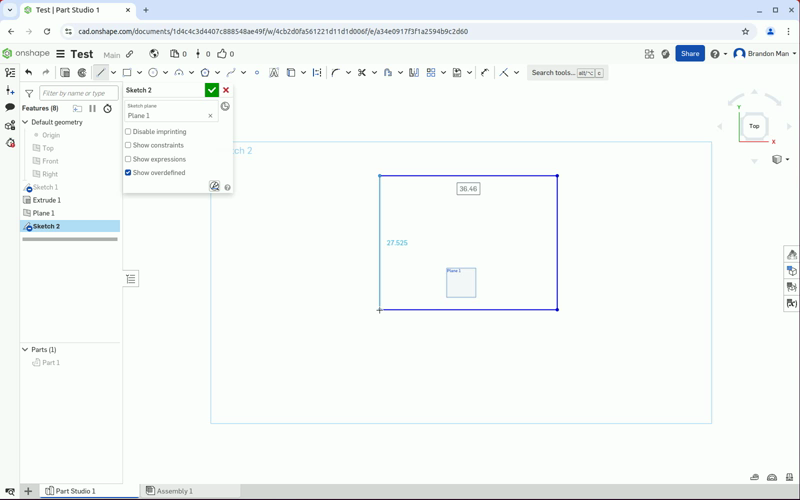
click(379, 309)
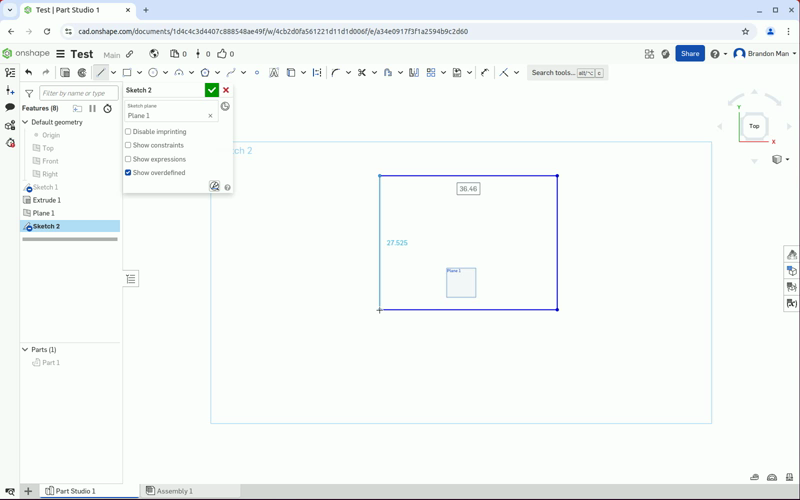
key(esc)
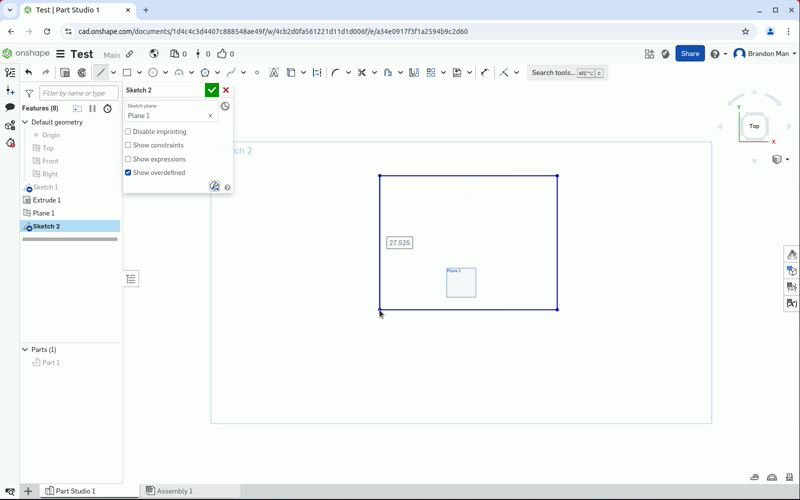
mouse_move(524, 258)
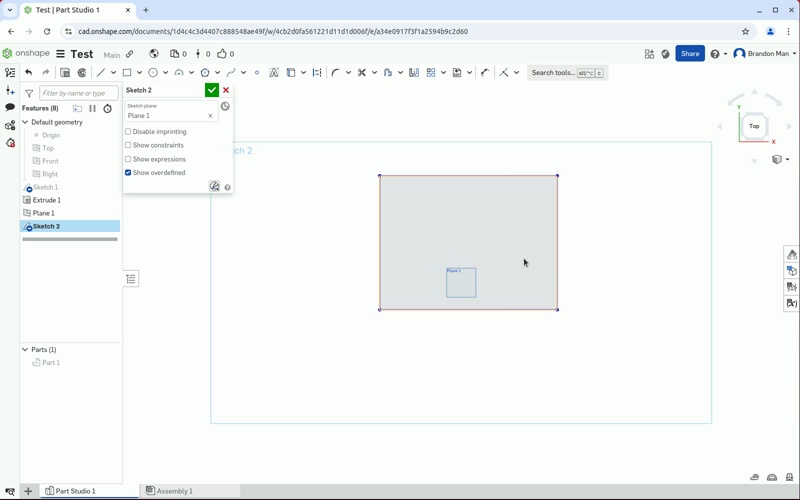
click(524, 258)
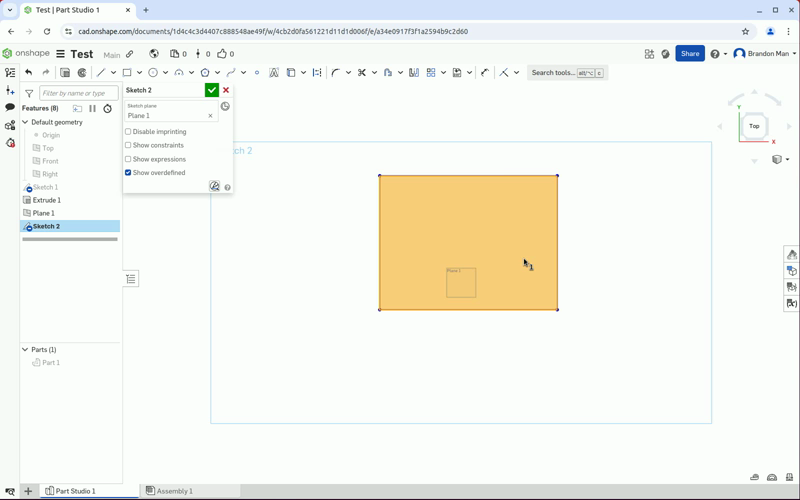
mouse_move(73, 352)
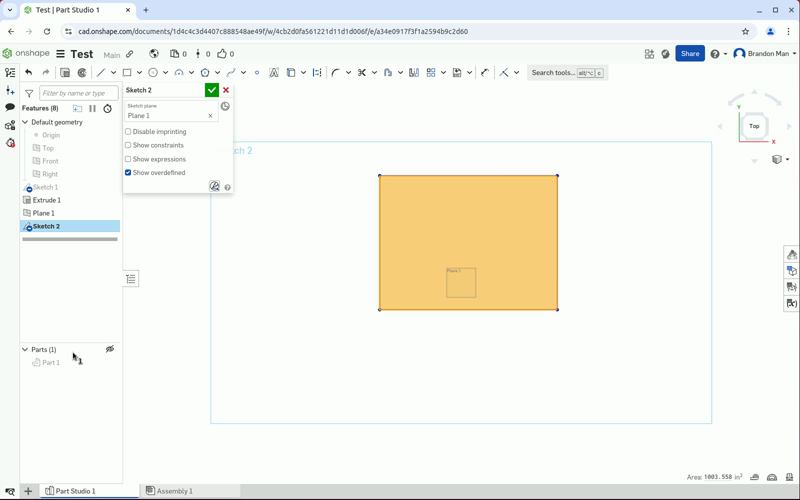
key(shift+y)
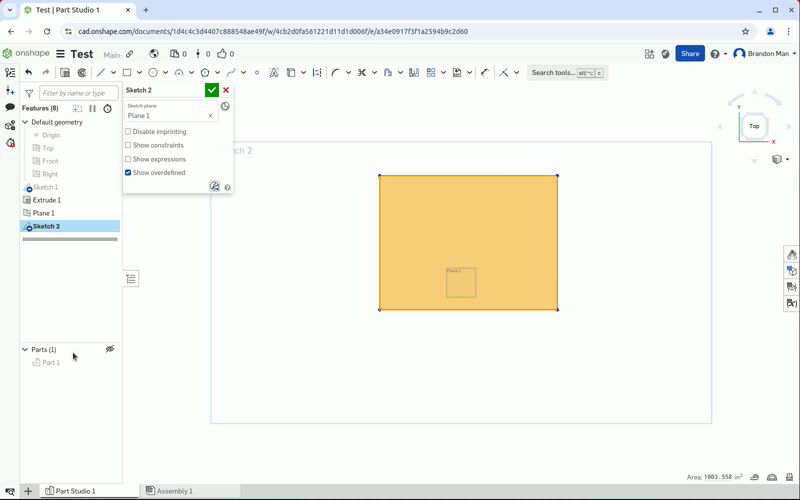
key(shift+e)
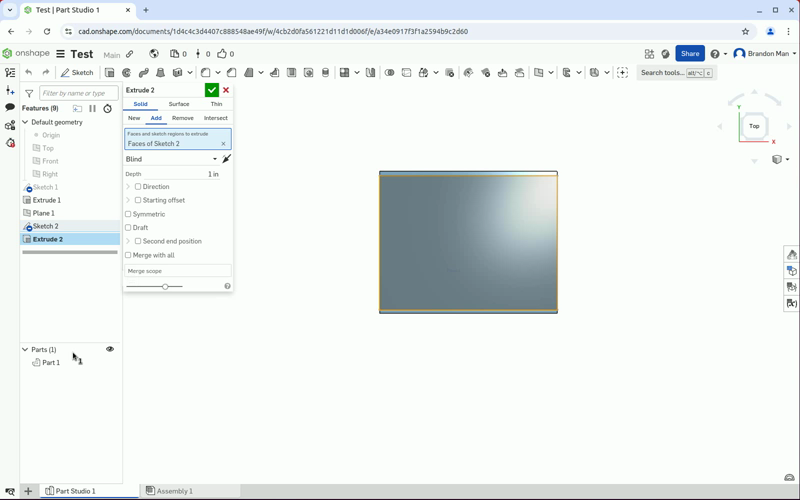
mouse_move(143, 106)
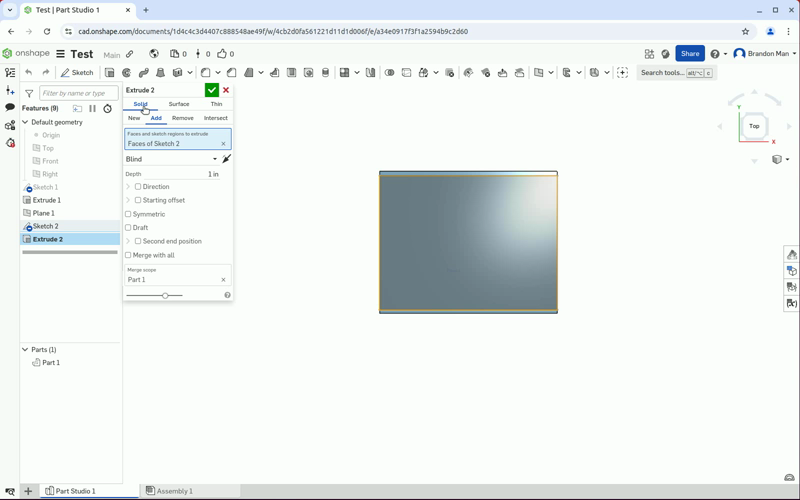
click(143, 106)
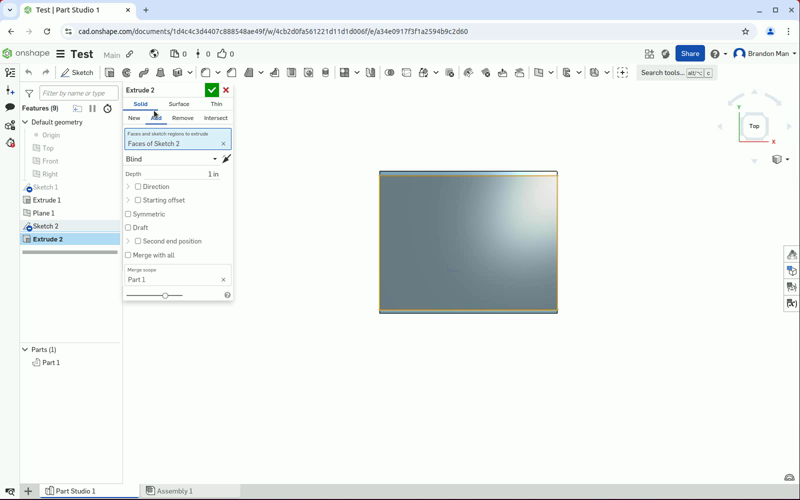
mouse_move(186, 120)
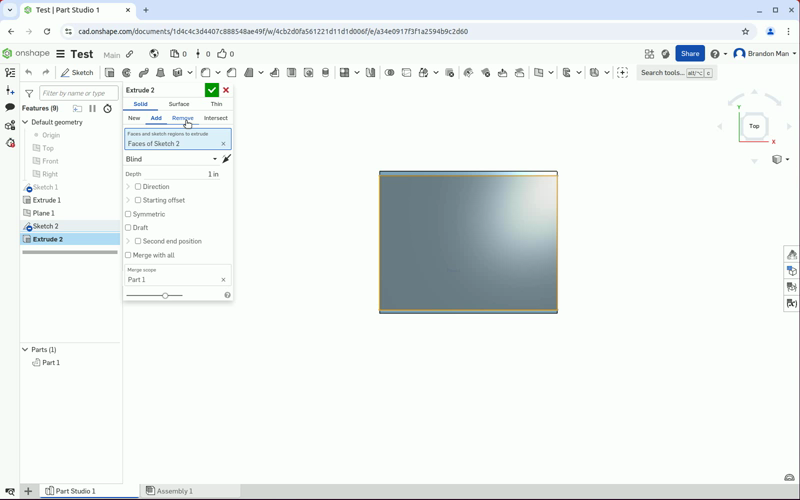
click(186, 120)
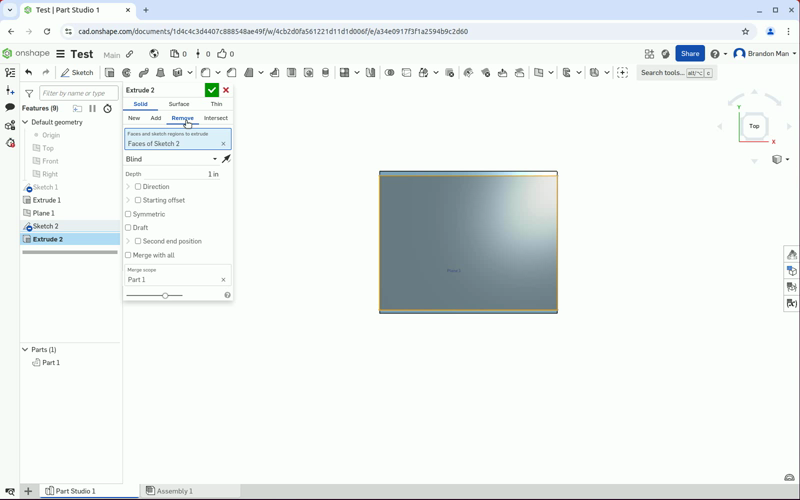
key(tab, 4)
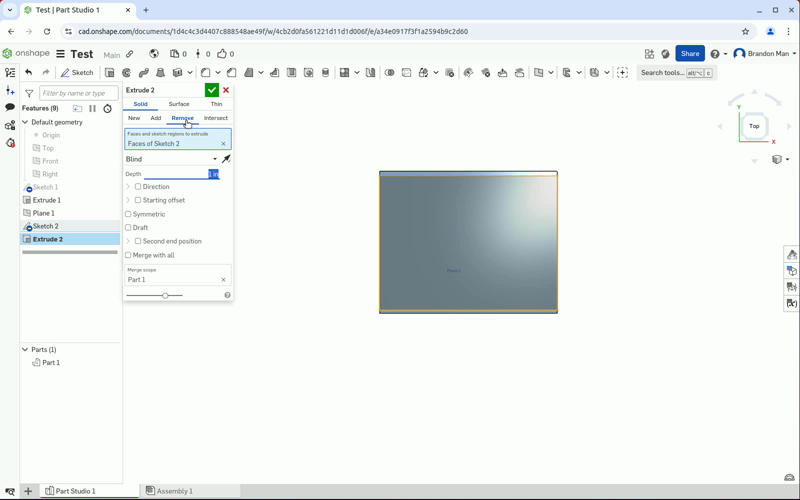
text(5.777)
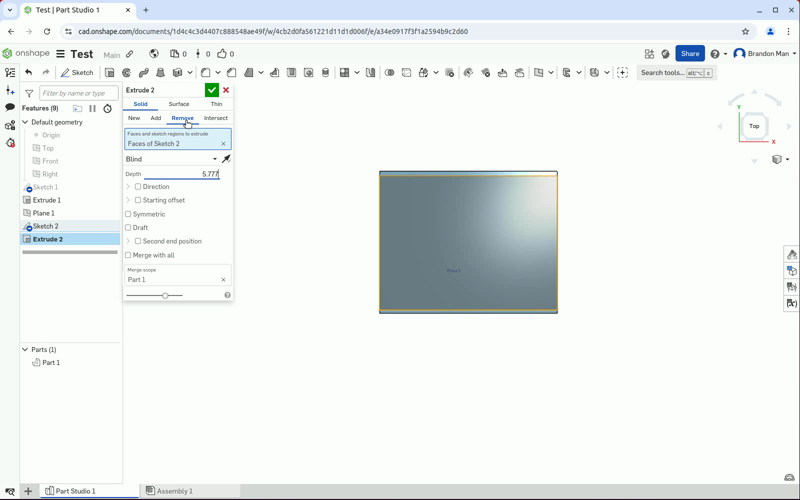
key(tab, 6)
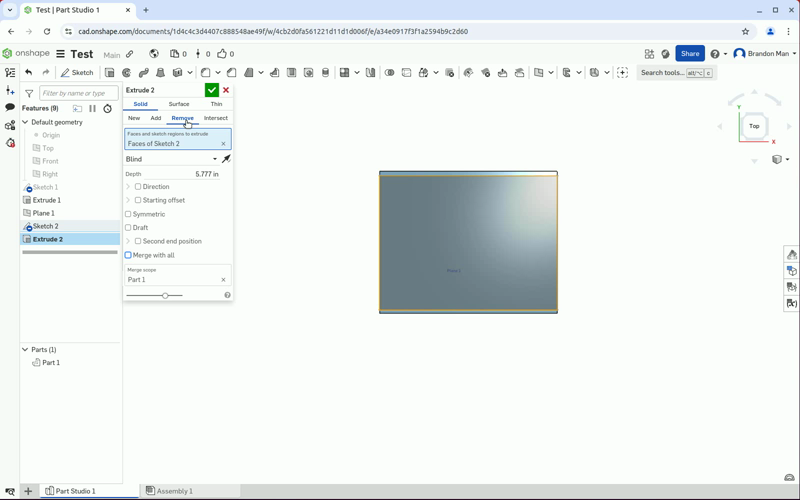
key(space)
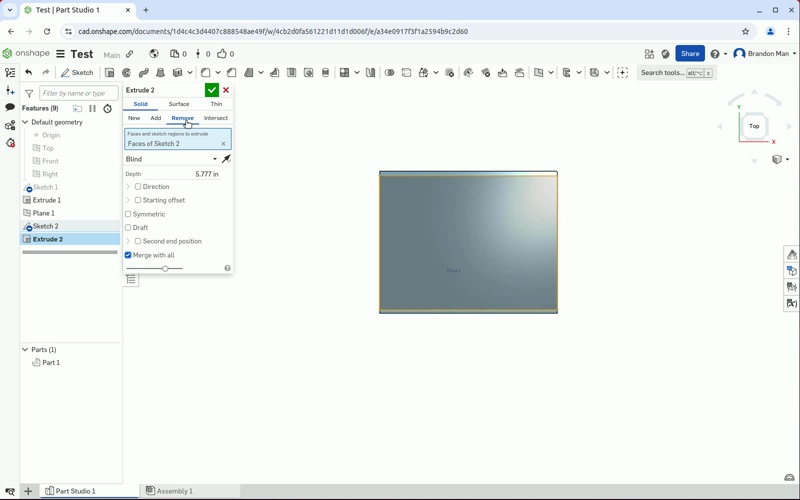
key(enter)
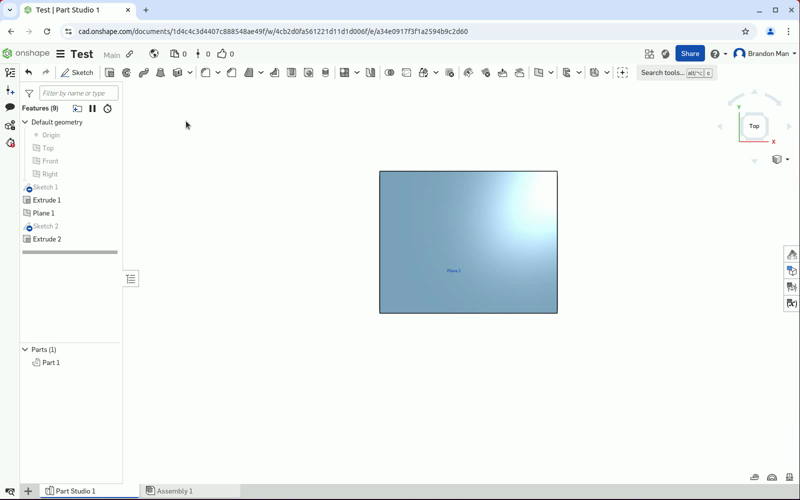
key(shift+h)
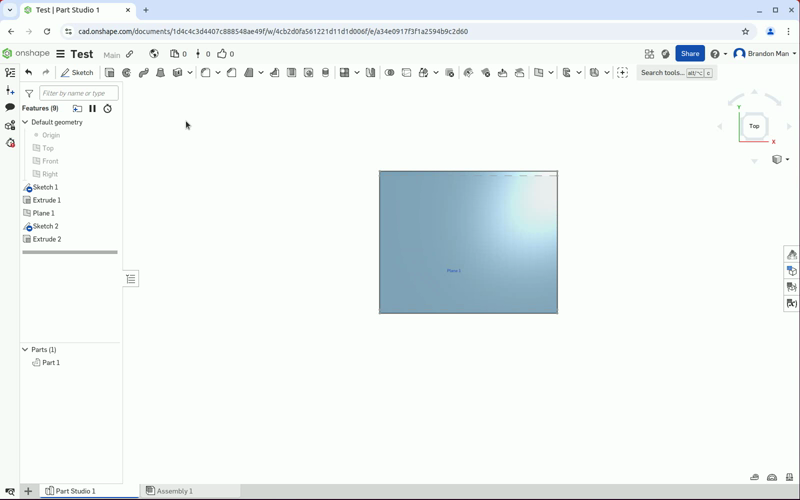
key(shift+h)
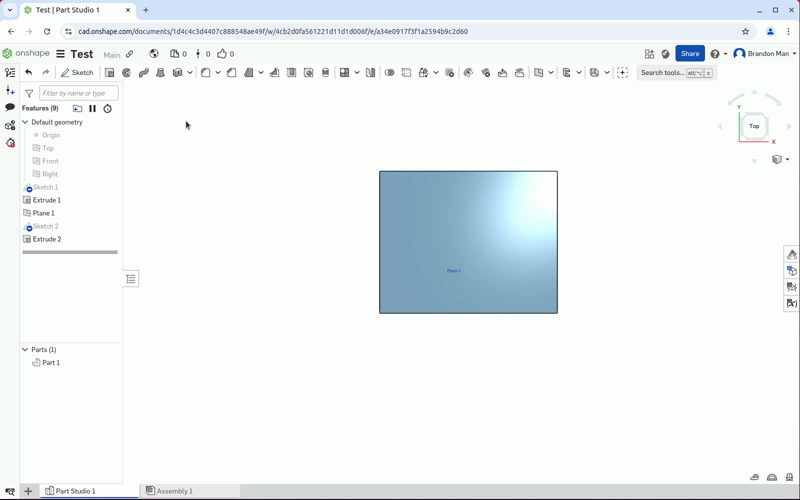
mouse_move(73, 189)
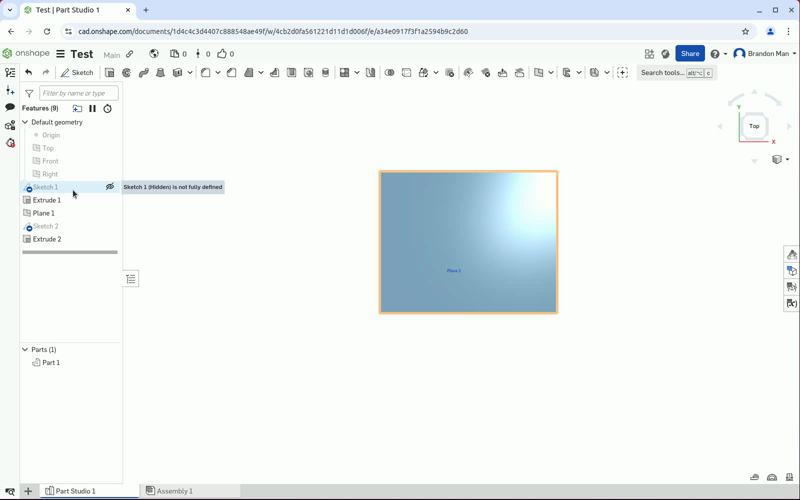
click(73, 189)
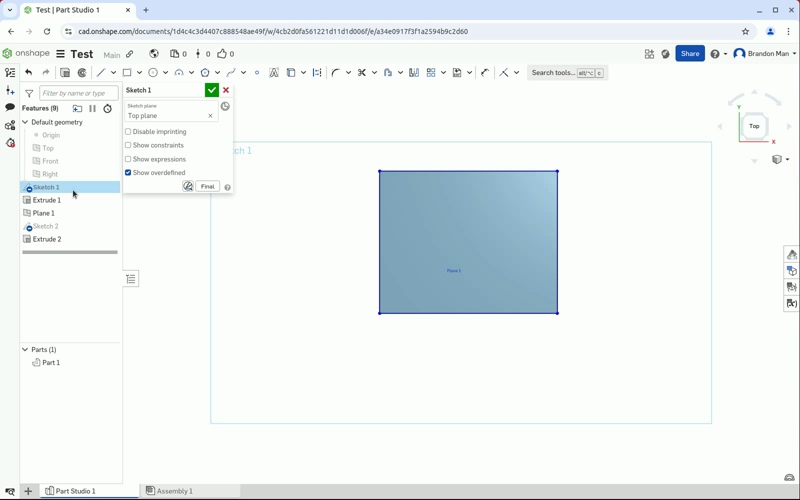
mouse_move(229, 92)
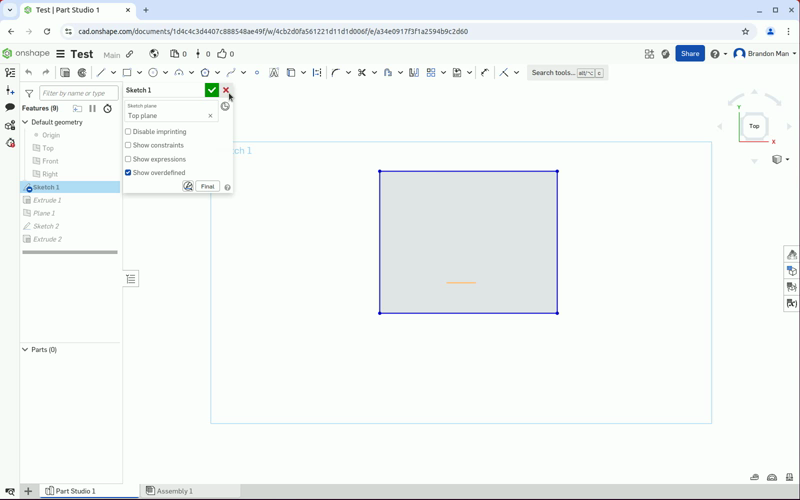
click(229, 92)
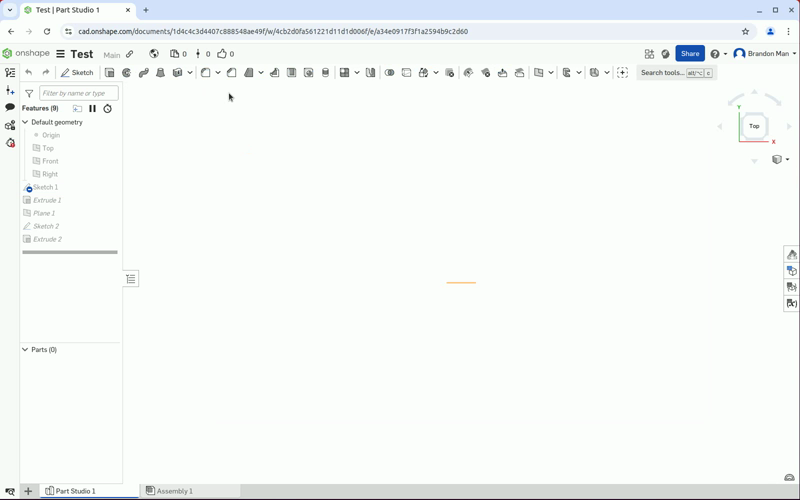
mouse_move(73, 352)
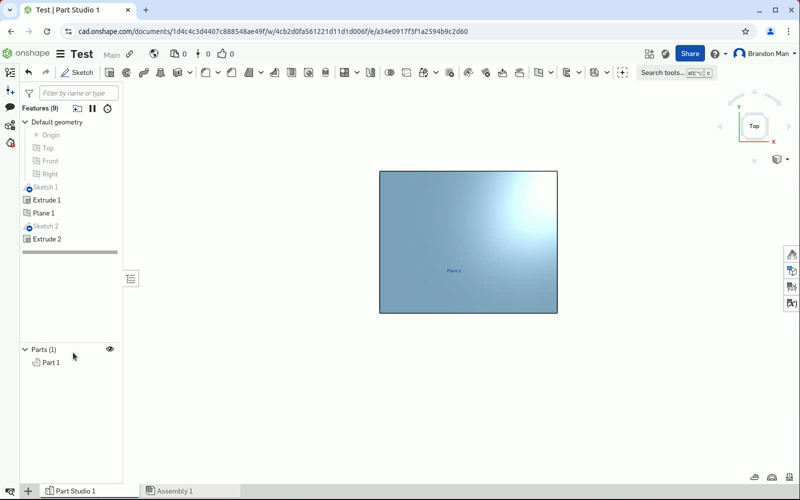
key(y)
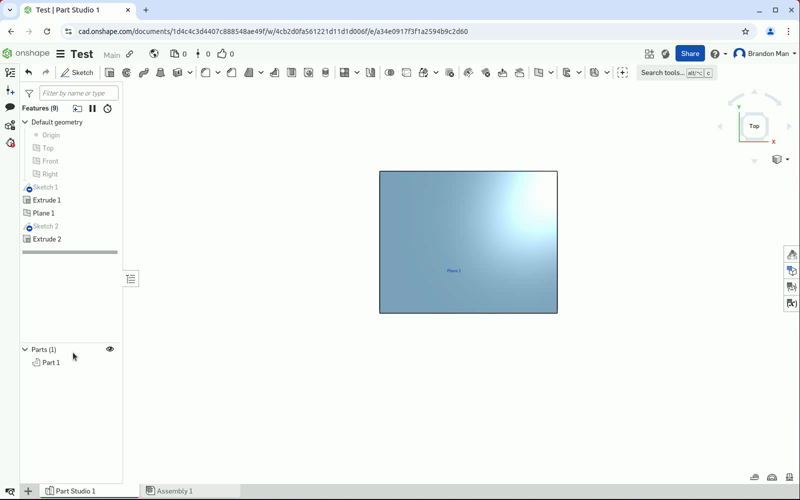
key(shift+p)
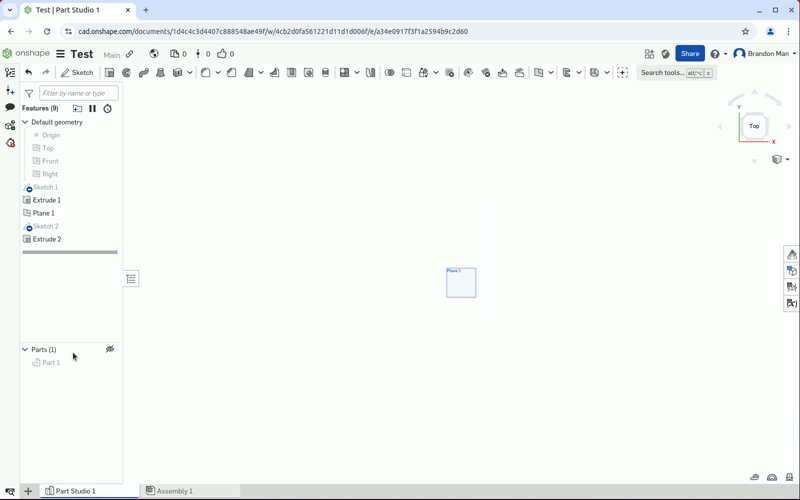
key(space)
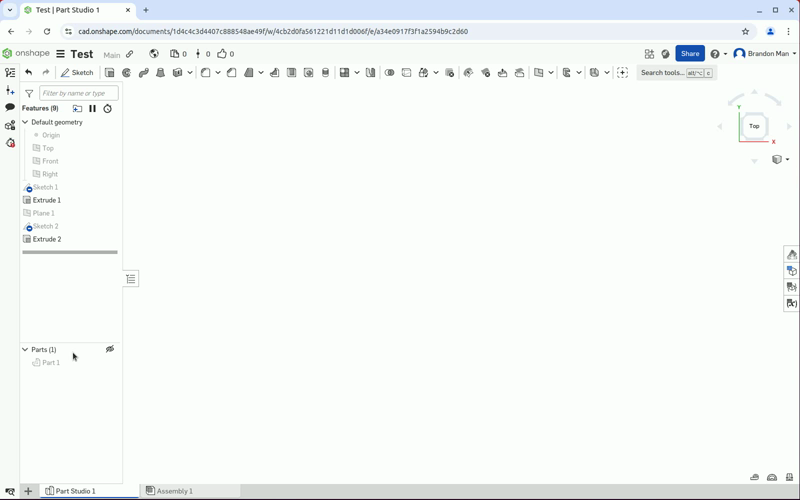
key_down(shift)
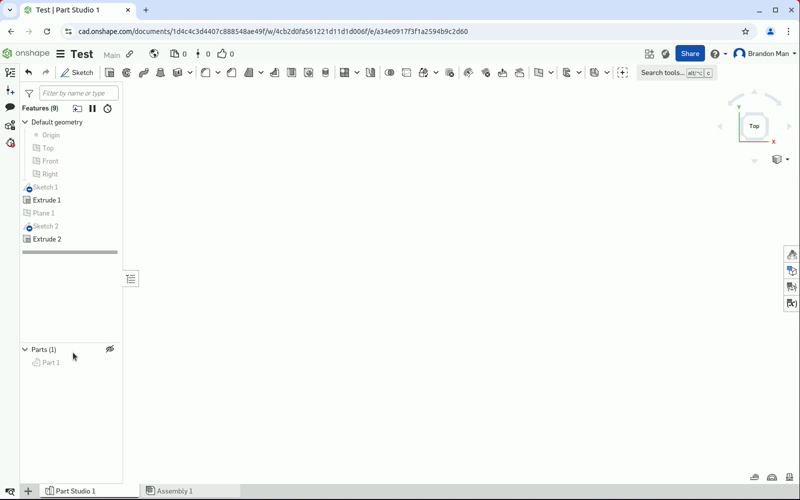
key(up)
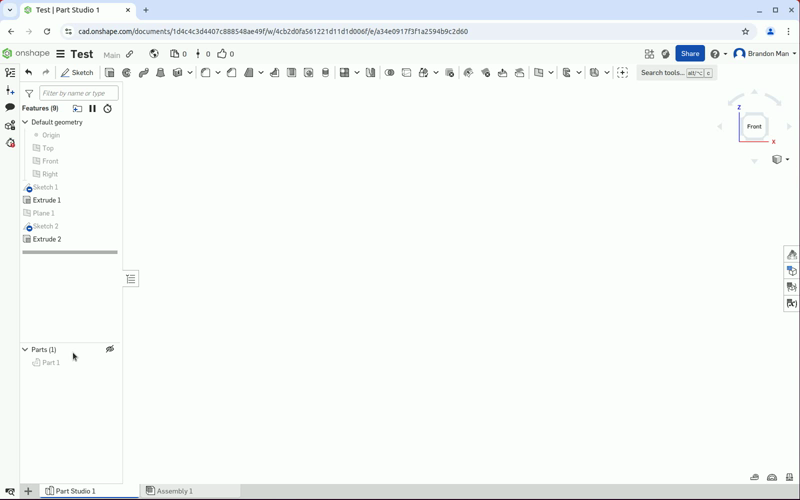
key_up(shift)
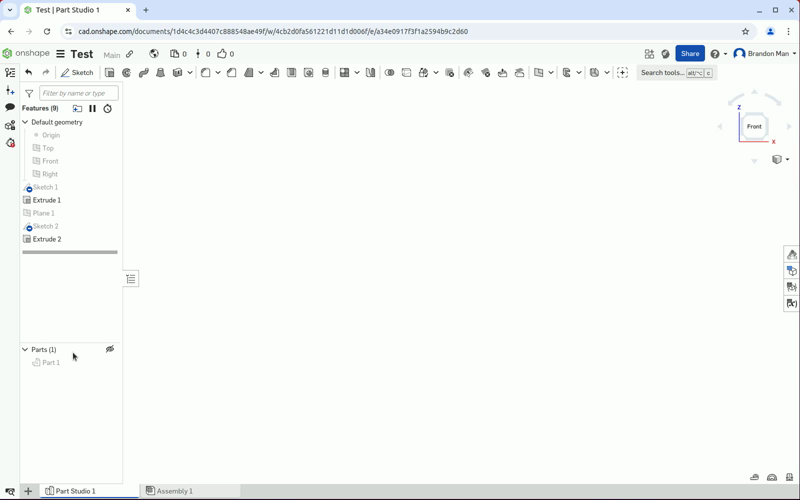
mouse_move(73, 352)
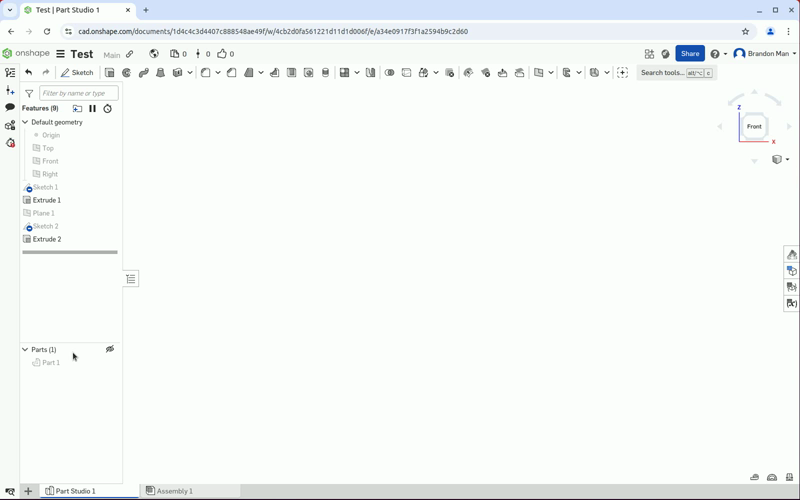
key(shift+y)
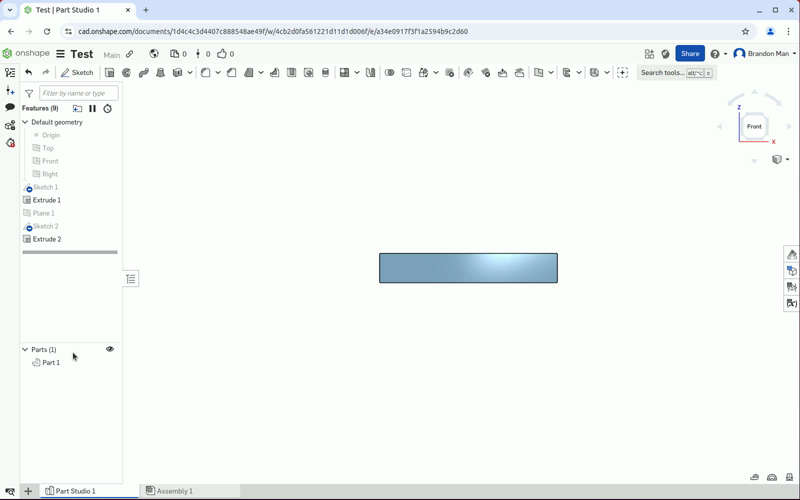
mouse_move(541, 75)
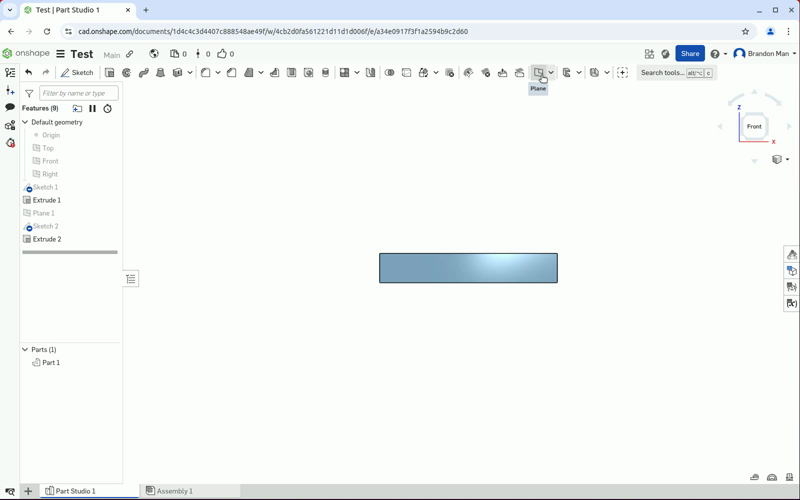
click(541, 75)
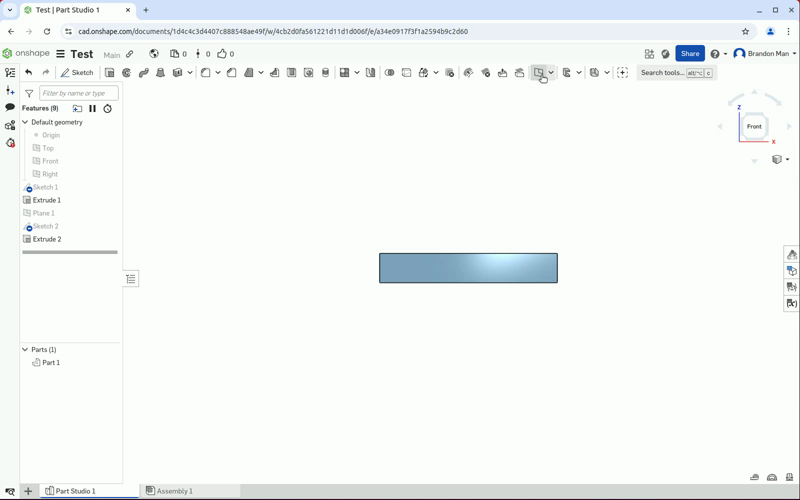
mouse_move(73, 163)
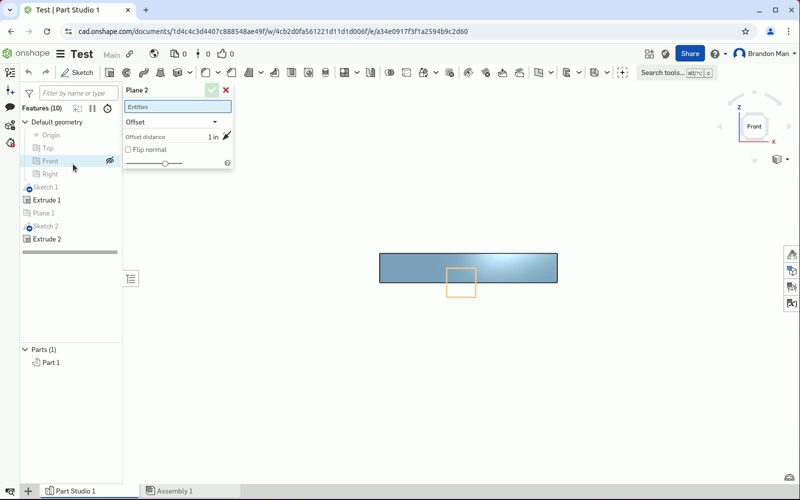
click(73, 163)
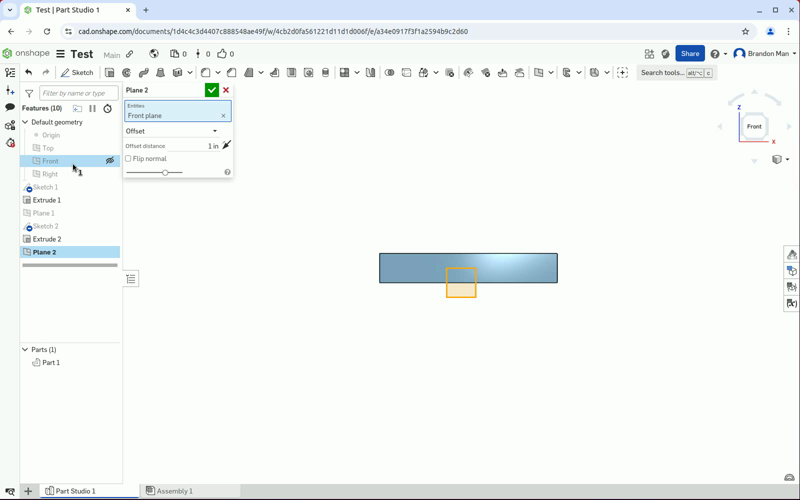
key(tab, 2)
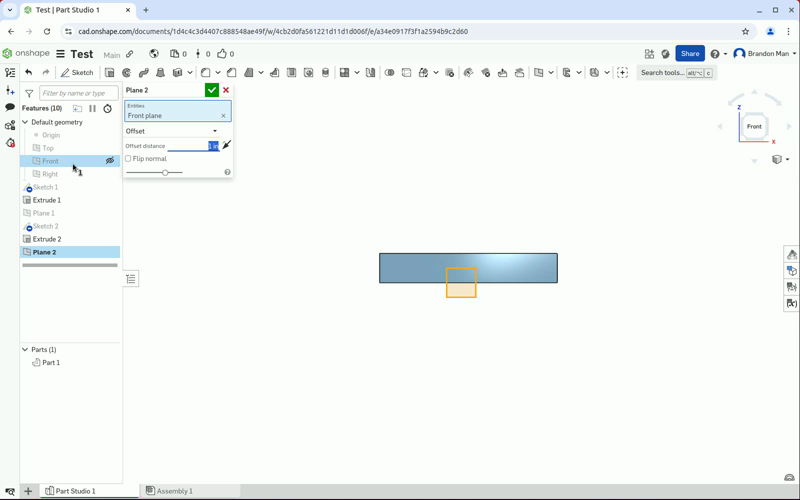
text(22.153)
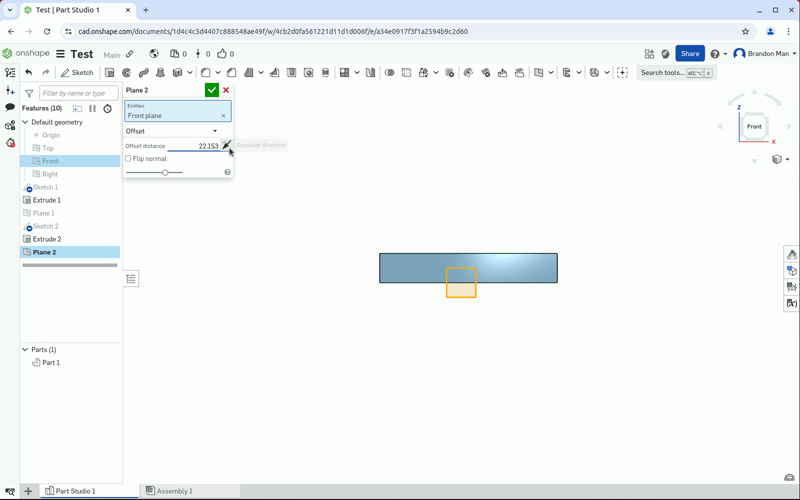
mouse_move(229, 147)
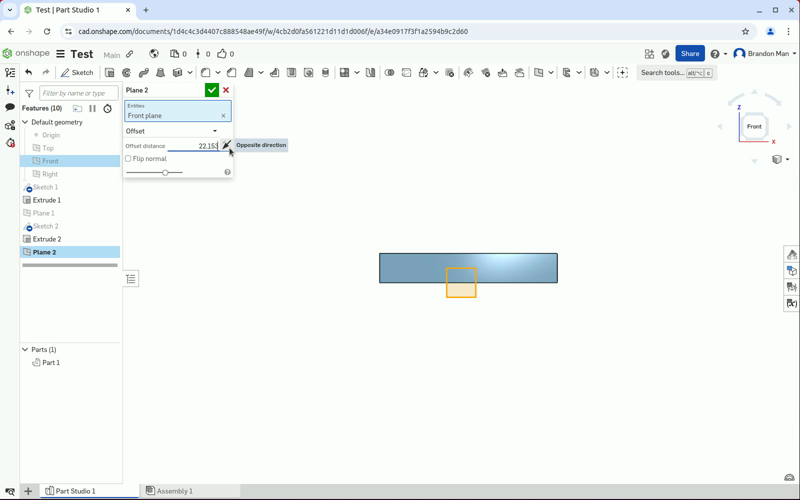
click(229, 147)
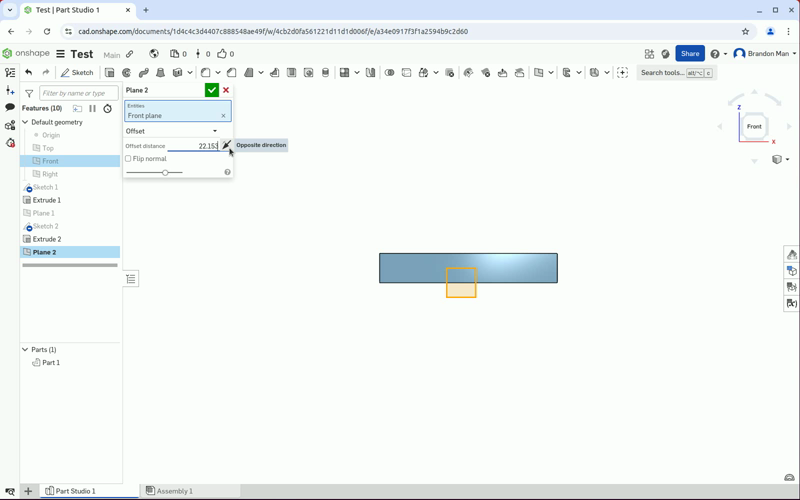
key(enter, 2)
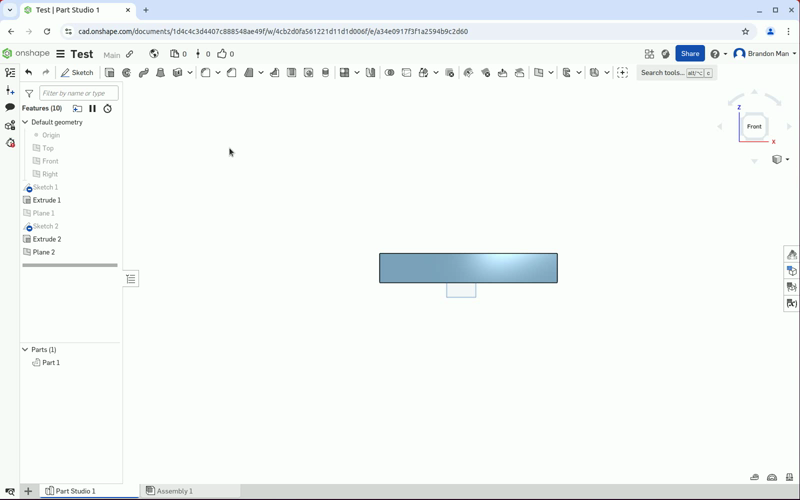
key(shift+s)
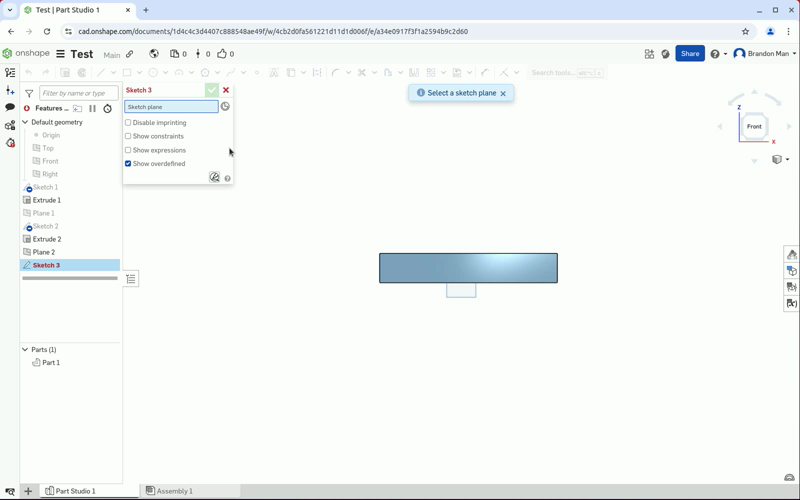
mouse_move(73, 254)
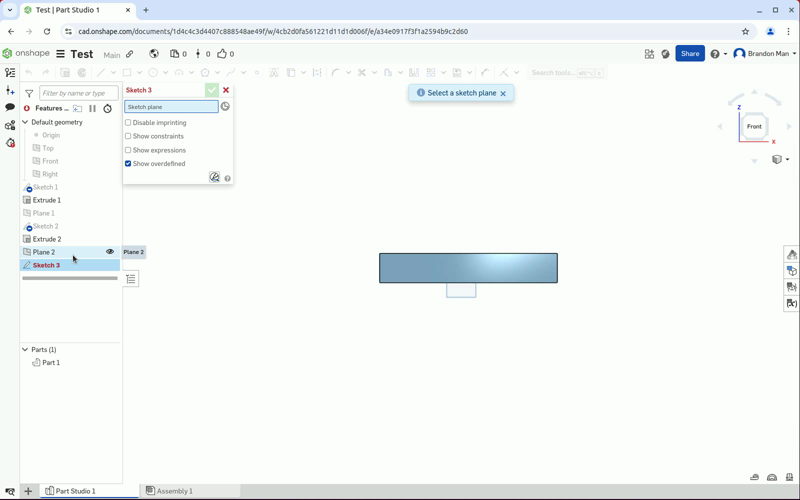
click(73, 254)
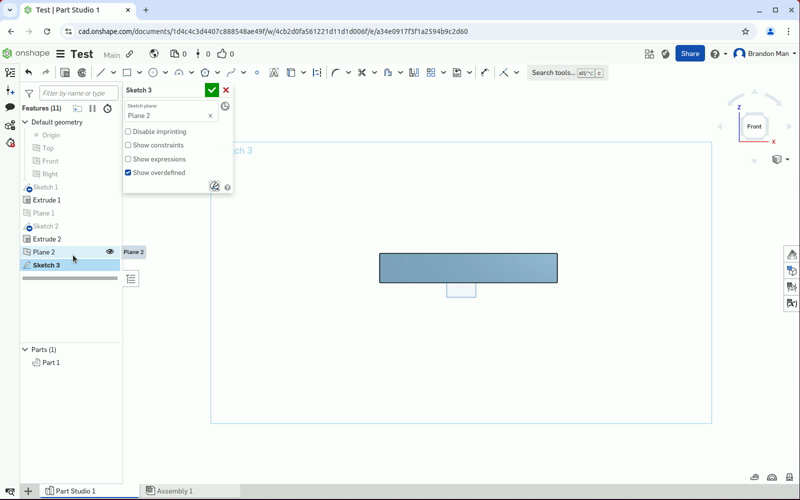
mouse_move(73, 352)
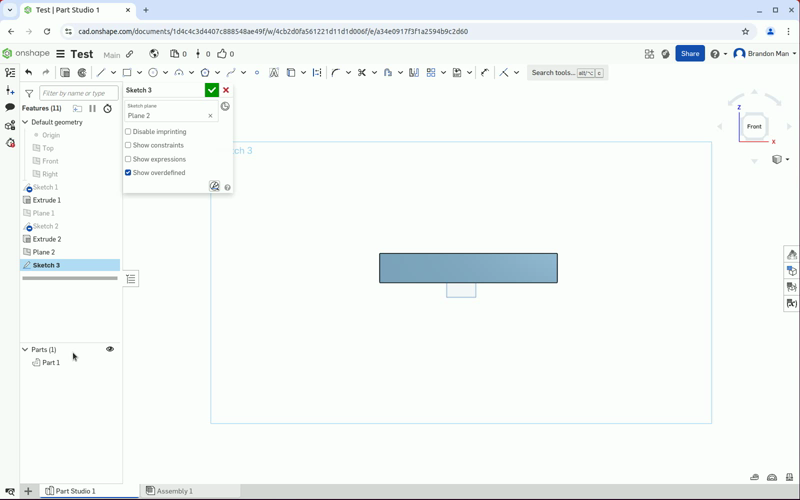
key(y)
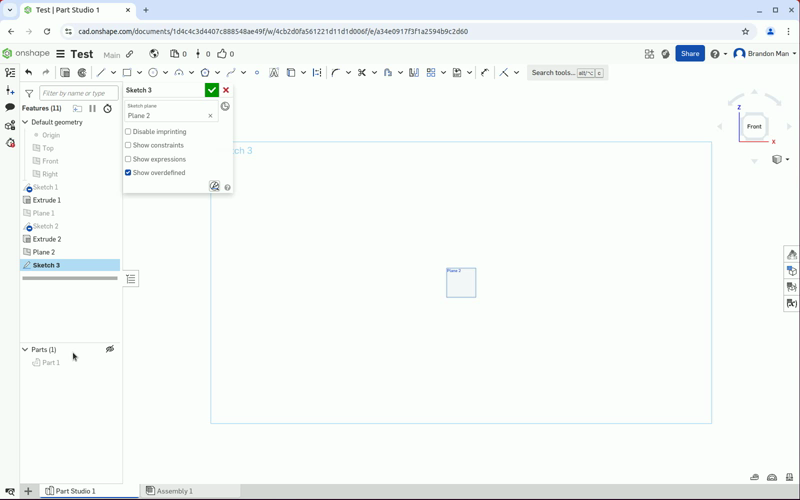
key(l)
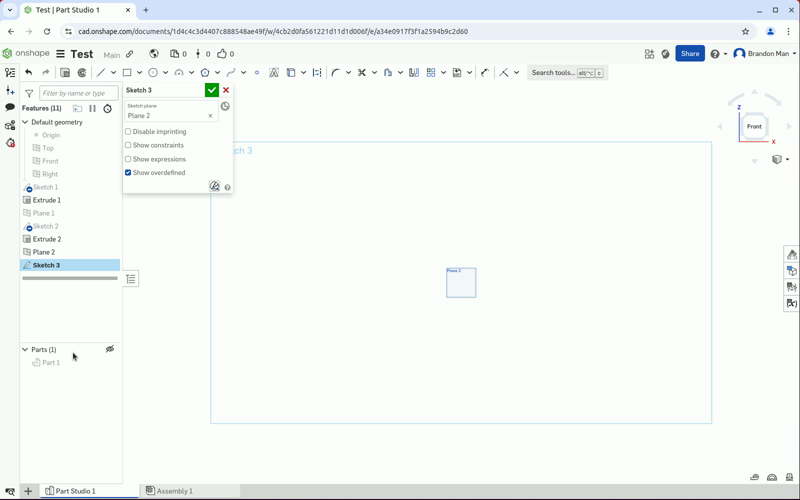
key_down(shift)
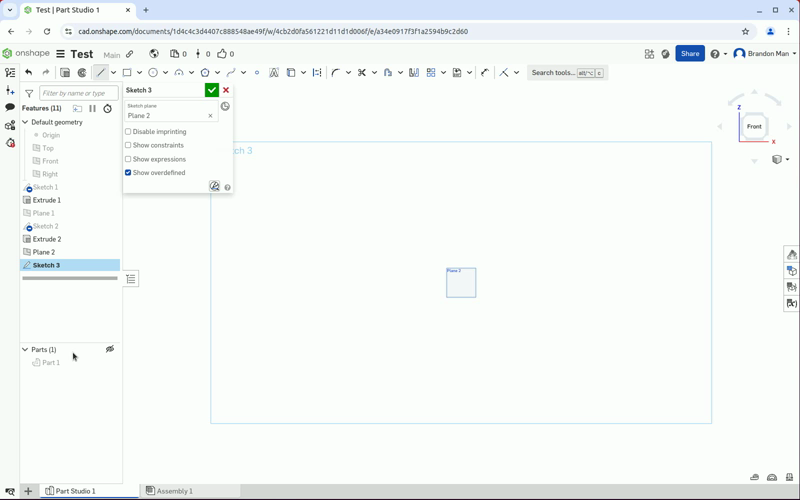
mouse_move(383, 281)
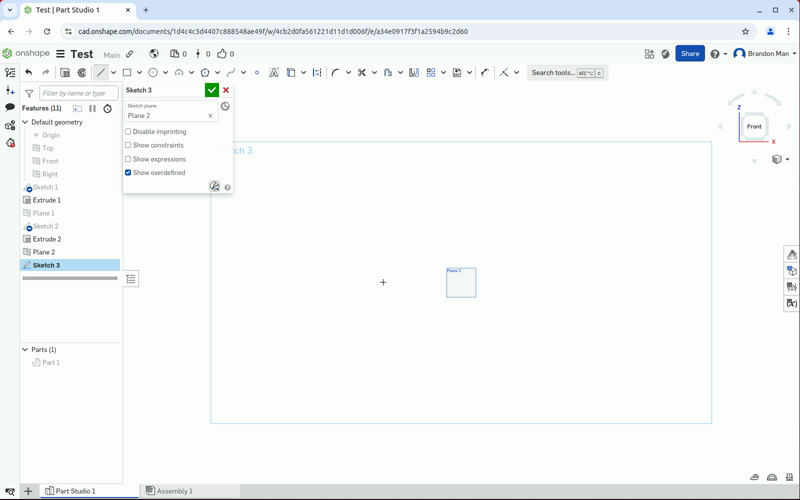
click(383, 281)
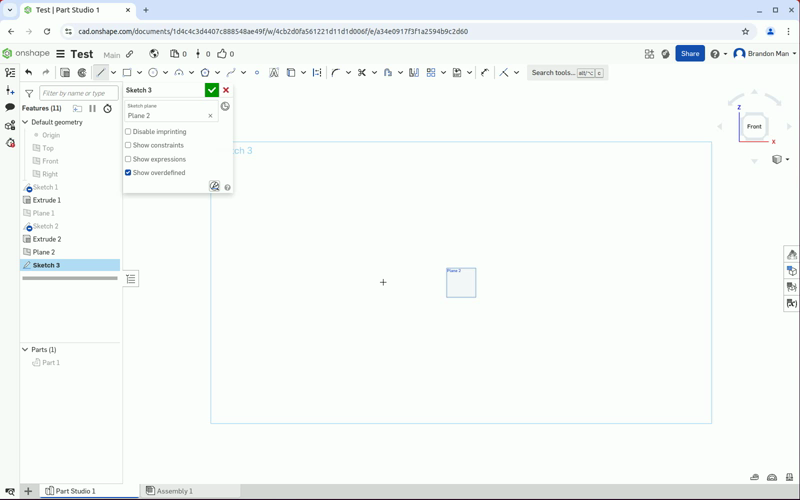
key_up(shift)
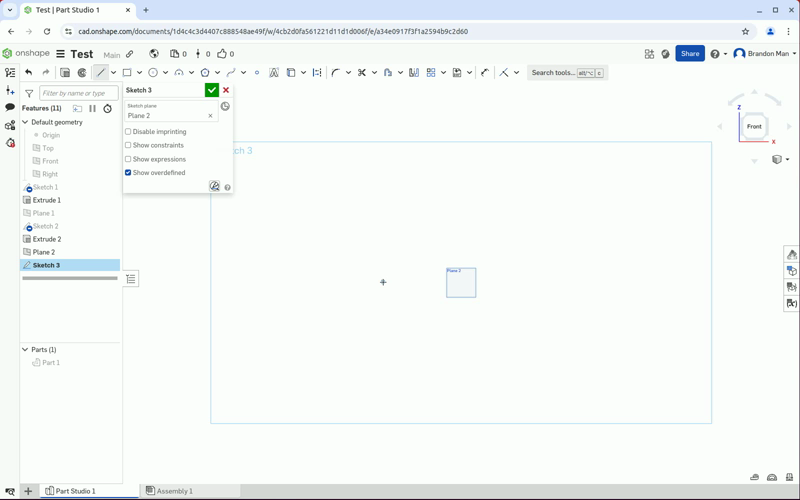
key_down(shift)
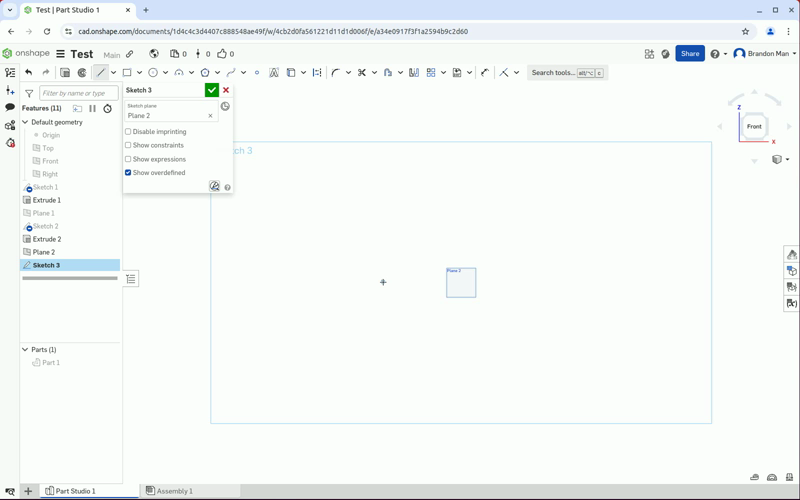
mouse_move(413, 281)
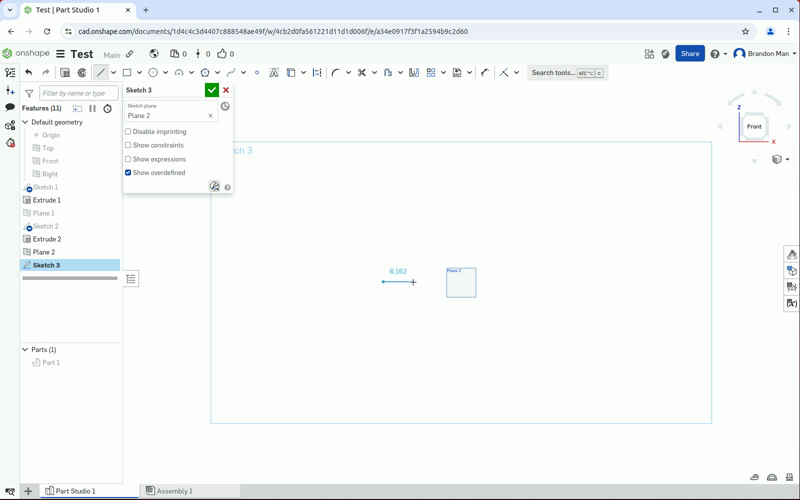
mouse_move(397, 281)
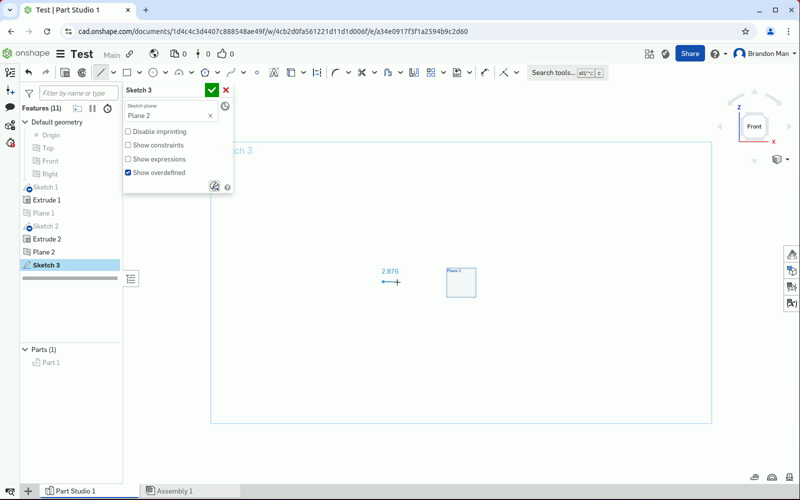
click(397, 281)
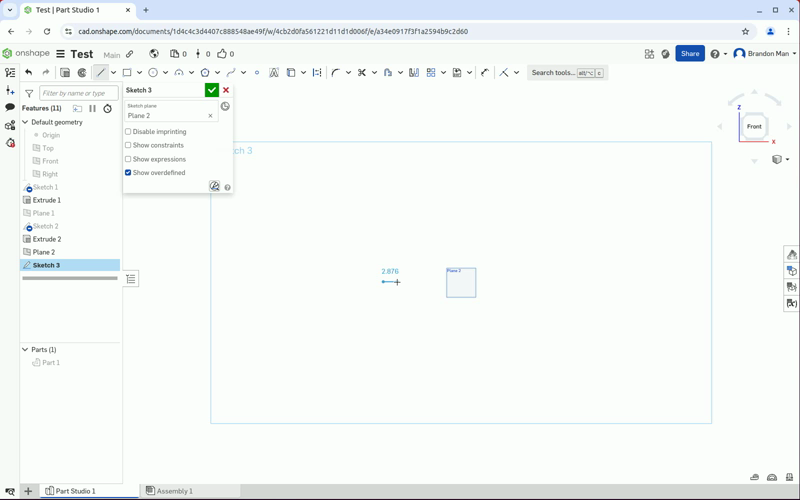
key_up(shift)
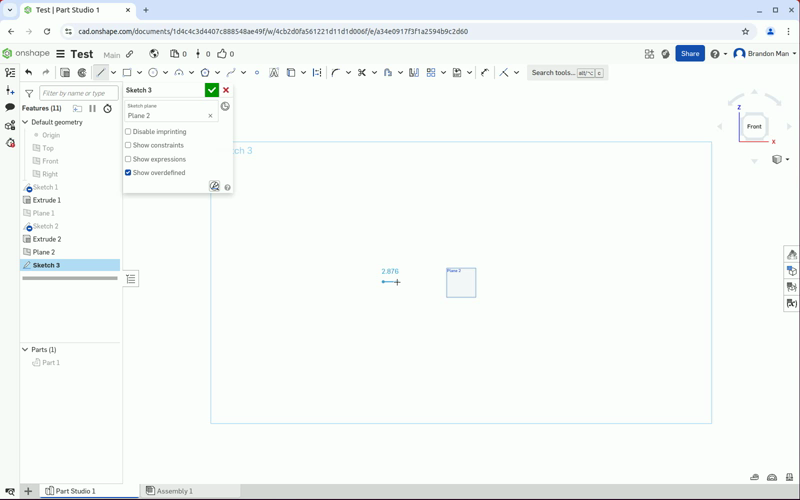
key_down(shift)
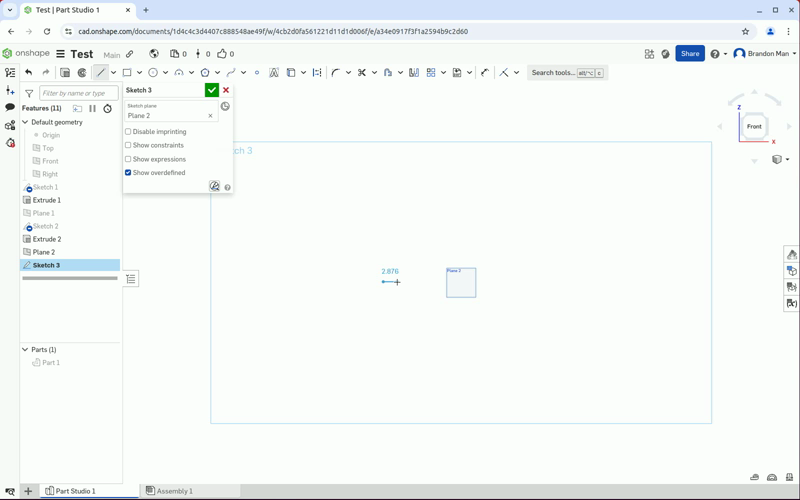
mouse_move(427, 281)
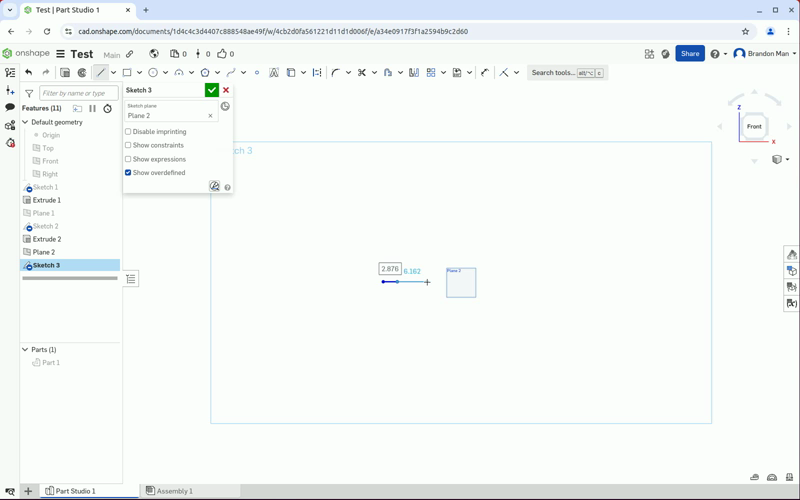
mouse_move(390, 274)
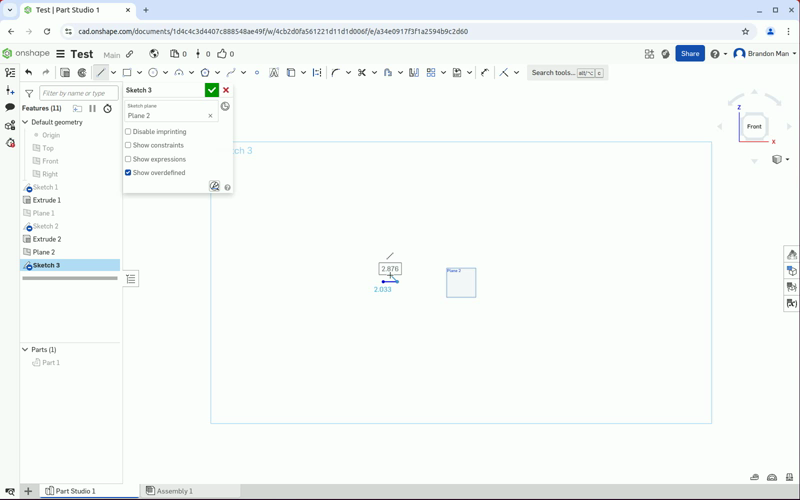
click(390, 274)
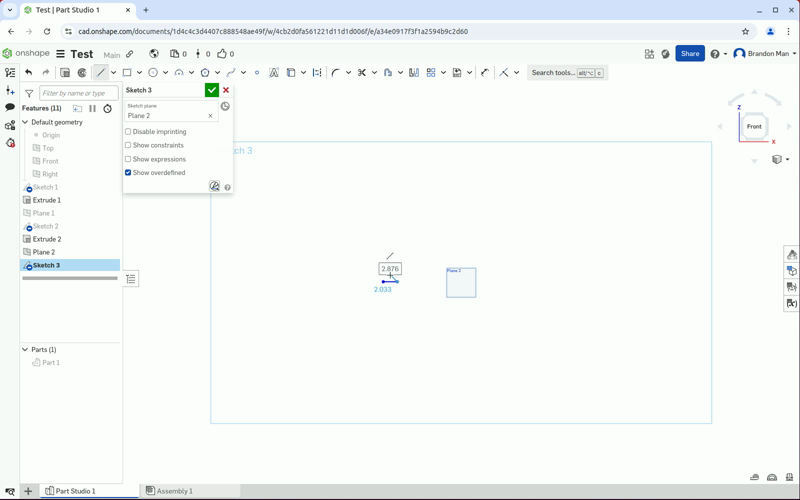
key_up(shift)
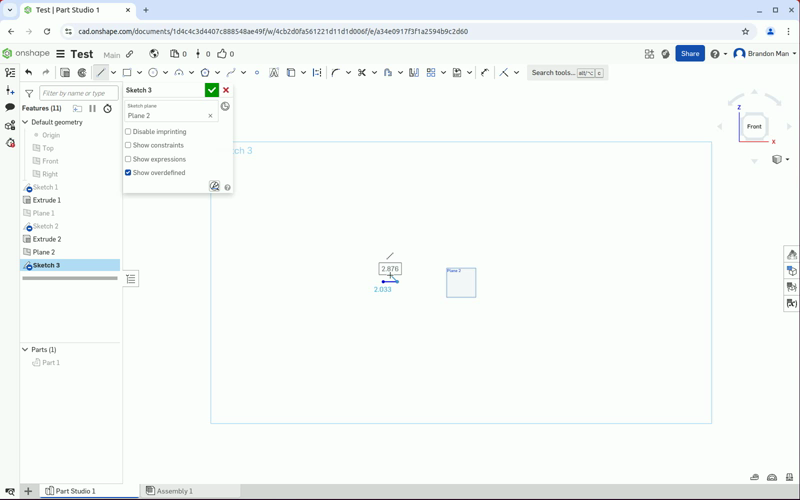
mouse_move(420, 274)
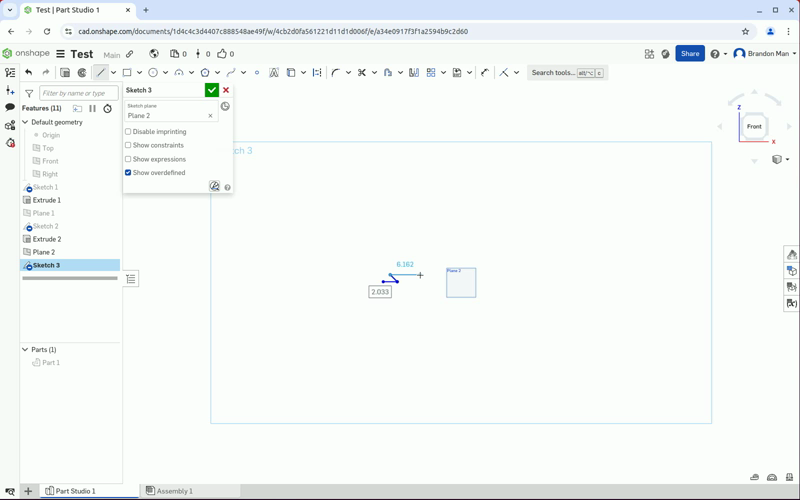
key_down(shift)
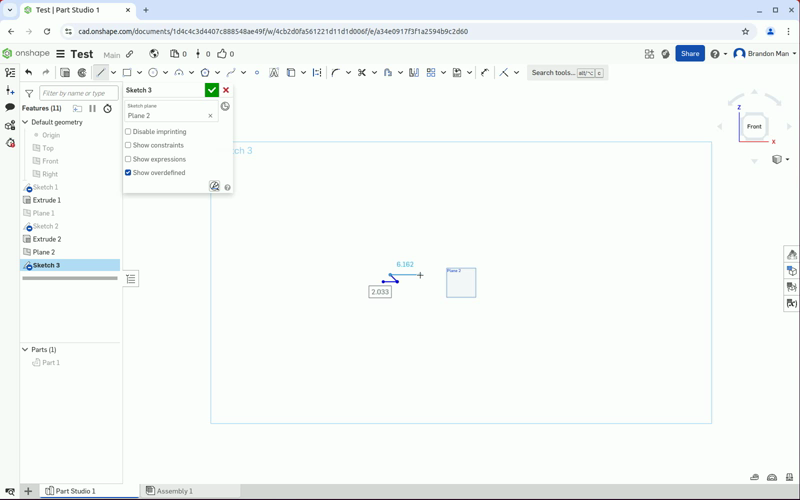
mouse_move(383, 281)
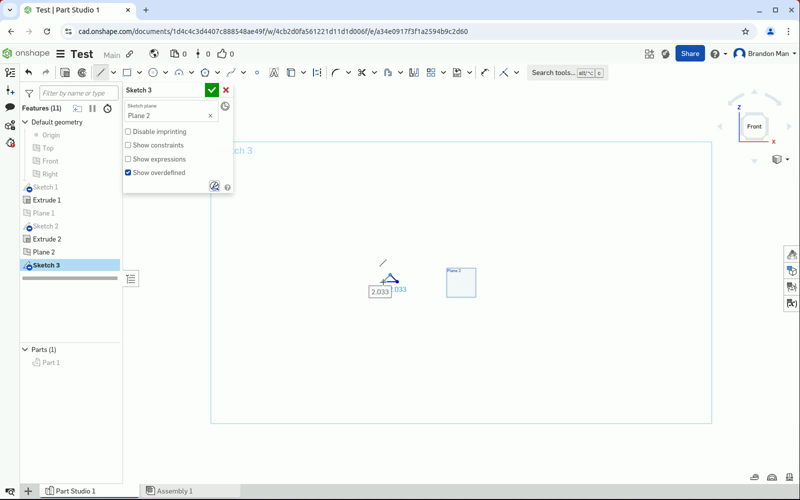
key_up(shift)
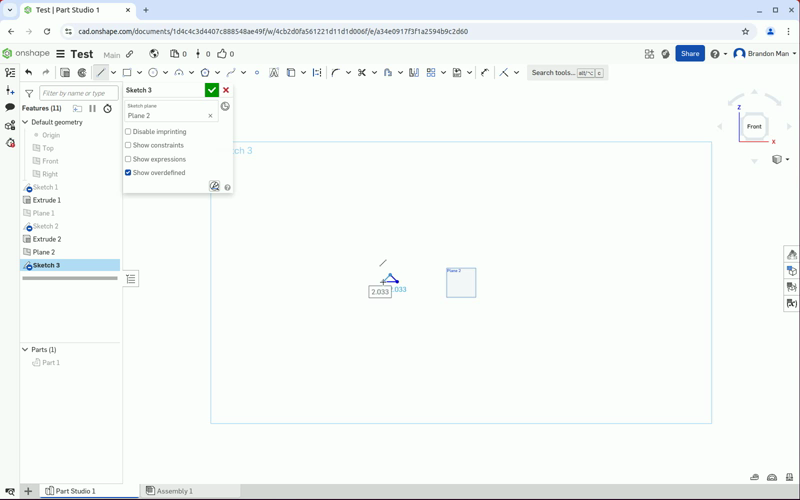
click(383, 281)
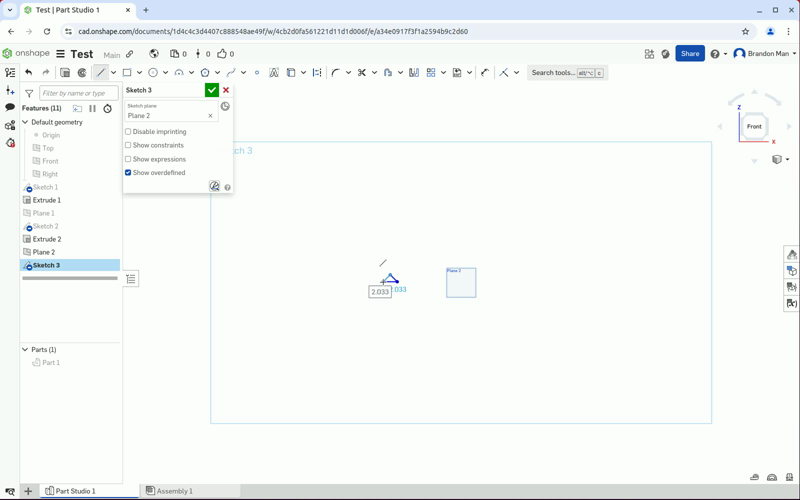
key(esc)
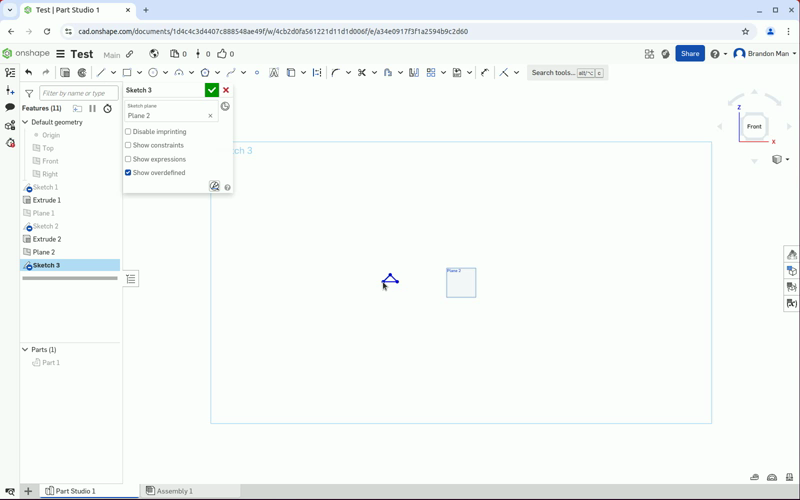
mouse_move(390, 278)
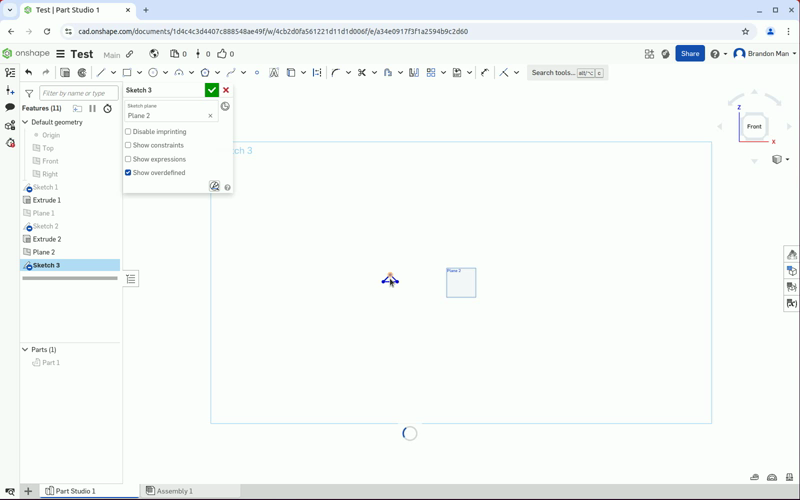
scroll(6)
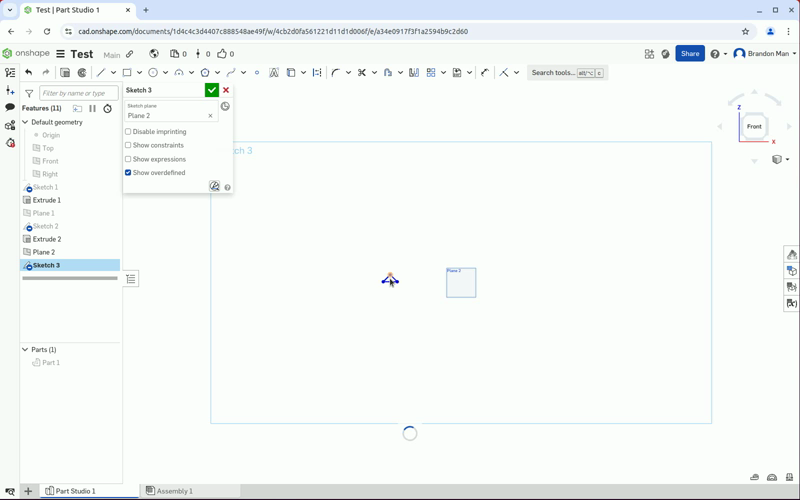
scroll(6)
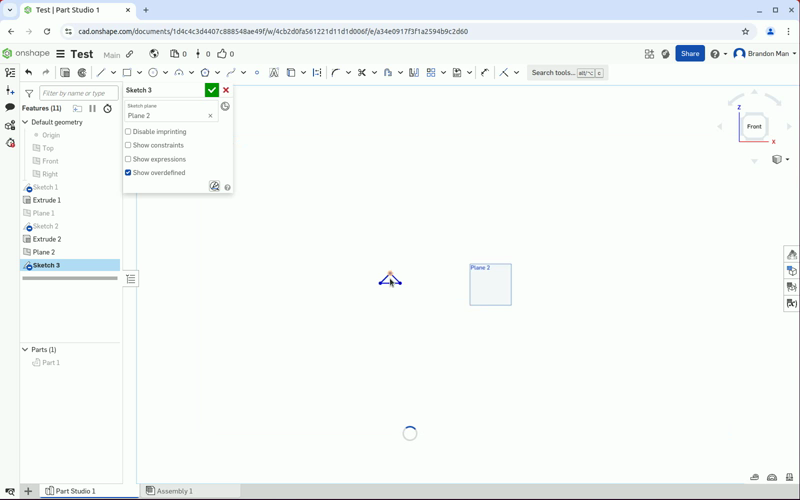
scroll(6)
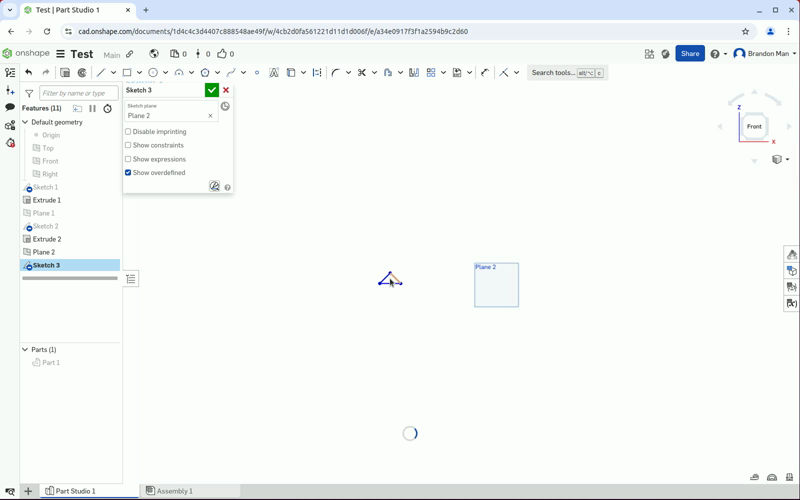
scroll(6)
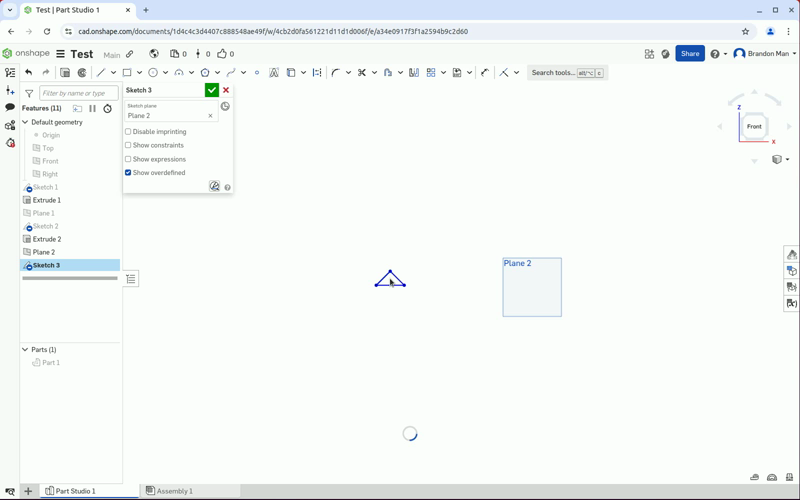
scroll(6)
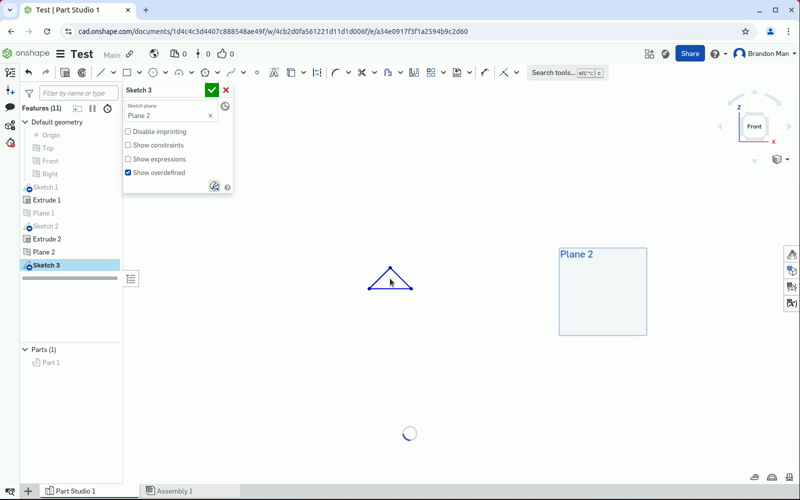
scroll(6)
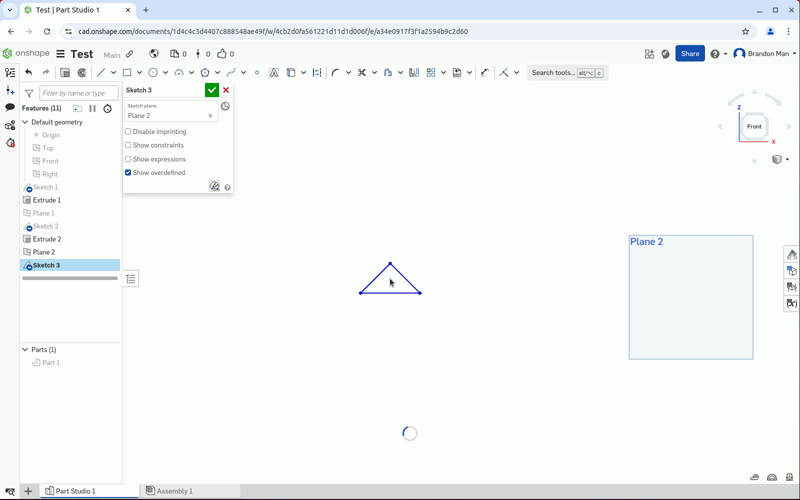
scroll(6)
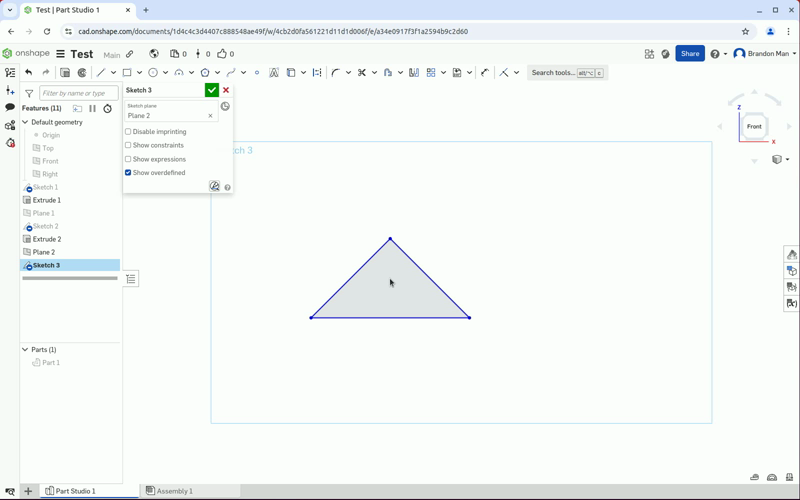
click(390, 278)
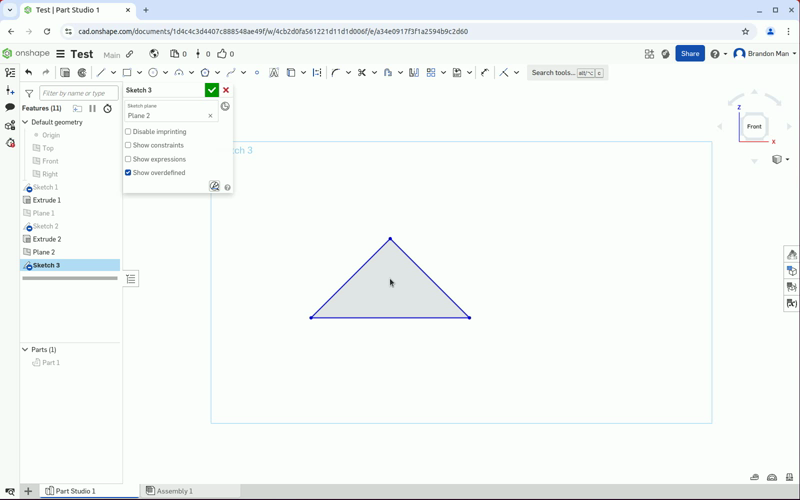
scroll(-6)
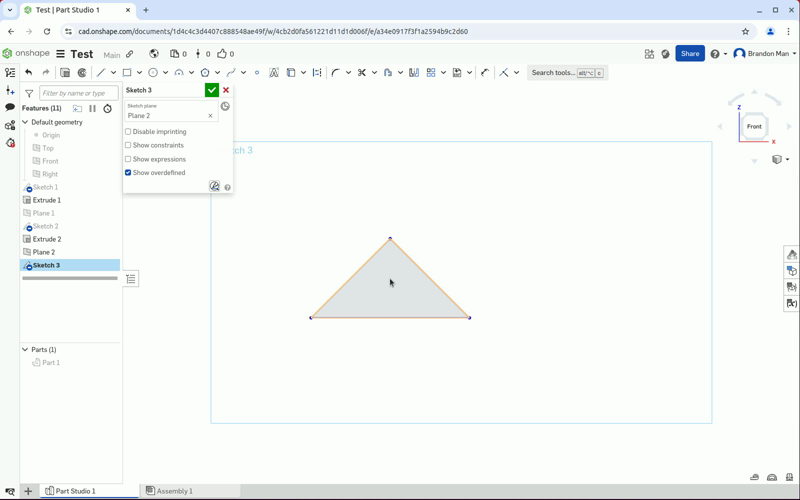
scroll(-6)
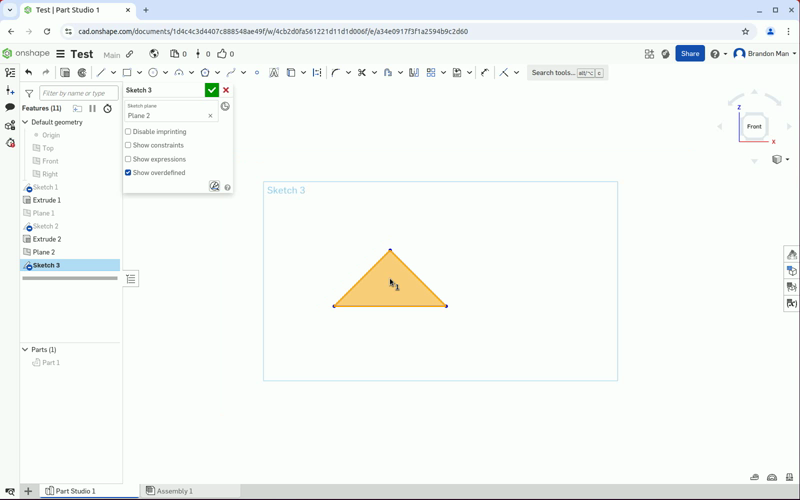
scroll(-6)
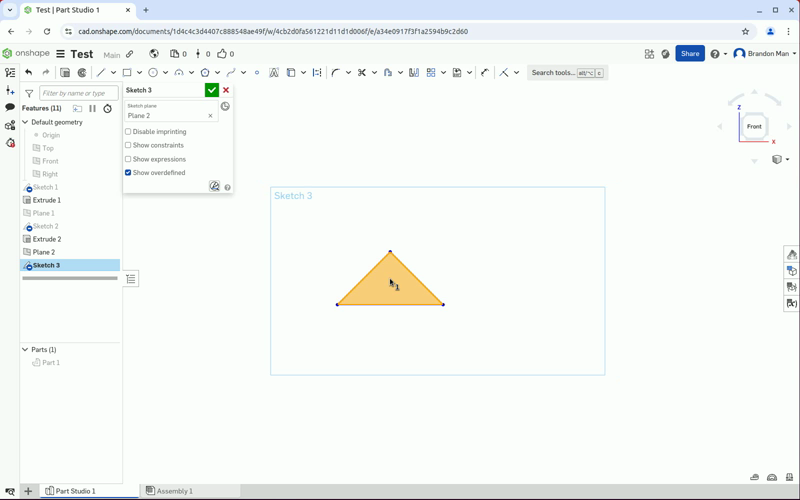
scroll(-6)
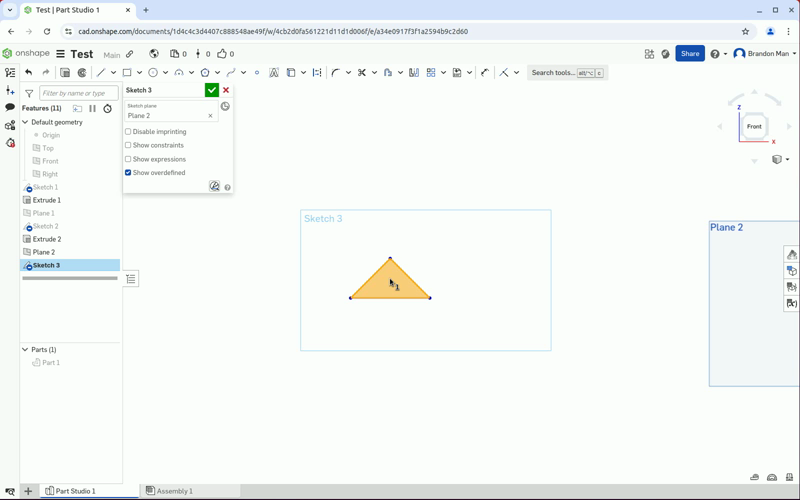
scroll(-6)
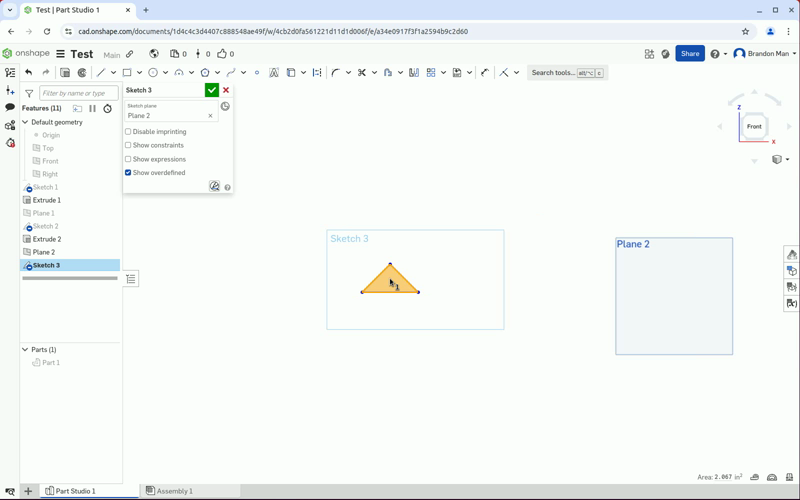
scroll(-6)
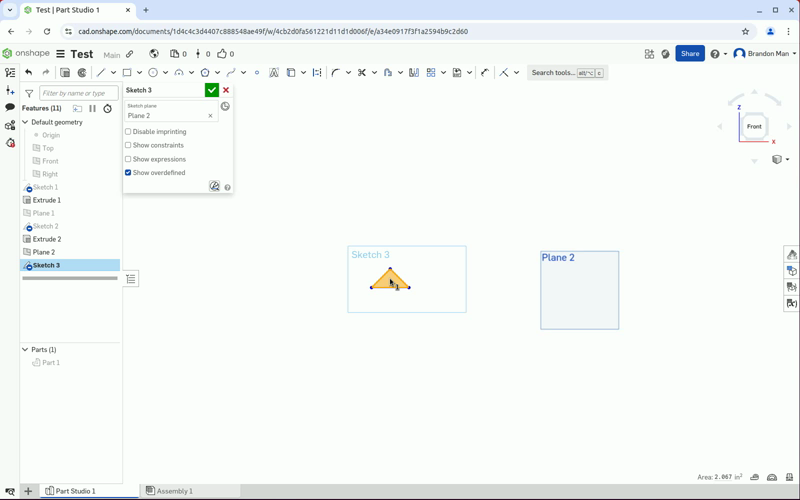
scroll(-6)
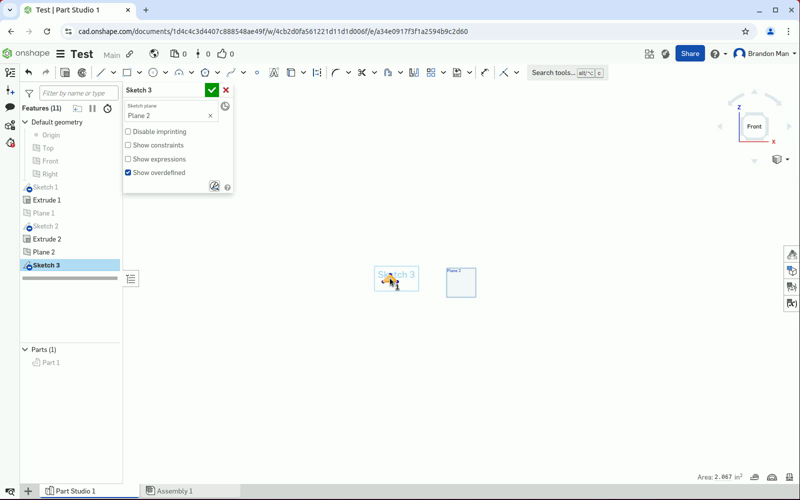
mouse_move(73, 352)
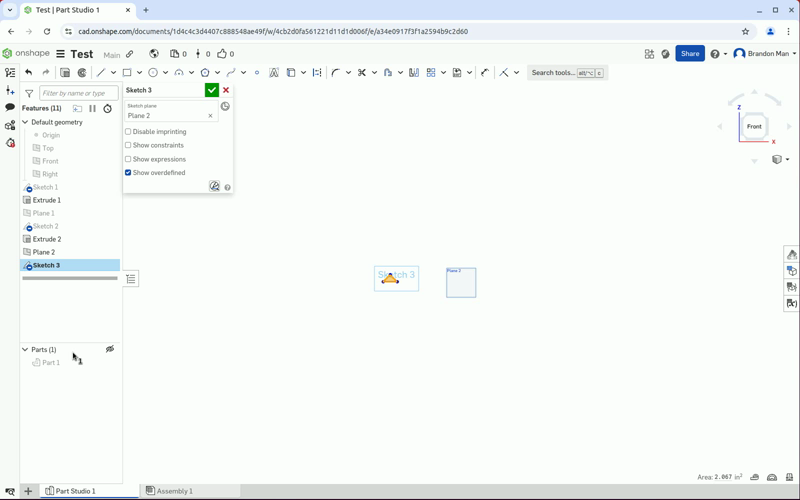
key(shift+y)
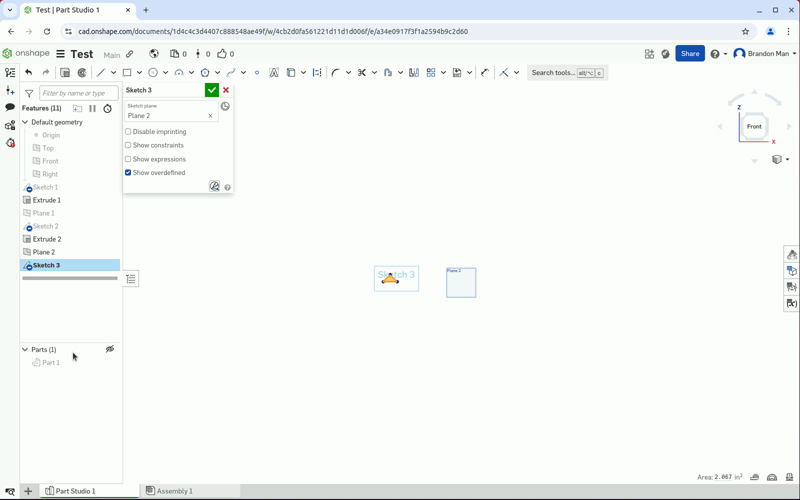
key(shift+e)
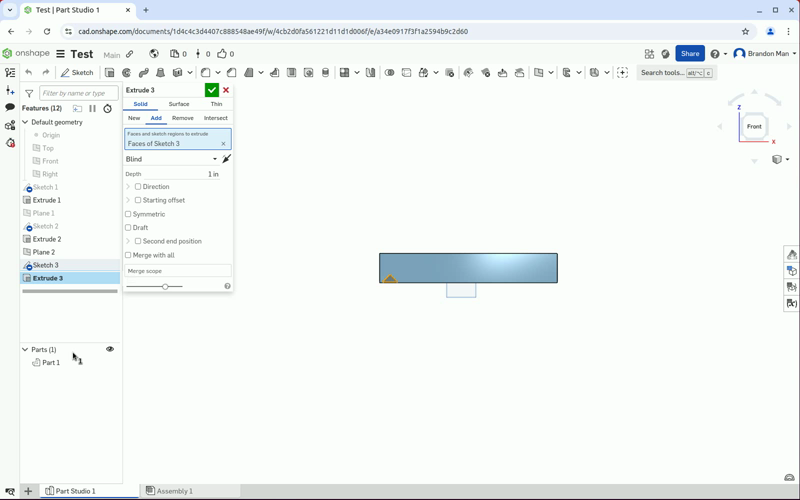
mouse_move(143, 106)
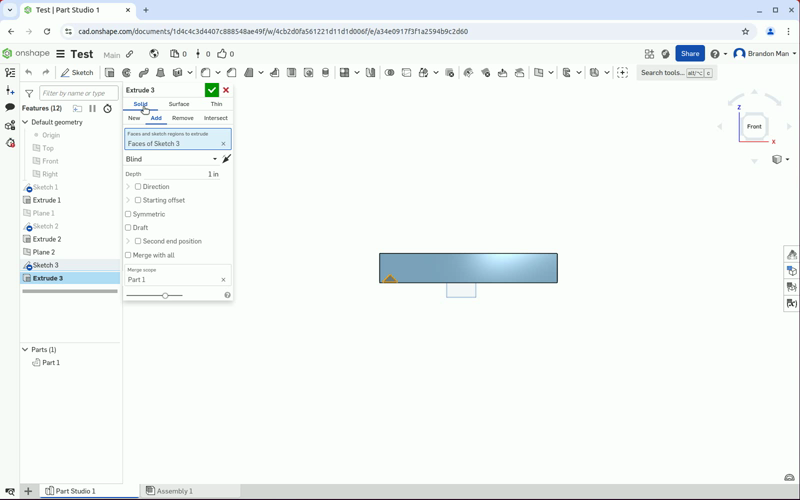
click(143, 106)
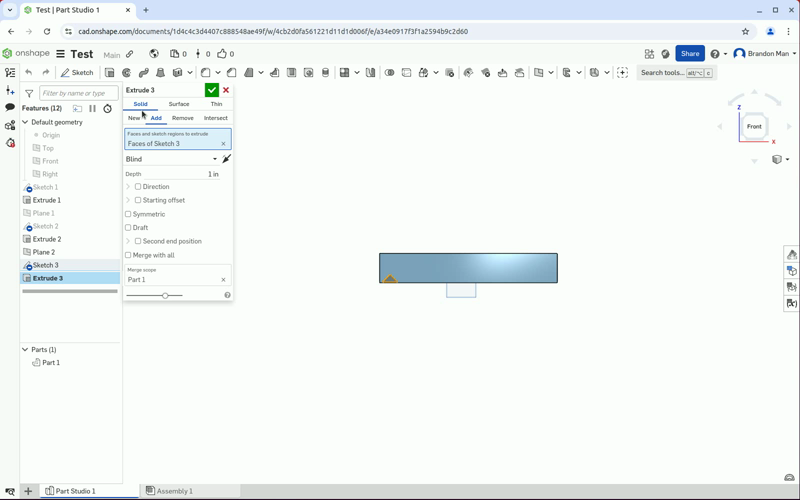
mouse_move(137, 120)
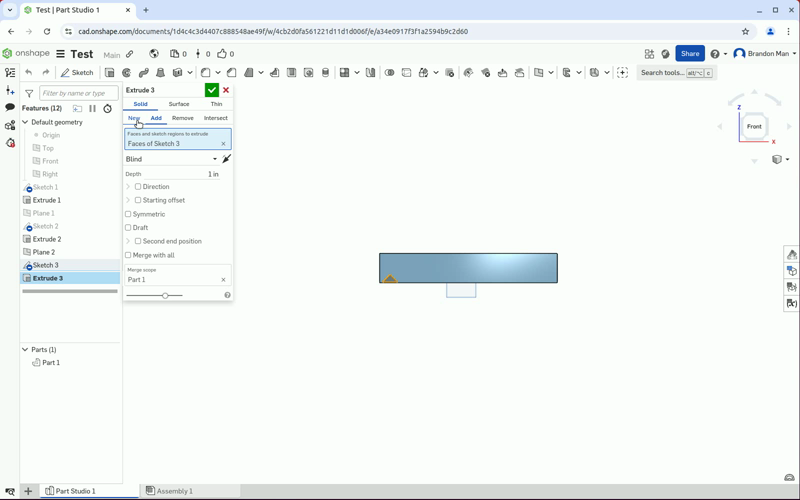
click(137, 120)
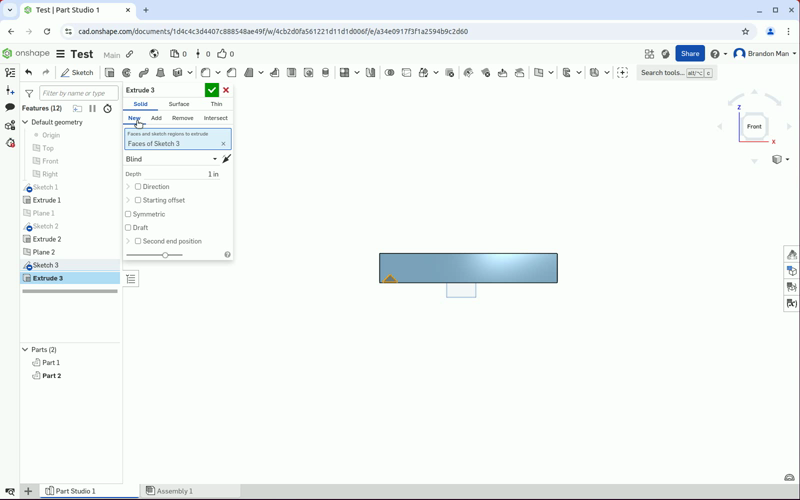
key(tab, 4)
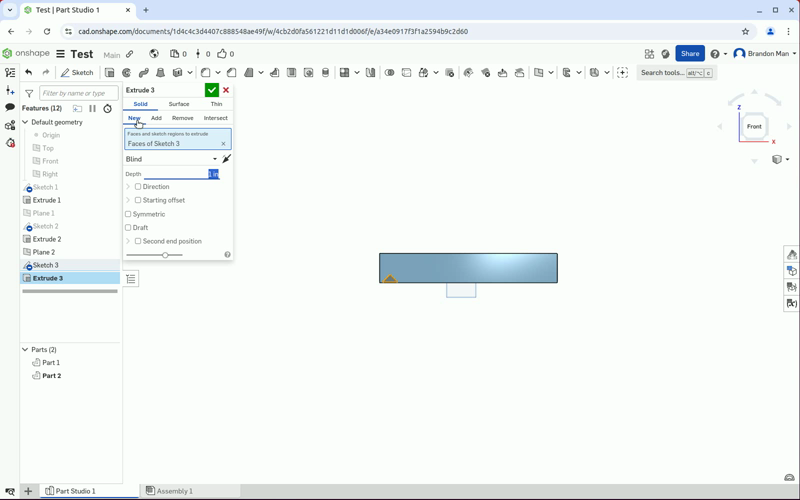
text(27.922)
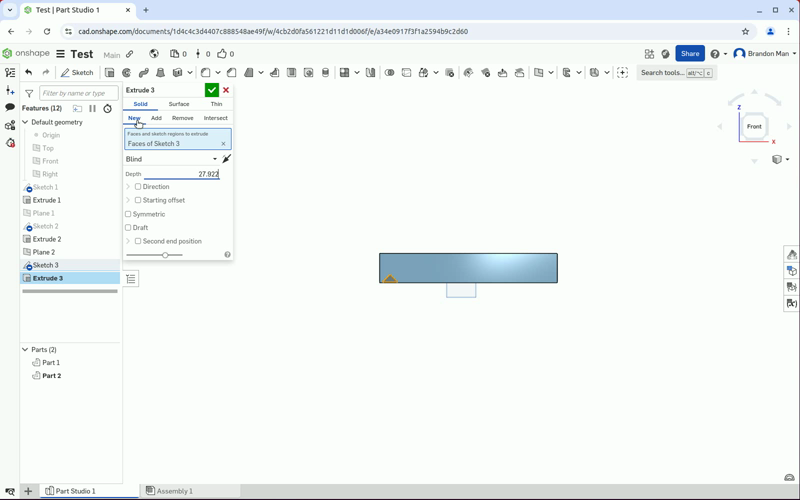
key(enter)
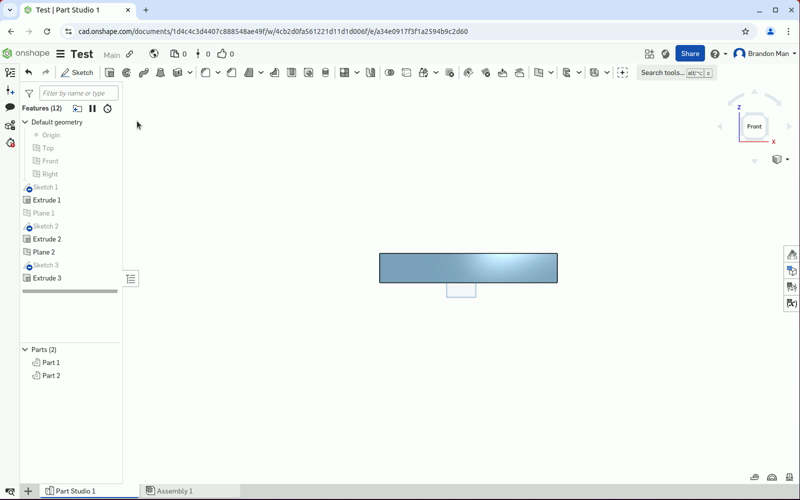
key(shift+h)
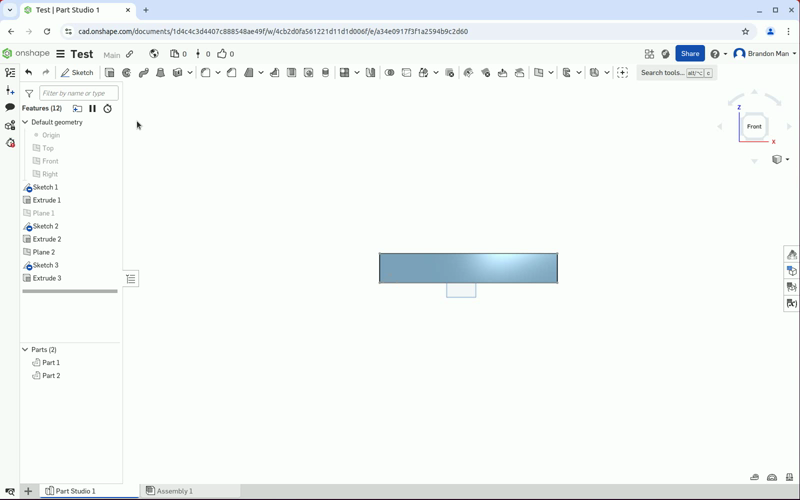
key(shift+h)
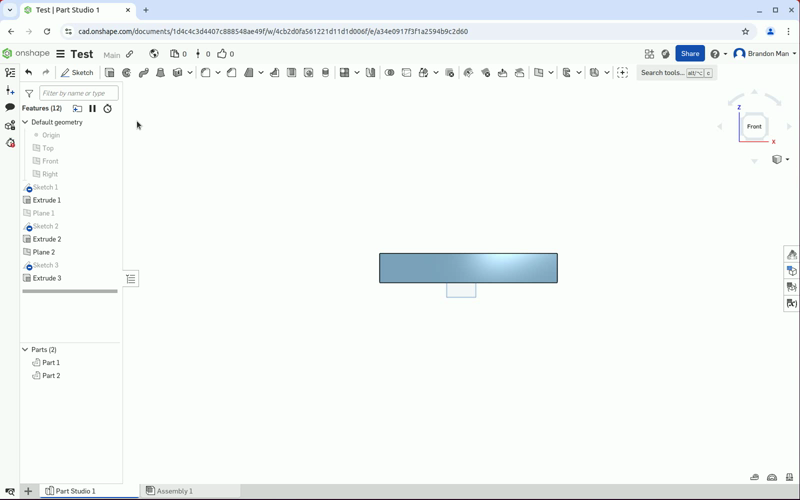
mouse_move(73, 189)
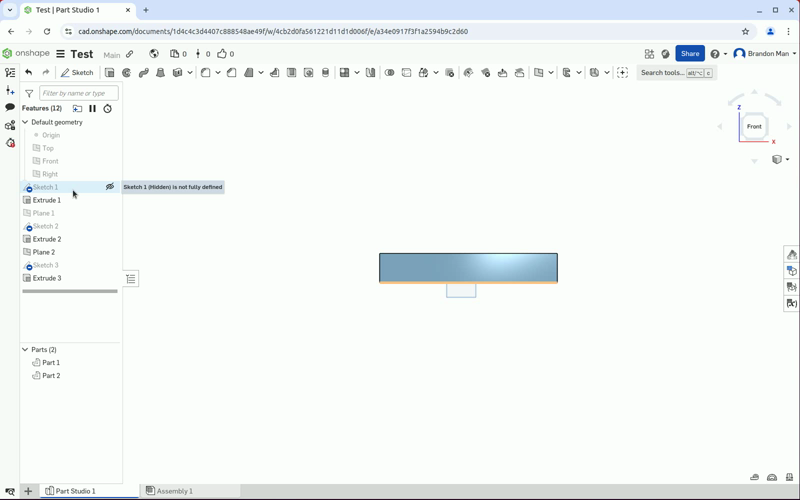
click(73, 189)
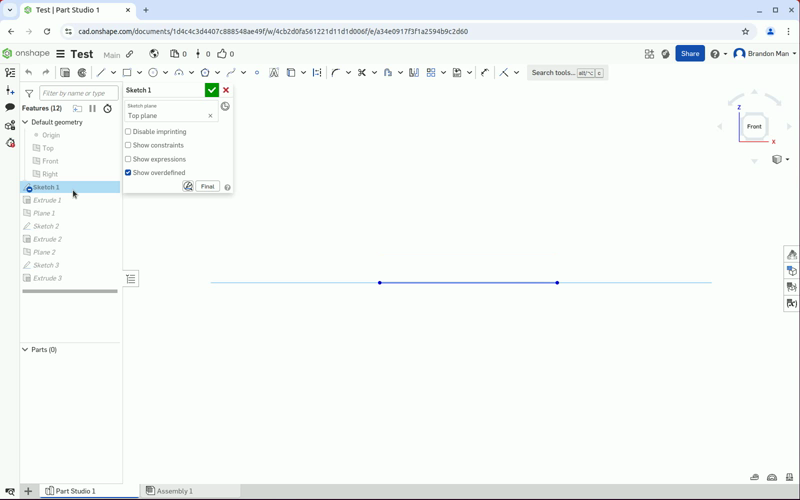
mouse_move(229, 92)
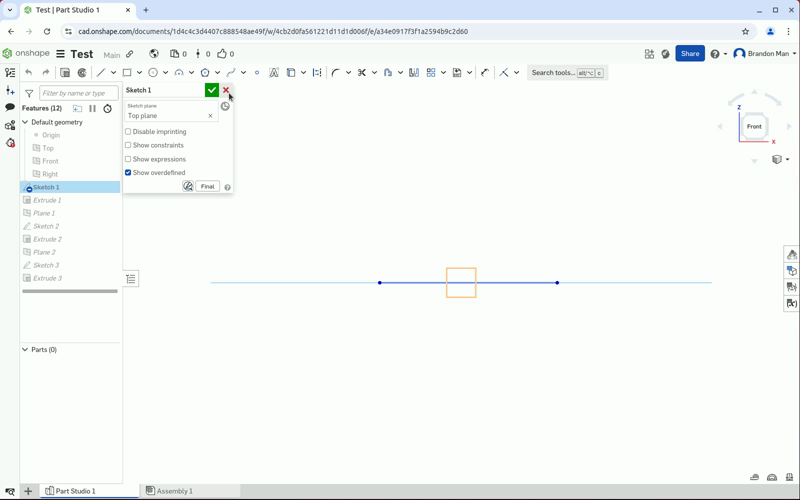
click(229, 92)
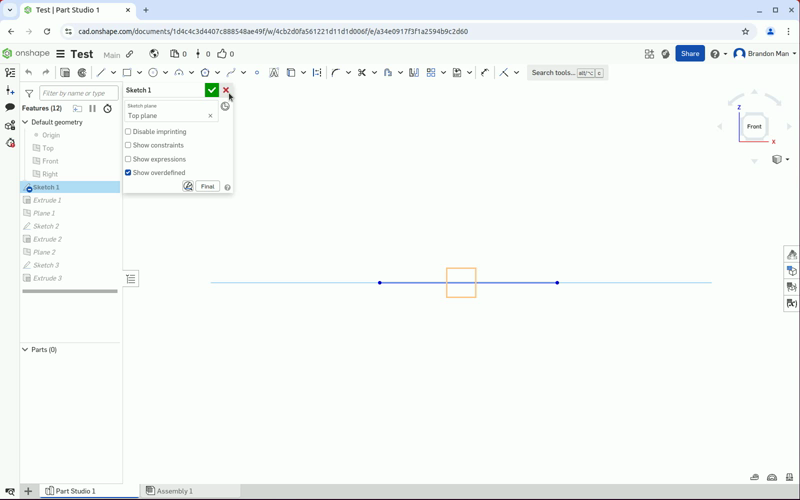
key(shift+s)
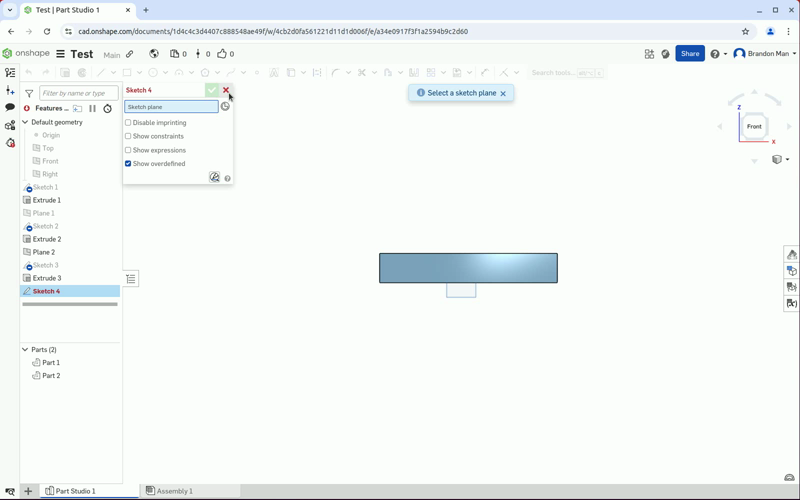
mouse_move(73, 254)
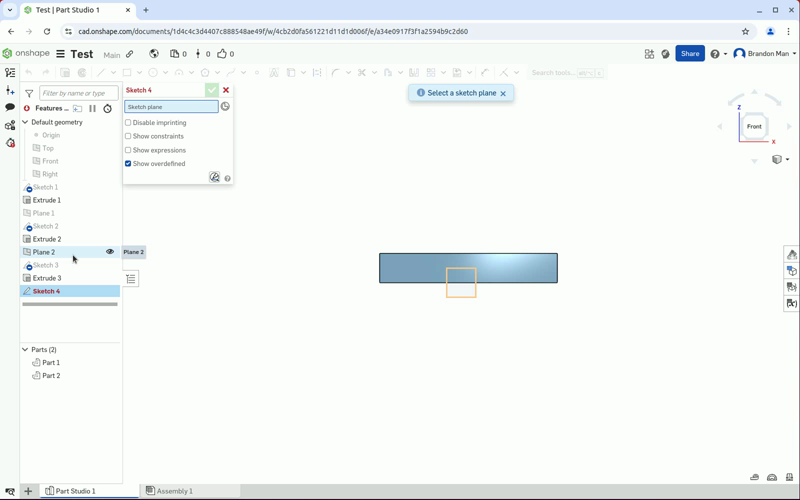
click(73, 254)
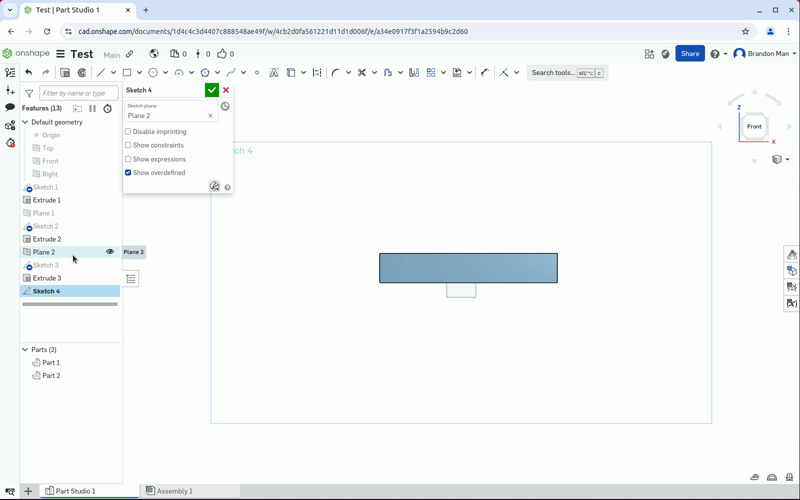
mouse_move(73, 352)
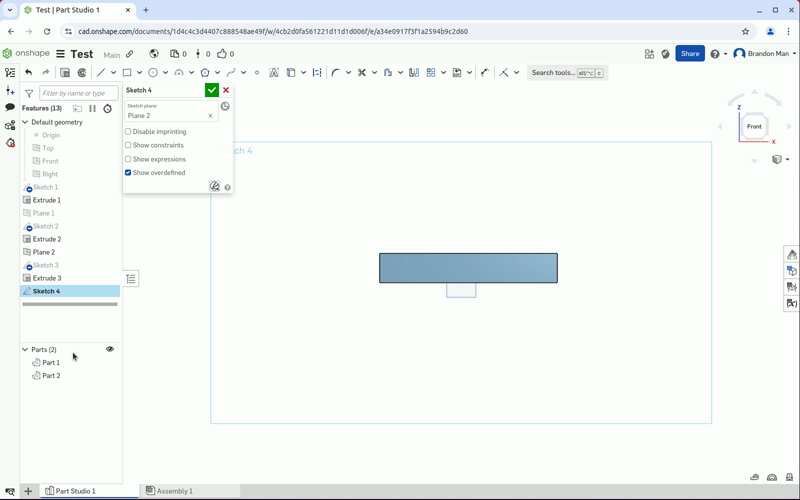
key(y)
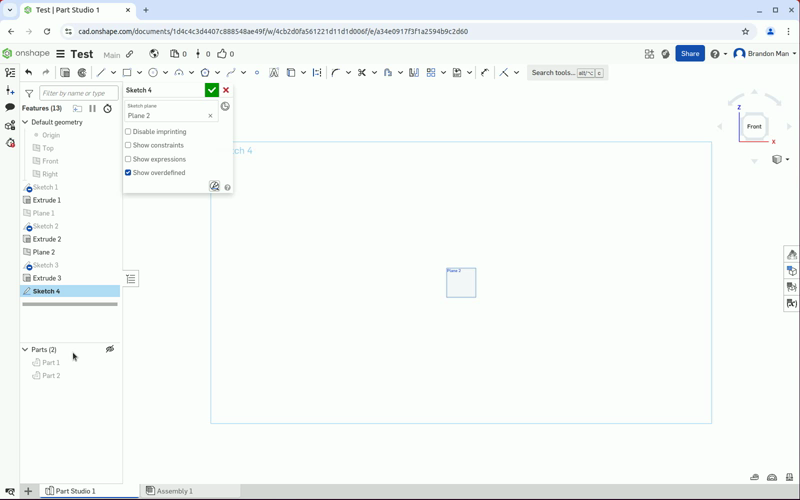
key(l)
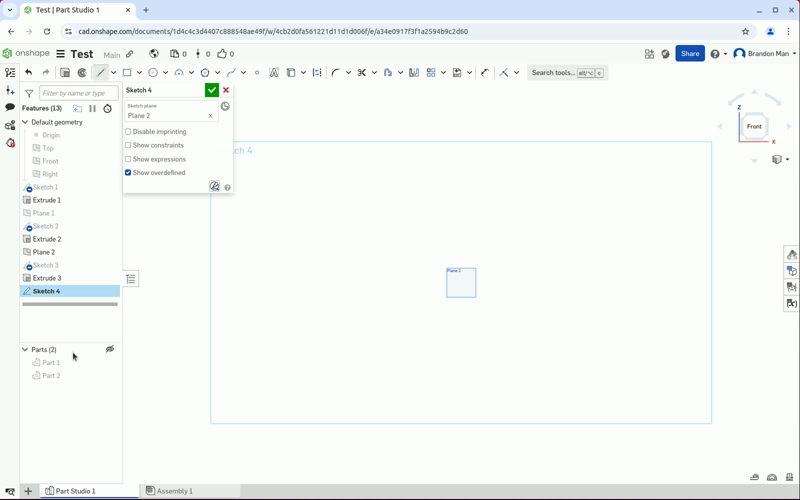
key_down(shift)
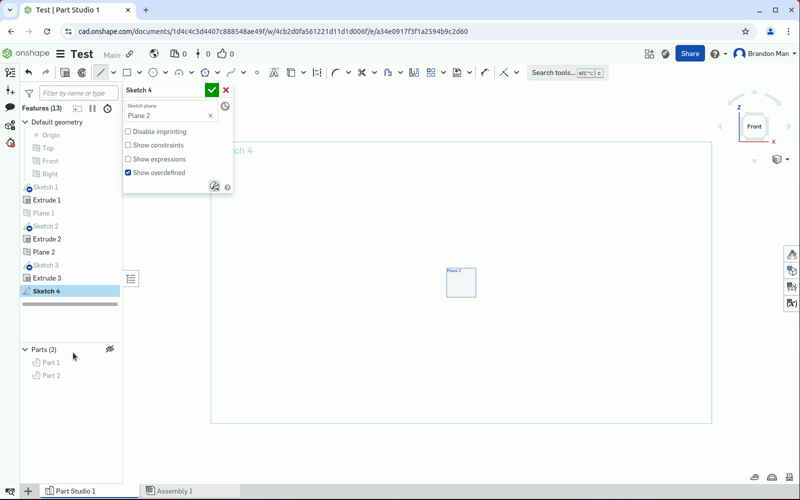
mouse_move(468, 281)
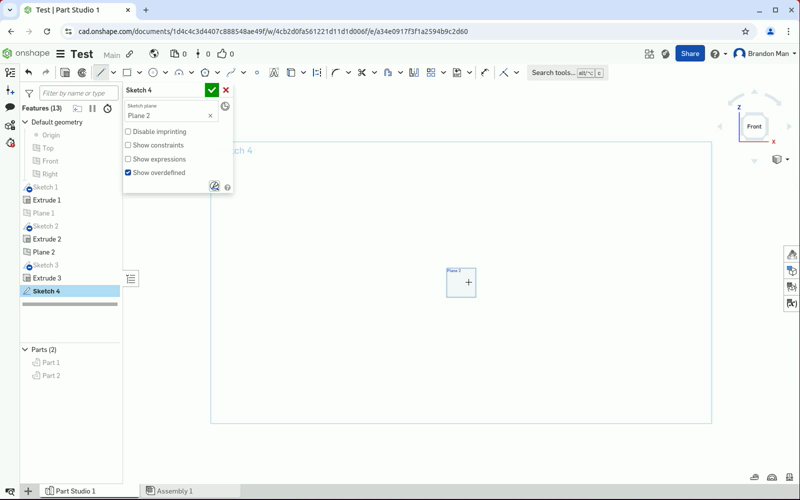
click(468, 281)
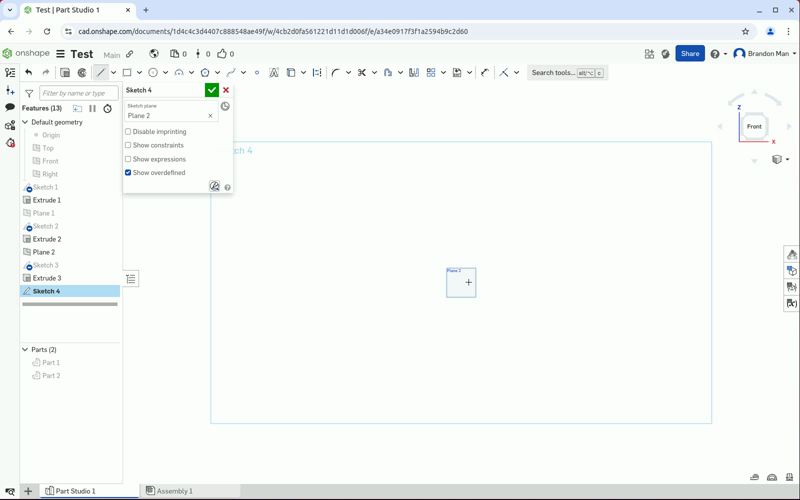
key_up(shift)
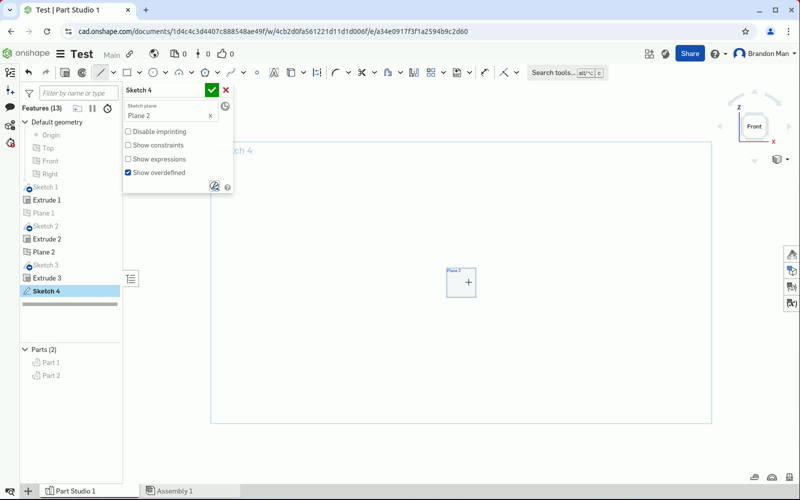
key_down(shift)
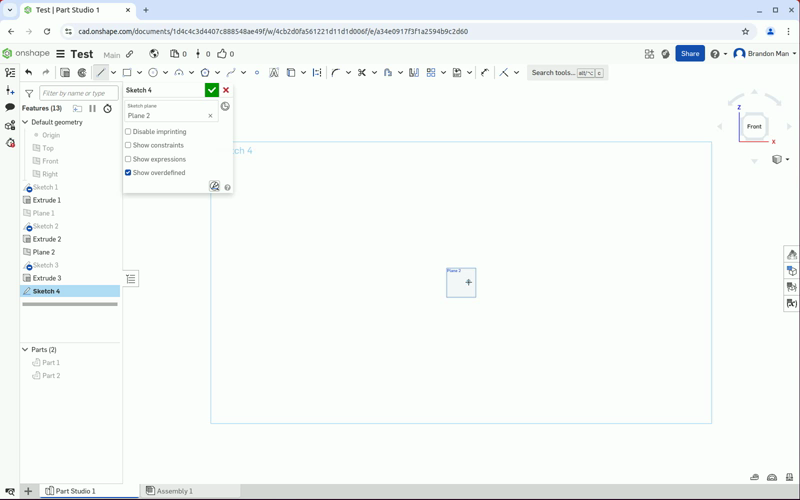
mouse_move(498, 281)
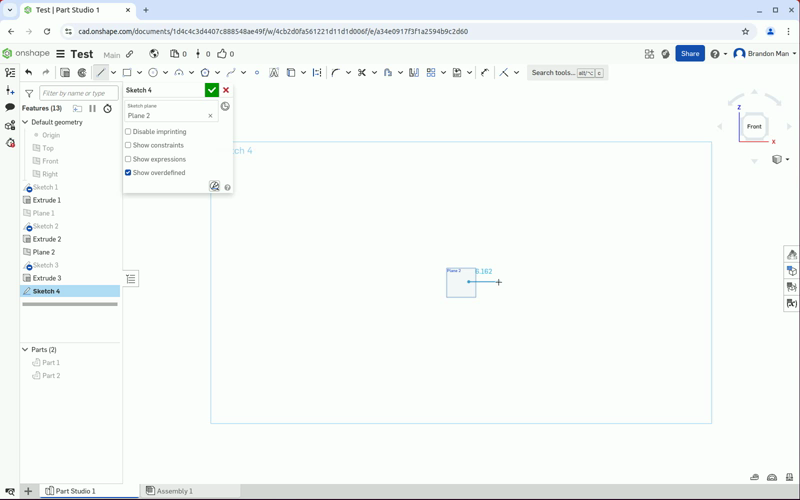
mouse_move(483, 281)
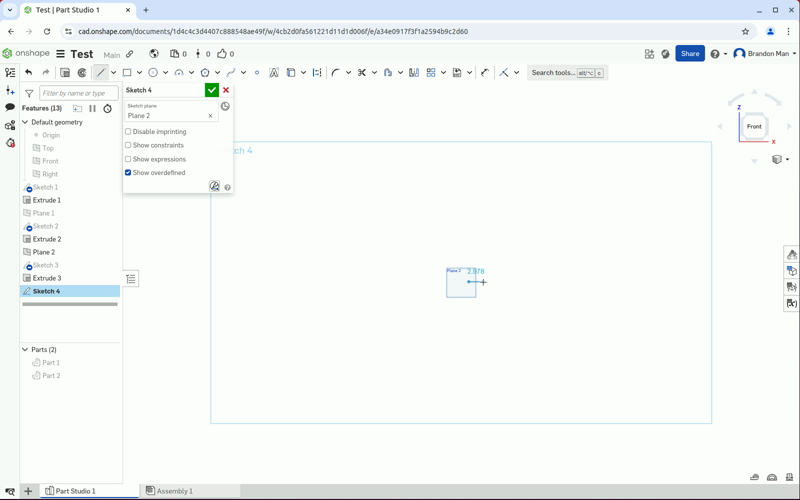
click(483, 281)
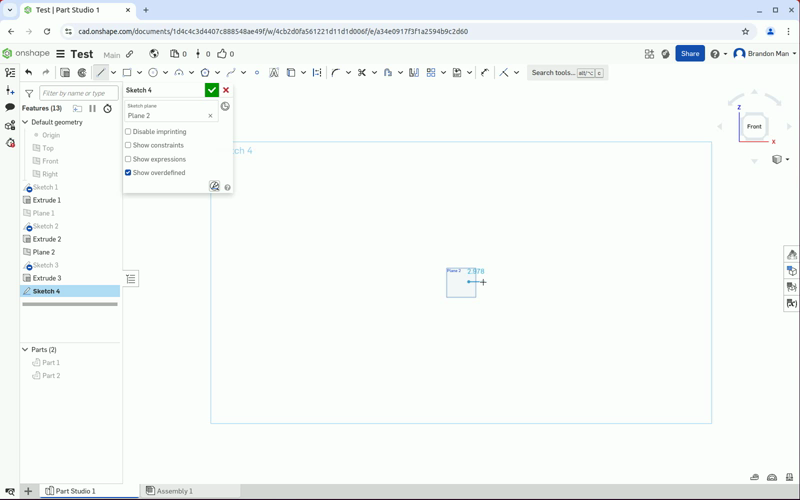
key_up(shift)
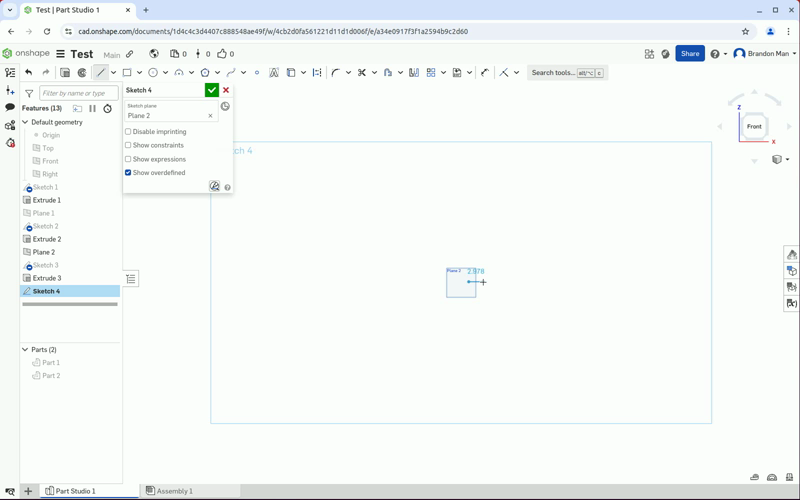
key_down(shift)
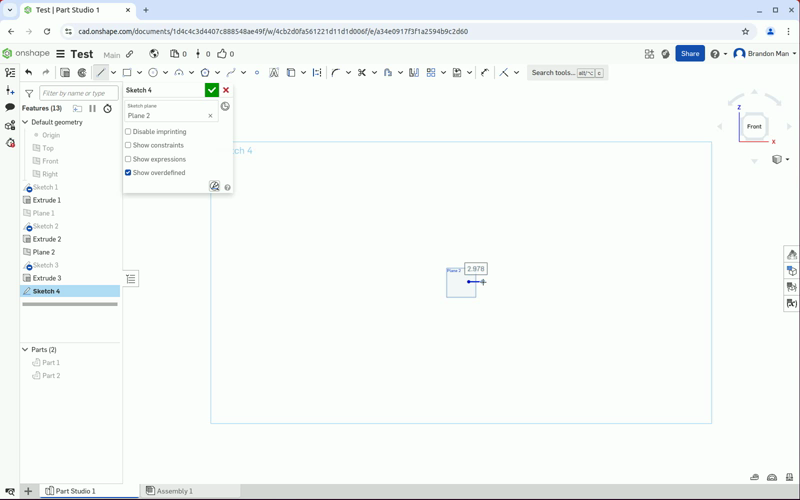
mouse_move(513, 281)
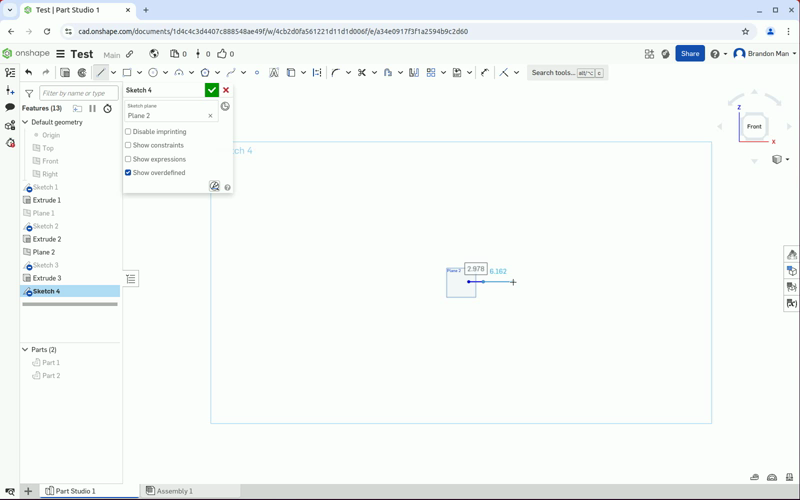
mouse_move(476, 274)
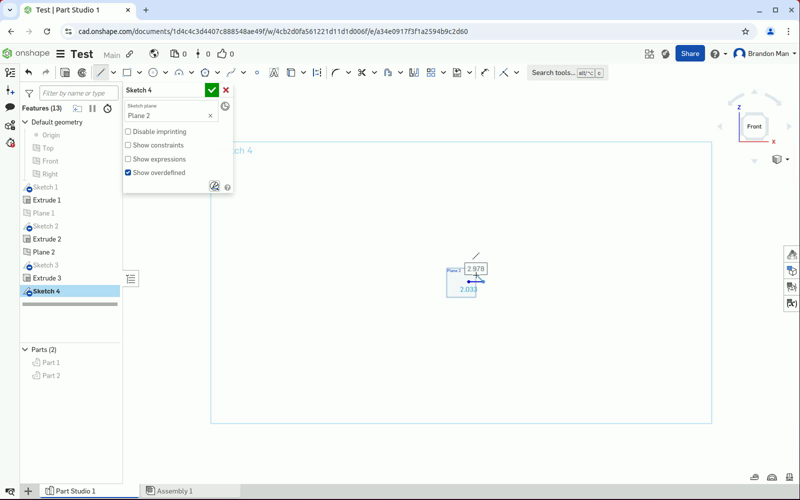
click(476, 274)
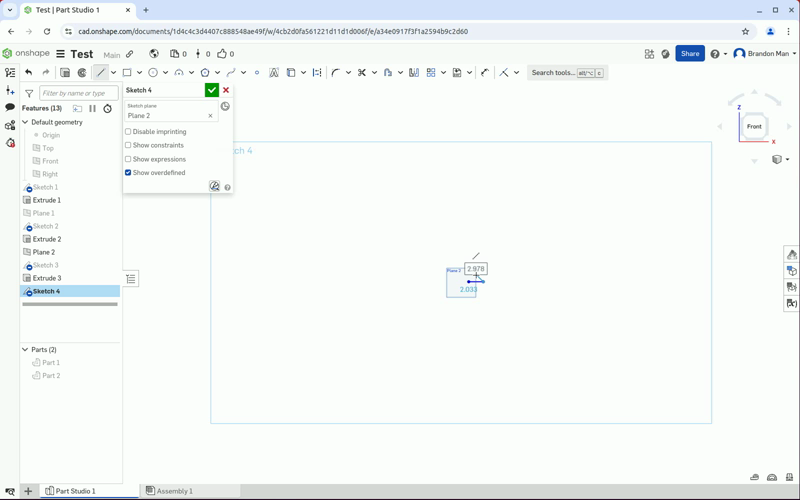
key_up(shift)
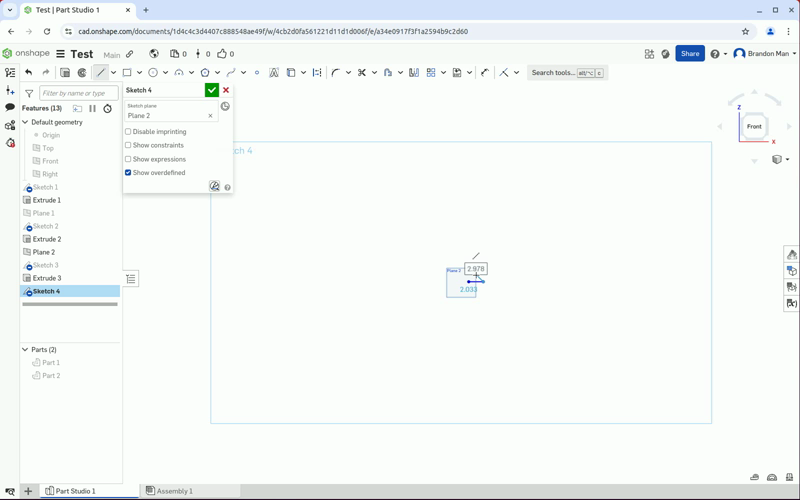
mouse_move(506, 274)
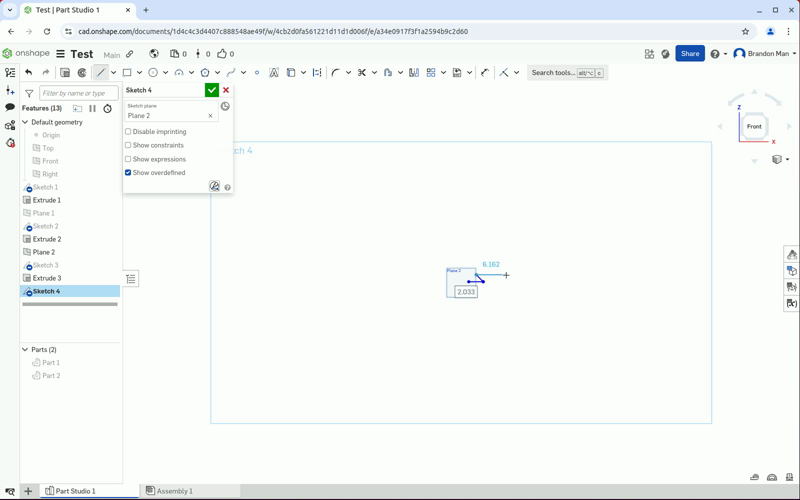
key_down(shift)
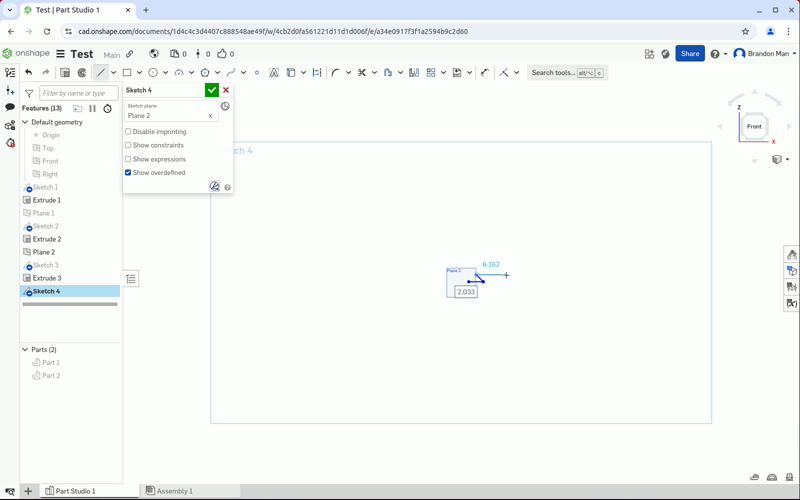
mouse_move(468, 281)
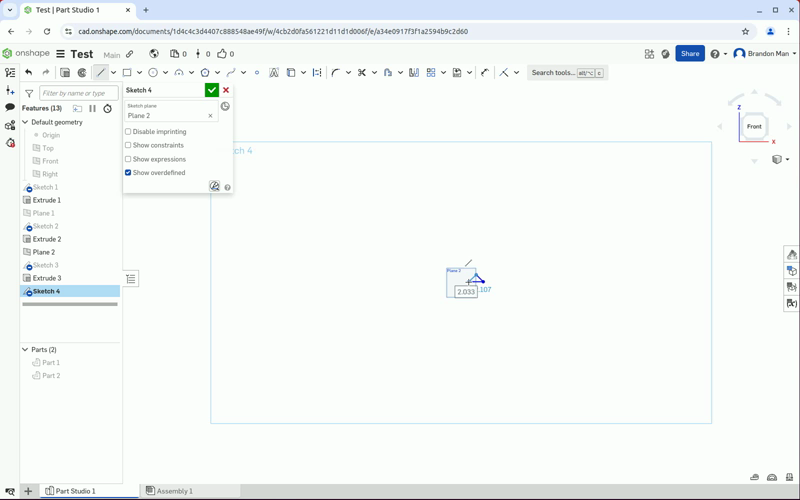
key_up(shift)
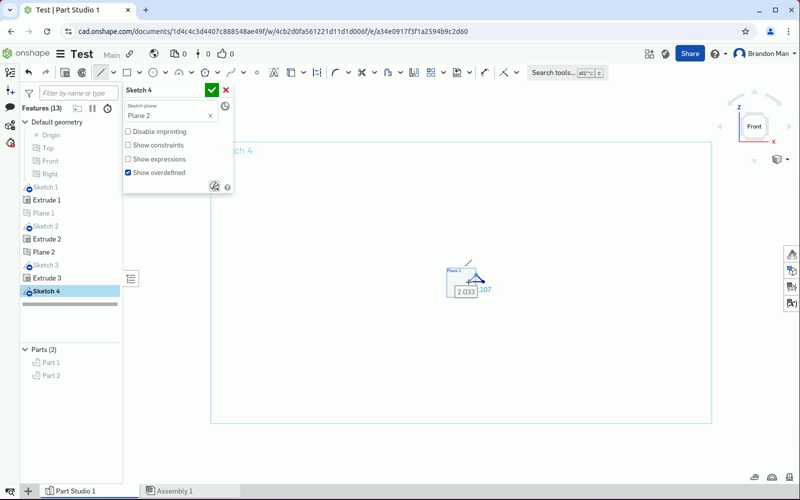
click(468, 281)
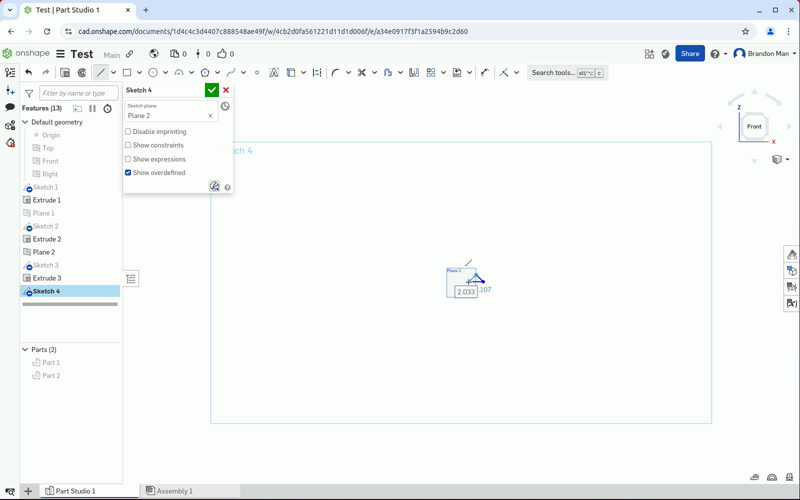
key(esc)
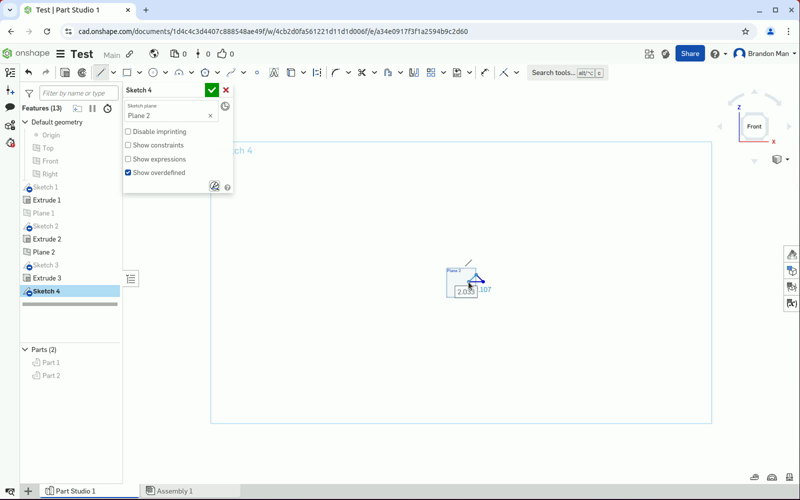
mouse_move(479, 281)
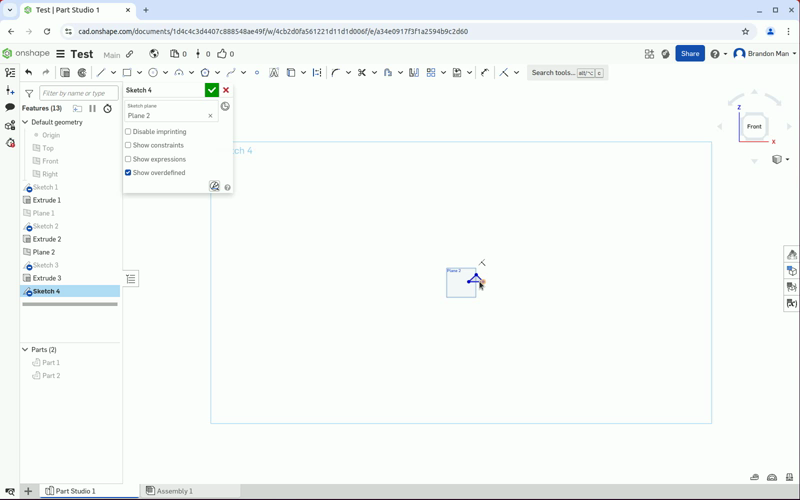
scroll(6)
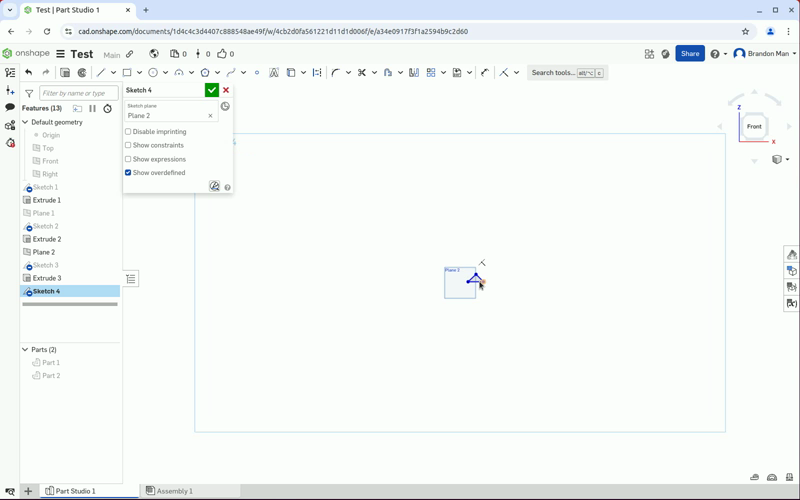
scroll(6)
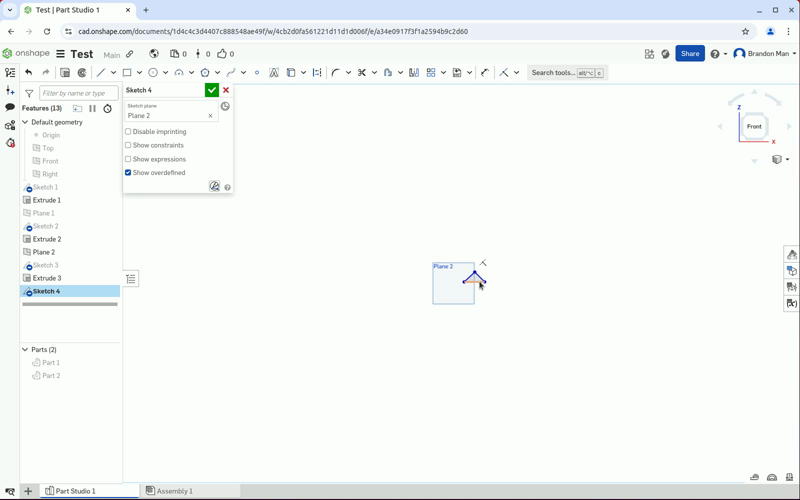
scroll(6)
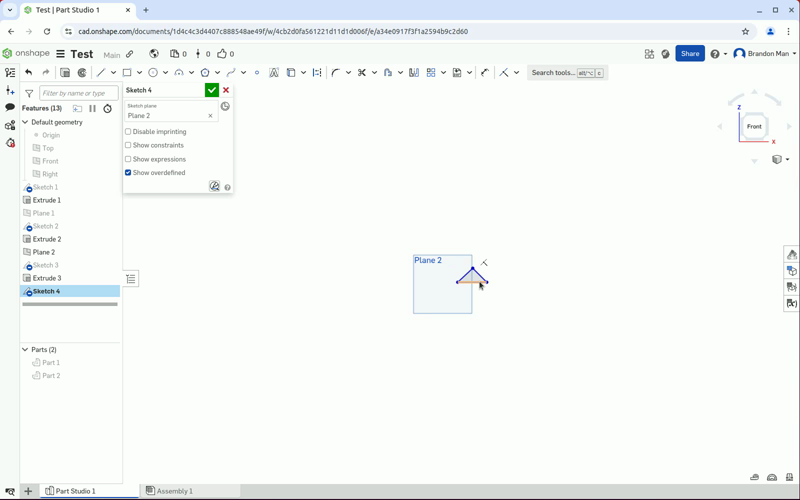
scroll(6)
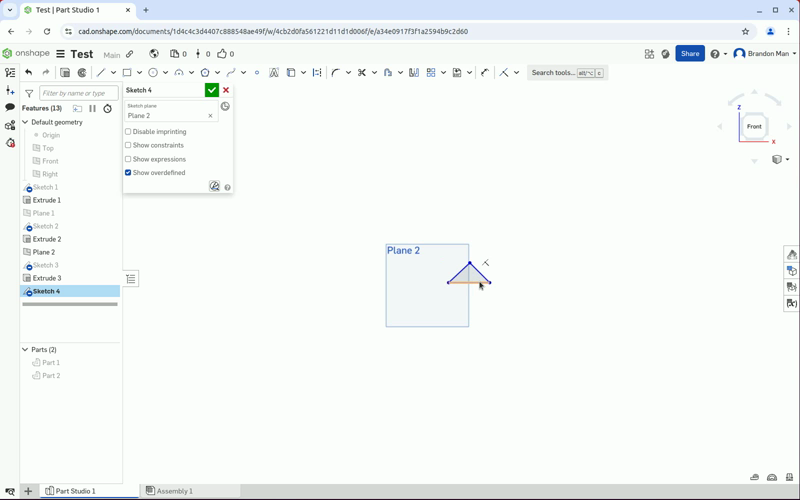
scroll(6)
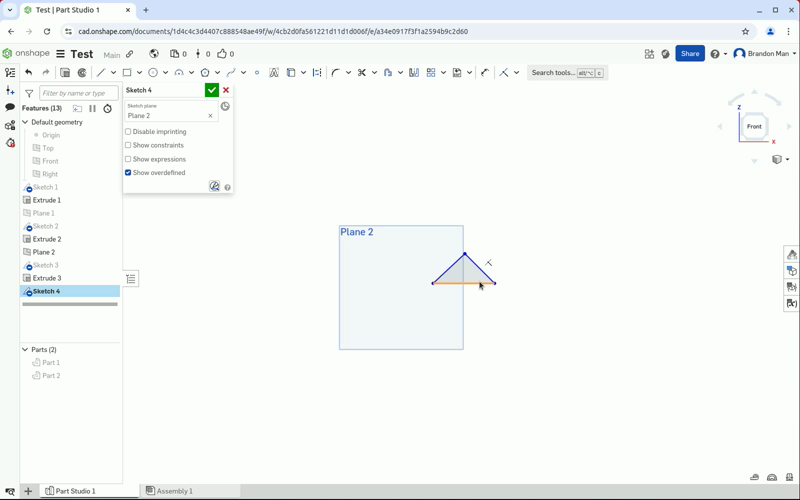
scroll(6)
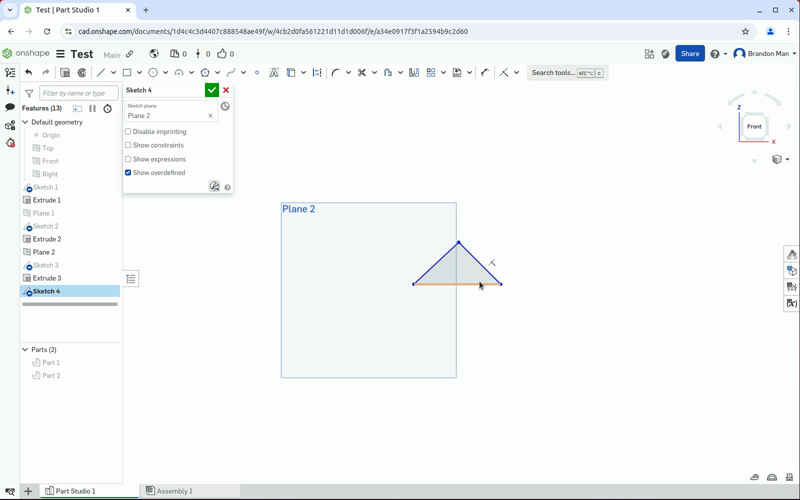
scroll(6)
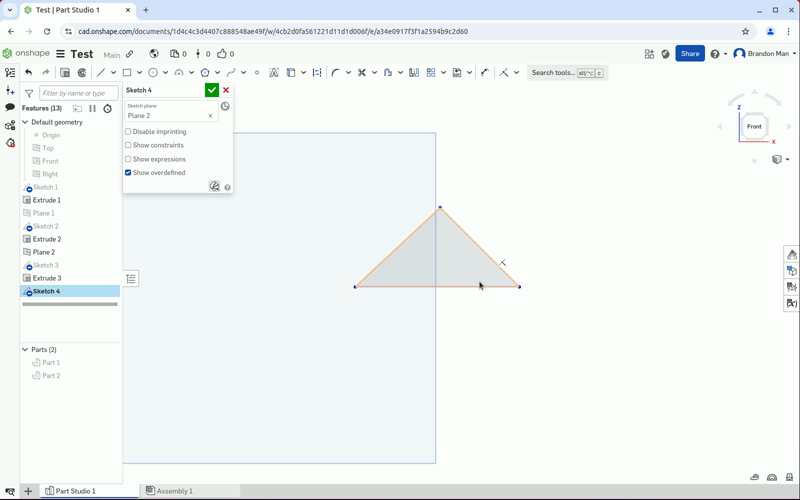
click(479, 281)
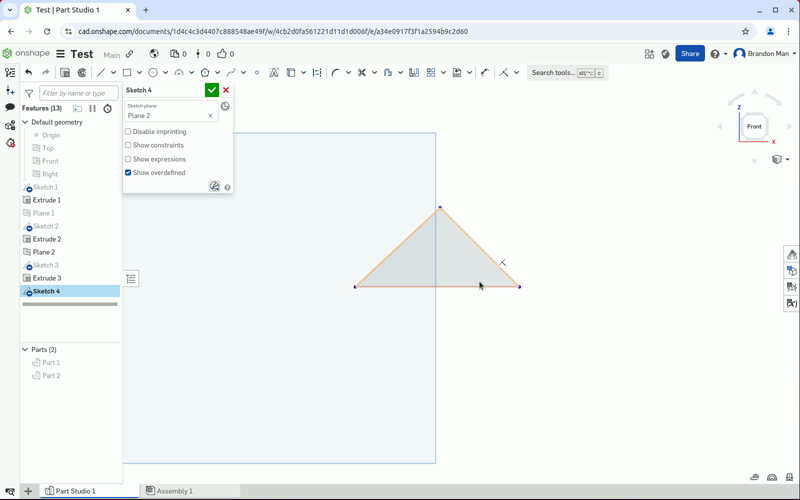
scroll(-6)
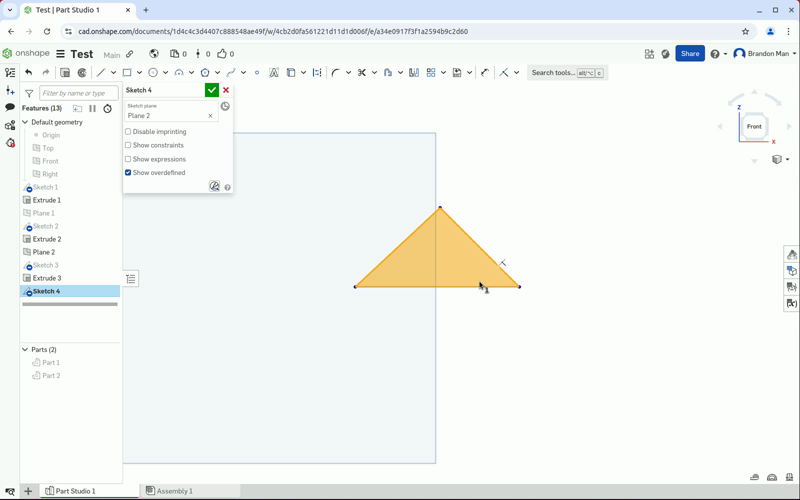
scroll(-6)
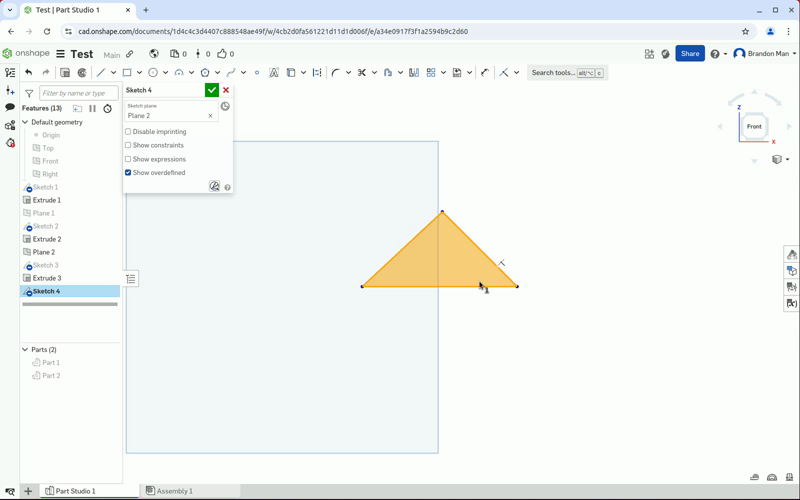
scroll(-6)
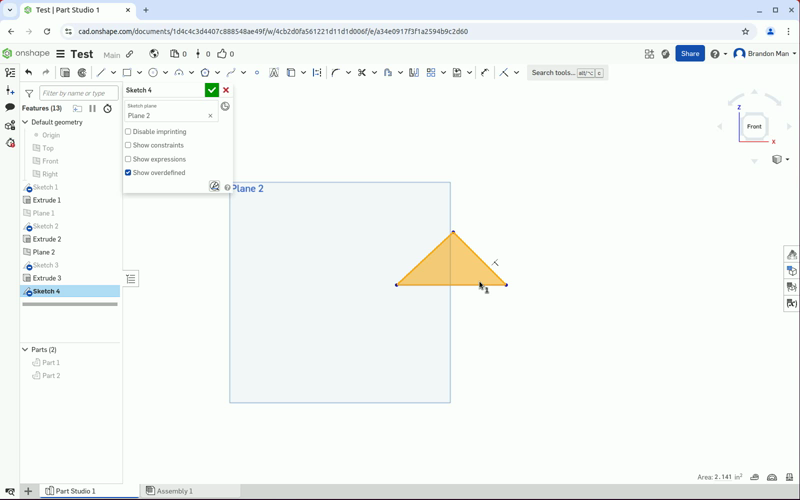
scroll(-6)
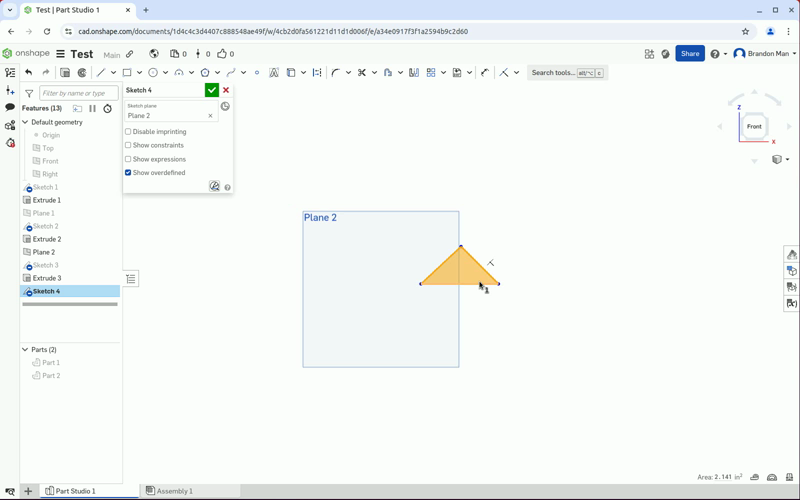
scroll(-6)
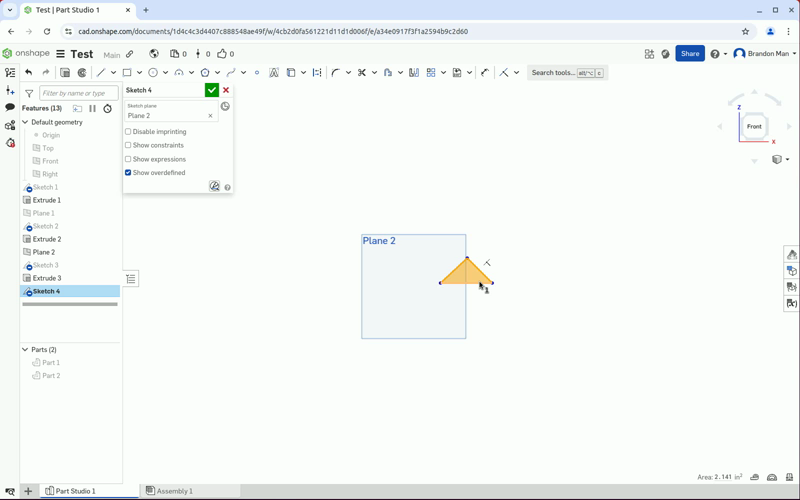
scroll(-6)
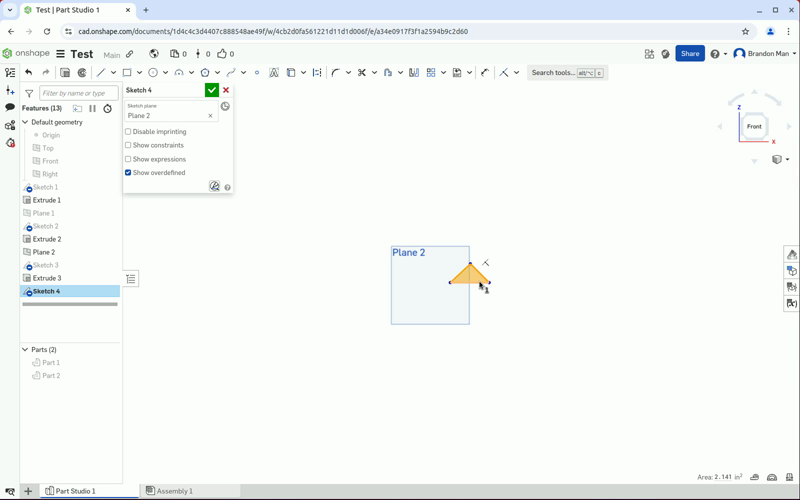
scroll(-6)
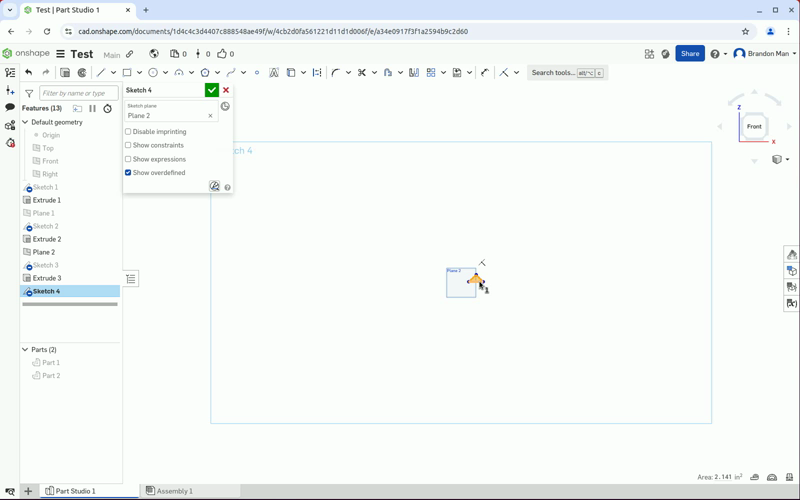
mouse_move(73, 352)
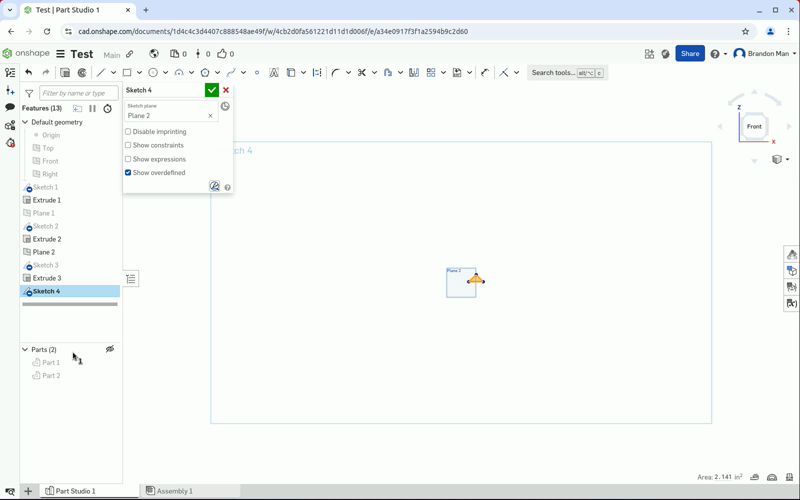
key(shift+y)
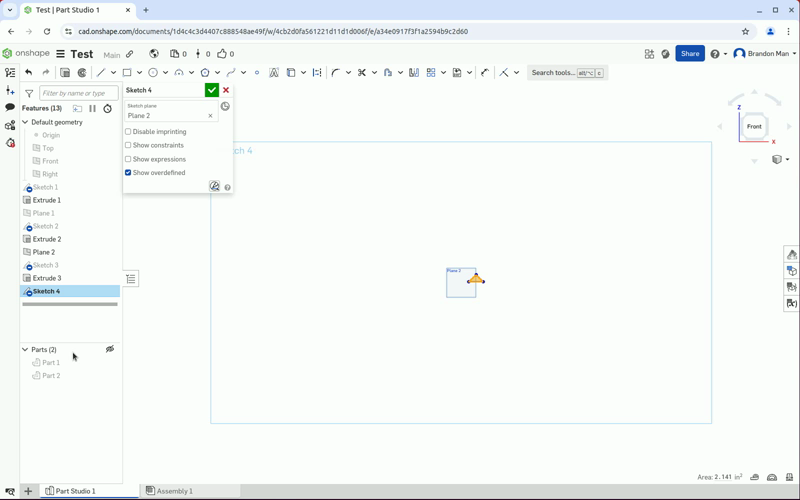
key(shift+e)
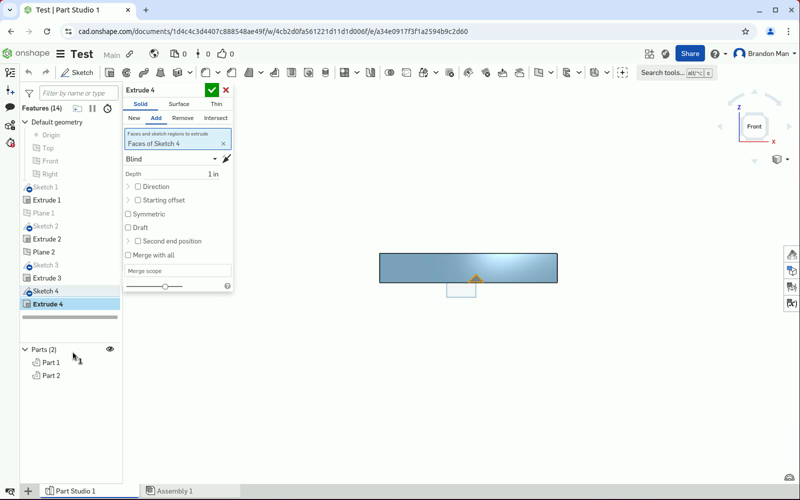
mouse_move(143, 106)
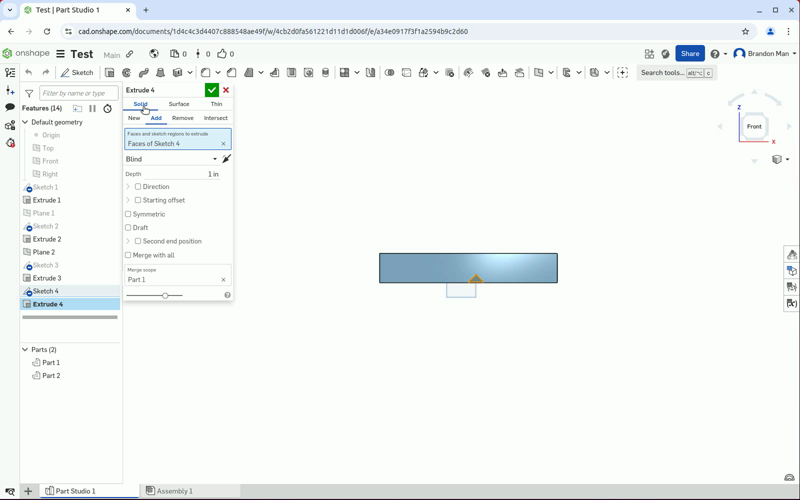
click(143, 106)
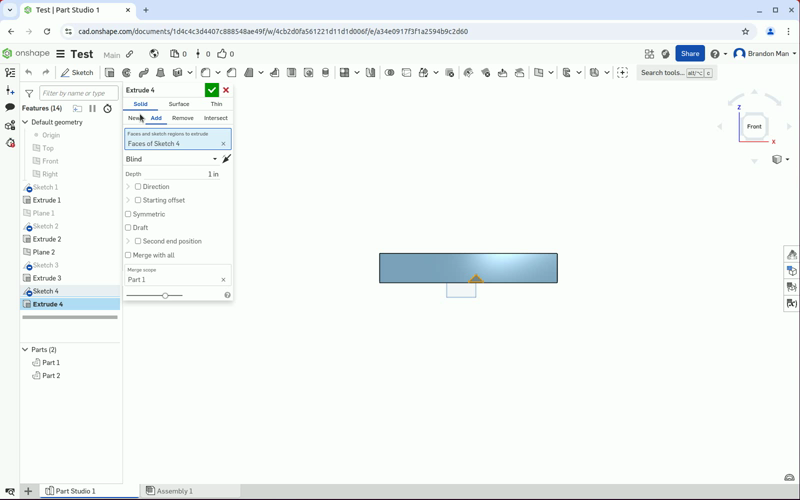
mouse_move(137, 120)
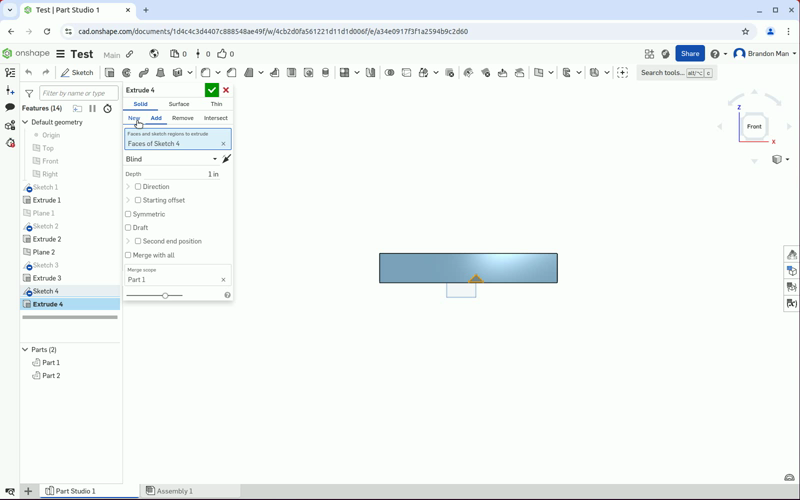
click(137, 120)
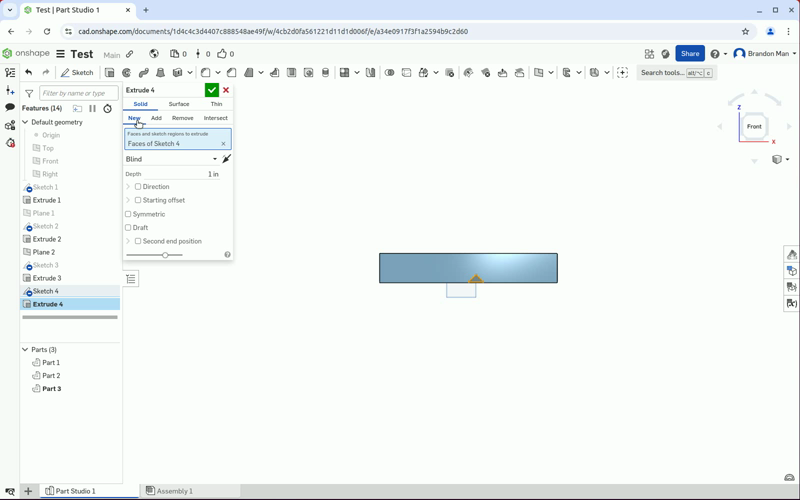
key(tab, 4)
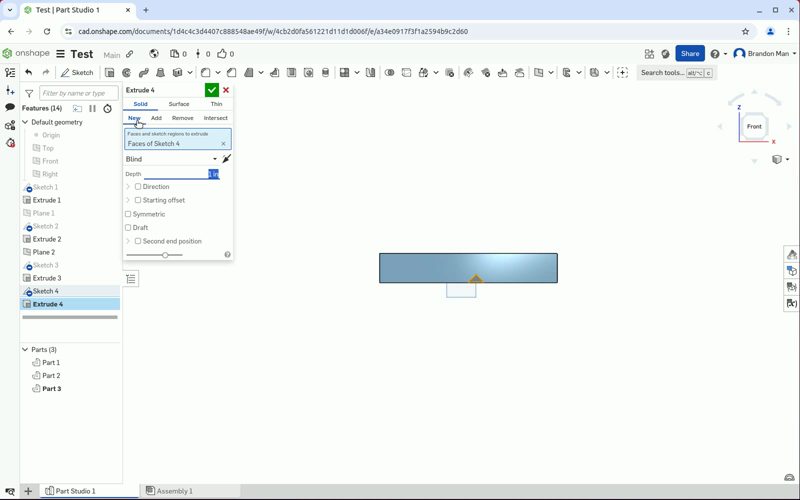
text(27.922)
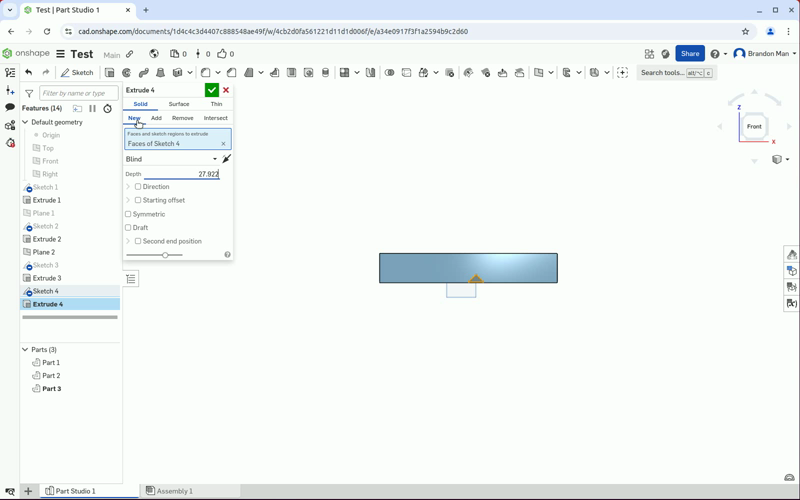
key(enter)
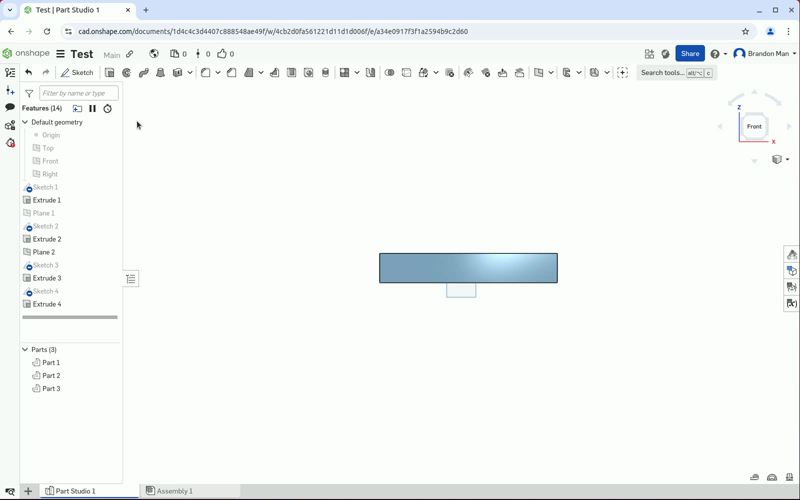
key(shift+h)
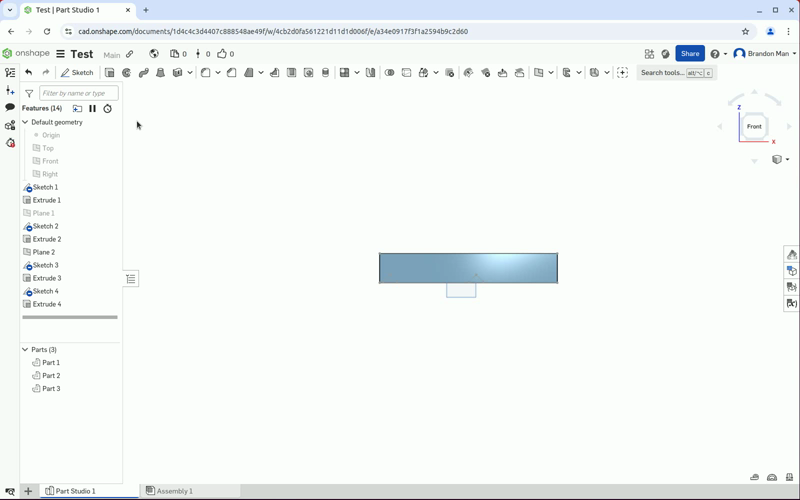
key(shift+h)
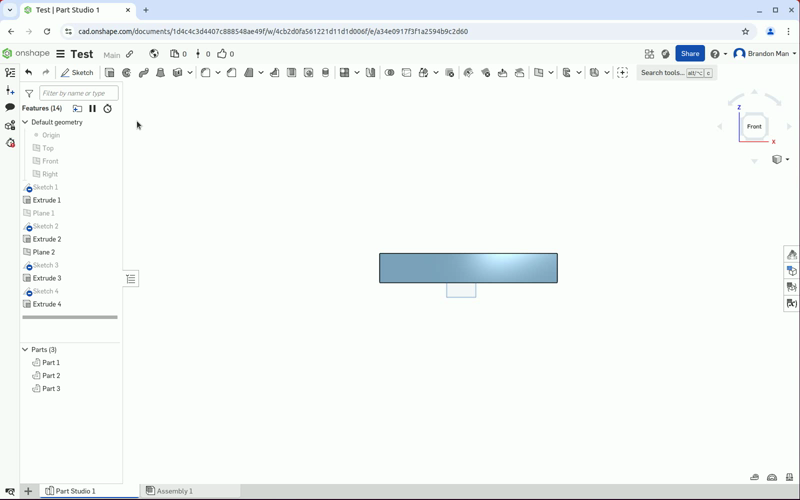
mouse_move(73, 189)
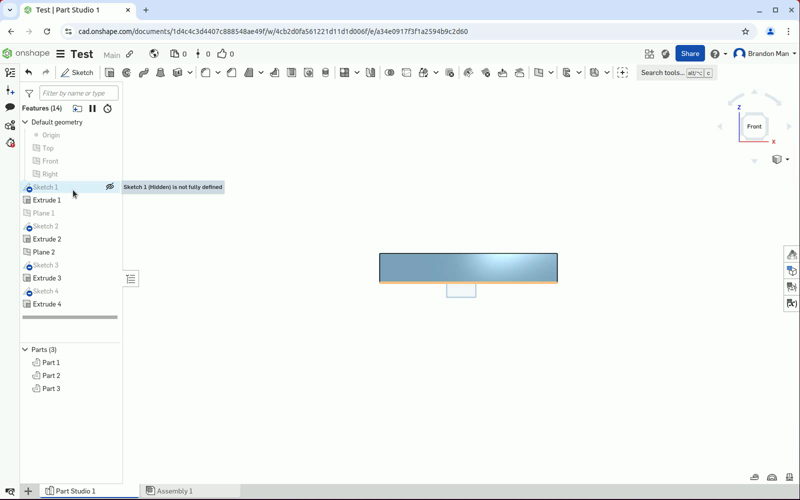
click(73, 189)
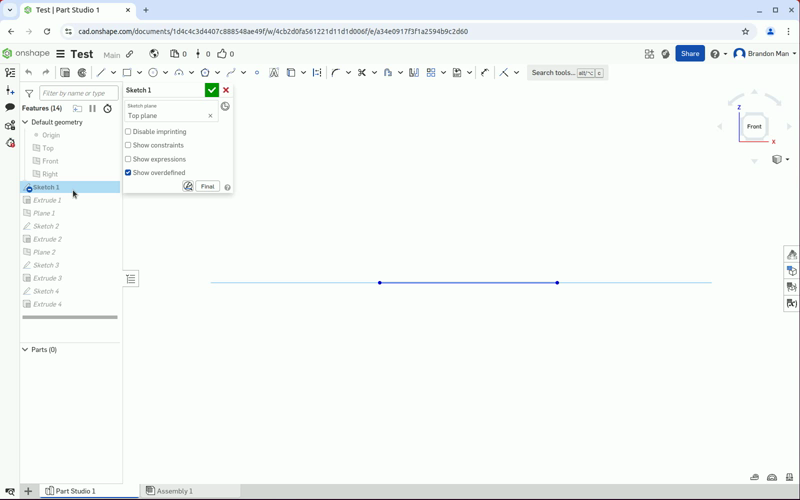
mouse_move(229, 92)
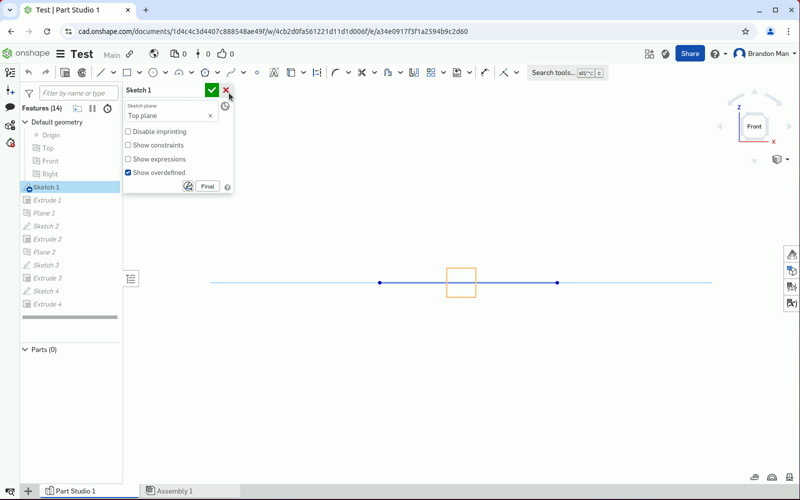
click(229, 92)
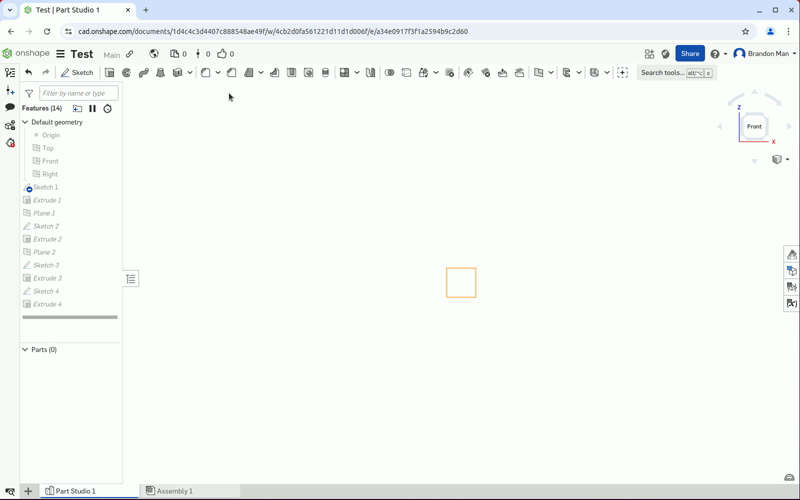
key(shift+s)
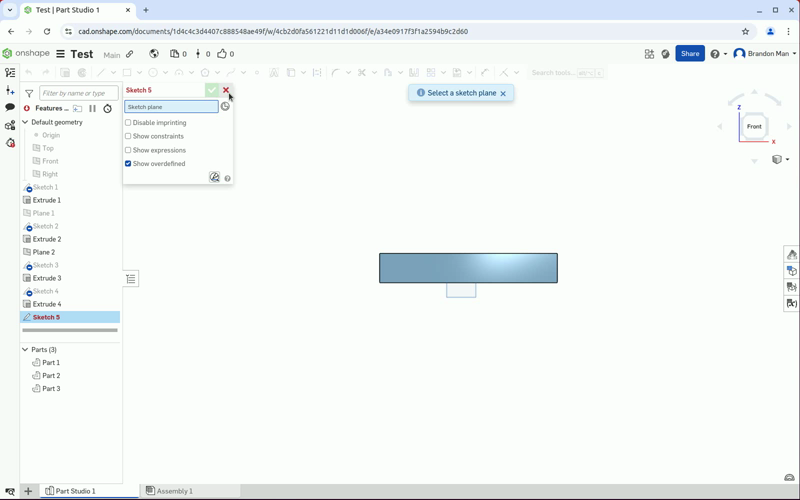
mouse_move(73, 254)
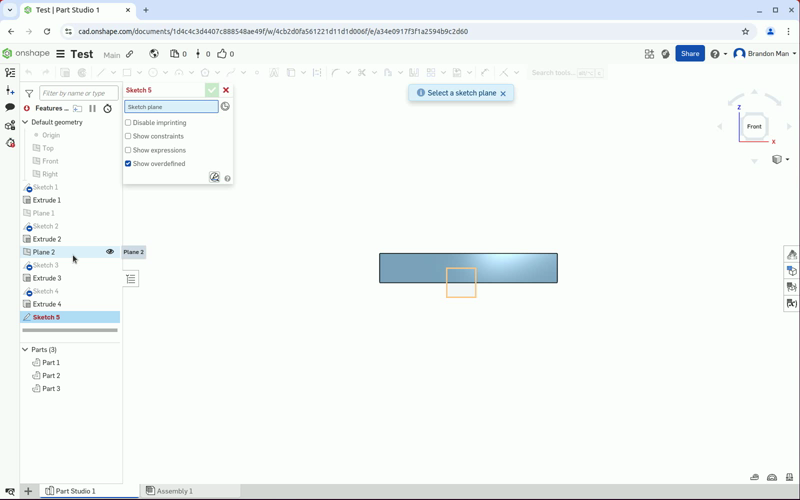
click(73, 254)
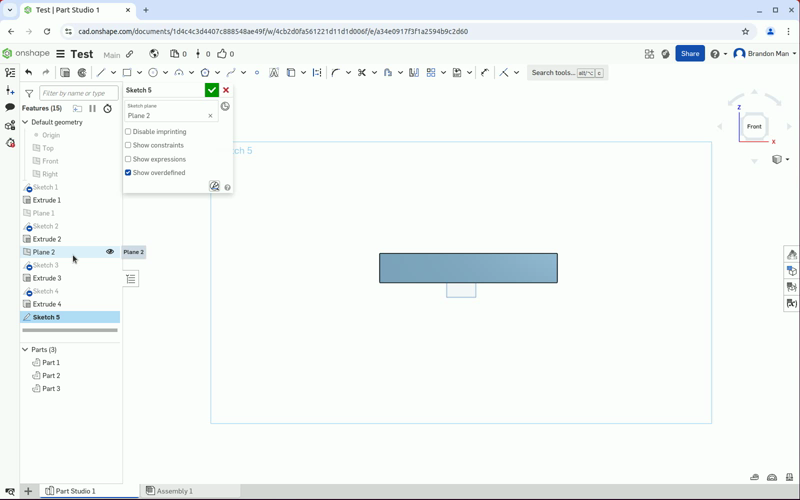
mouse_move(73, 352)
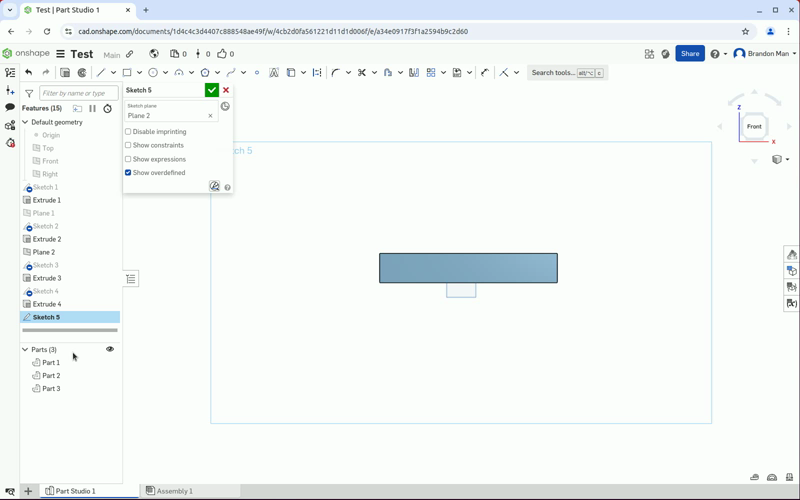
key(y)
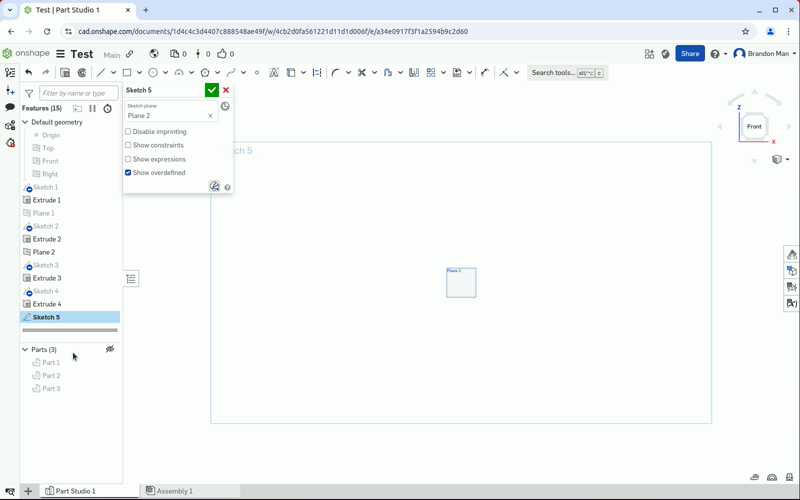
key(l)
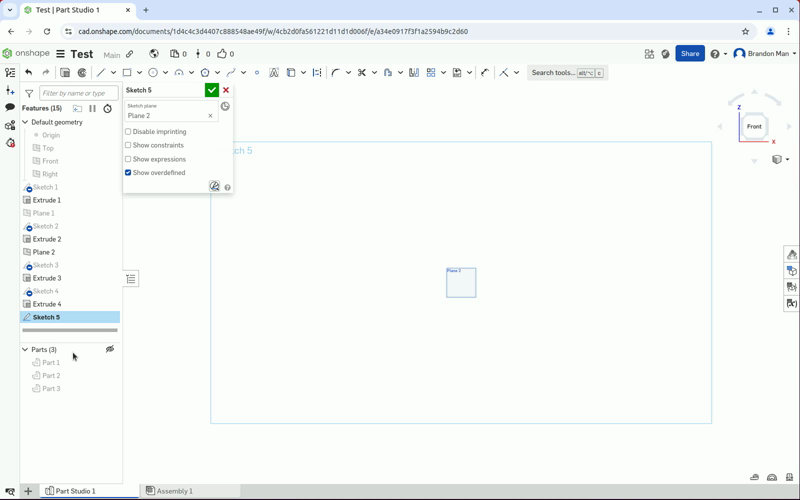
key_down(shift)
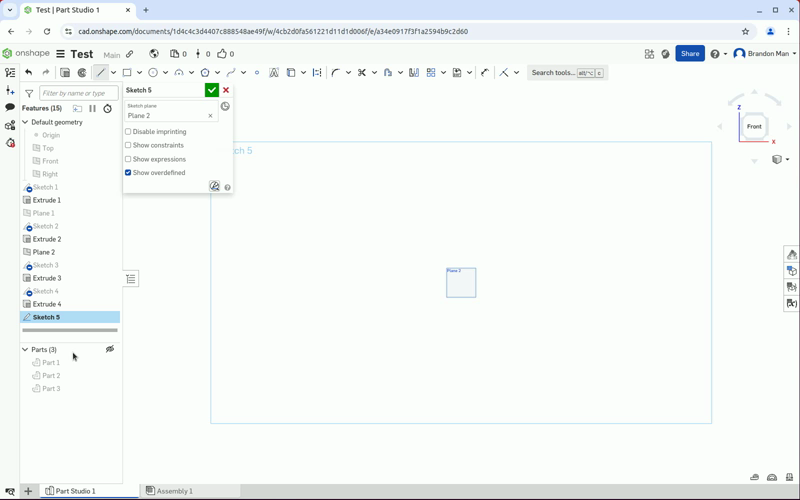
mouse_move(512, 281)
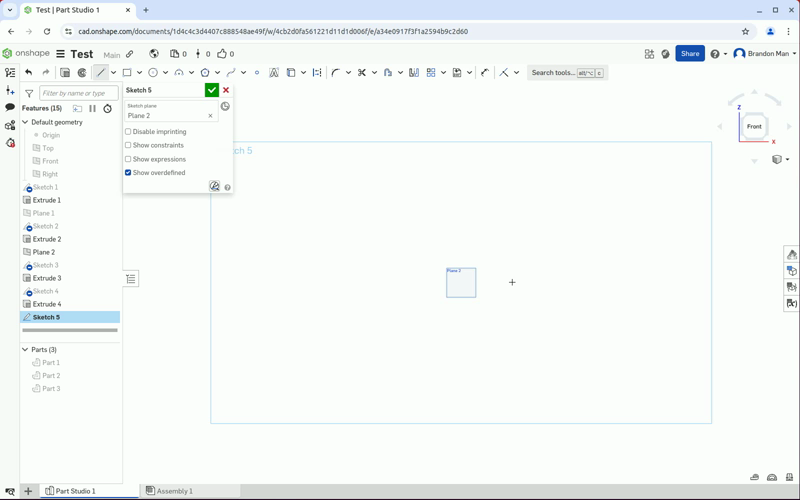
click(512, 281)
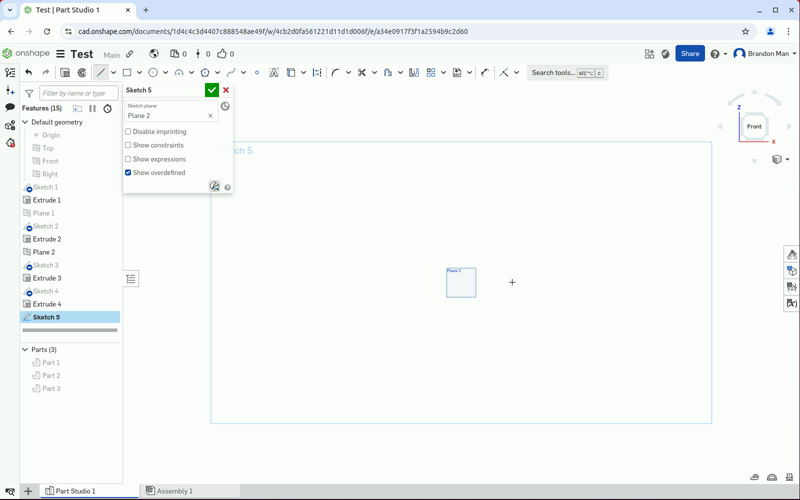
key_up(shift)
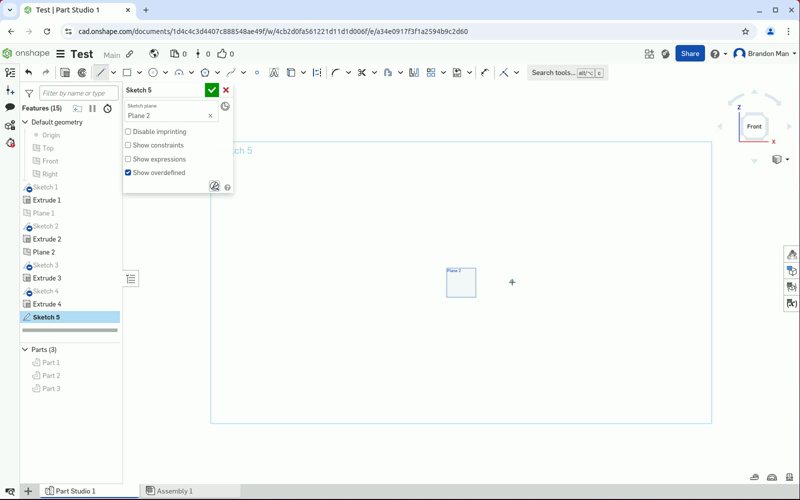
key_down(shift)
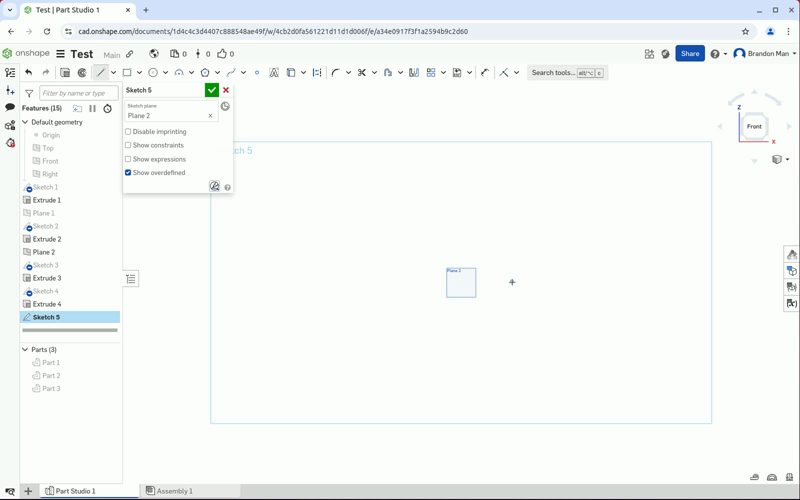
mouse_move(542, 281)
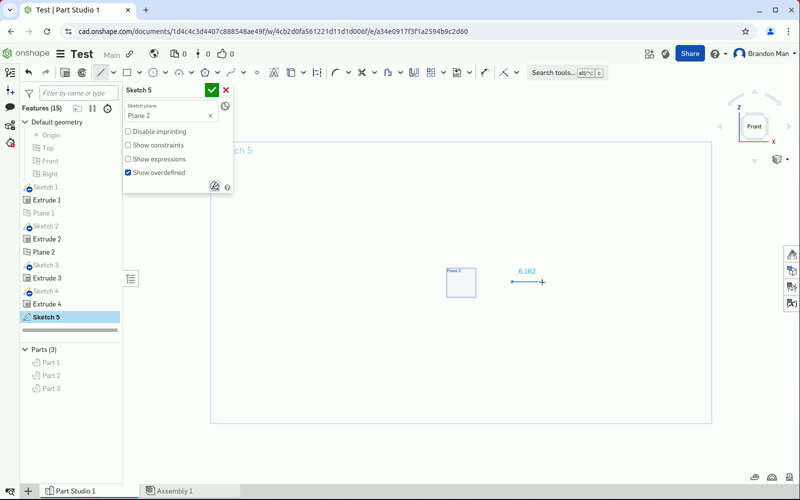
mouse_move(525, 281)
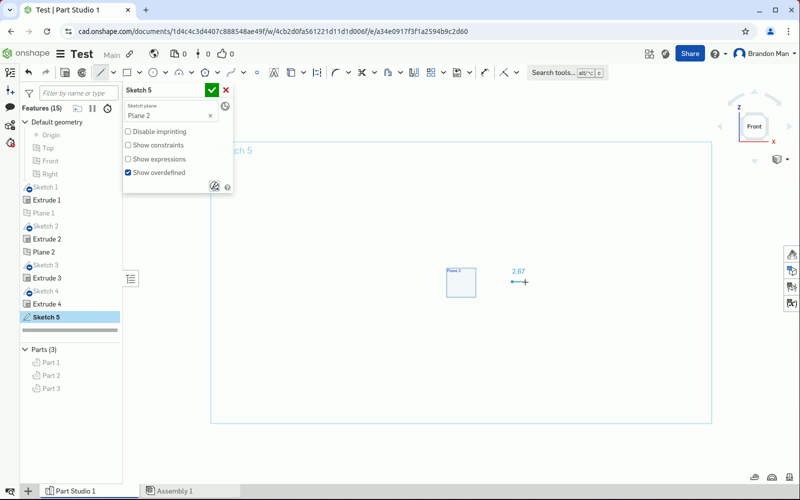
click(525, 281)
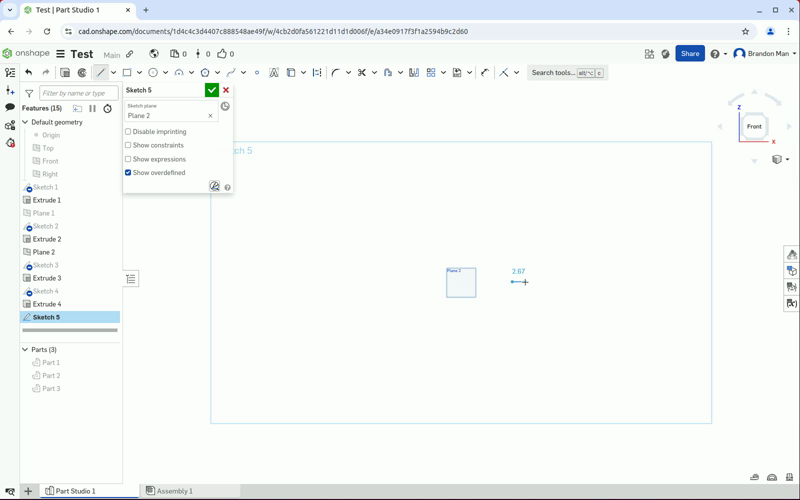
key_up(shift)
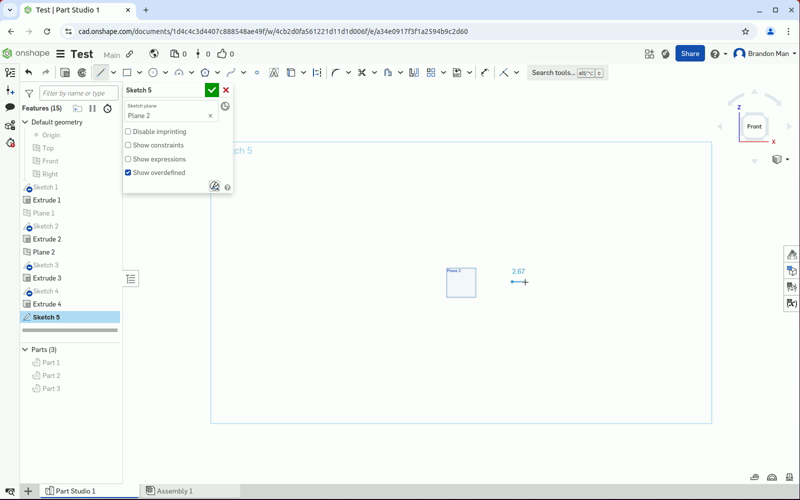
key_down(shift)
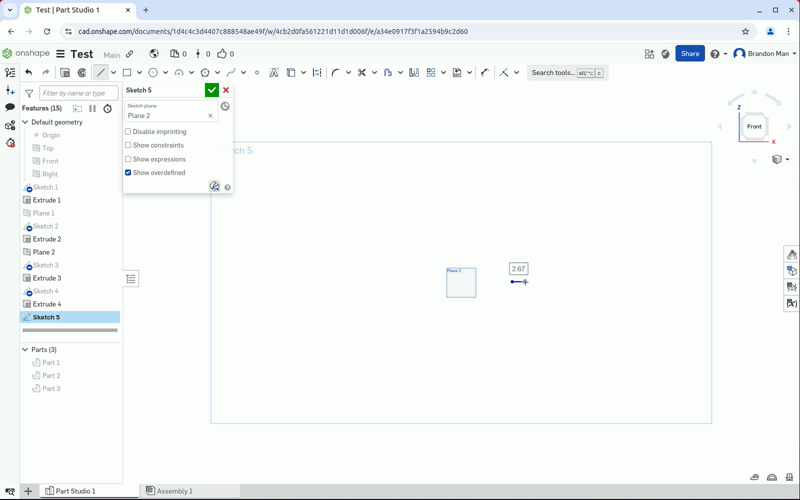
mouse_move(555, 281)
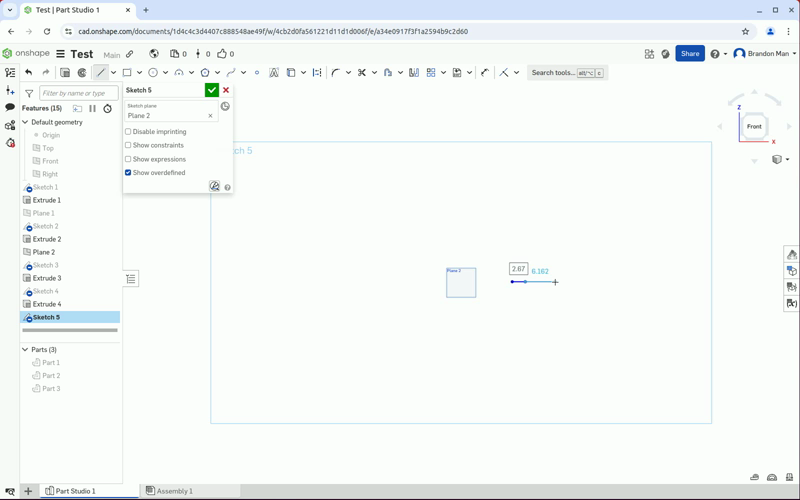
mouse_move(518, 273)
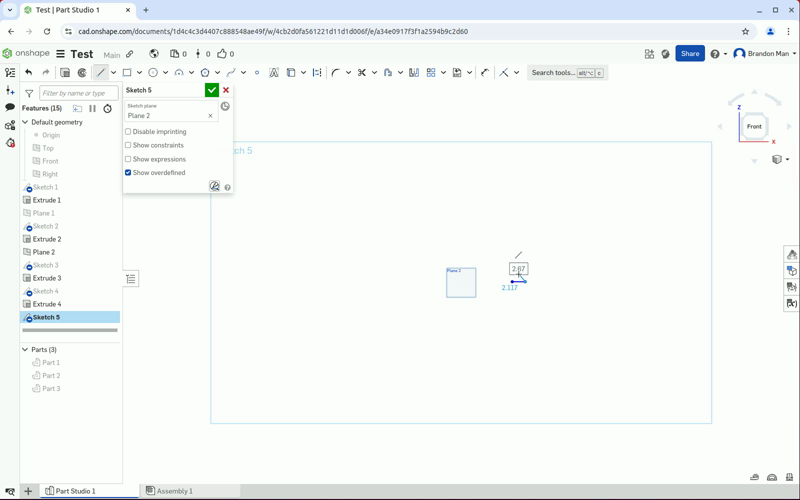
click(518, 273)
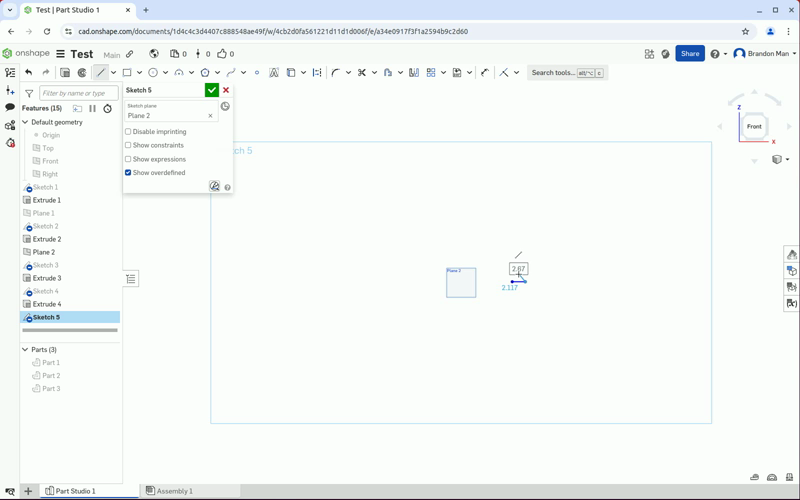
key_up(shift)
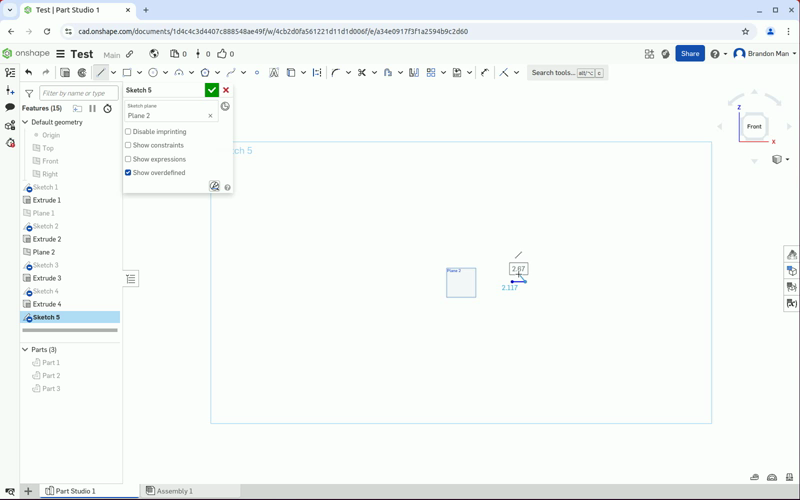
mouse_move(548, 273)
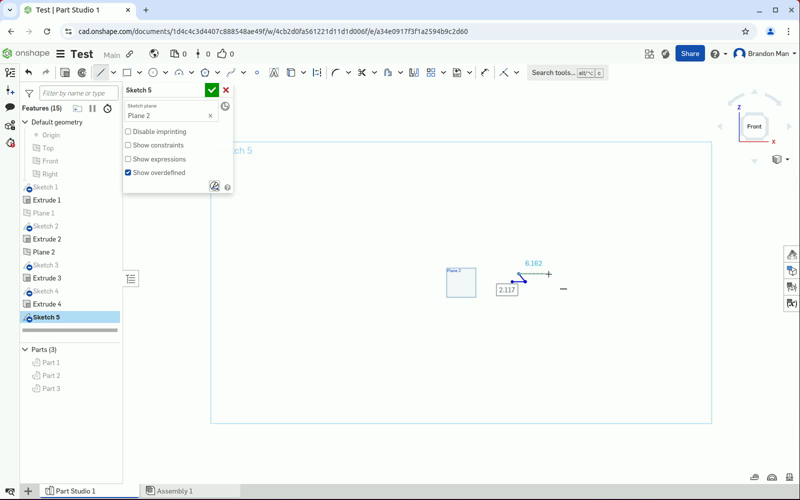
key_down(shift)
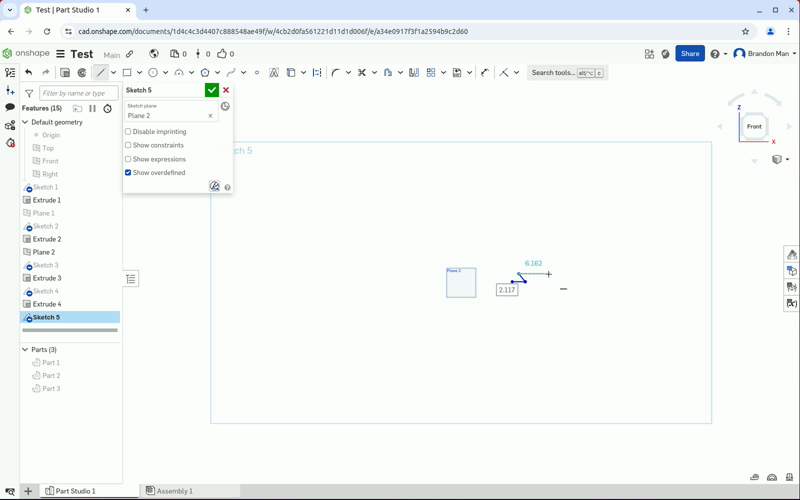
mouse_move(512, 281)
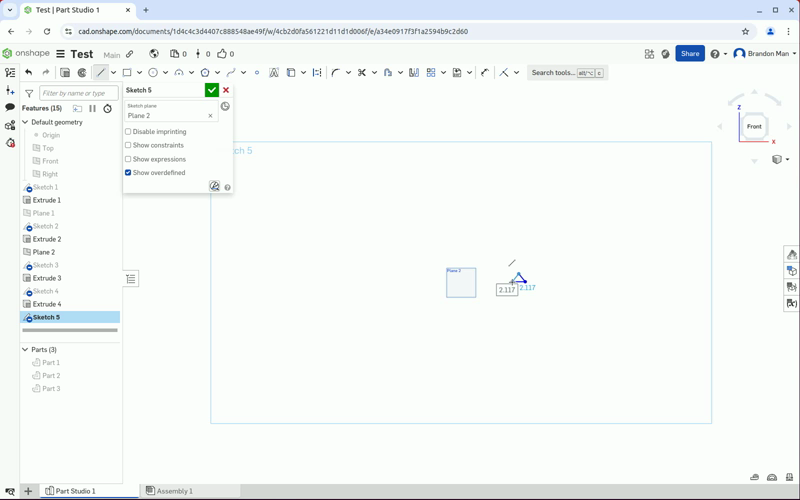
key_up(shift)
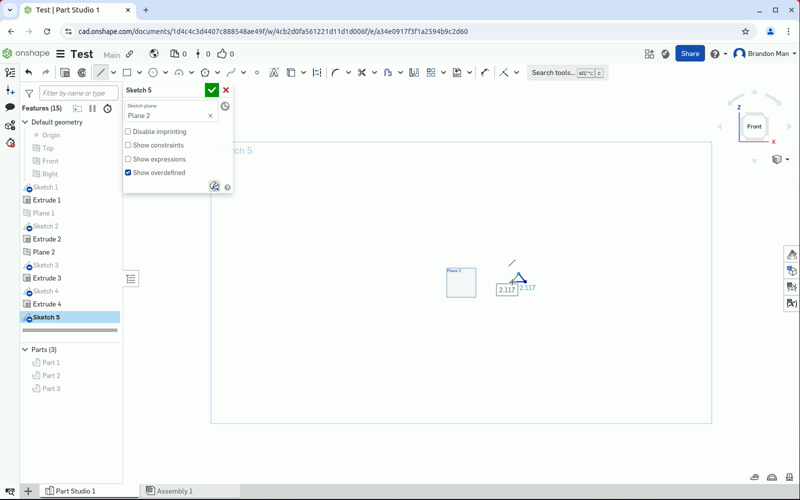
click(512, 281)
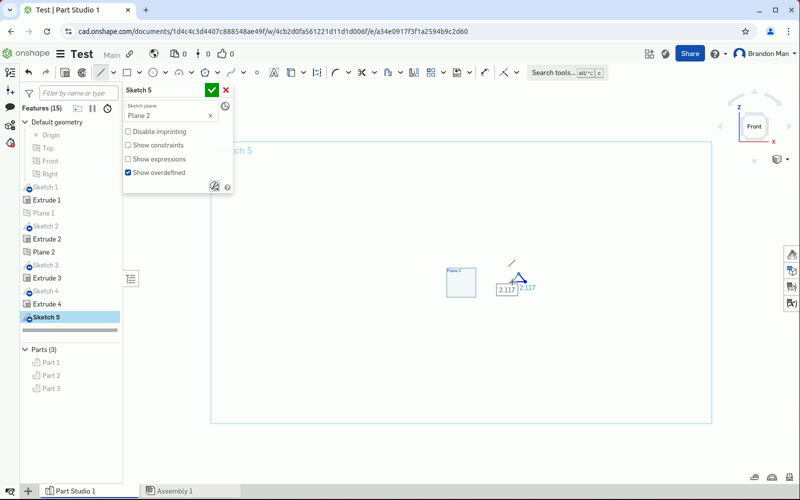
key(esc)
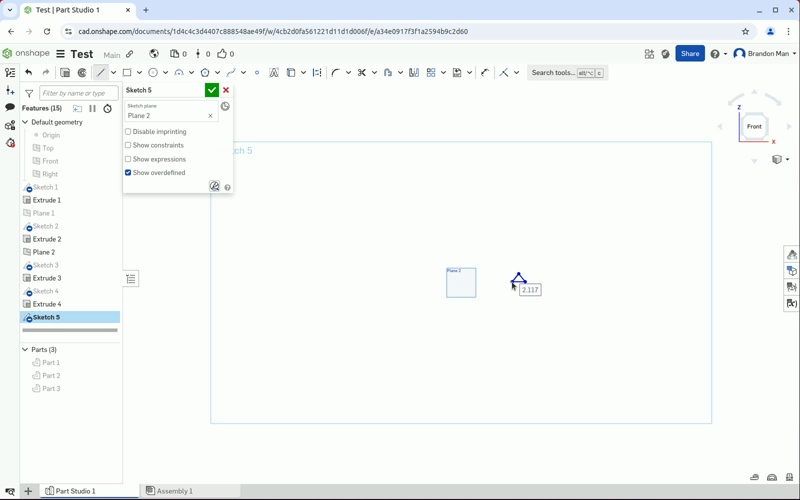
mouse_move(521, 281)
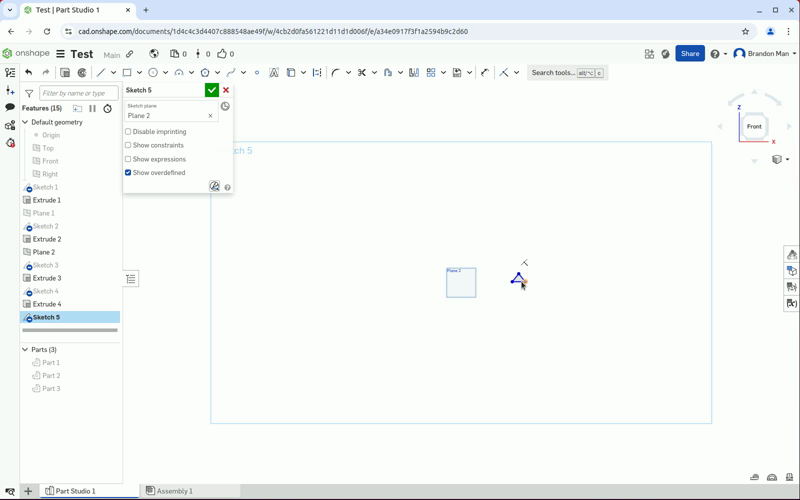
scroll(6)
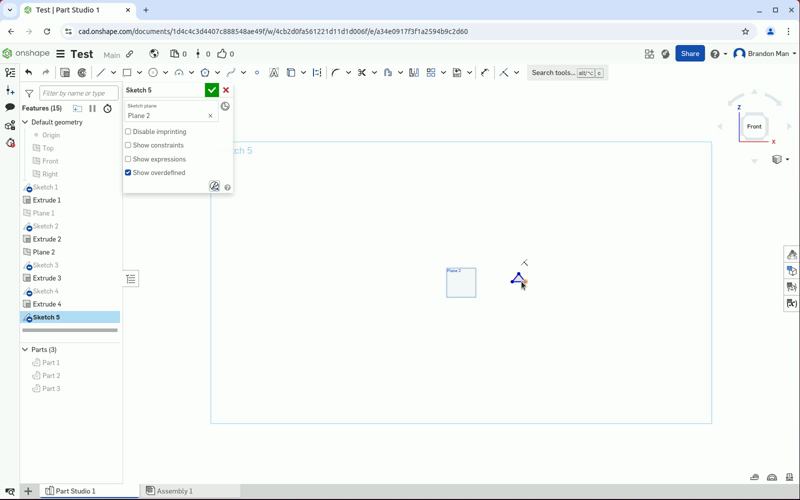
scroll(6)
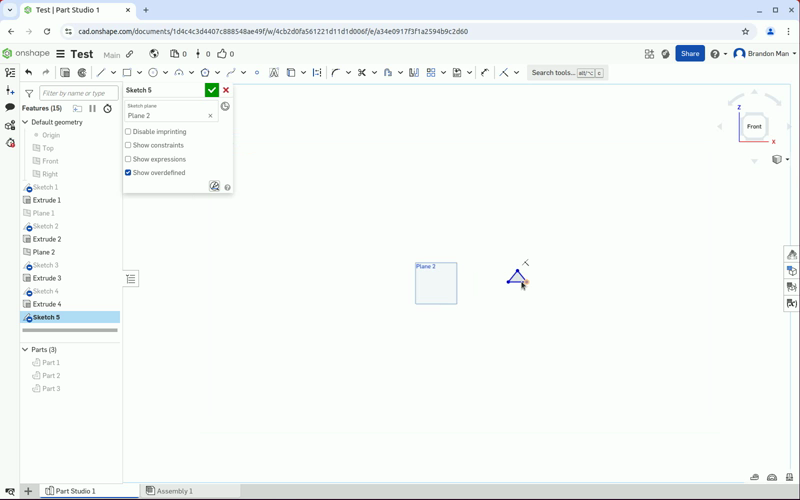
scroll(6)
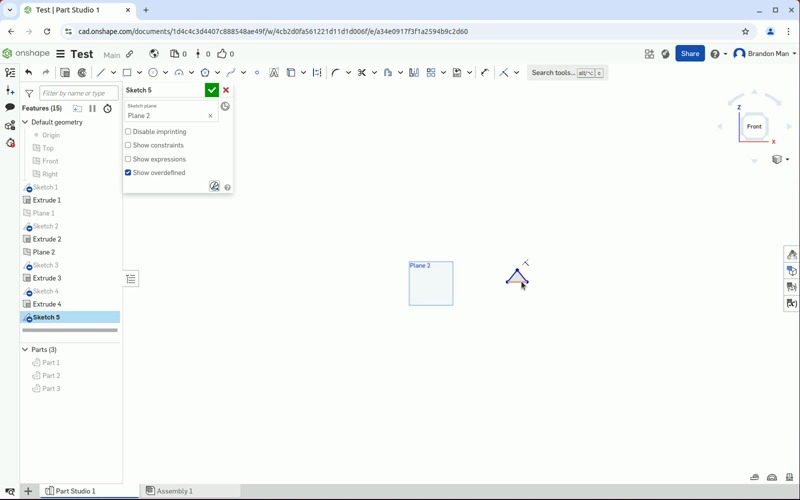
scroll(6)
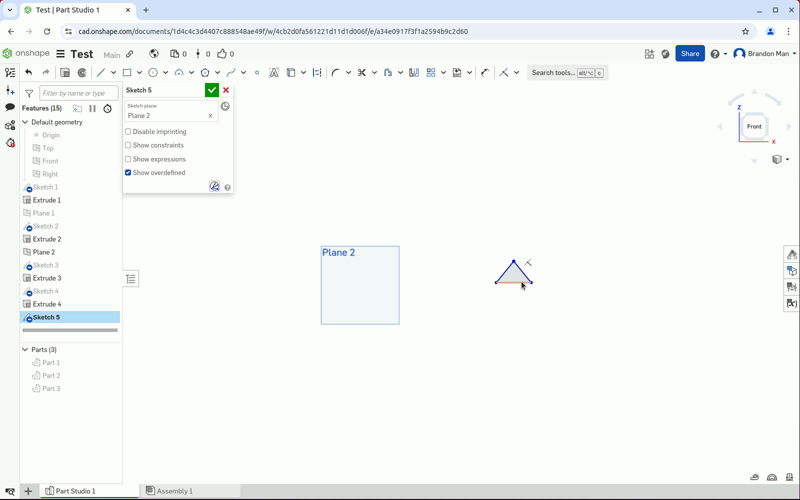
scroll(6)
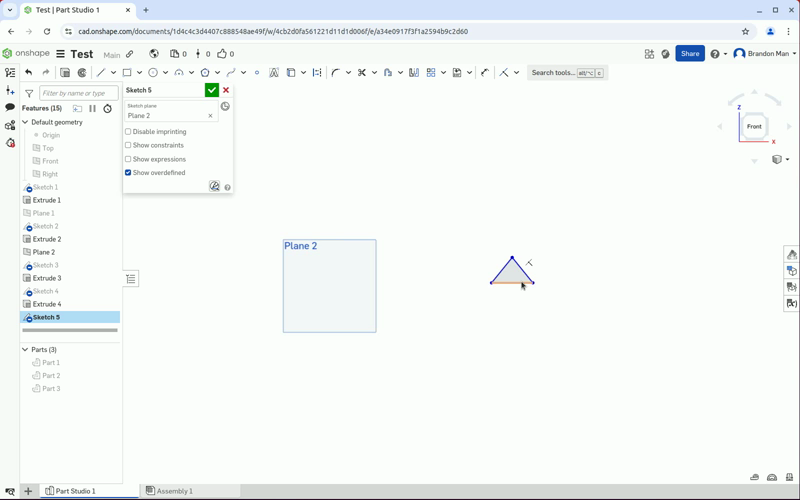
scroll(6)
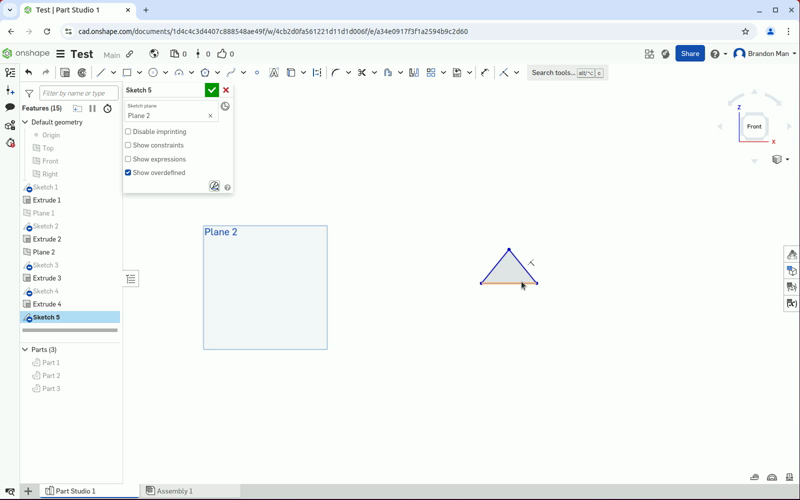
scroll(6)
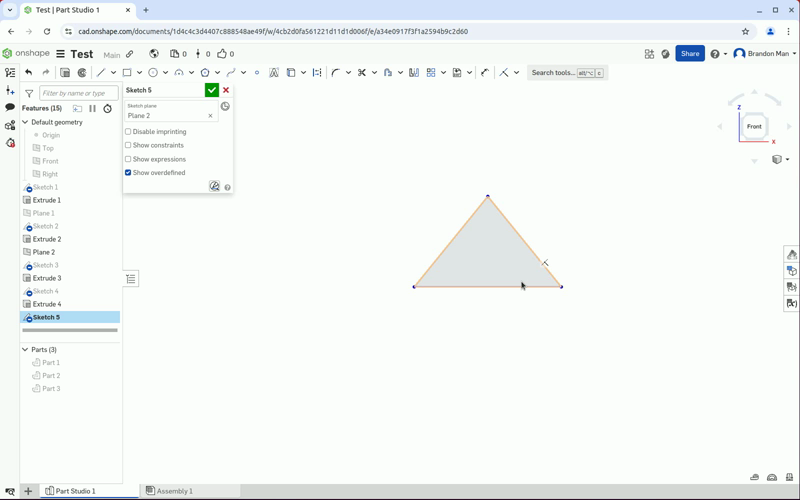
click(521, 281)
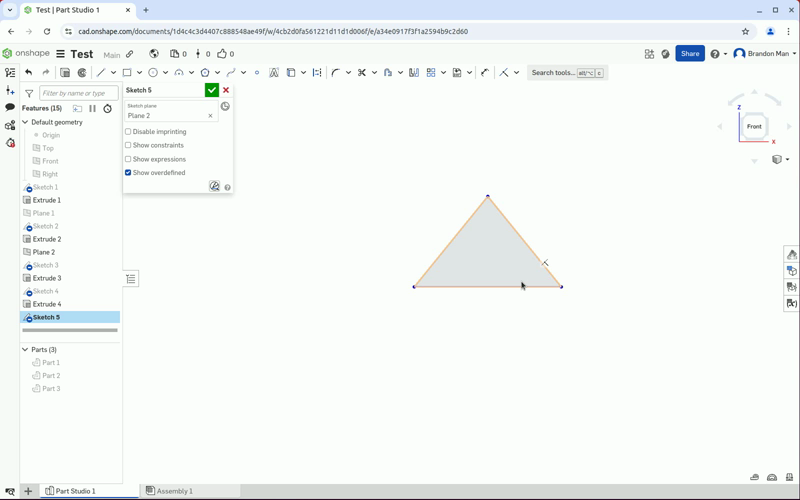
scroll(-6)
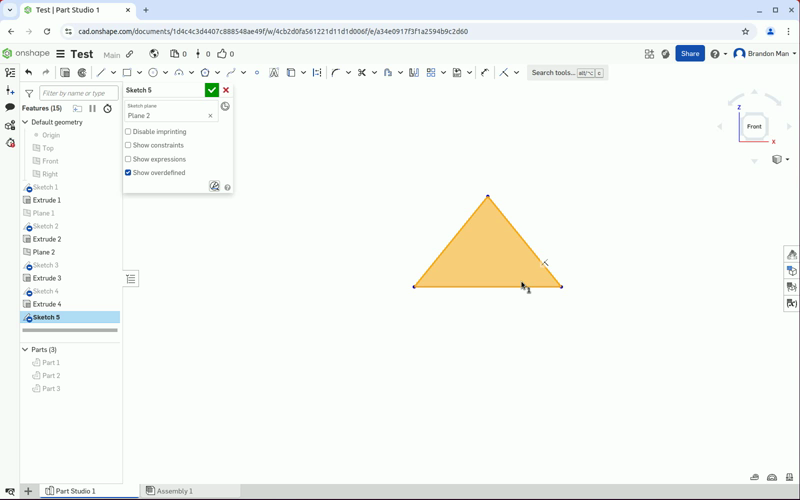
scroll(-6)
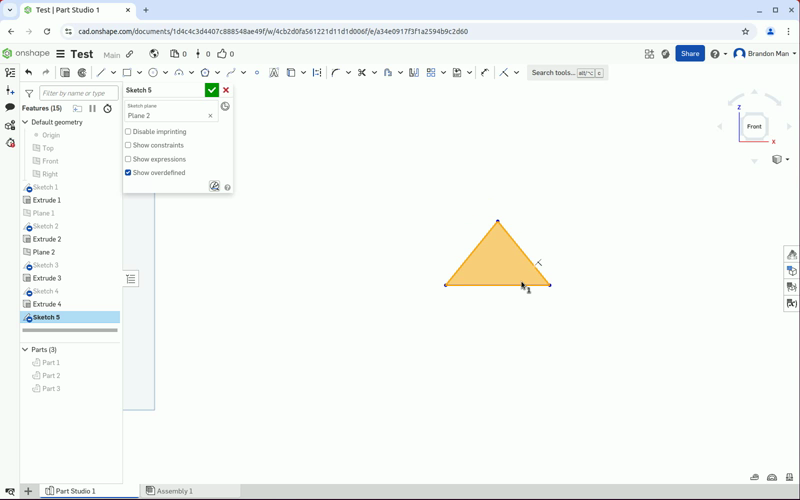
scroll(-6)
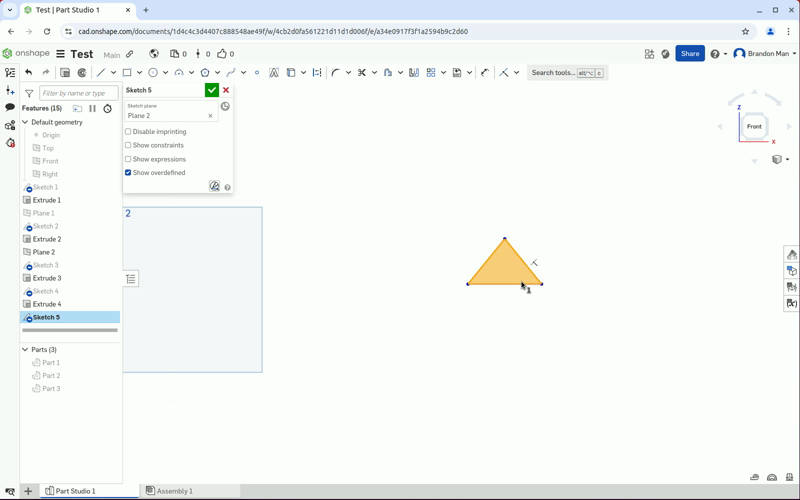
scroll(-6)
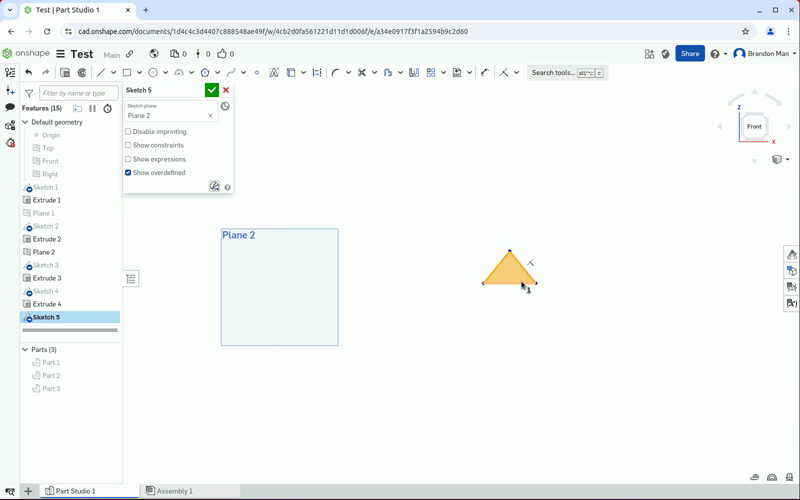
scroll(-6)
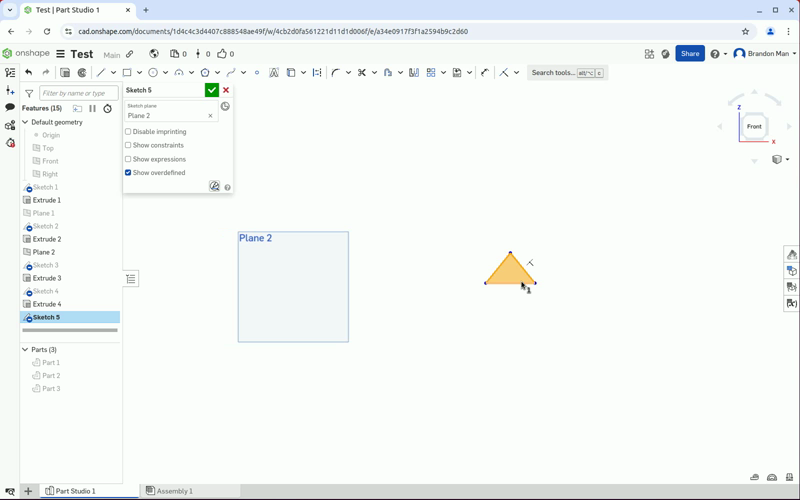
scroll(-6)
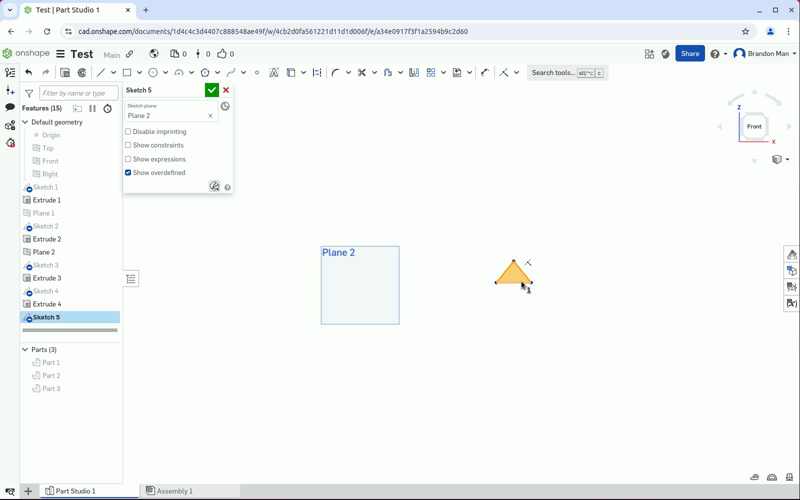
scroll(-6)
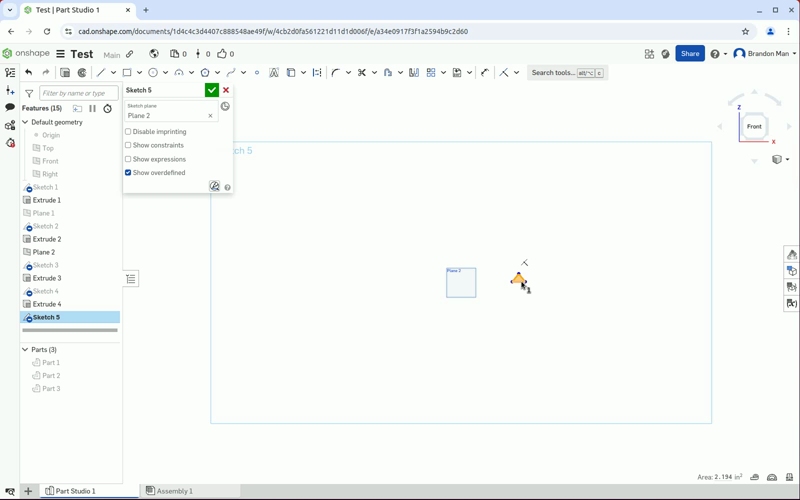
mouse_move(73, 352)
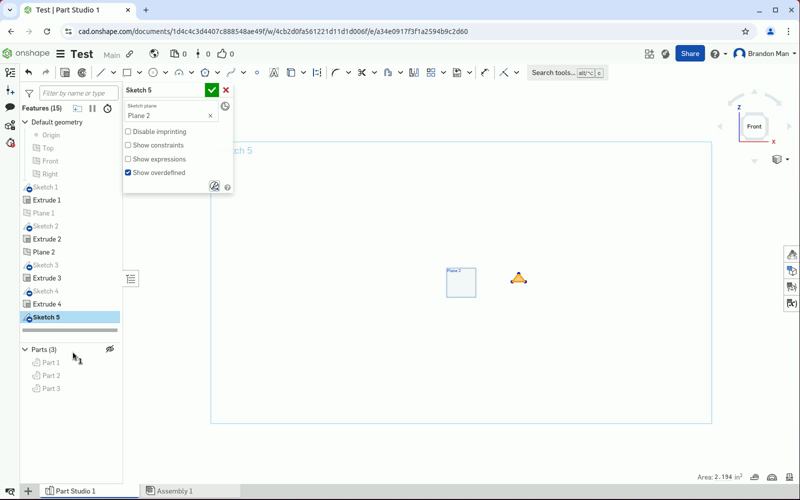
key(shift+y)
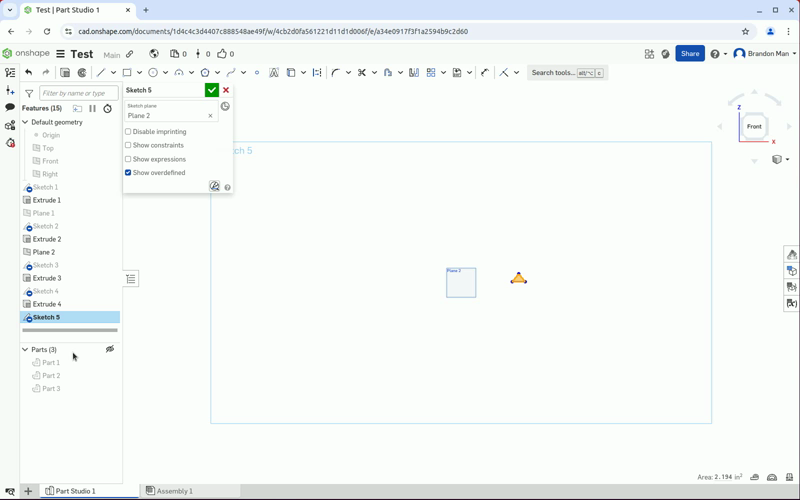
key(shift+e)
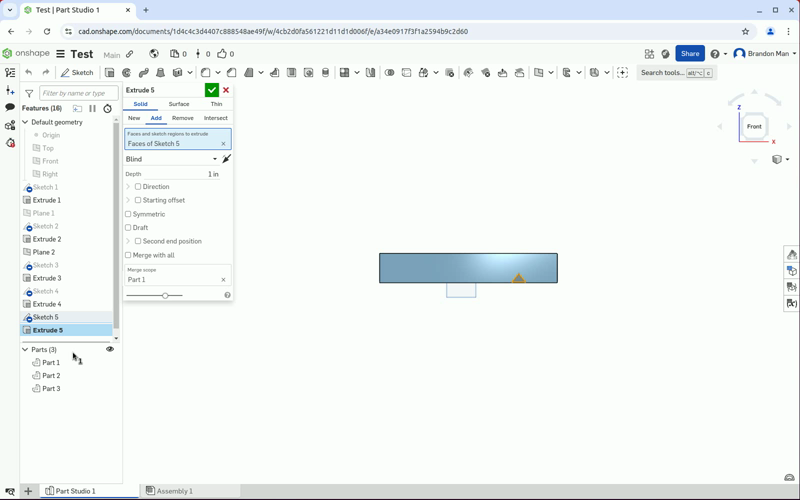
mouse_move(143, 106)
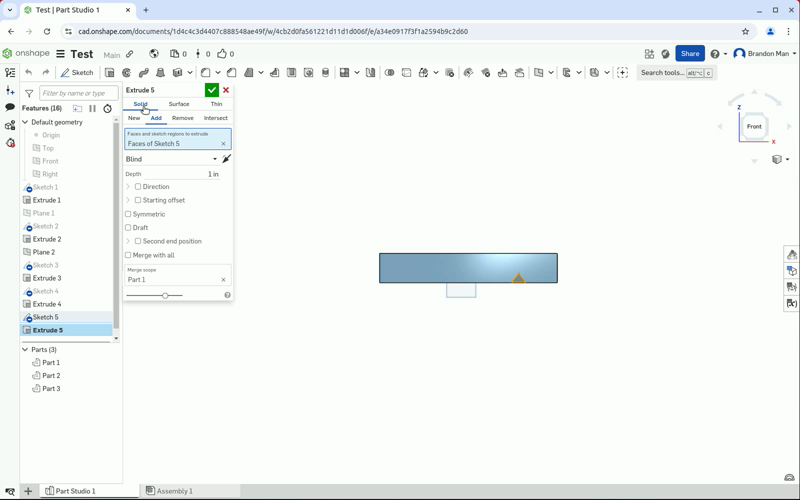
click(143, 106)
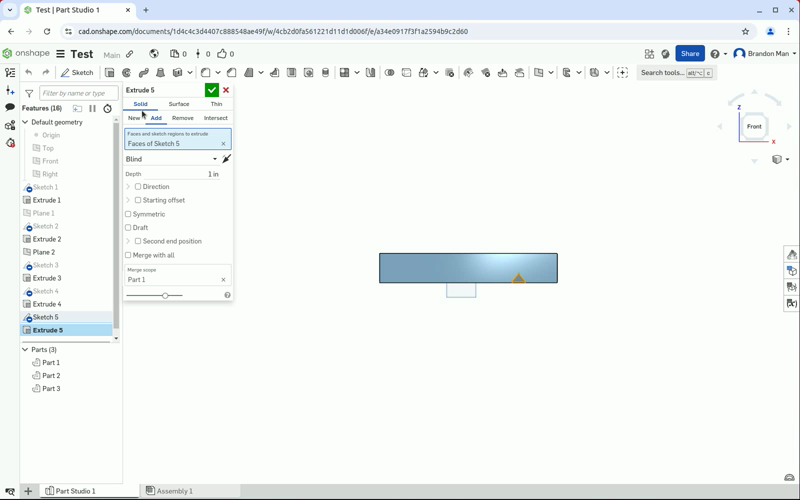
mouse_move(137, 120)
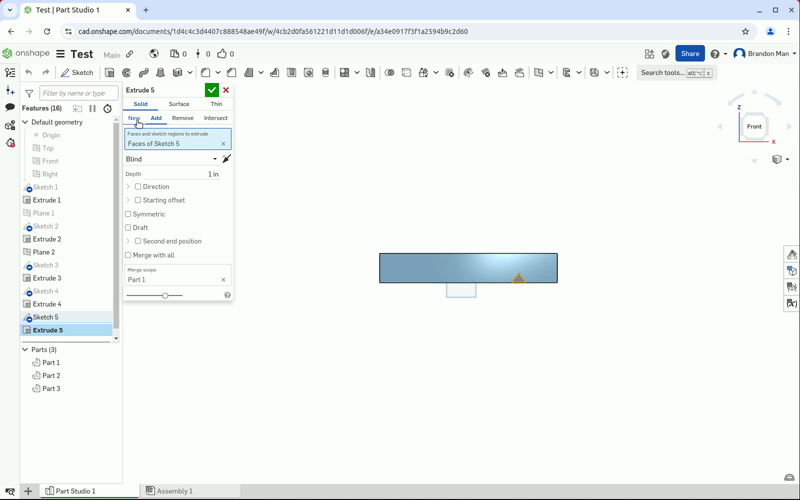
click(137, 120)
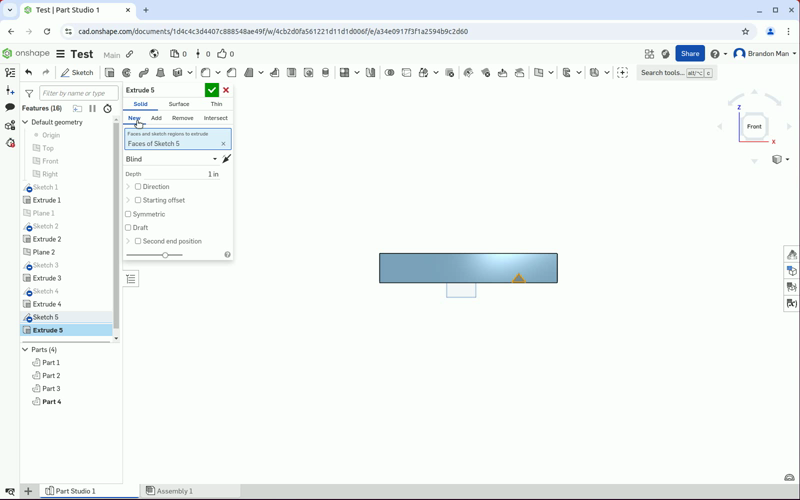
key(tab, 4)
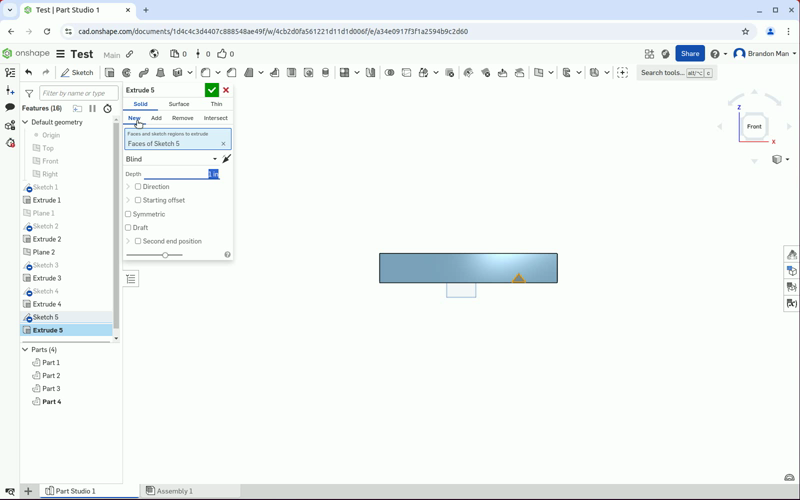
text(27.922)
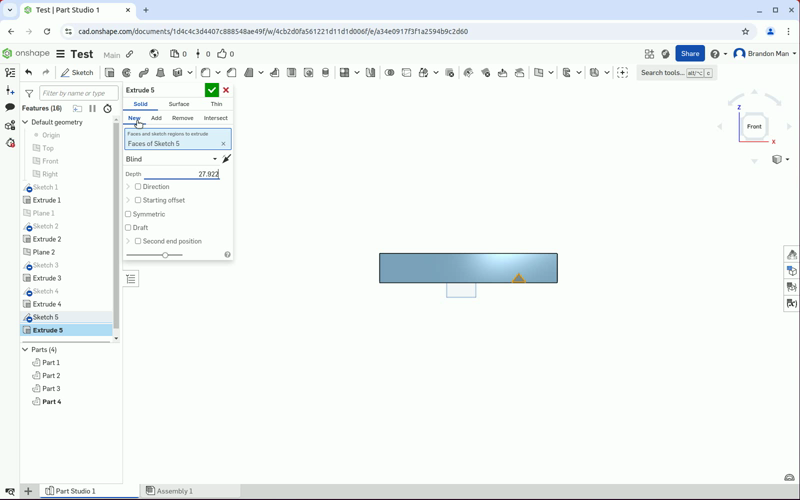
key(enter)
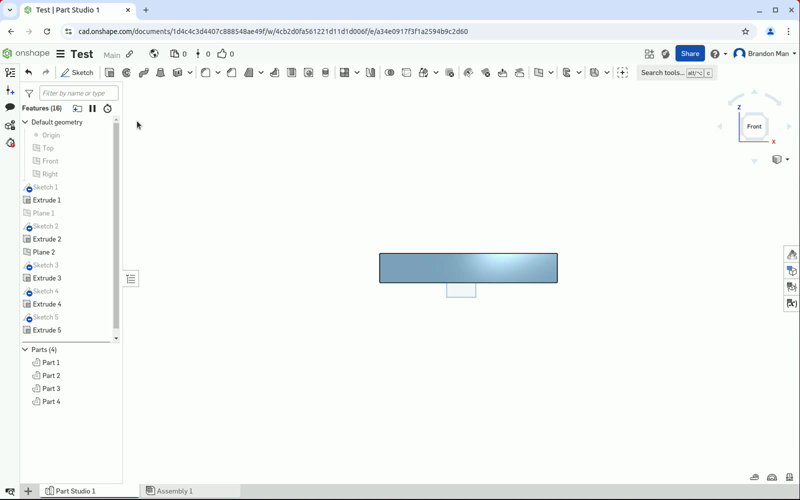
key(shift+h)
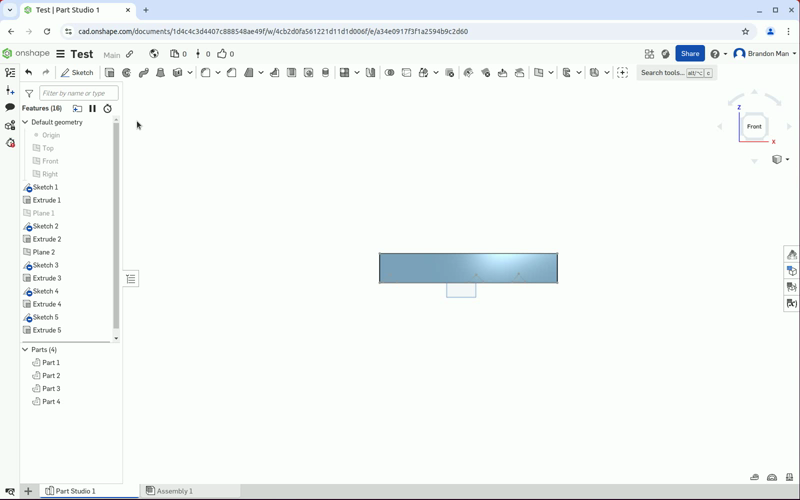
key(shift+h)
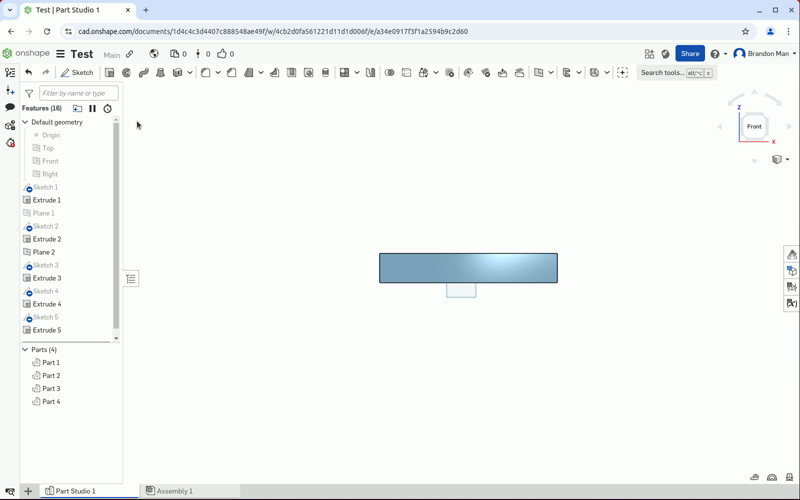
mouse_move(69, 189)
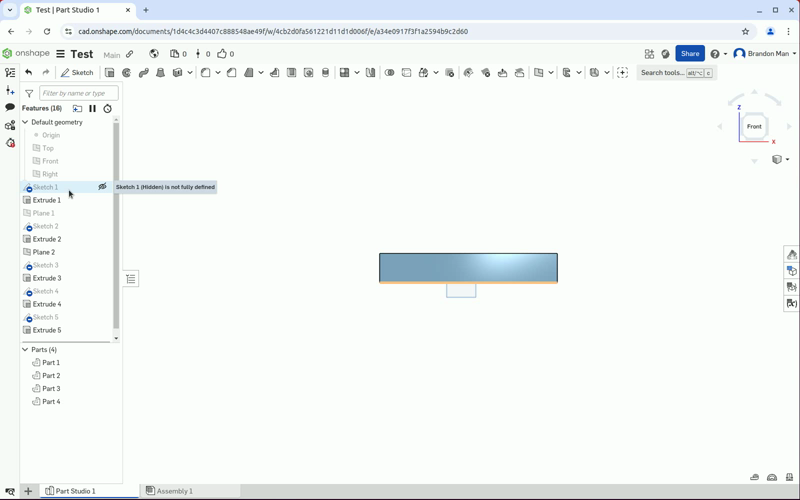
click(69, 189)
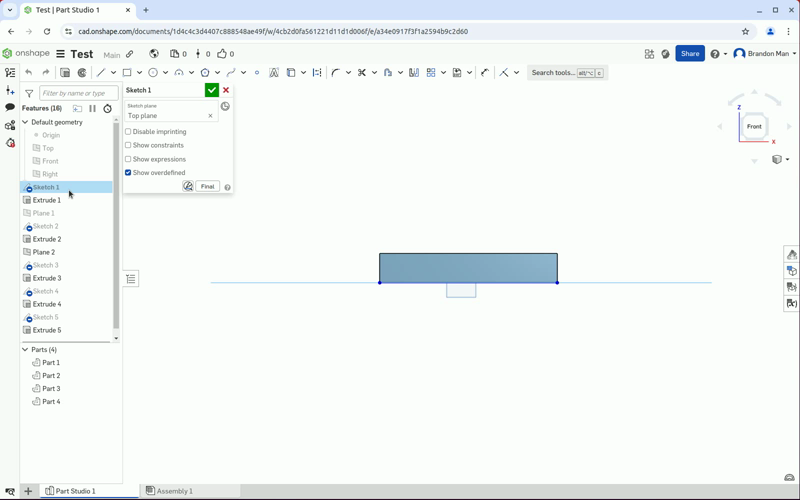
mouse_move(229, 92)
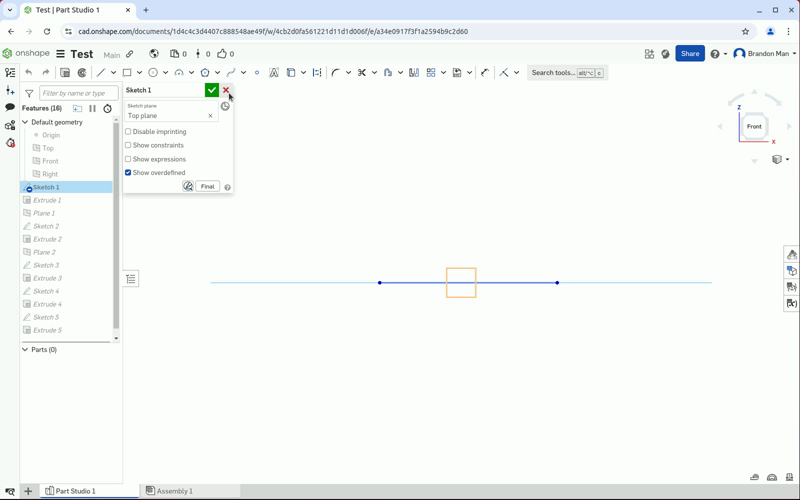
click(229, 92)
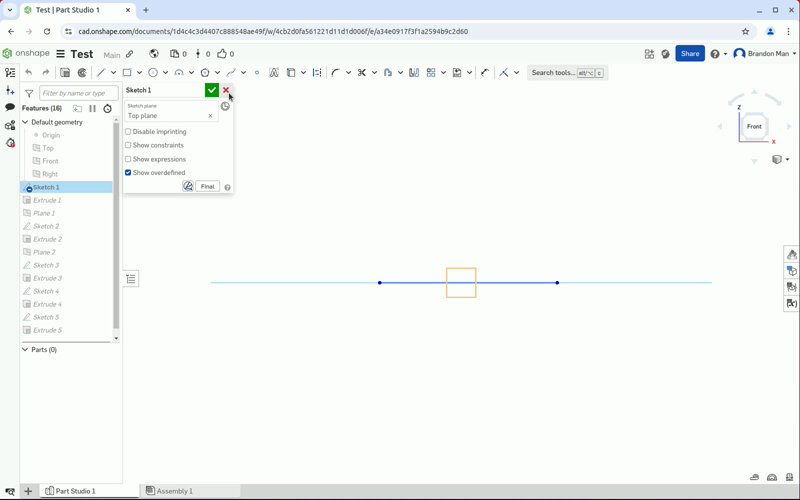
key(shift+s)
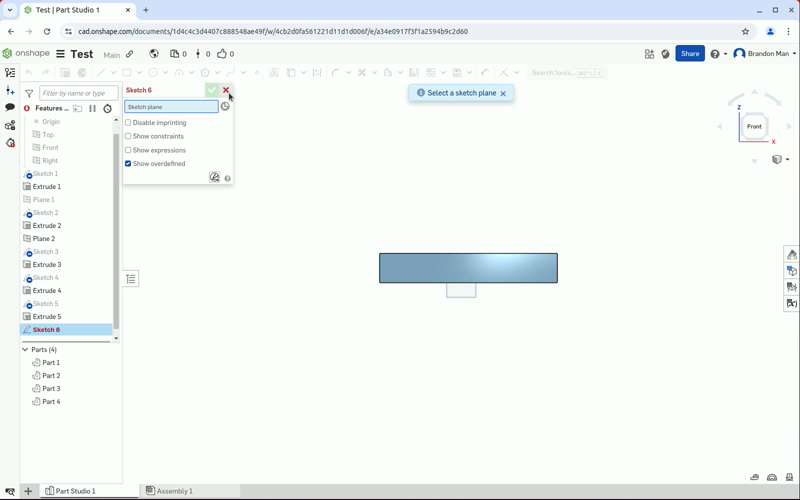
mouse_move(69, 241)
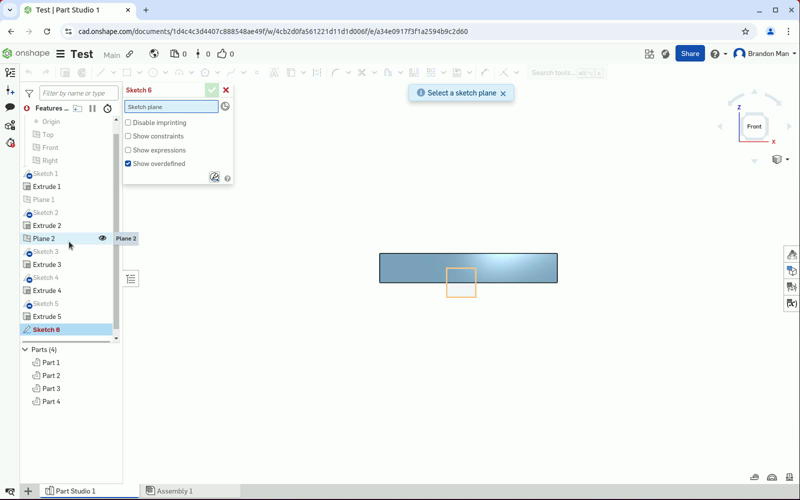
click(69, 241)
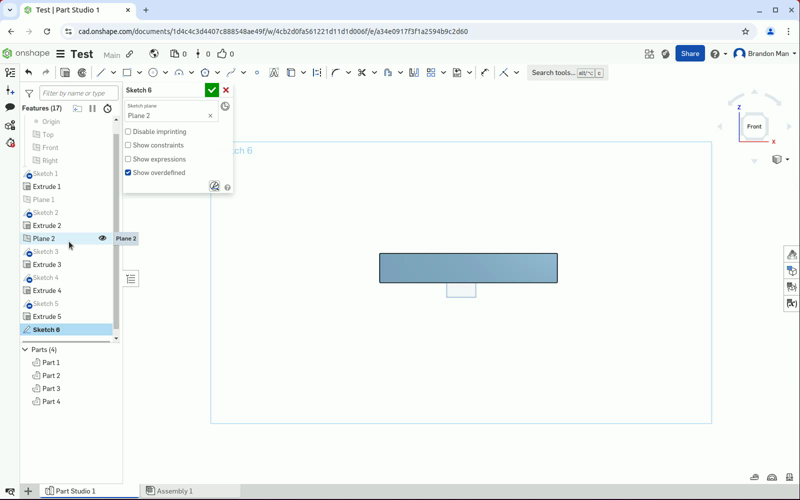
mouse_move(73, 352)
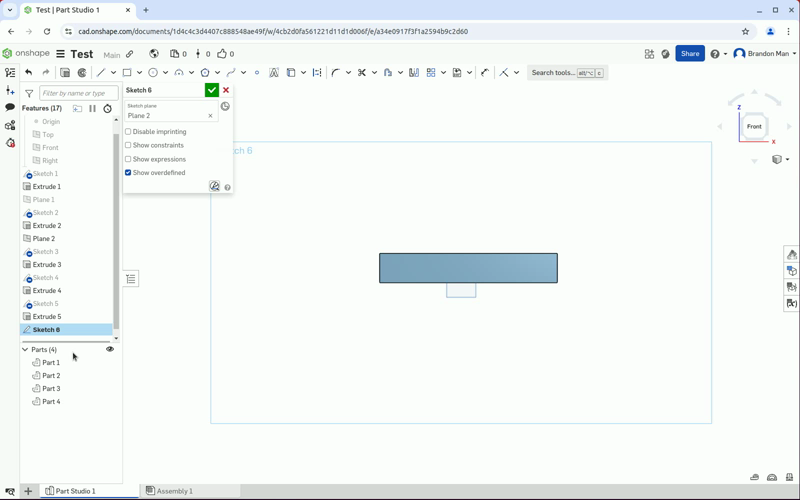
key(y)
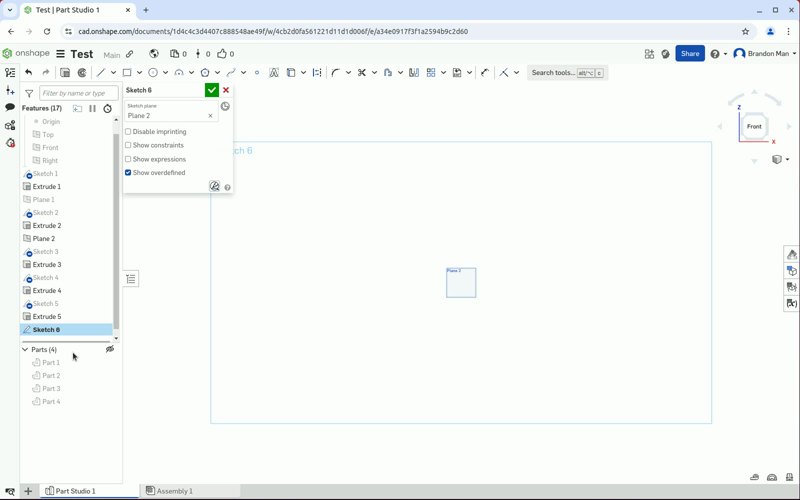
key(l)
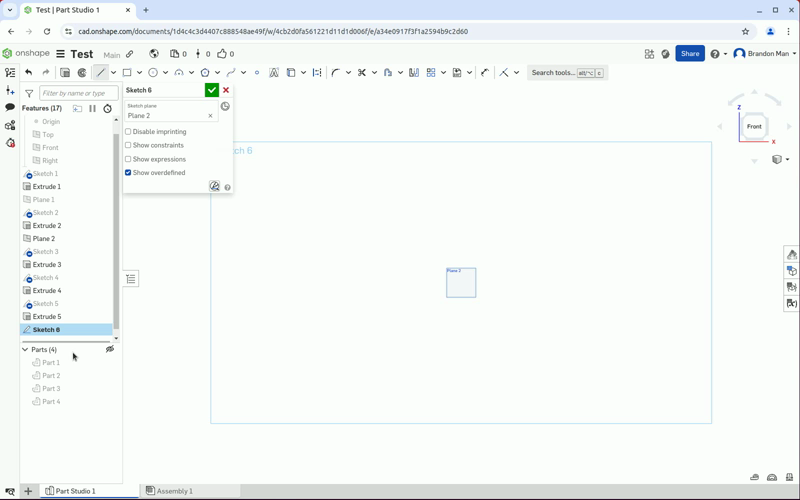
key_down(shift)
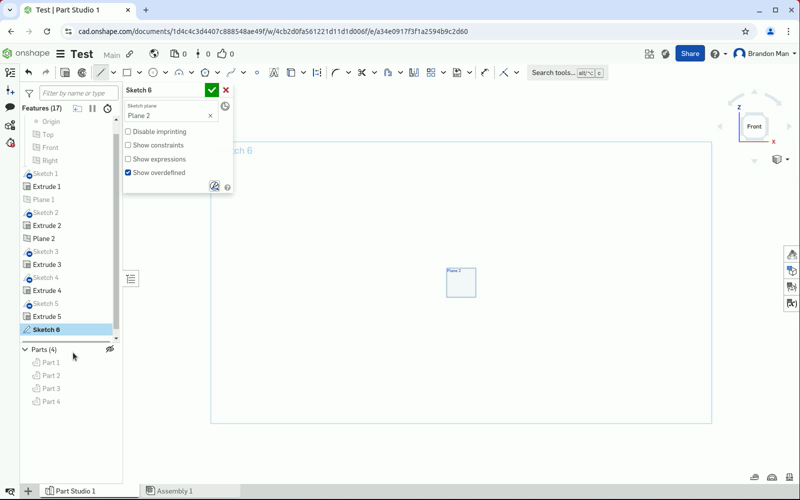
mouse_move(426, 281)
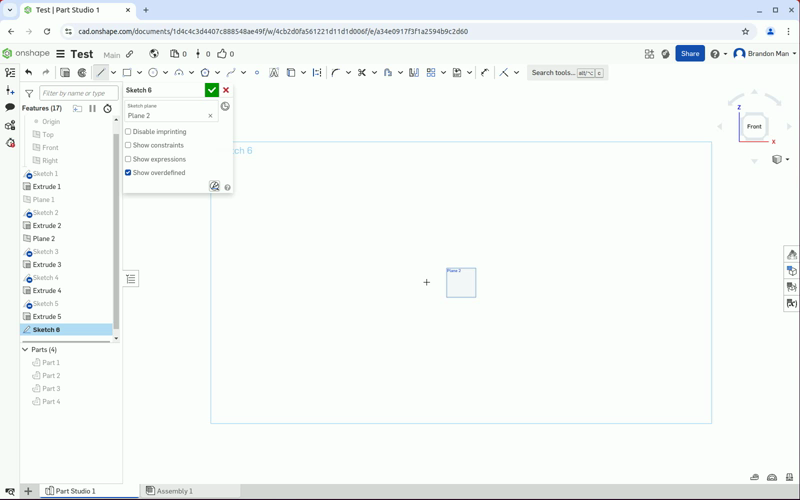
click(426, 281)
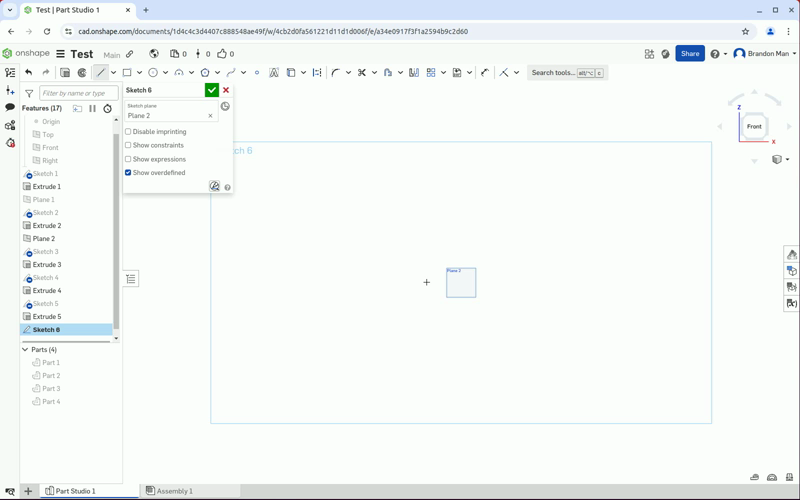
key_up(shift)
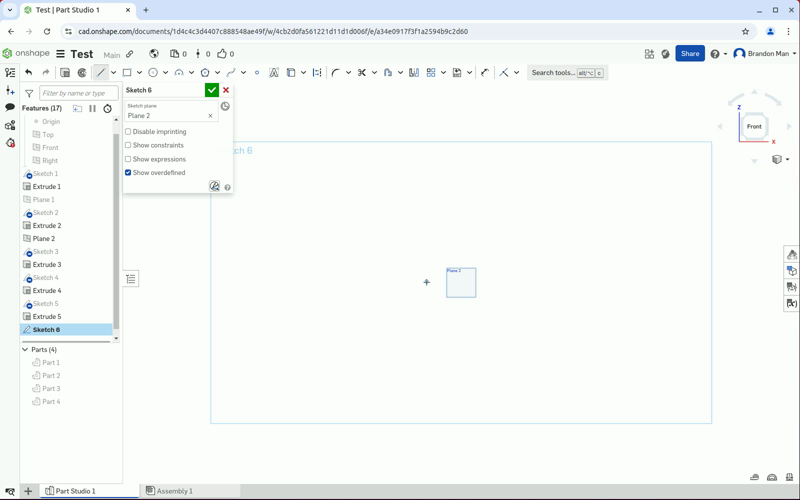
key_down(shift)
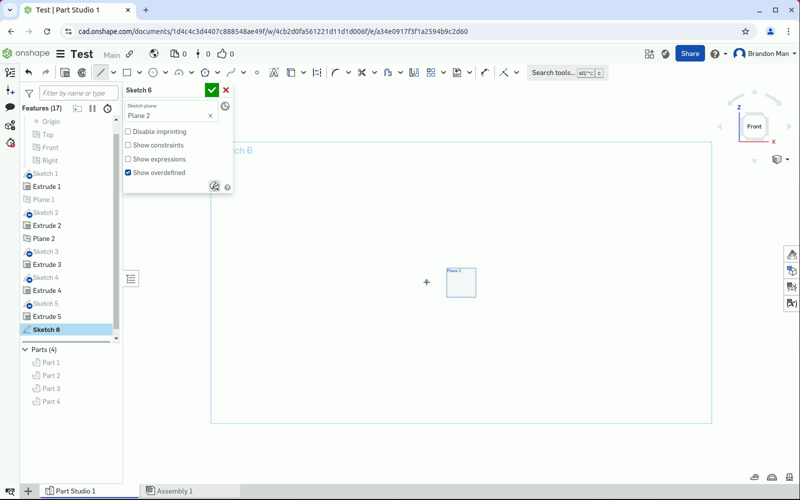
mouse_move(456, 281)
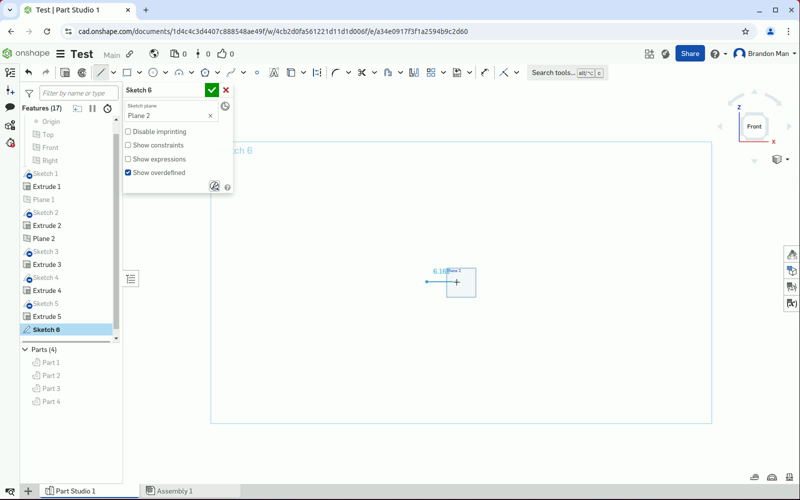
mouse_move(440, 281)
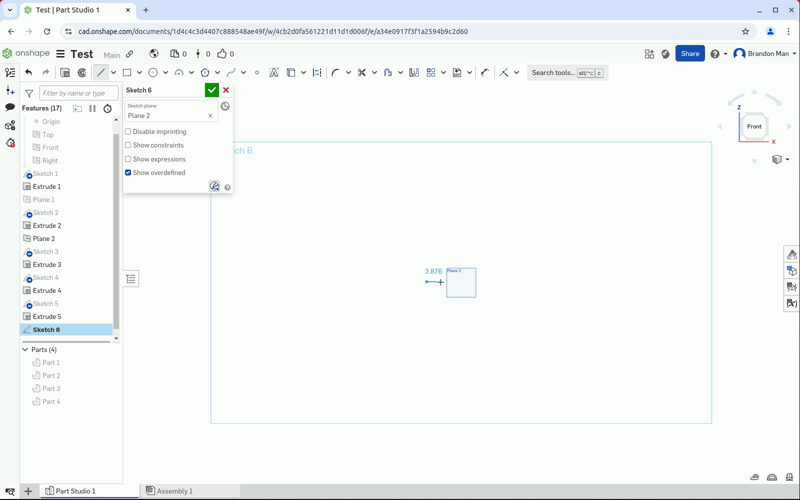
click(440, 281)
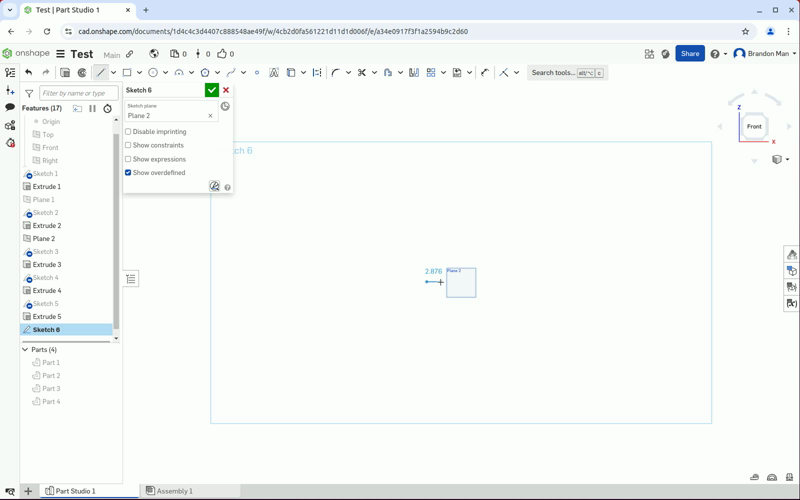
key_up(shift)
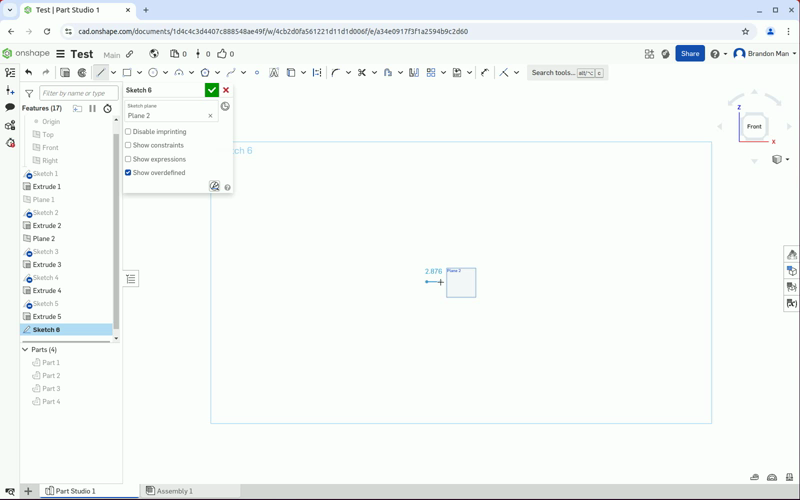
key_down(shift)
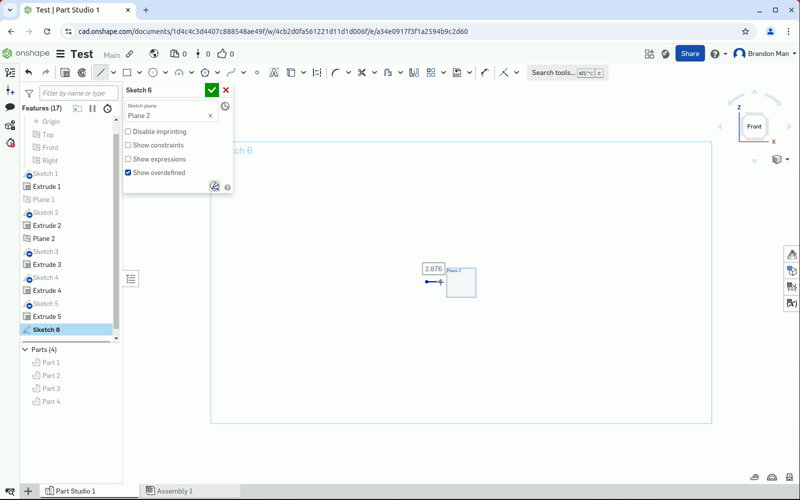
mouse_move(470, 281)
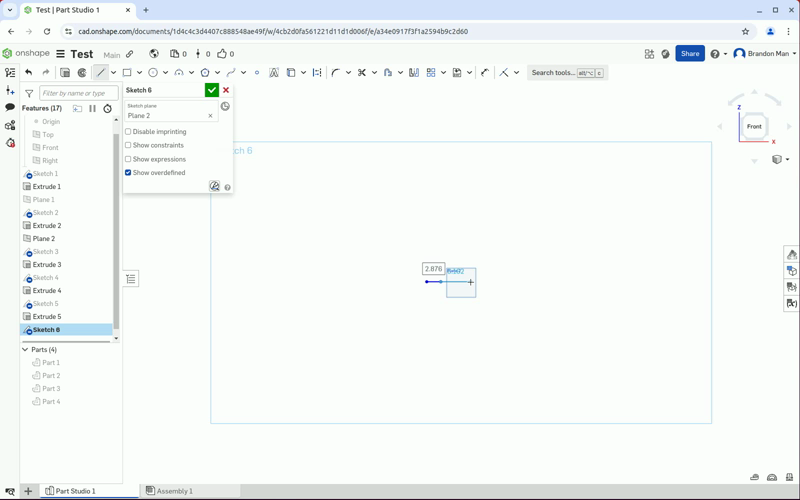
mouse_move(433, 274)
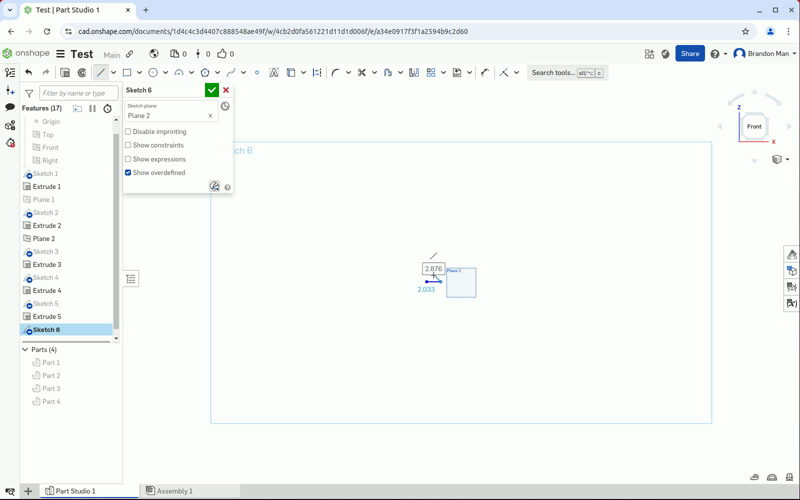
click(433, 274)
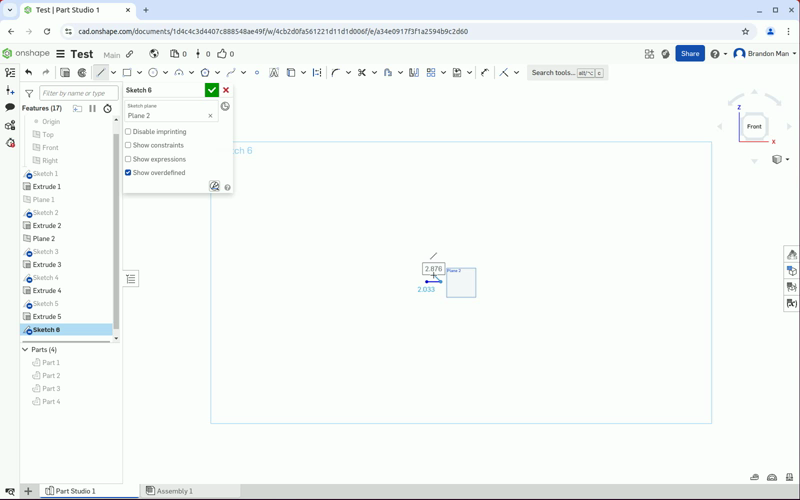
key_up(shift)
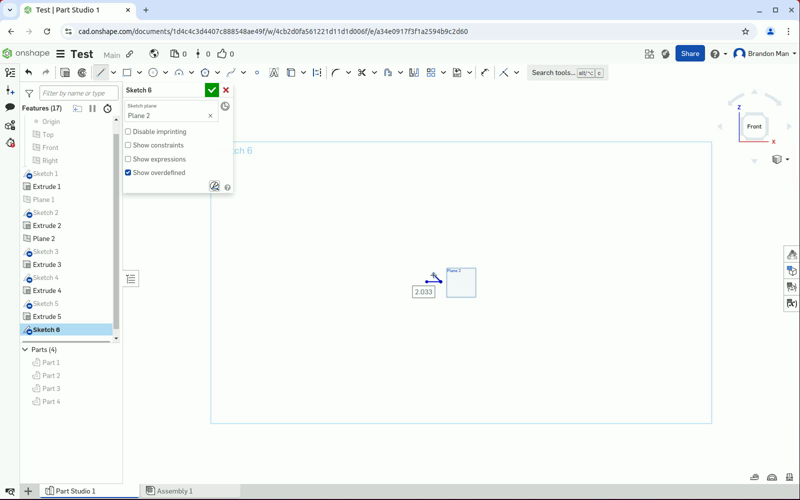
mouse_move(463, 274)
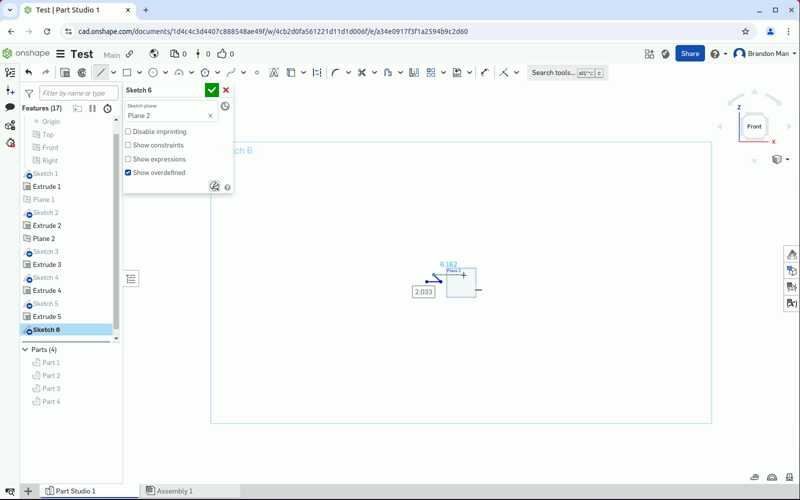
key_down(shift)
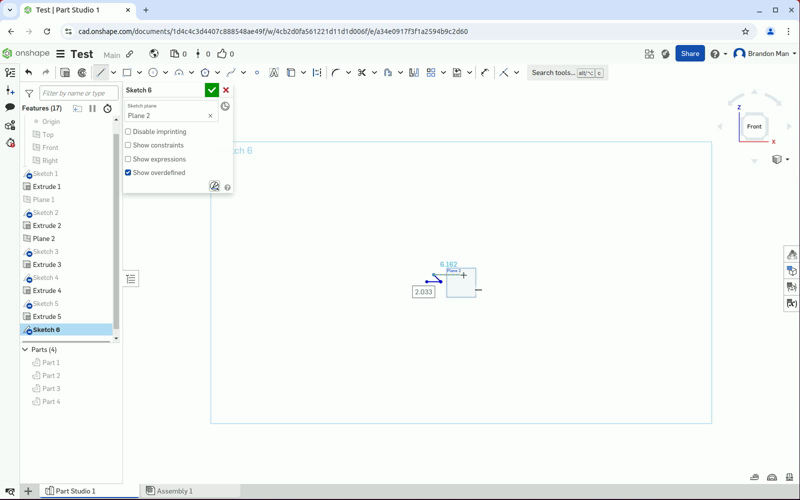
mouse_move(426, 281)
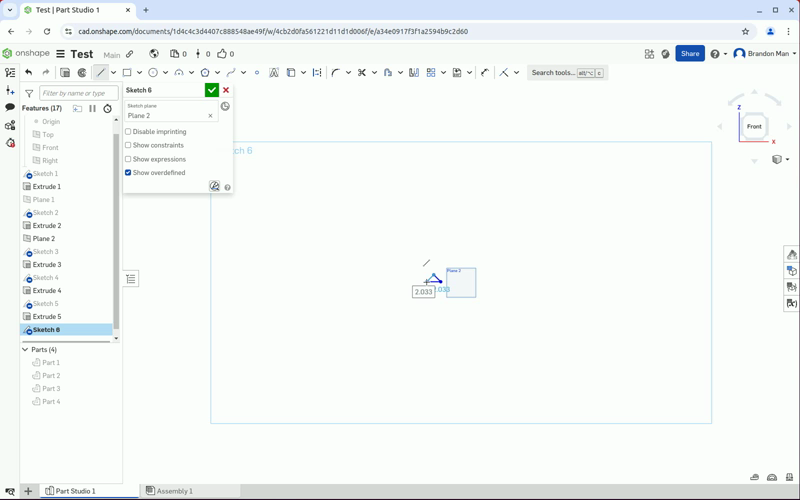
key_up(shift)
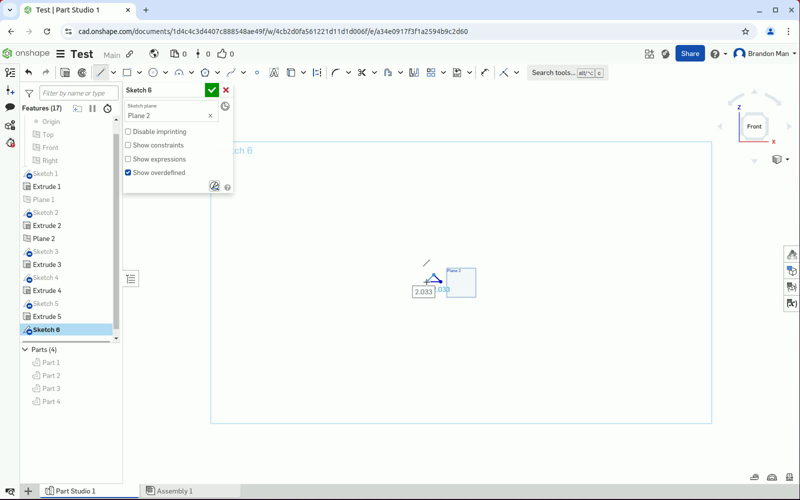
click(426, 281)
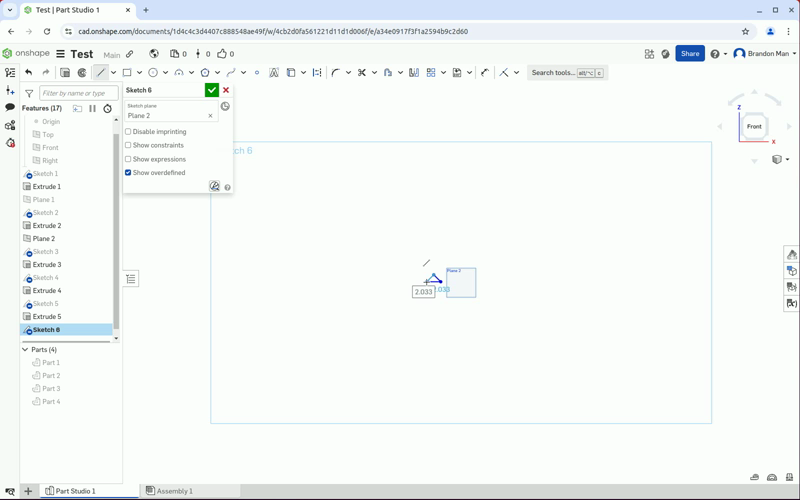
key(esc)
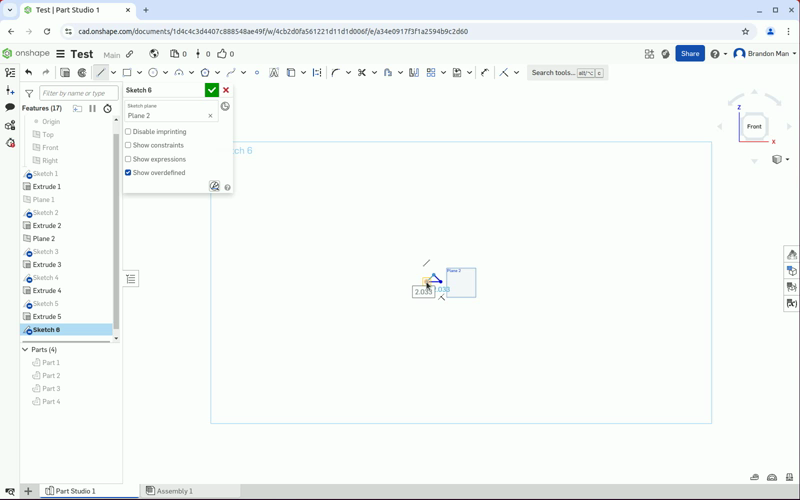
mouse_move(430, 279)
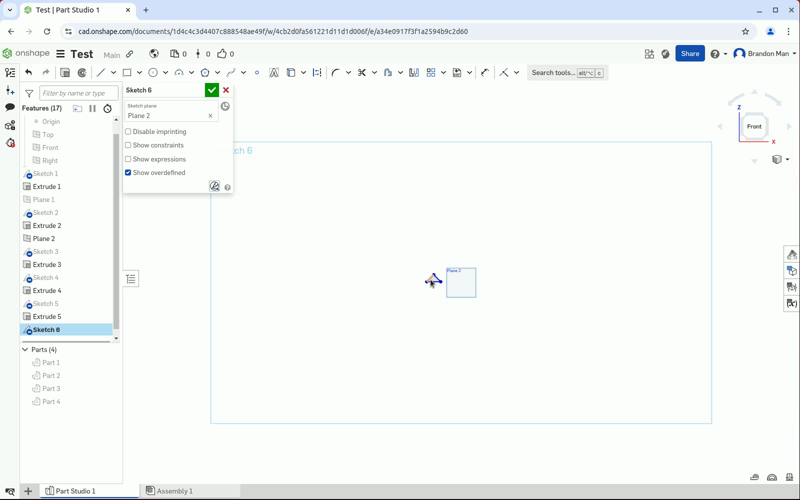
scroll(6)
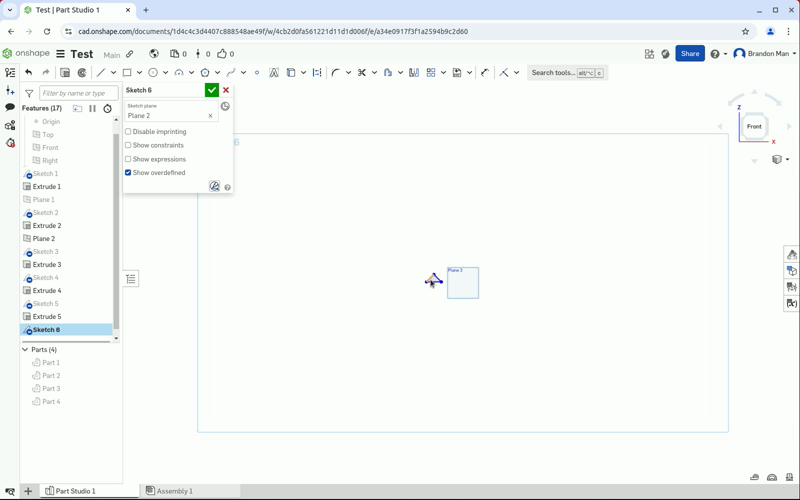
scroll(6)
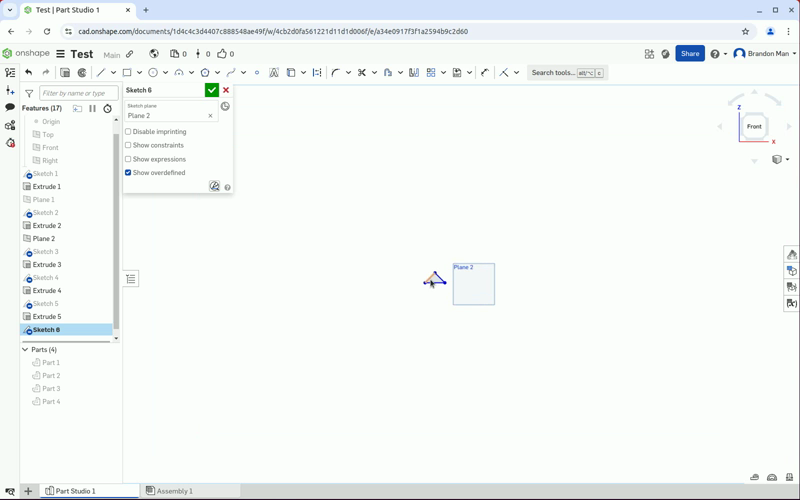
scroll(6)
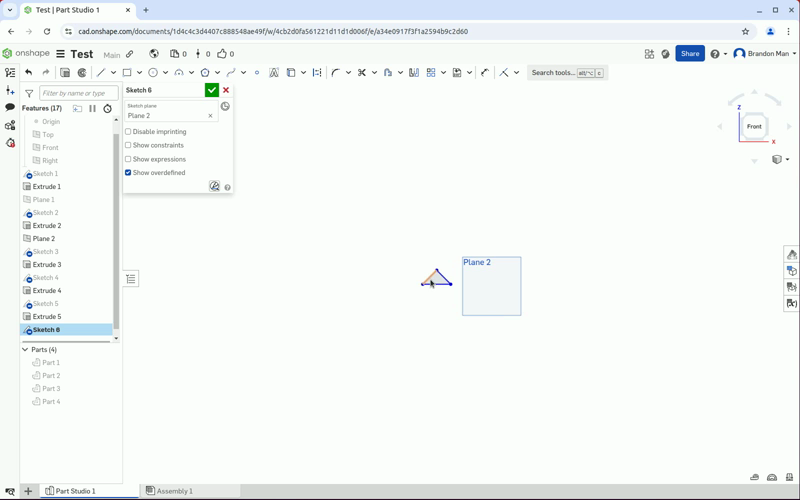
scroll(6)
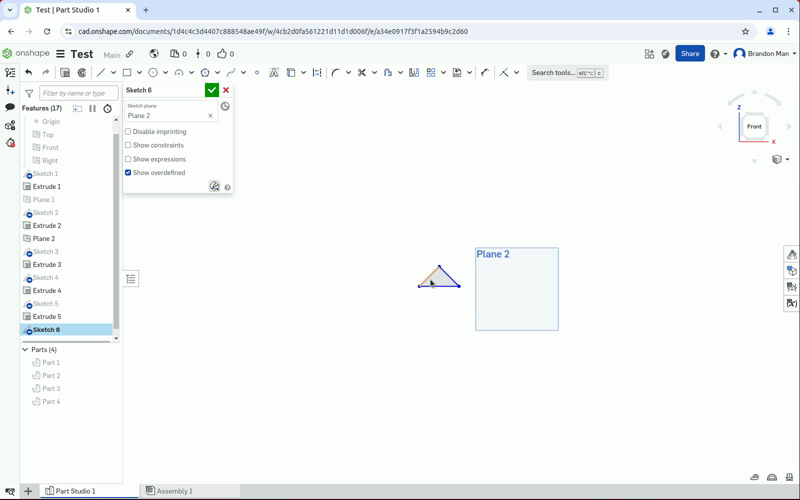
scroll(6)
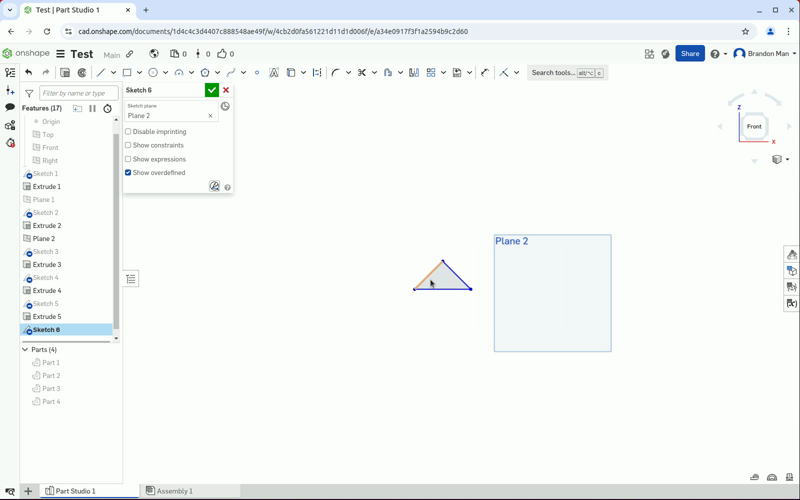
scroll(6)
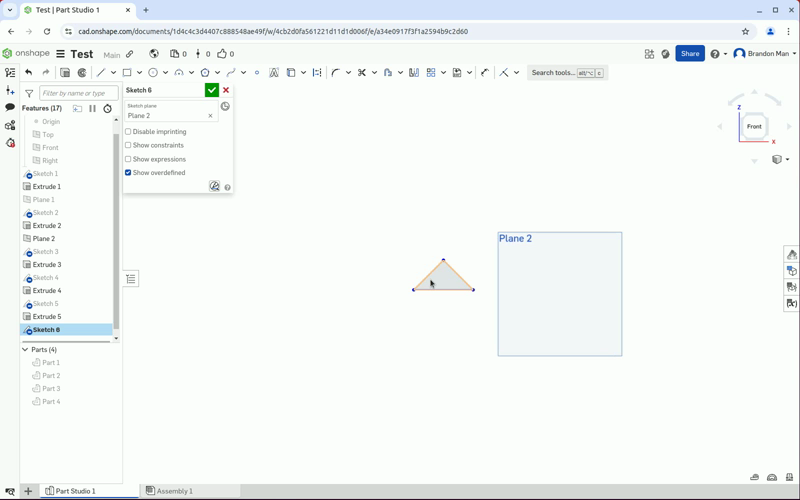
scroll(6)
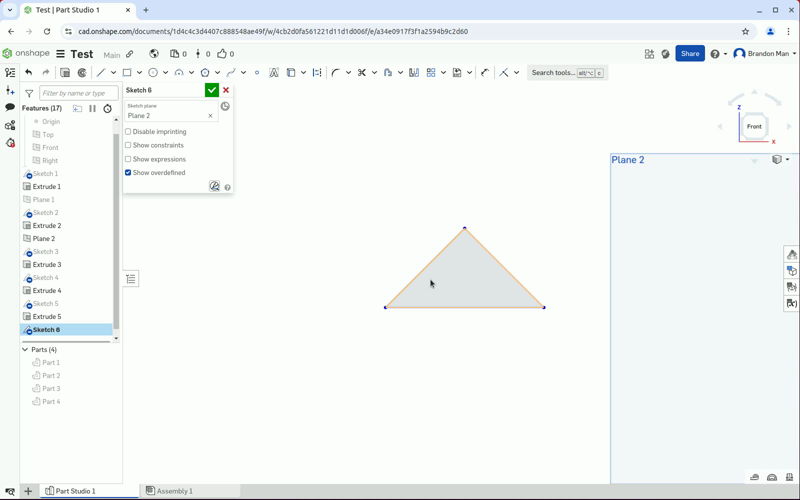
click(430, 279)
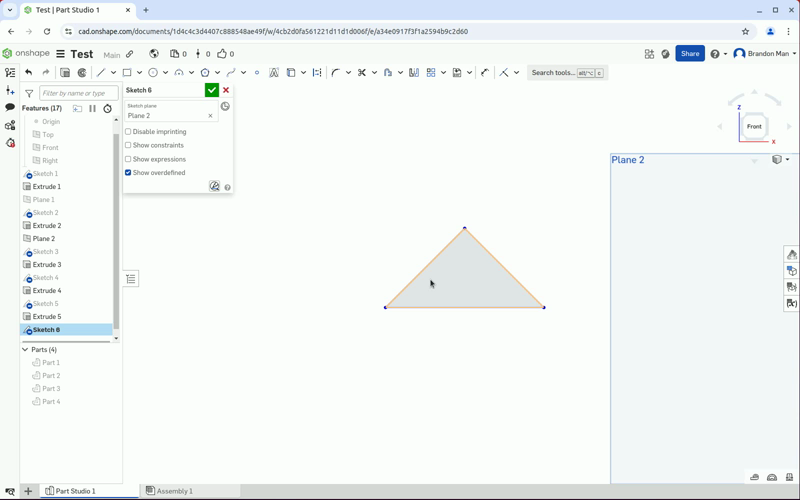
scroll(-6)
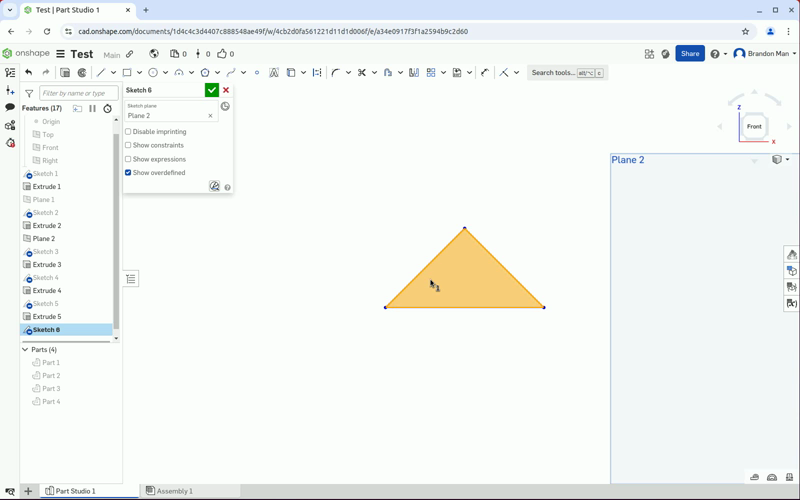
scroll(-6)
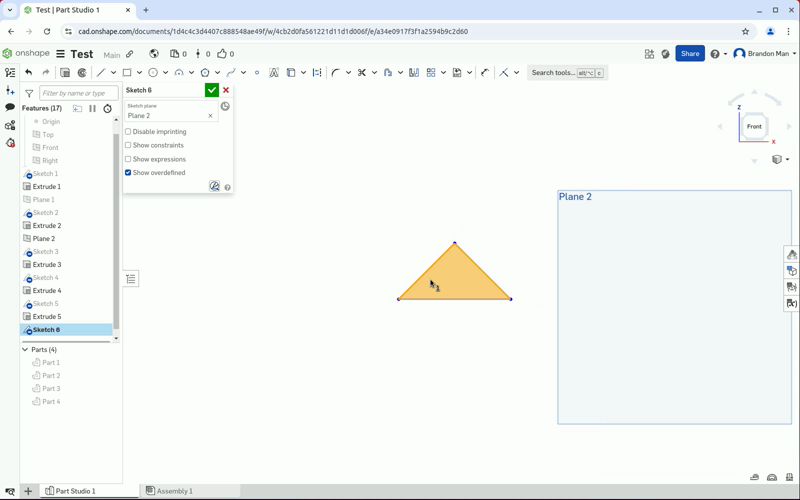
scroll(-6)
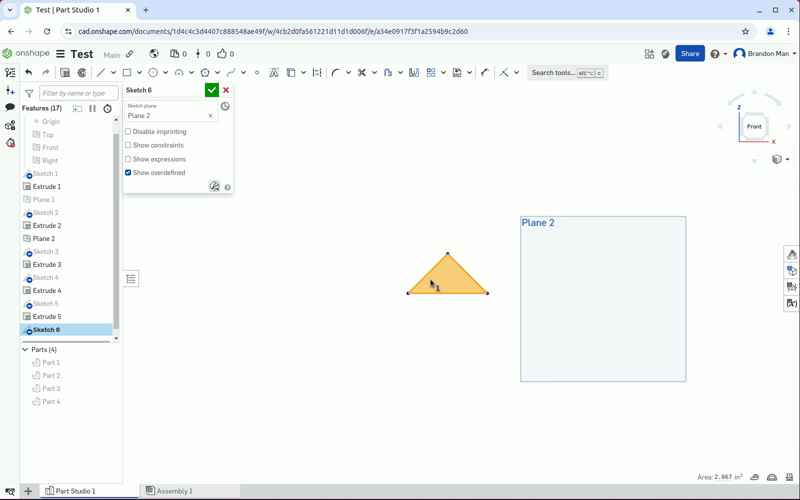
scroll(-6)
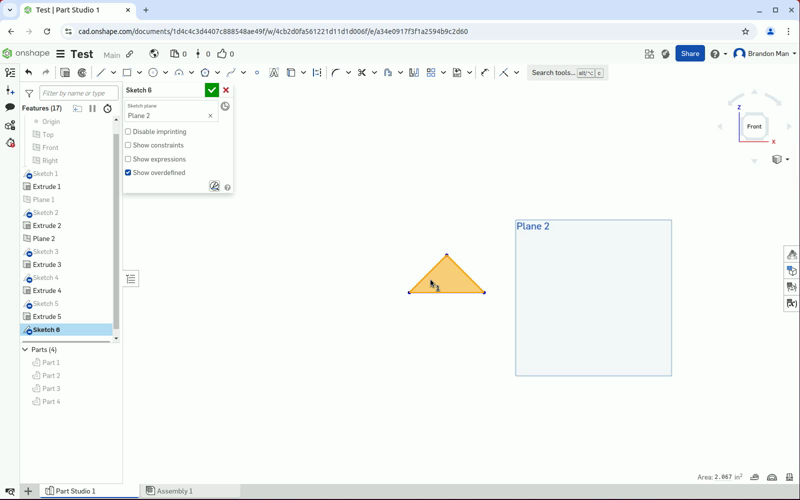
scroll(-6)
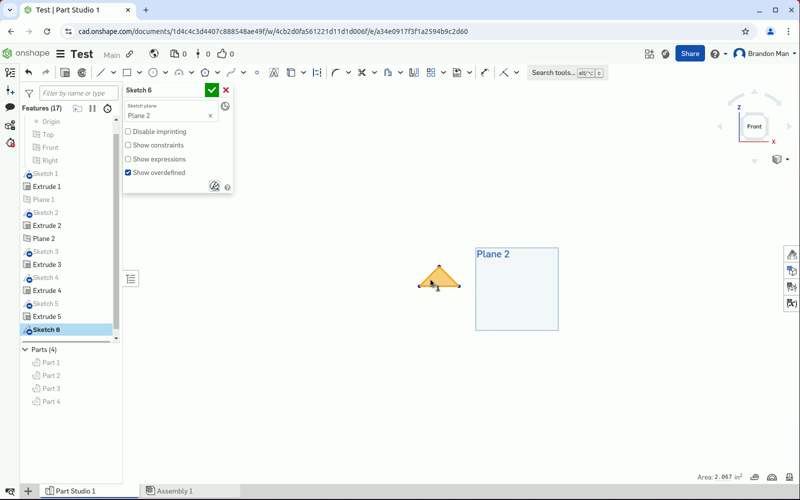
scroll(-6)
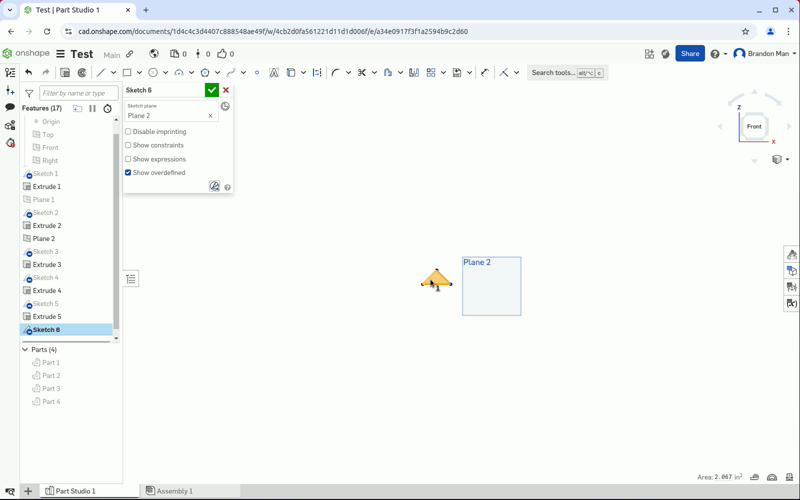
scroll(-6)
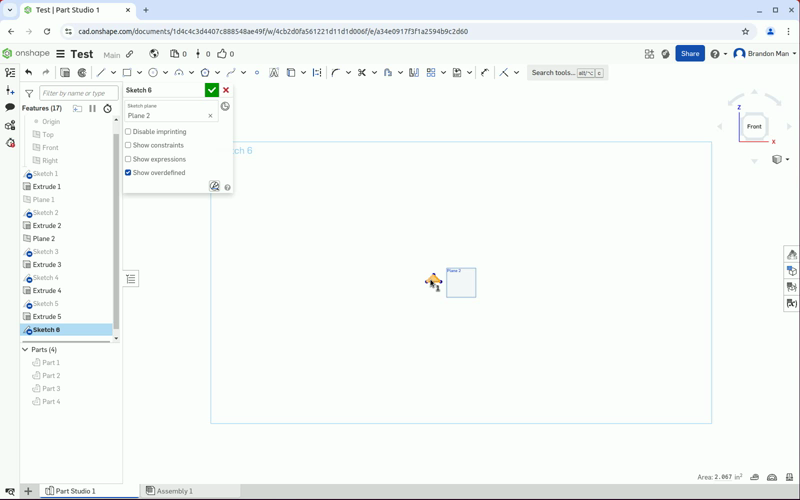
mouse_move(73, 352)
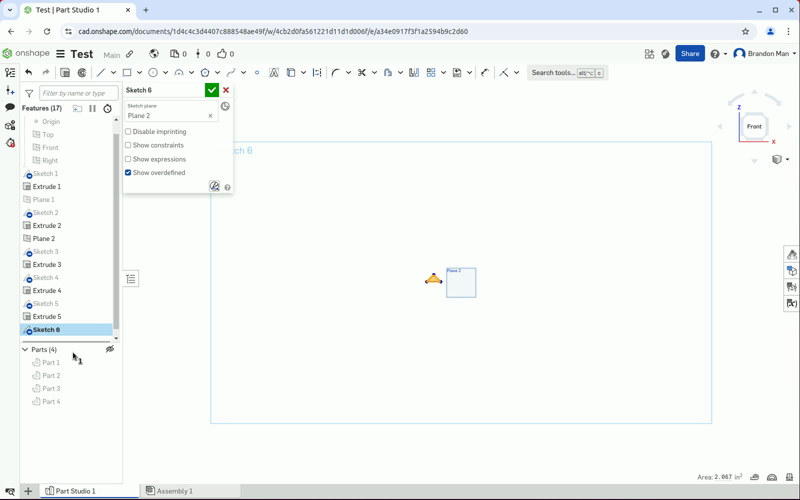
key(shift+y)
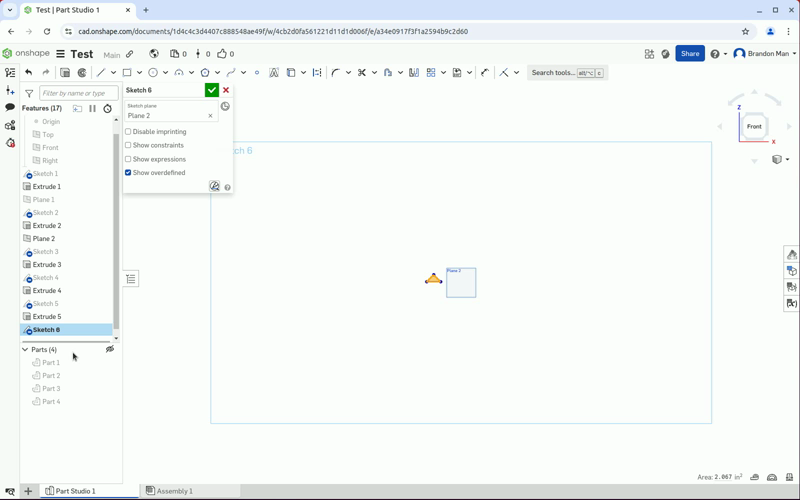
key(shift+e)
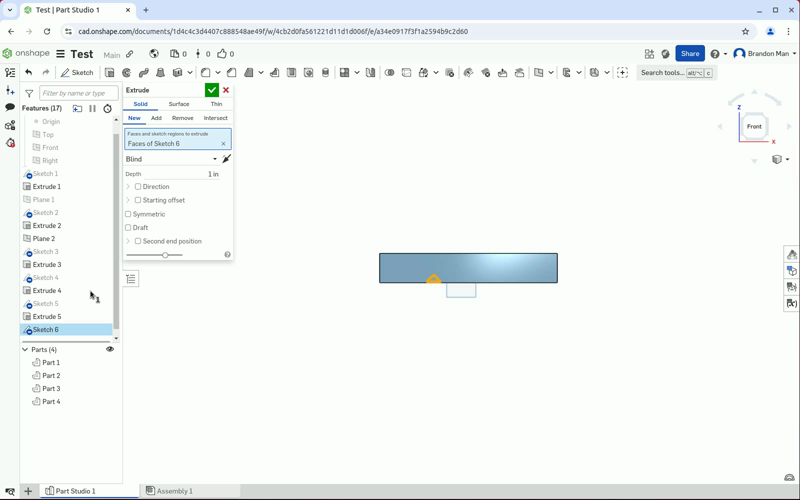
mouse_move(143, 106)
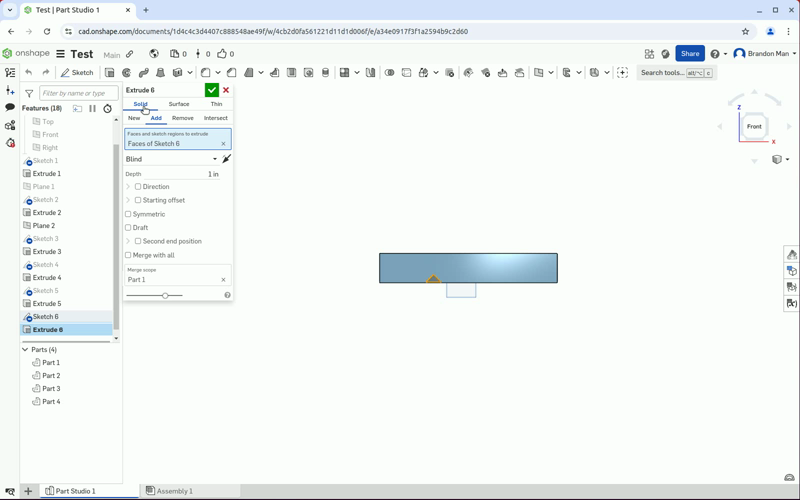
click(143, 106)
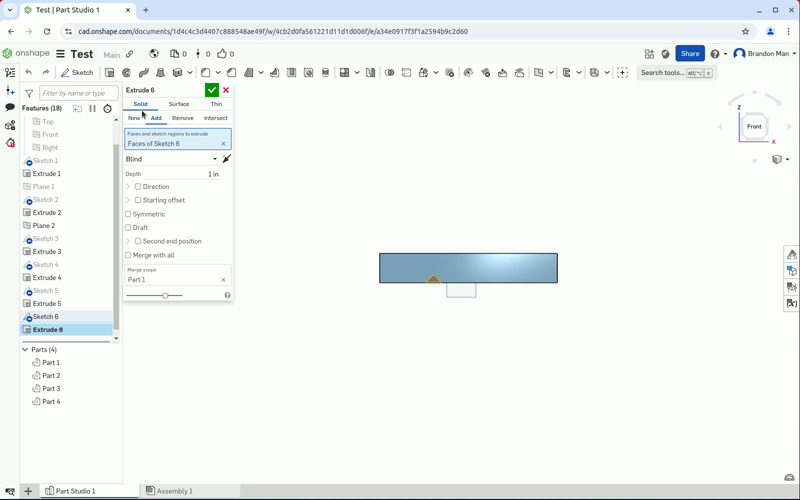
mouse_move(137, 120)
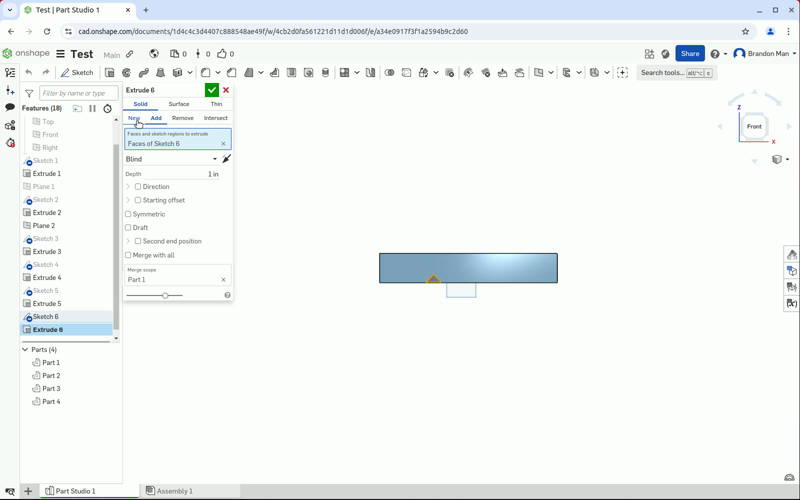
click(137, 120)
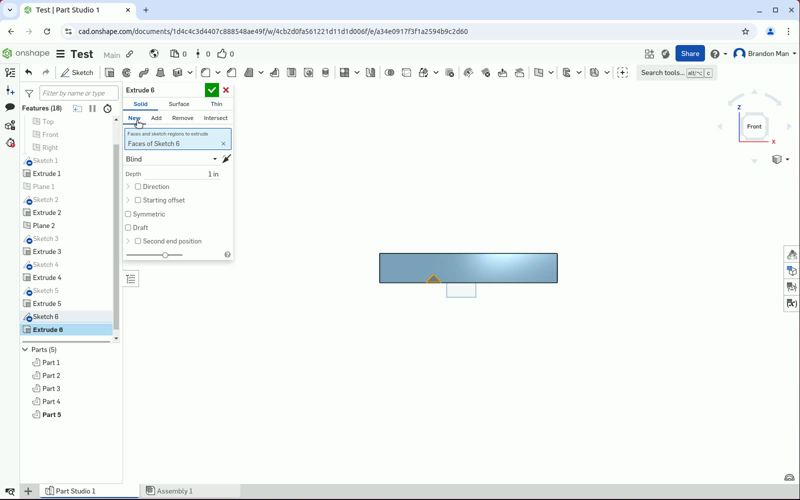
key(tab, 4)
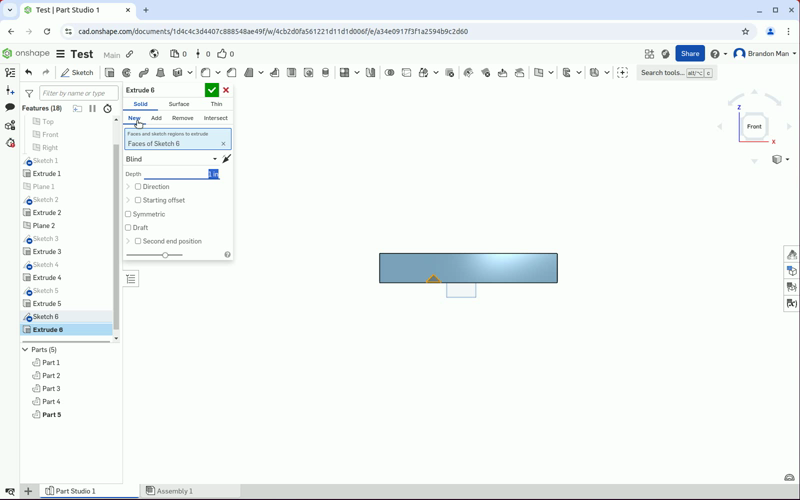
text(27.922)
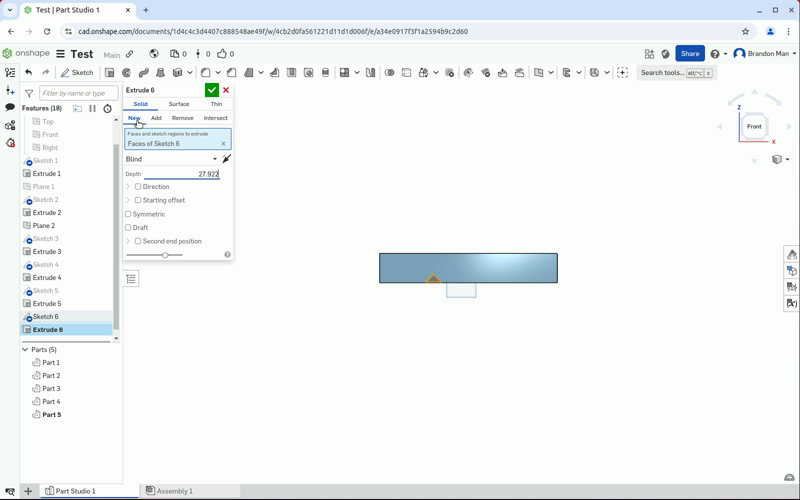
key(enter)
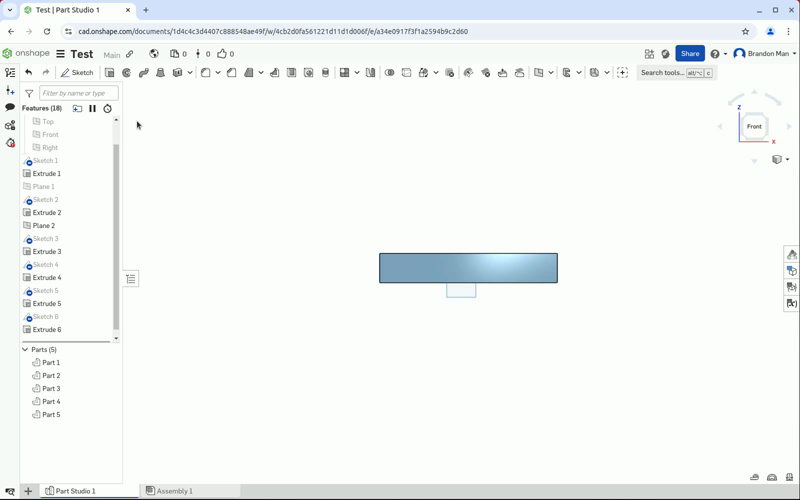
key(shift+h)
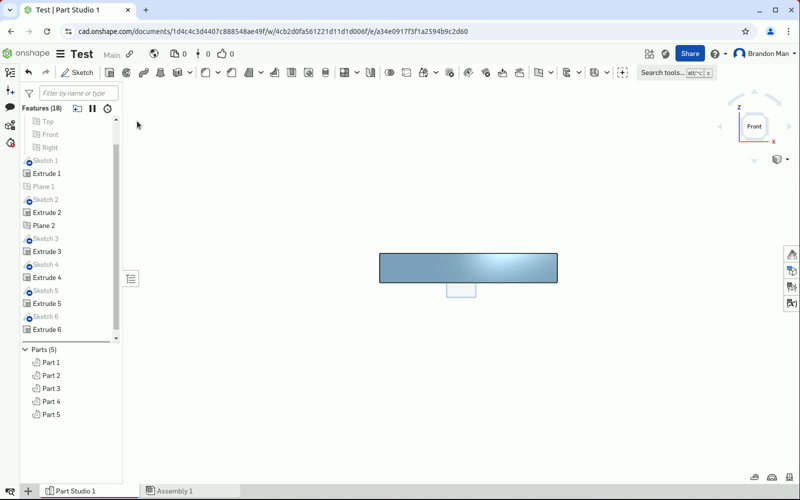
key(shift+h)
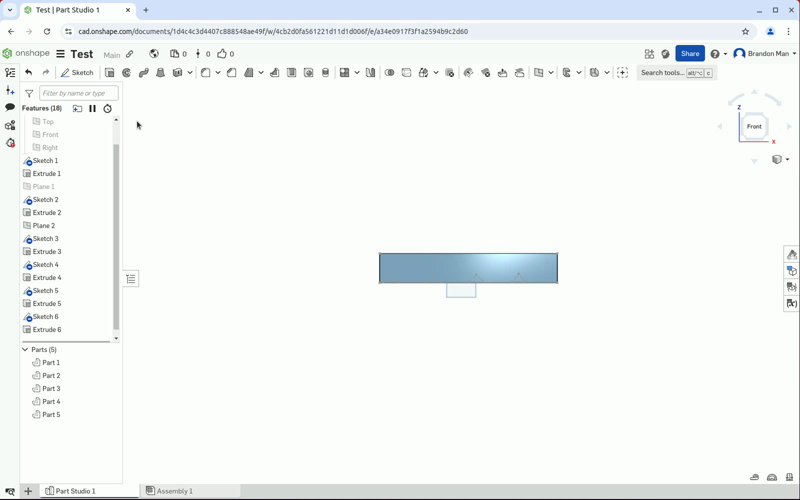
key(shift+7)
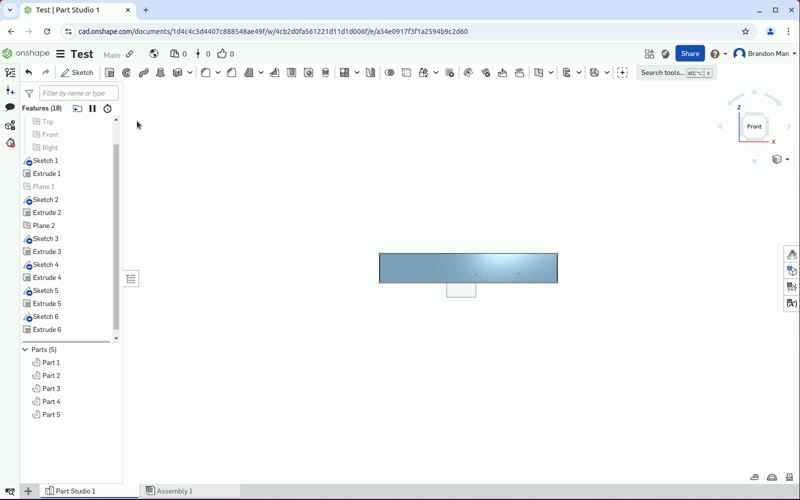
key(left, 2)
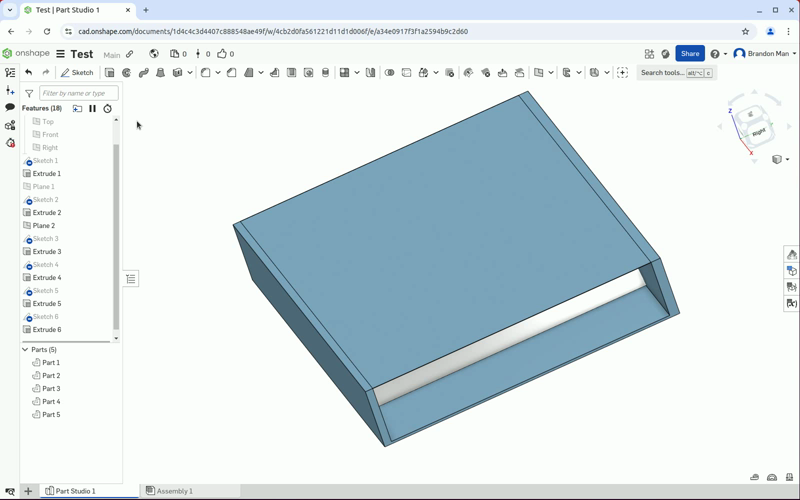
key(down, 2)
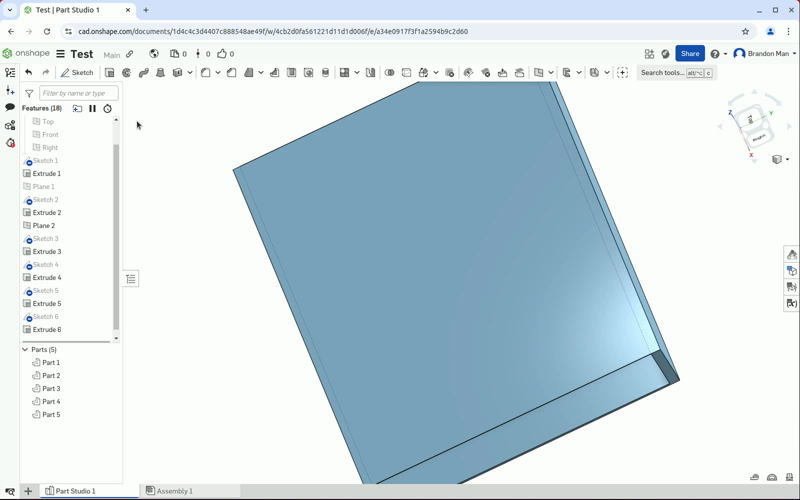
key(up, 2)
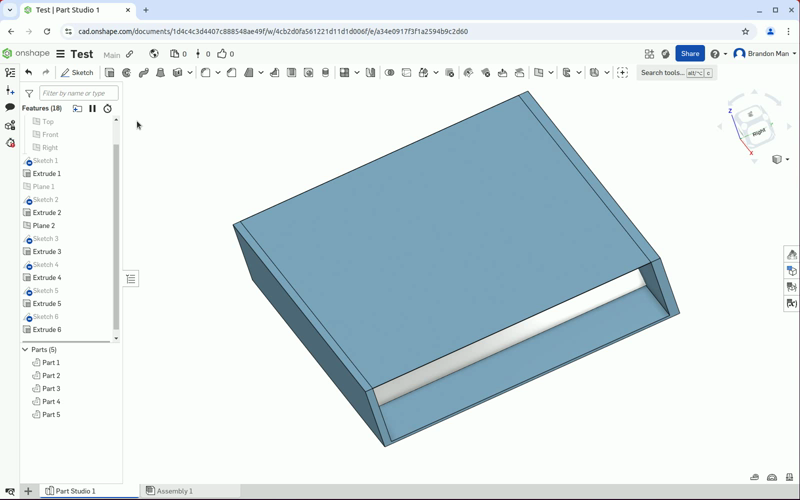
key(right, 2)
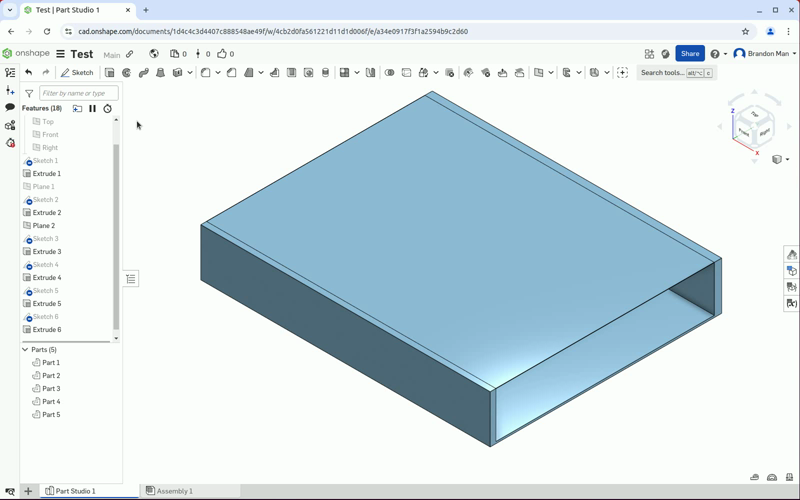
mouse_move(69, 163)
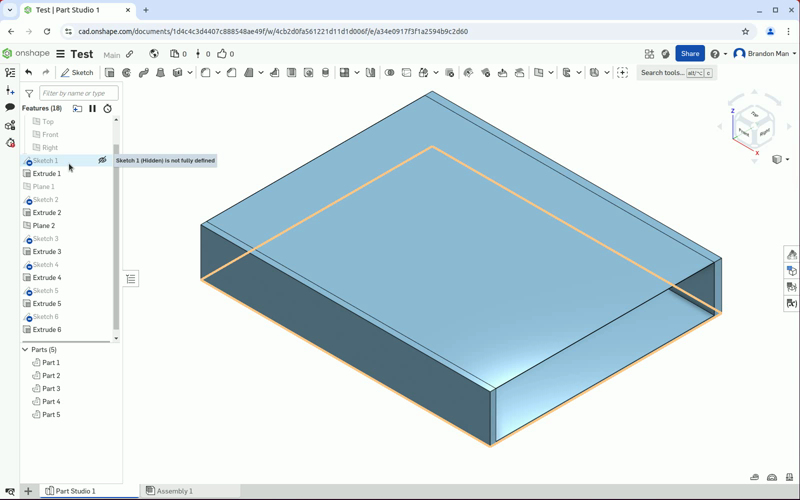
click(69, 163)